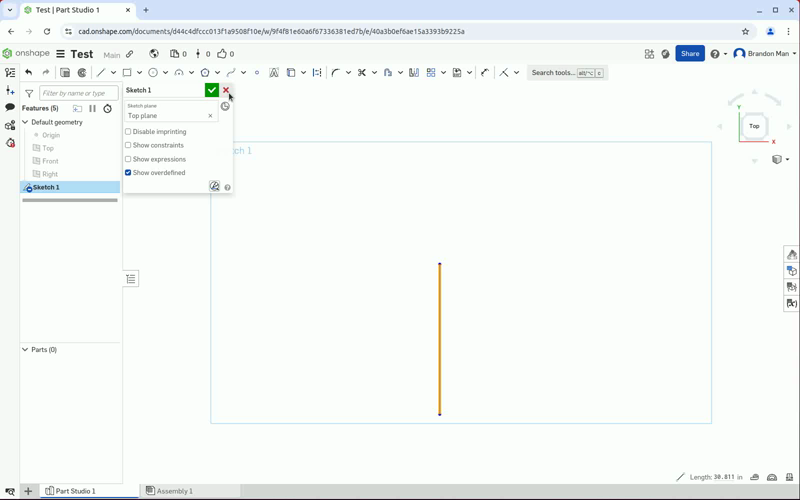
key(shift+h)
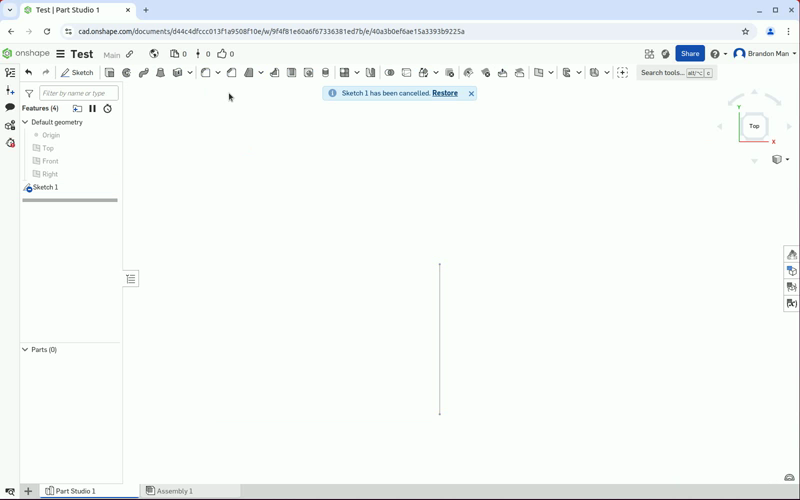
mouse_move(73, 352)
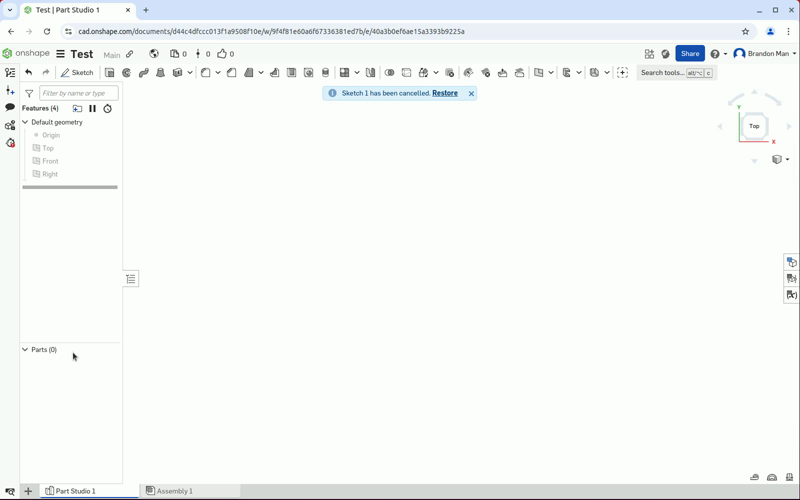
key(y)
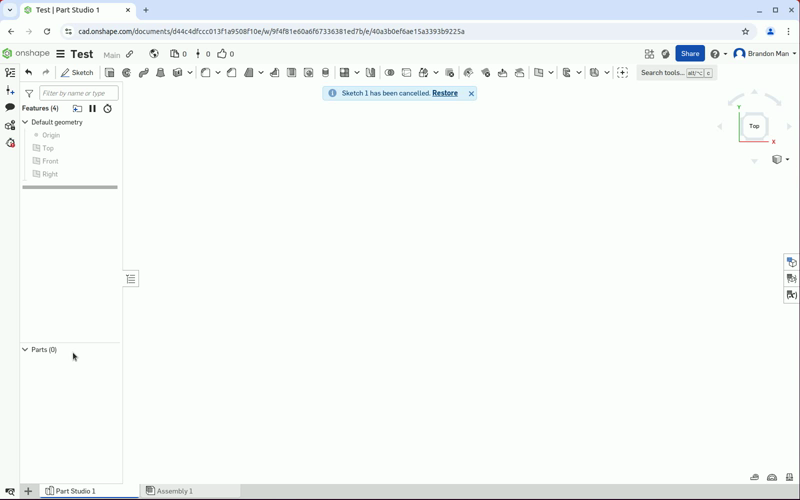
key(shift+p)
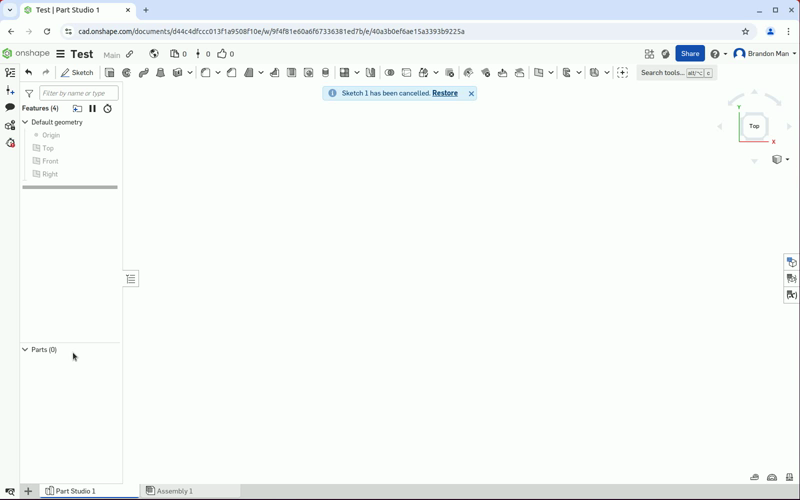
key(space)
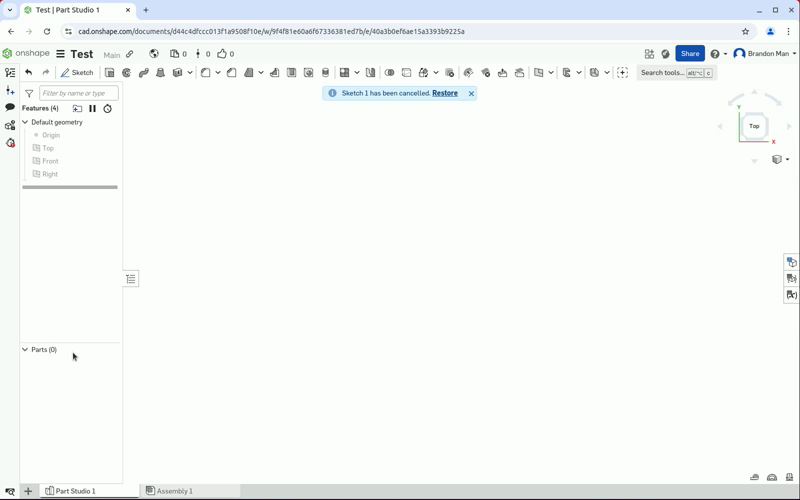
key_down(shift)
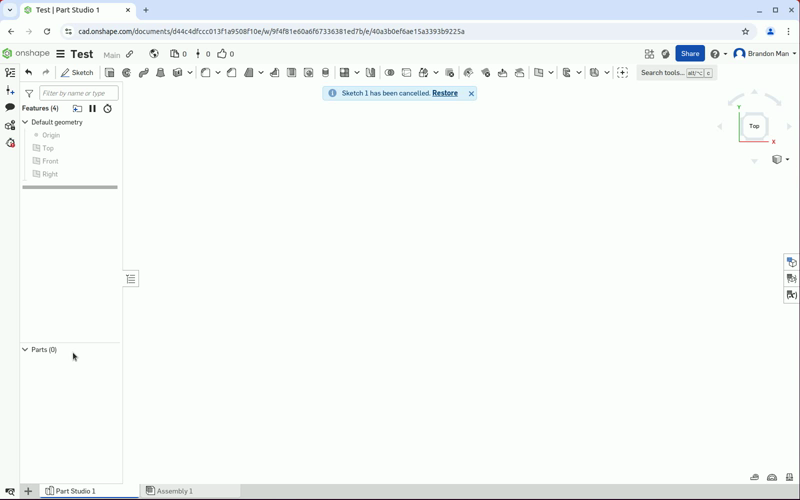
key(up)
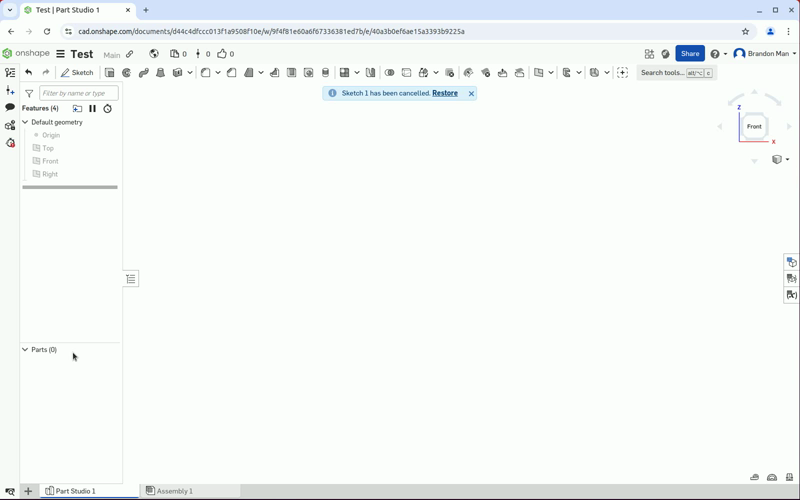
key_up(shift)
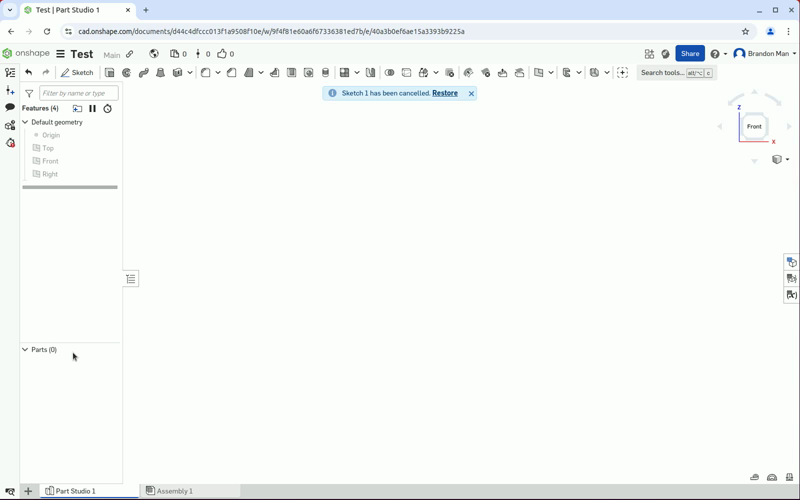
mouse_move(73, 352)
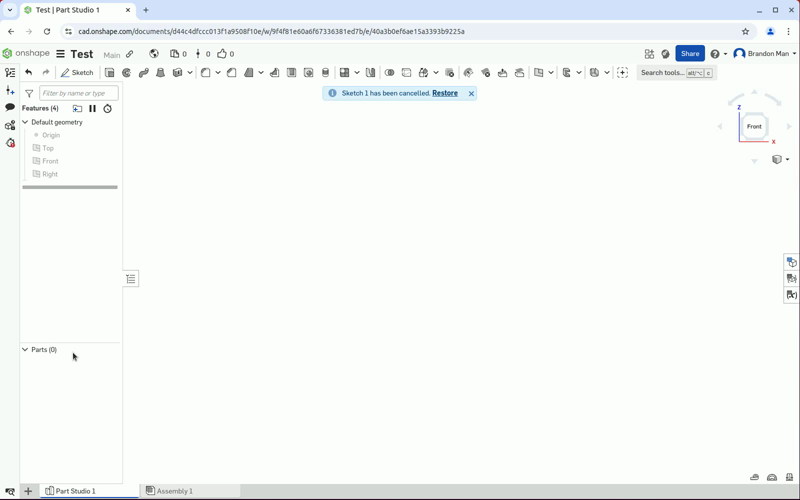
key(shift+y)
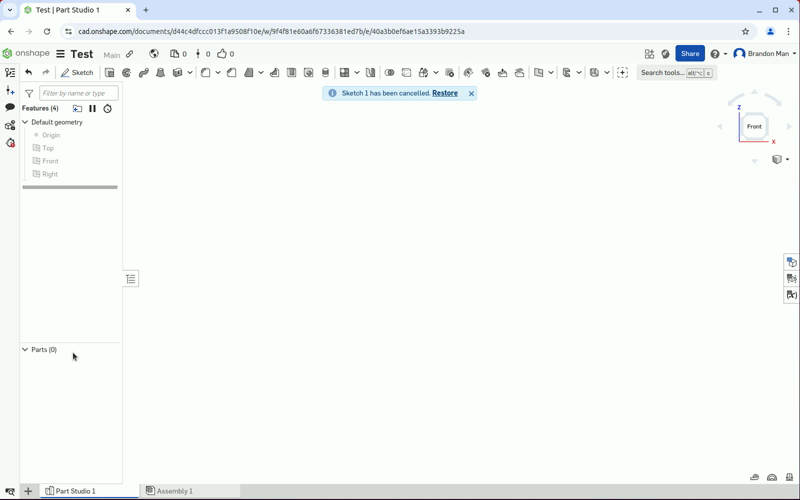
key(shift+s)
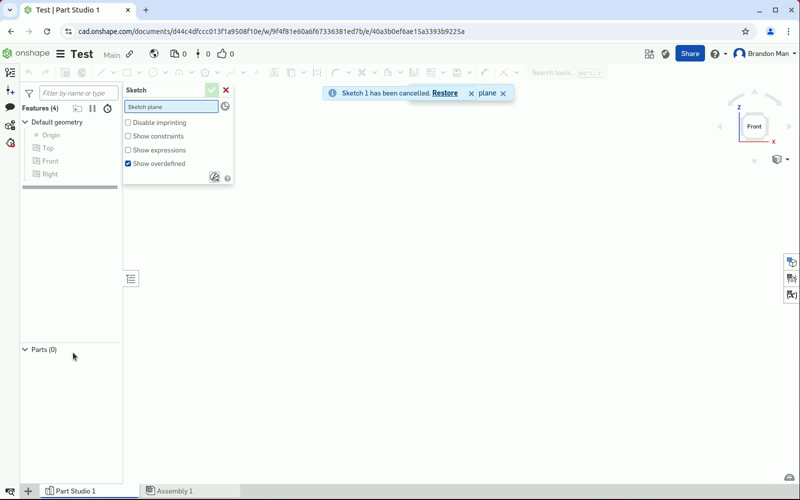
mouse_move(73, 163)
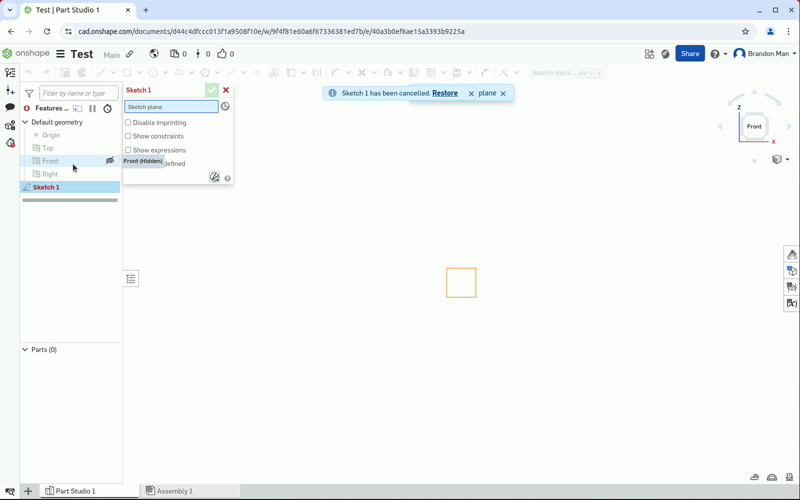
click(73, 163)
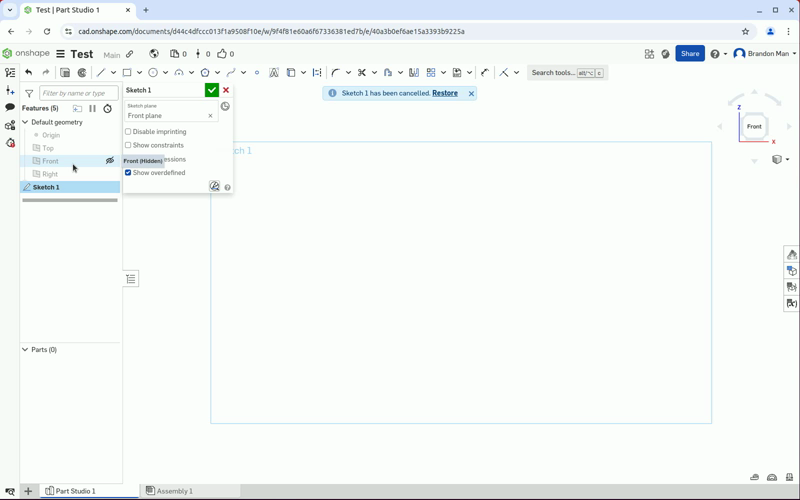
mouse_move(73, 352)
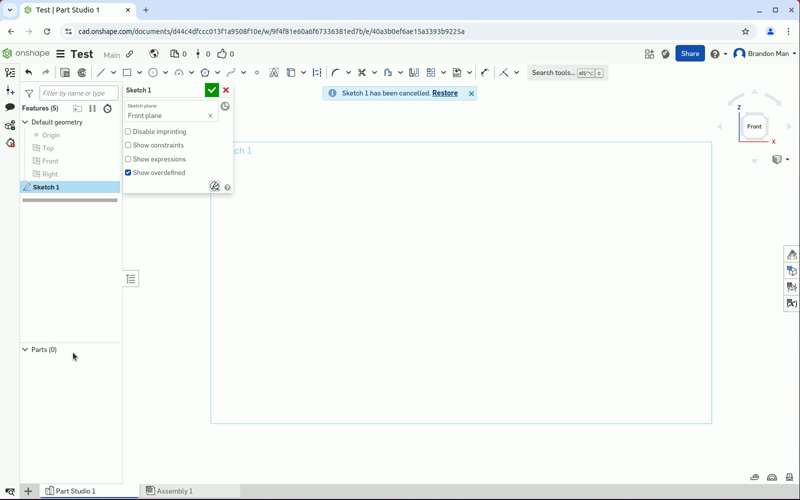
key(y)
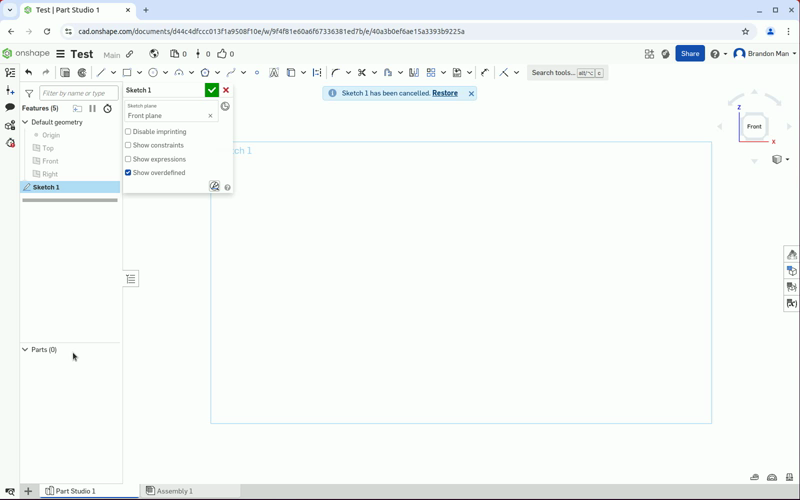
key(a)
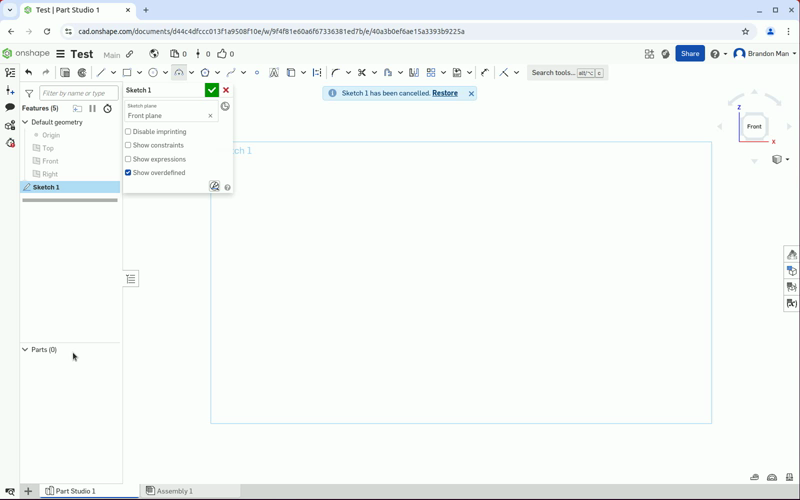
key_down(shift)
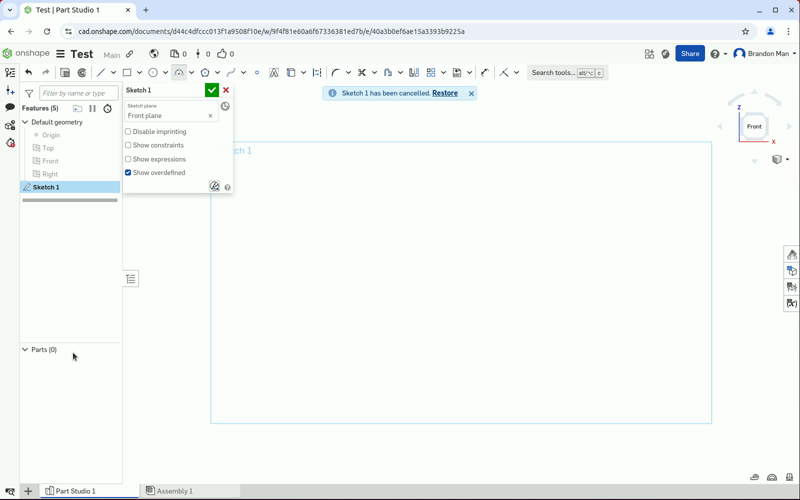
mouse_move(431, 275)
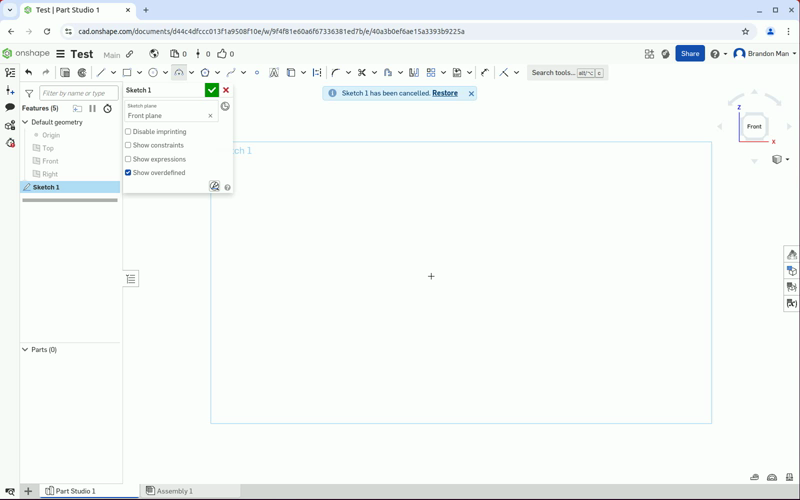
click(431, 275)
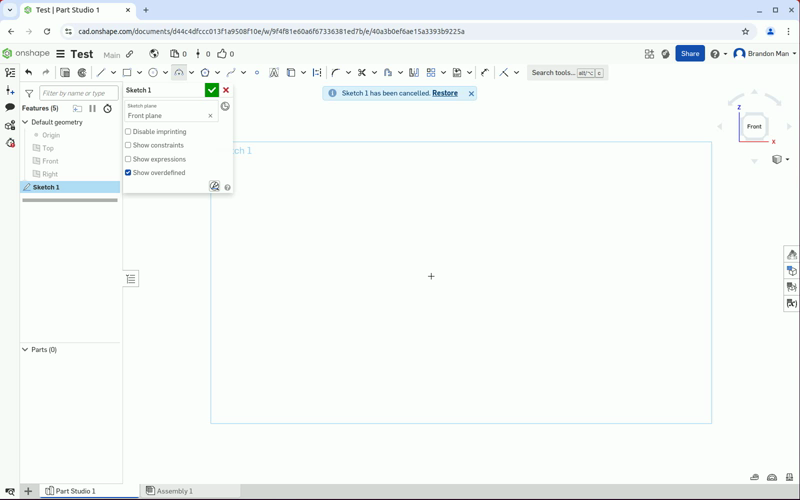
key_up(shift)
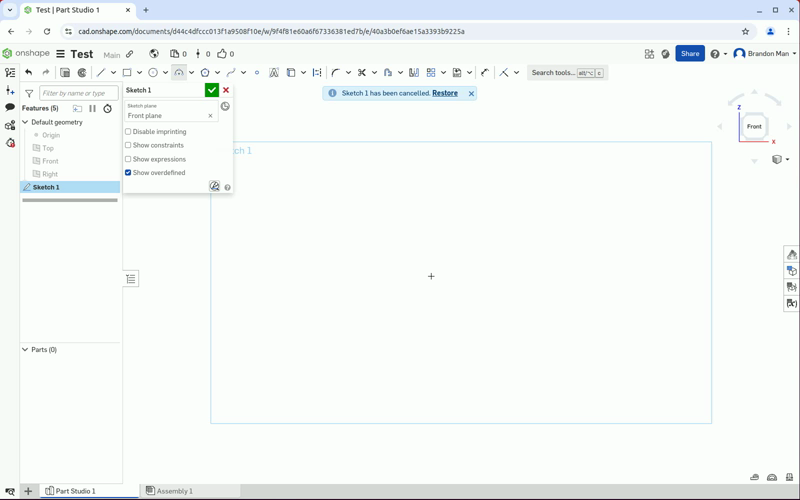
key_down(shift)
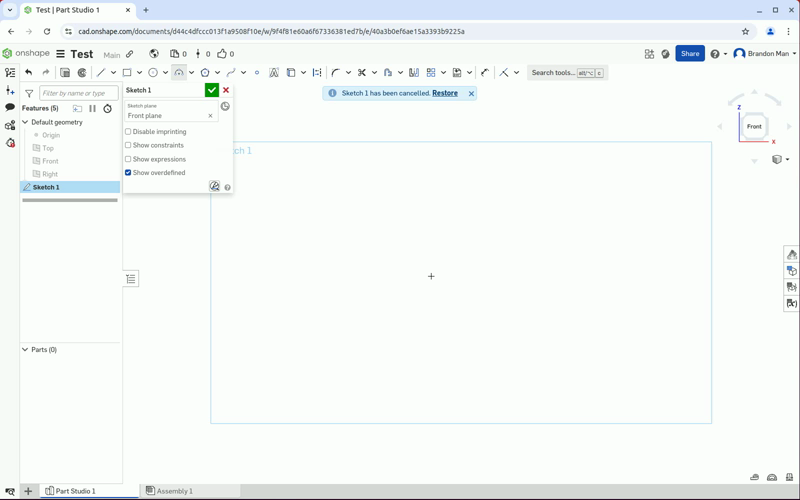
mouse_move(490, 276)
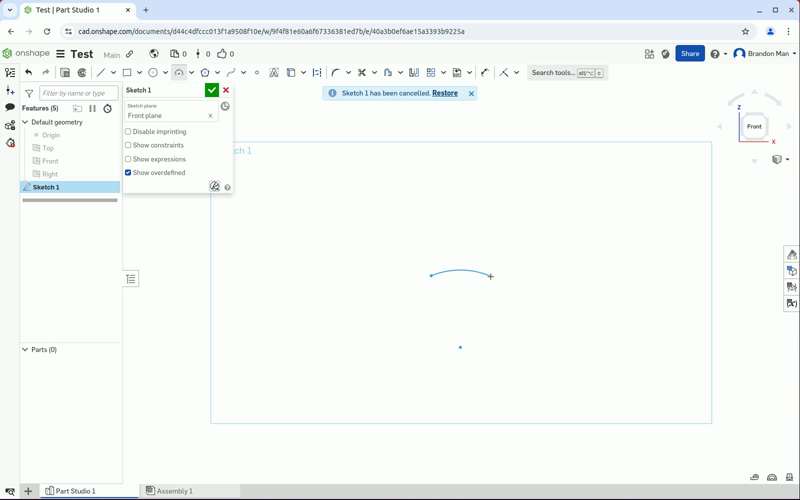
click(490, 276)
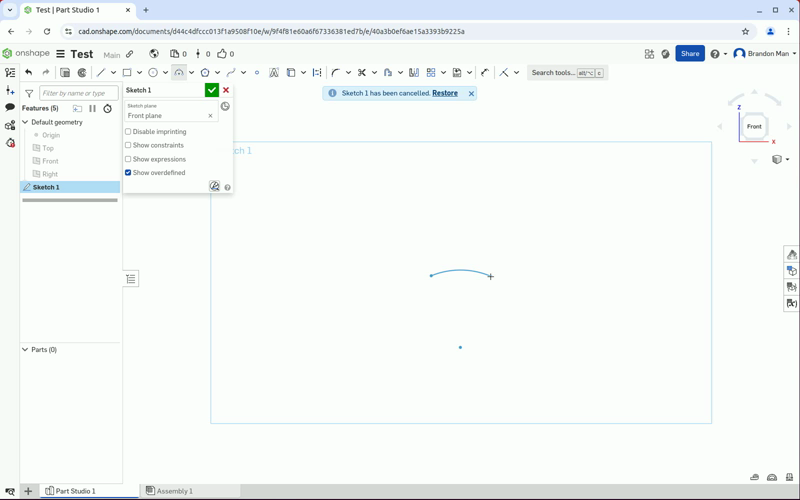
mouse_move(461, 252)
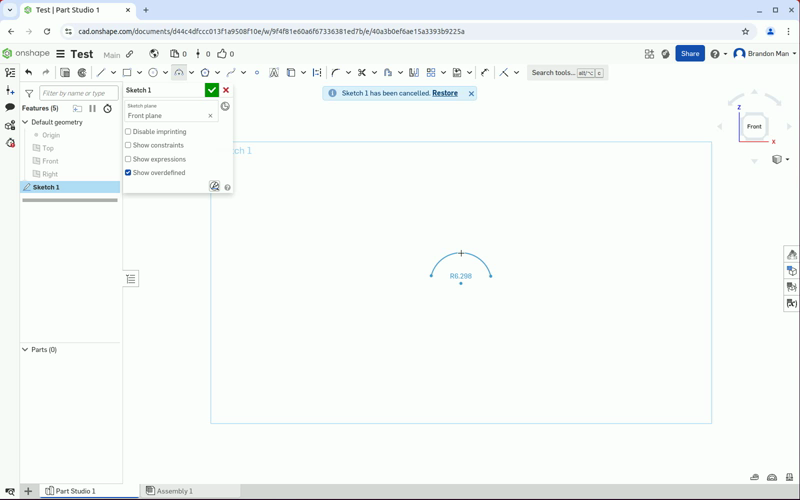
click(461, 252)
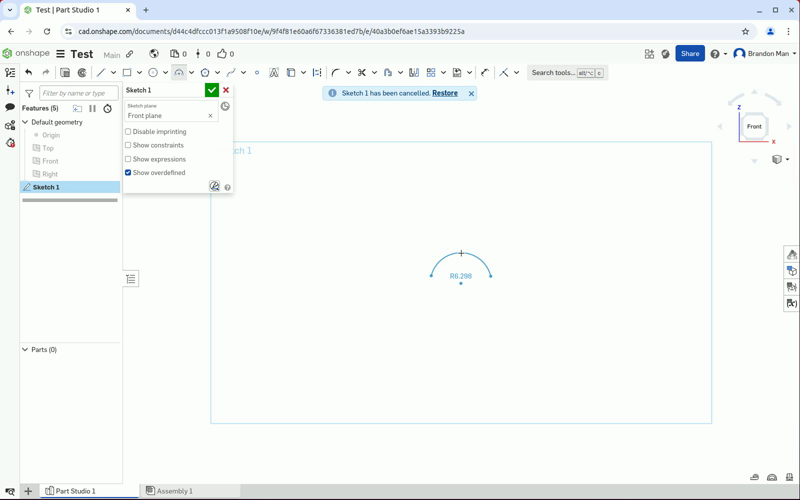
key_up(shift)
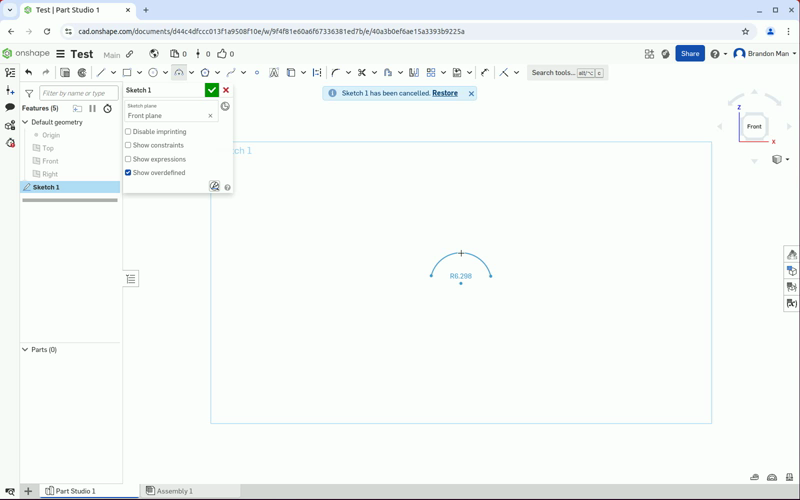
key(esc)
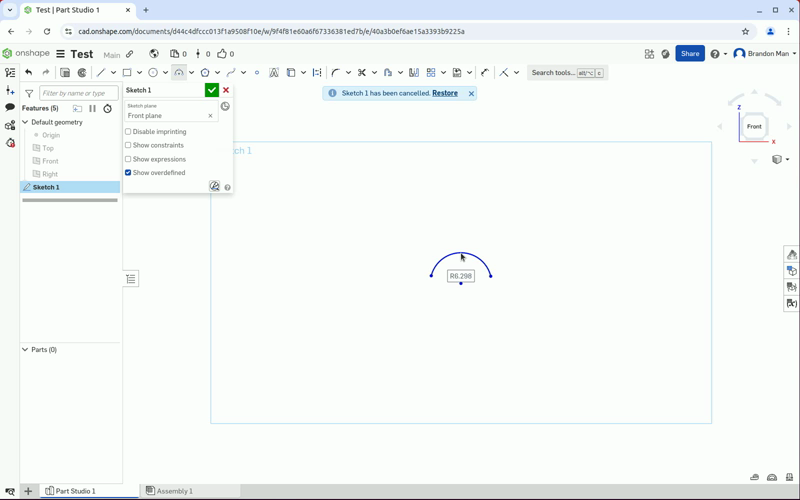
key(l)
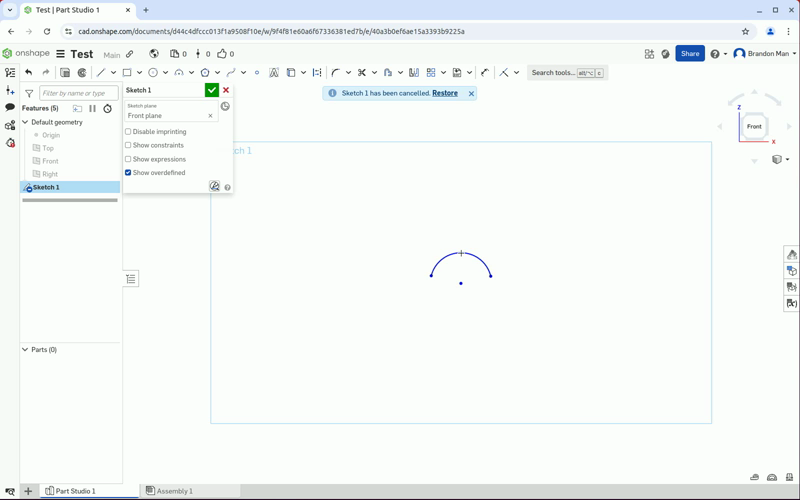
mouse_move(490, 276)
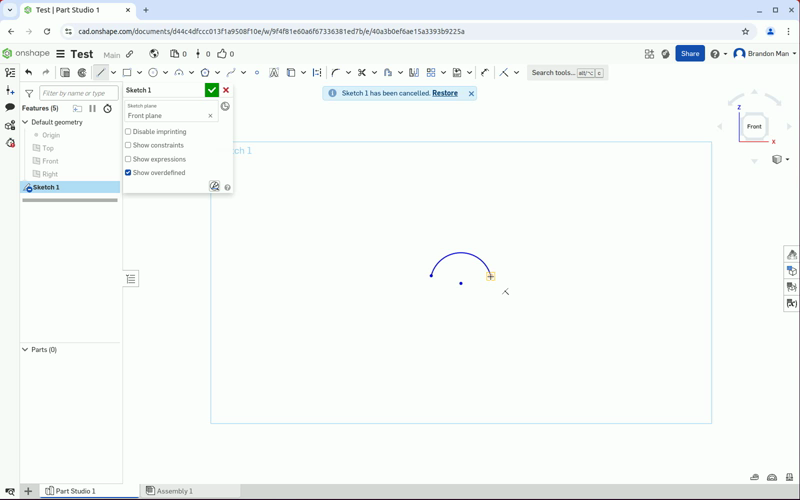
click(490, 276)
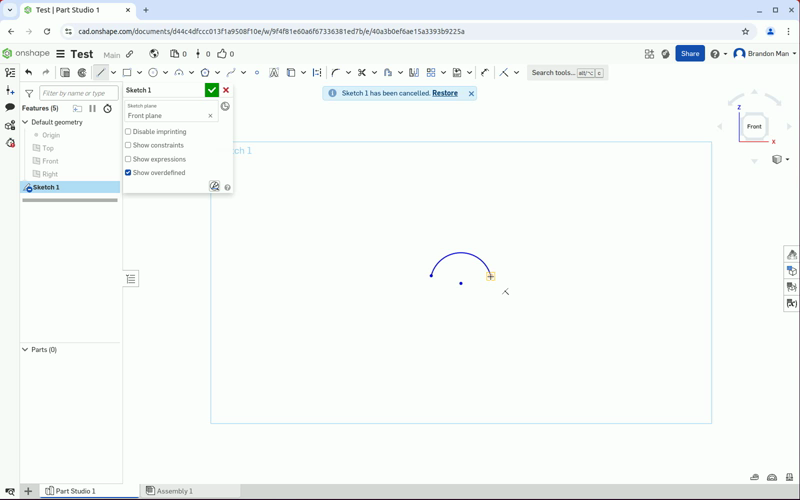
key_down(shift)
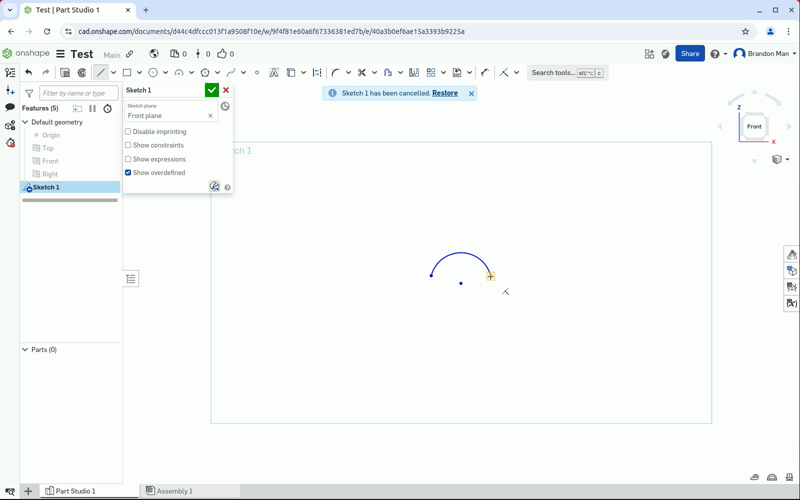
mouse_move(520, 276)
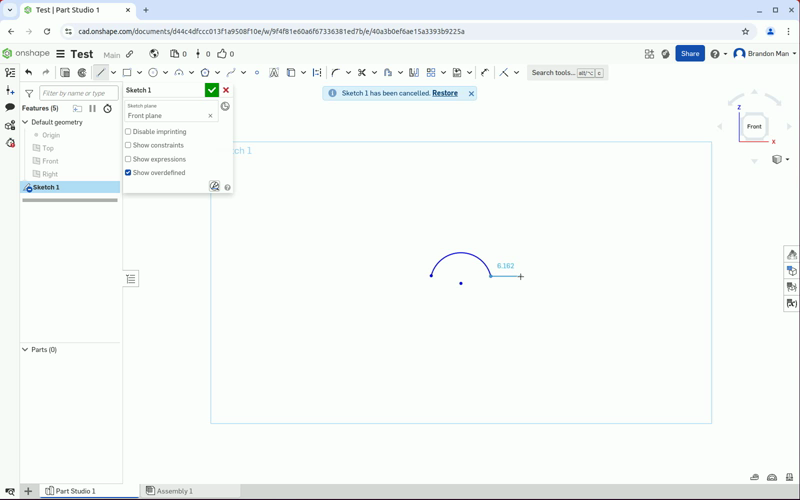
mouse_move(480, 230)
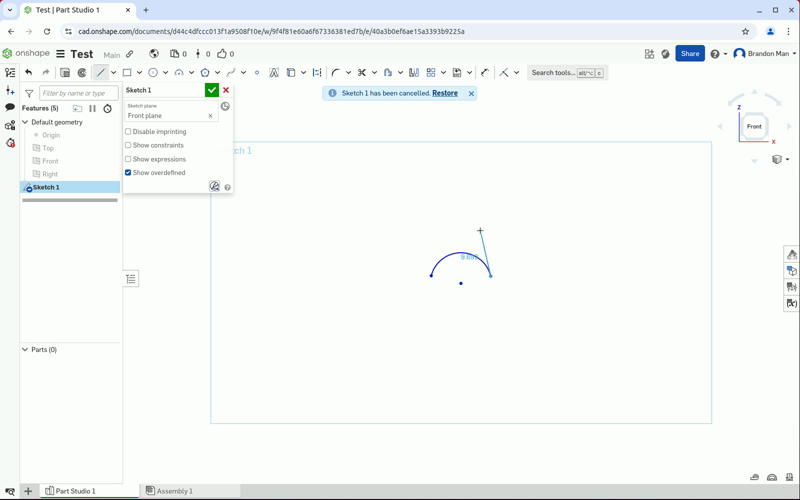
click(480, 230)
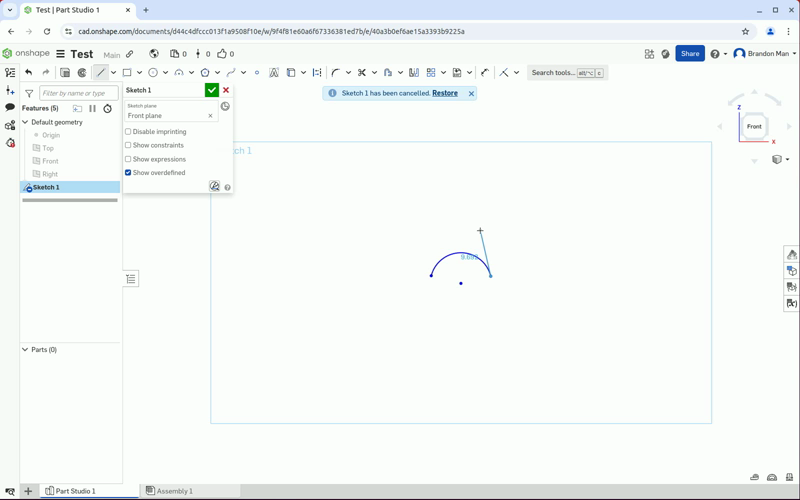
key_up(shift)
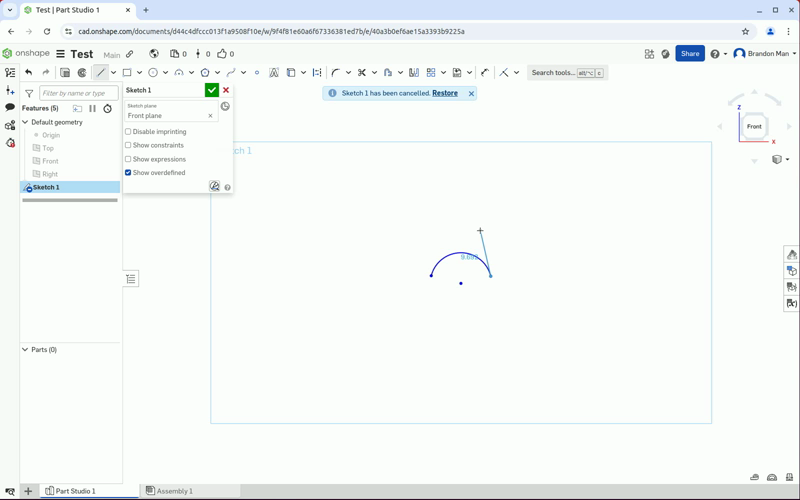
key_down(shift)
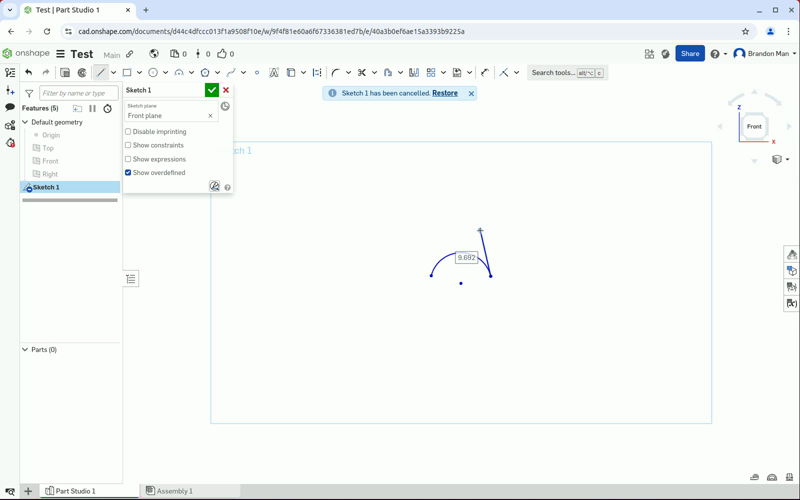
mouse_move(510, 230)
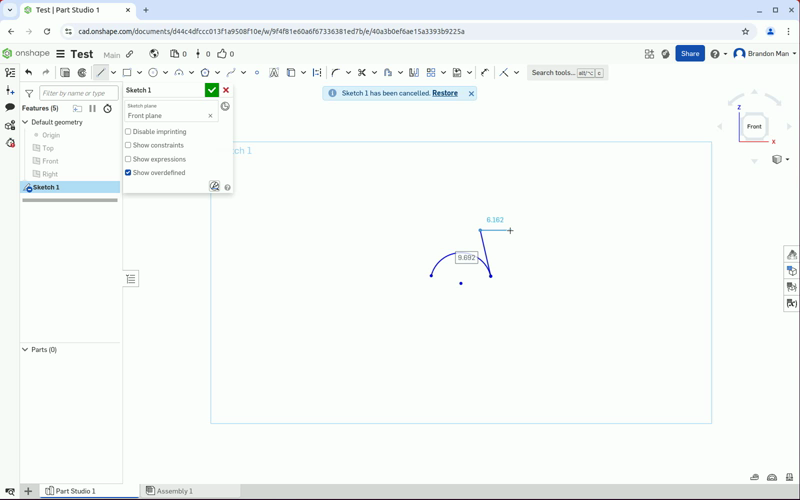
mouse_move(461, 230)
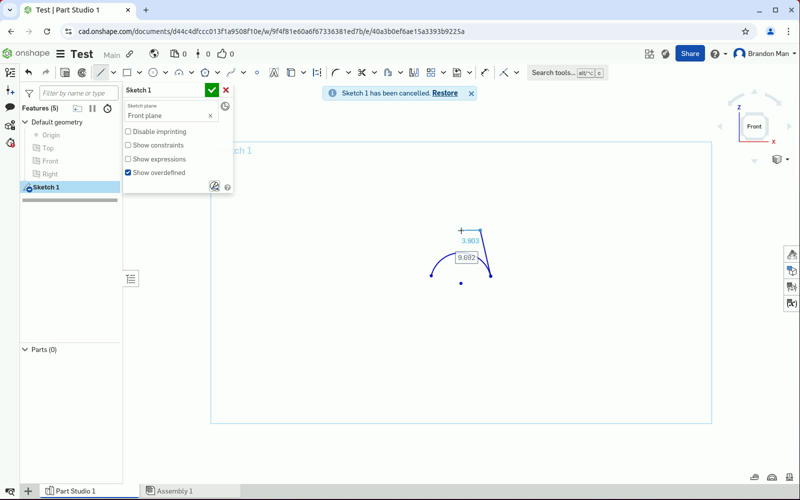
click(461, 230)
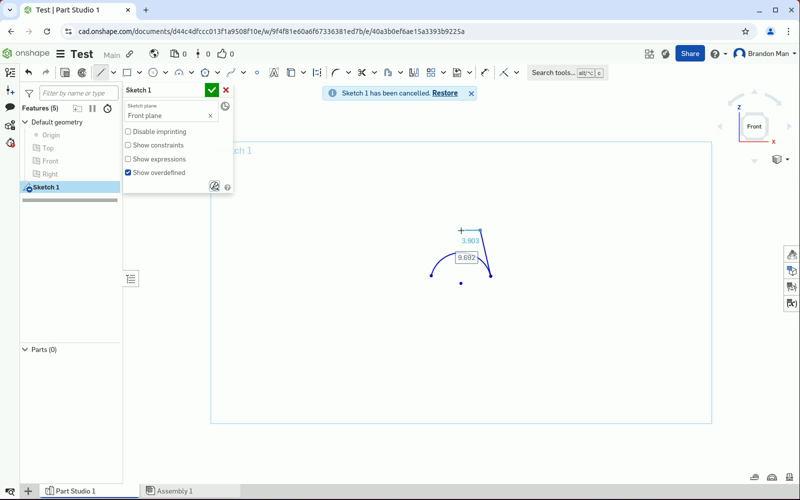
key_up(shift)
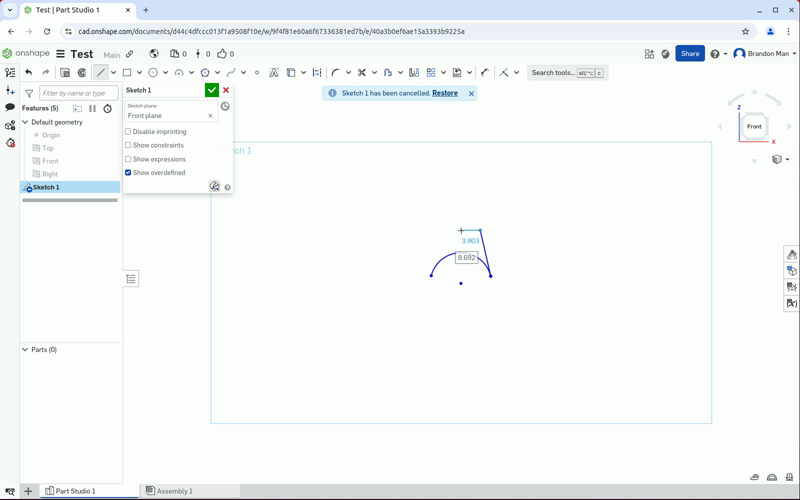
key_down(shift)
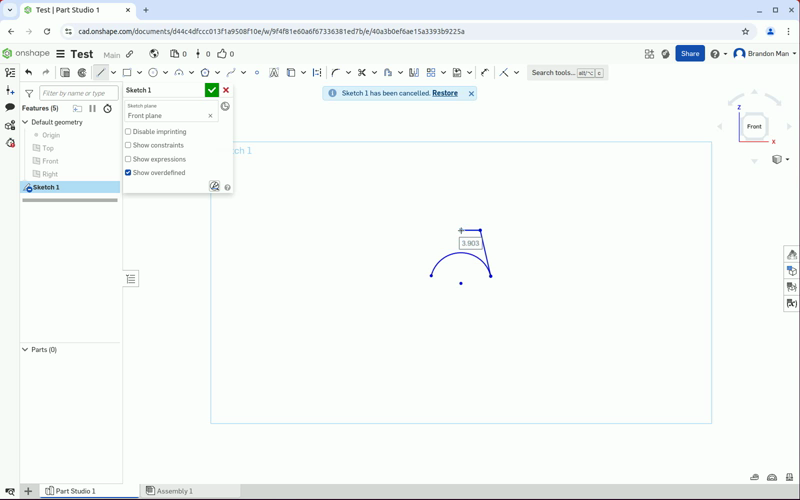
mouse_move(491, 230)
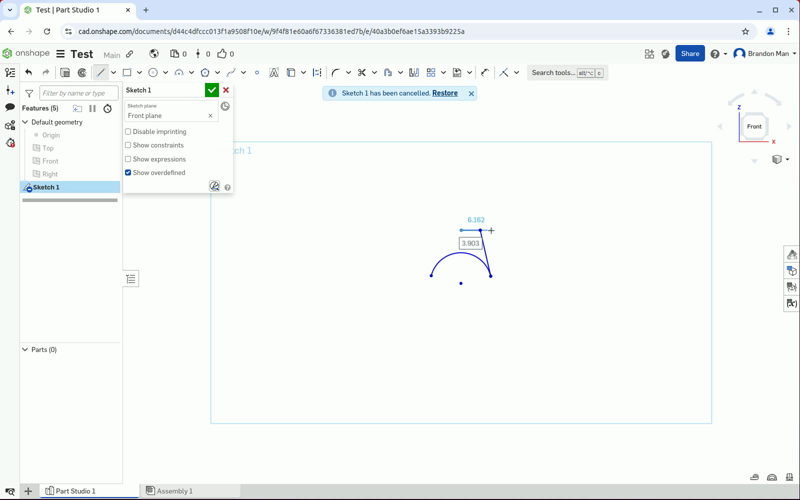
mouse_move(442, 230)
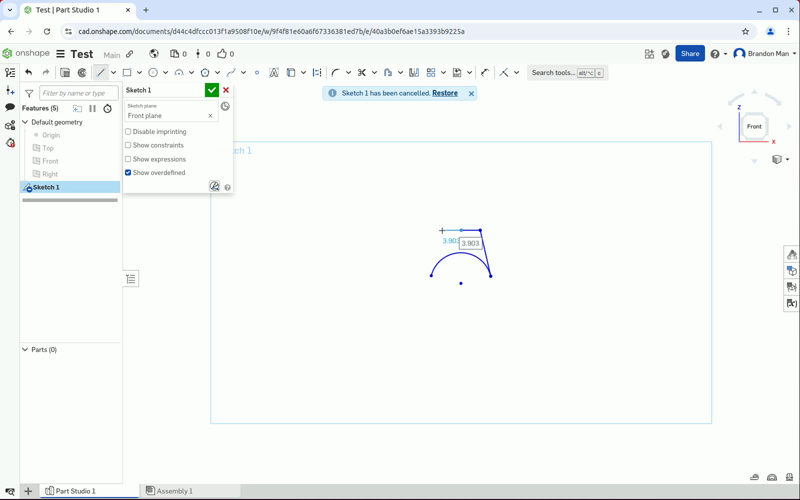
click(442, 230)
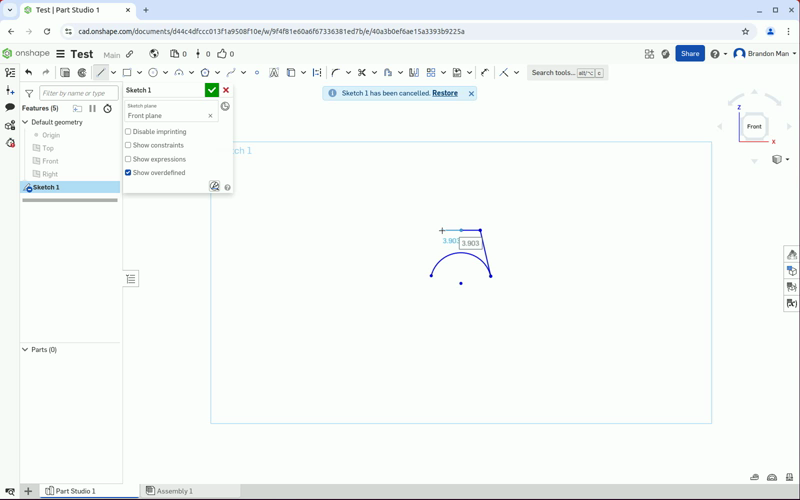
key_up(shift)
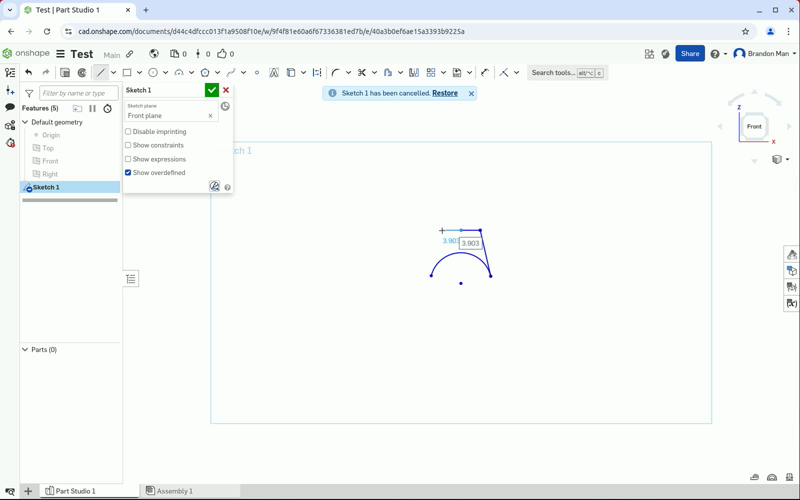
mouse_move(472, 230)
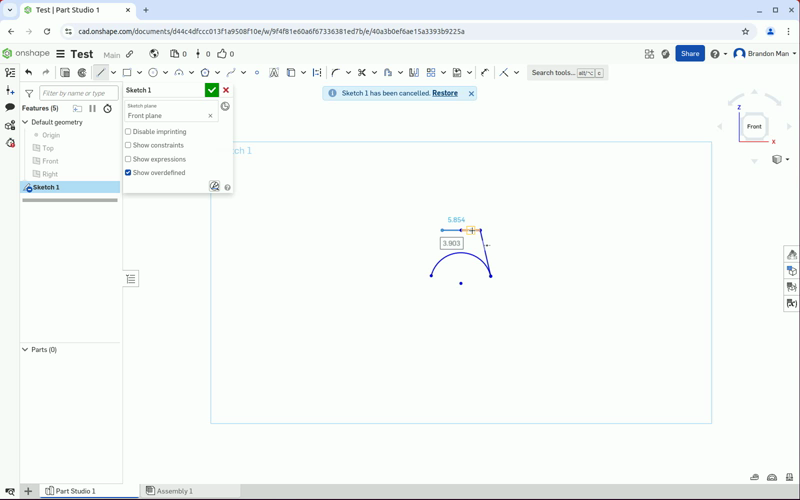
key_down(shift)
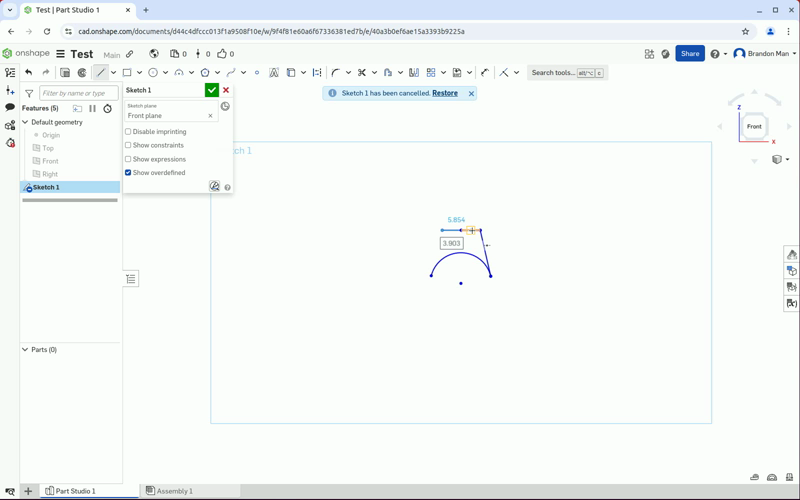
mouse_move(431, 275)
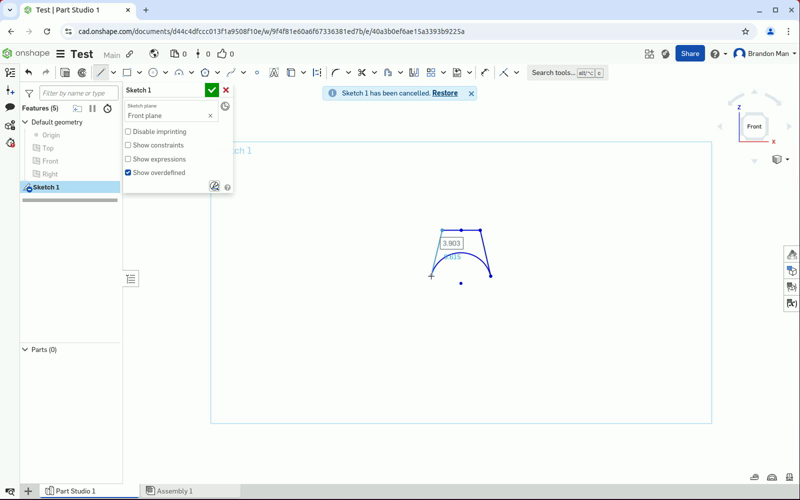
key_up(shift)
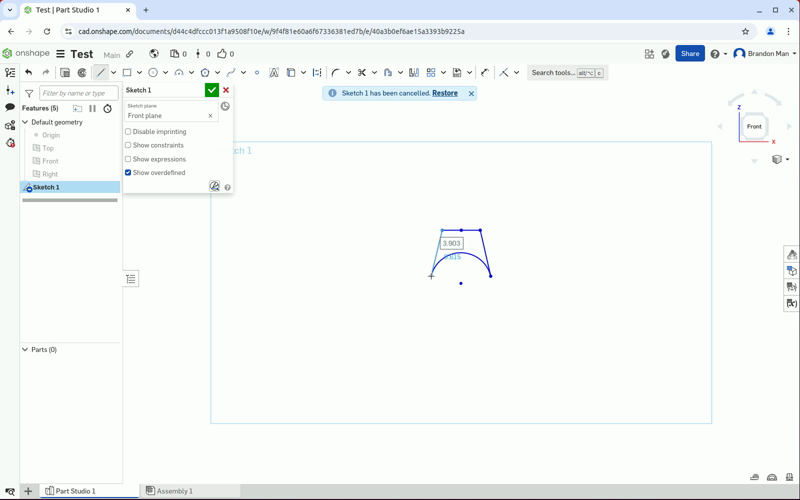
click(431, 275)
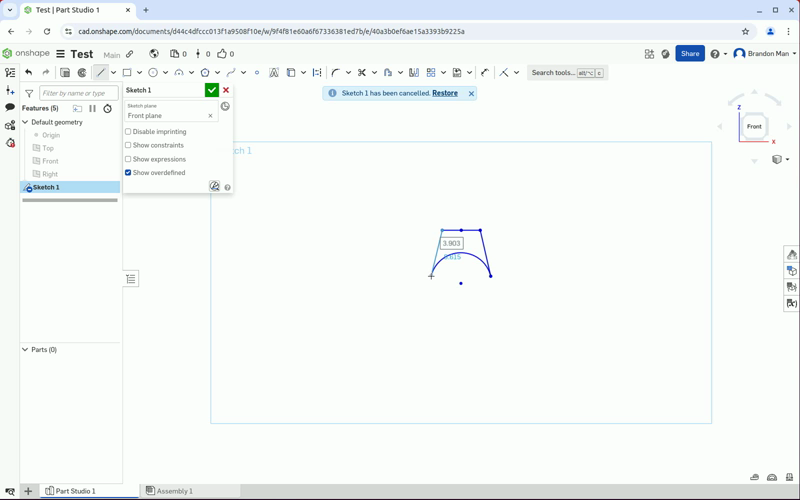
key(esc)
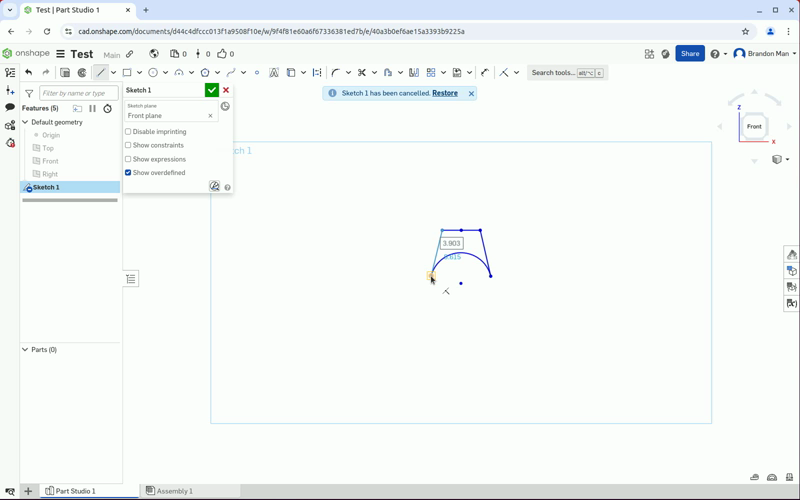
mouse_move(440, 255)
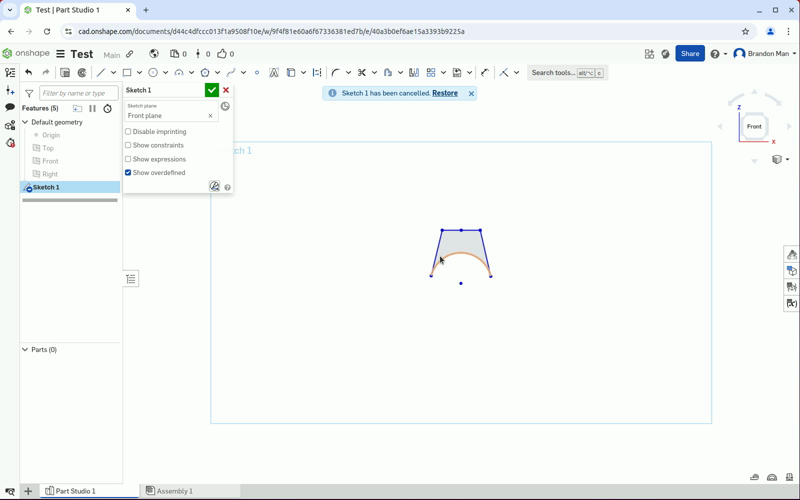
scroll(6)
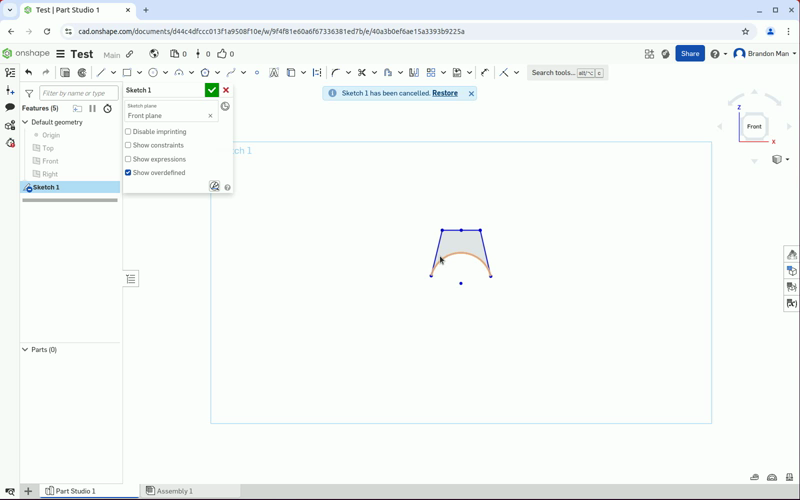
scroll(6)
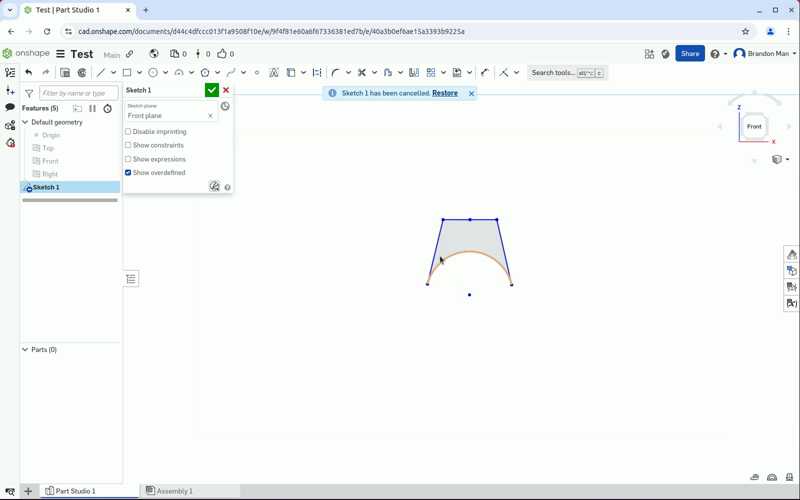
scroll(6)
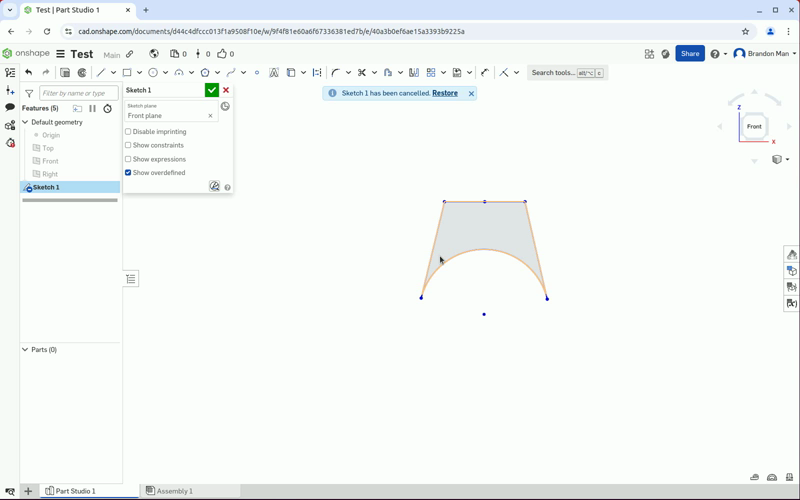
scroll(6)
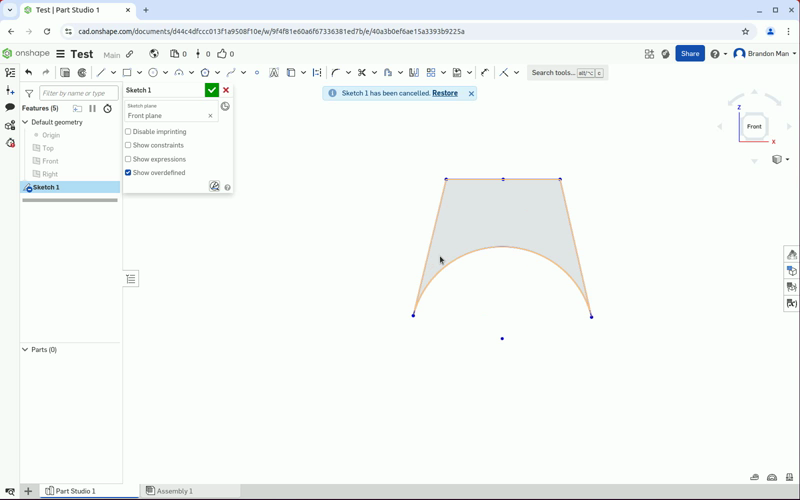
scroll(6)
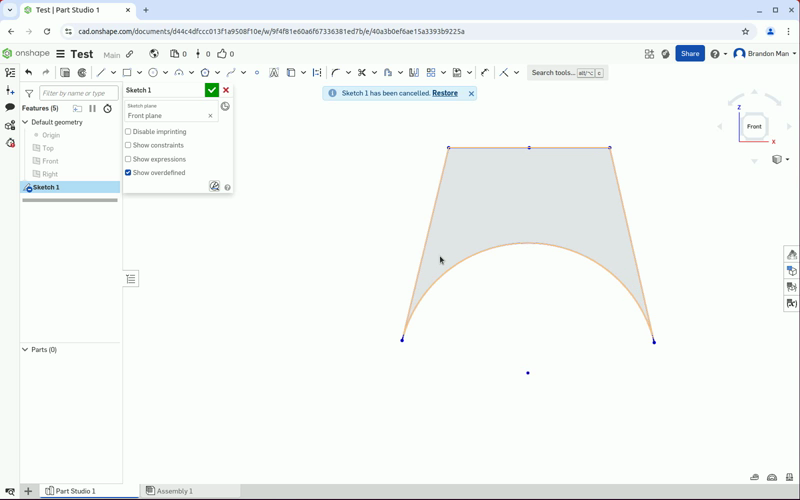
scroll(6)
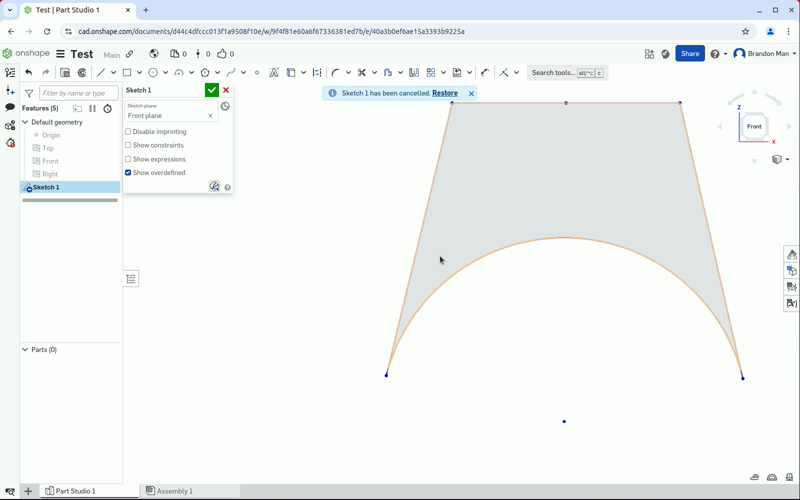
scroll(6)
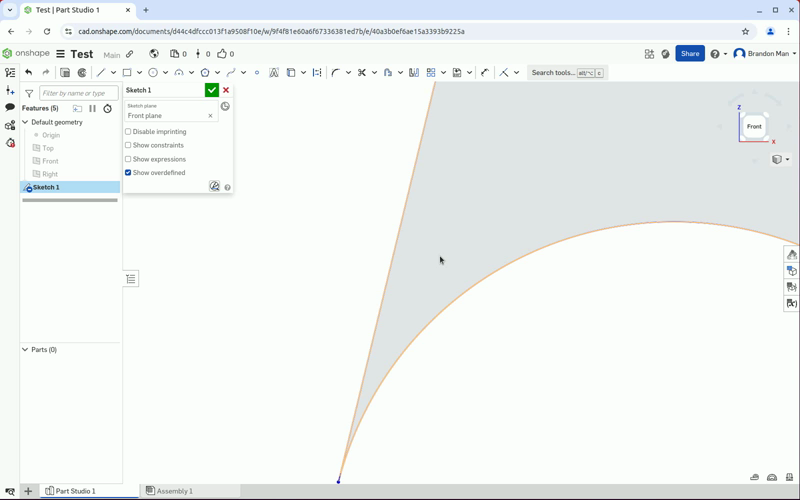
click(440, 255)
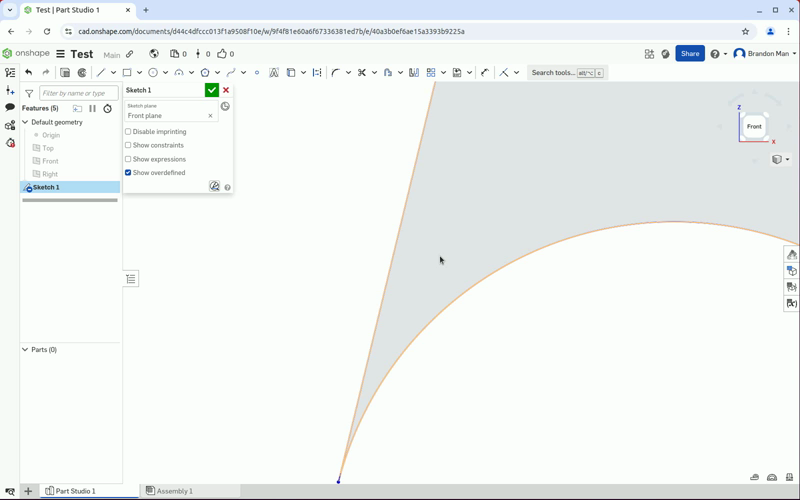
scroll(-6)
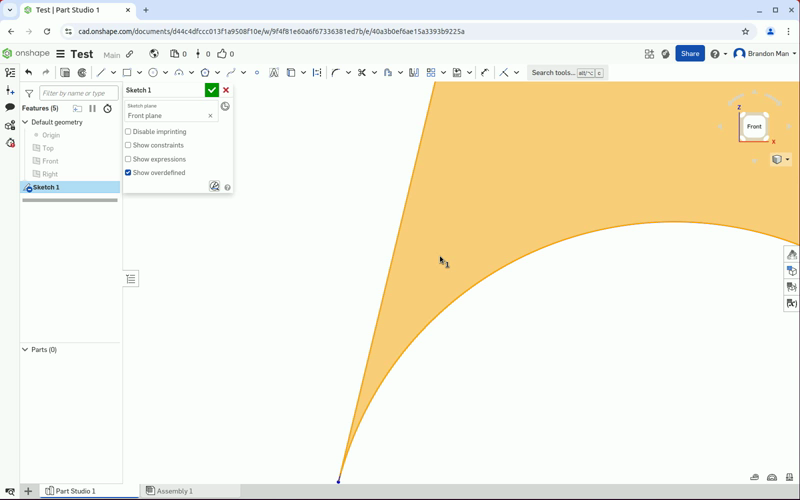
scroll(-6)
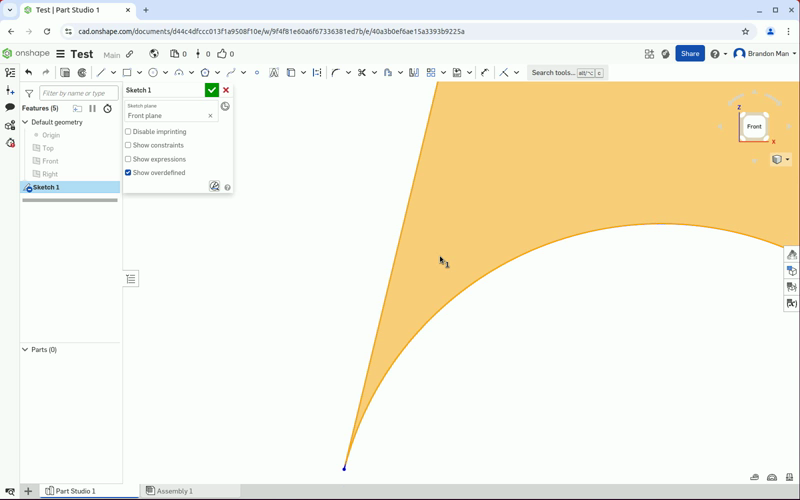
scroll(-6)
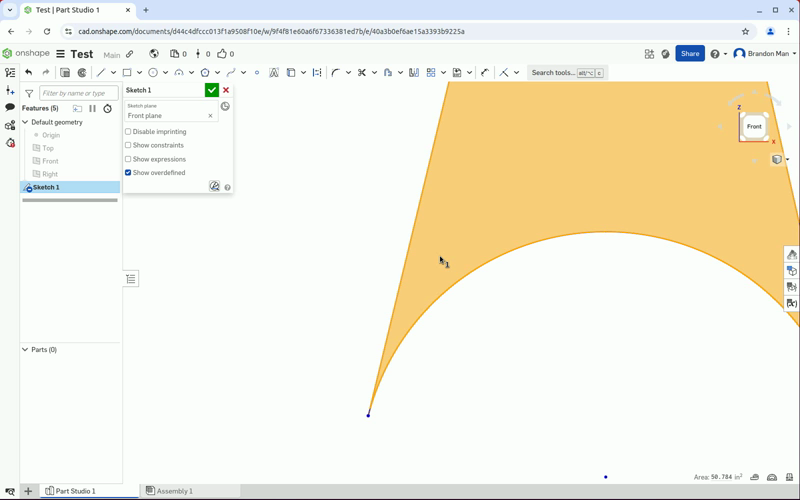
scroll(-6)
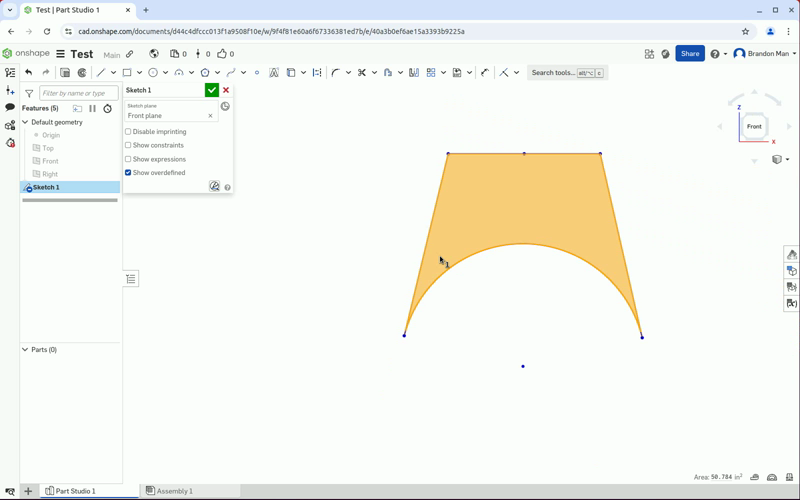
scroll(-6)
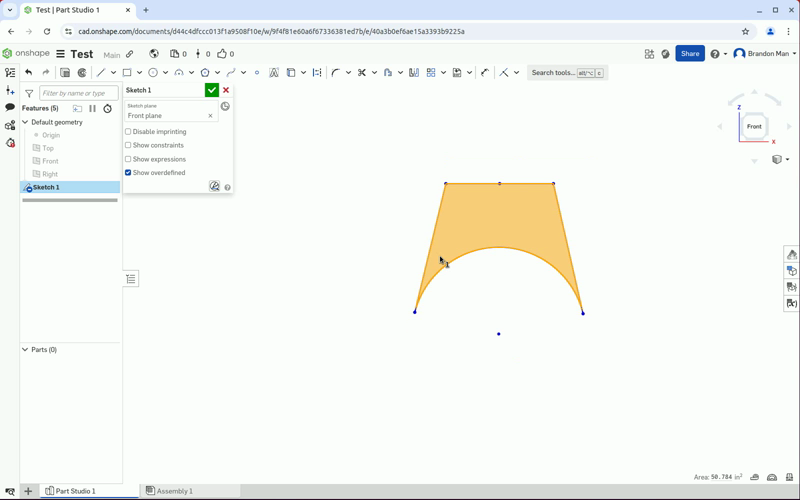
scroll(-6)
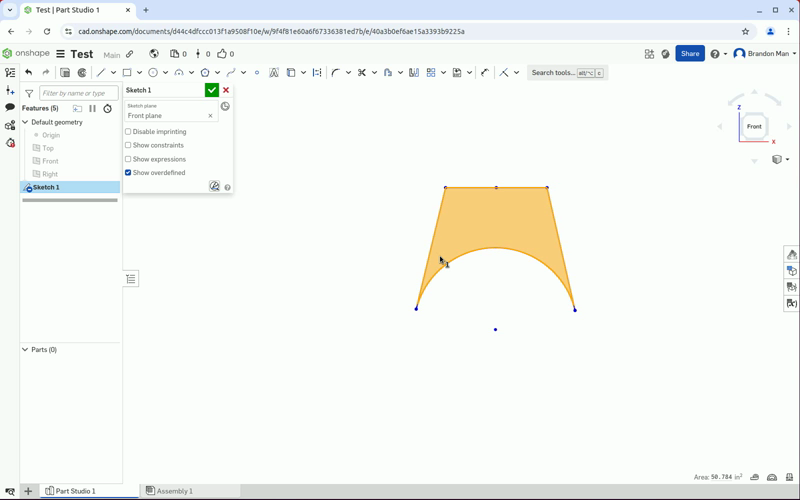
scroll(-6)
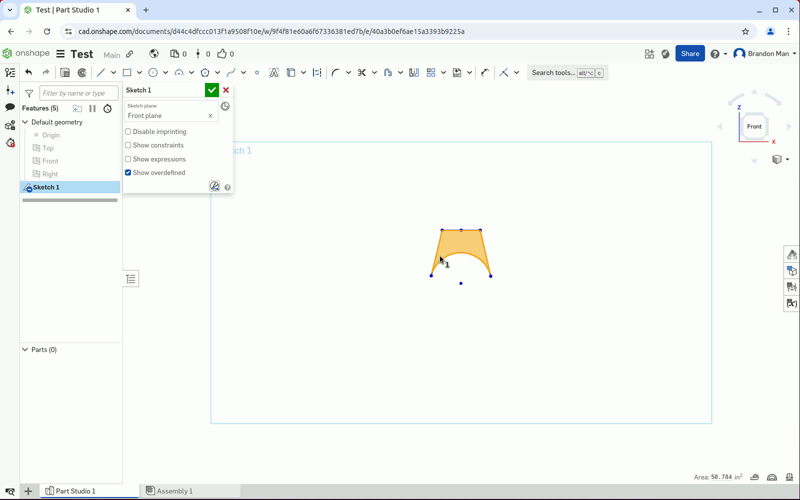
mouse_move(73, 352)
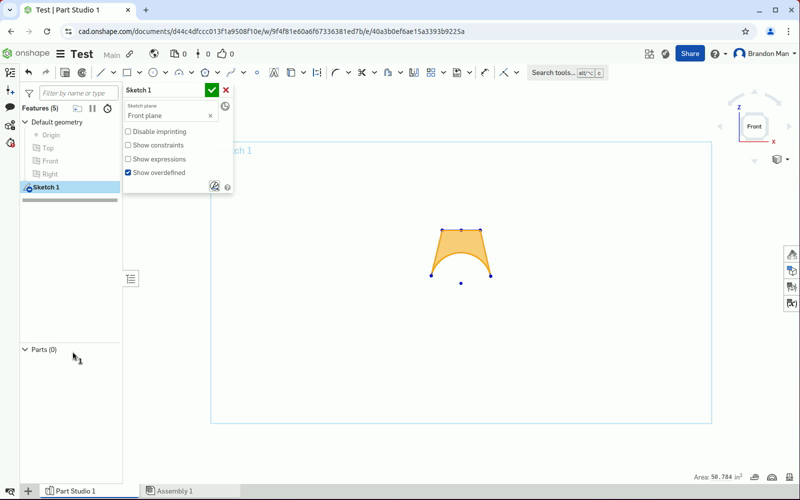
key(shift+y)
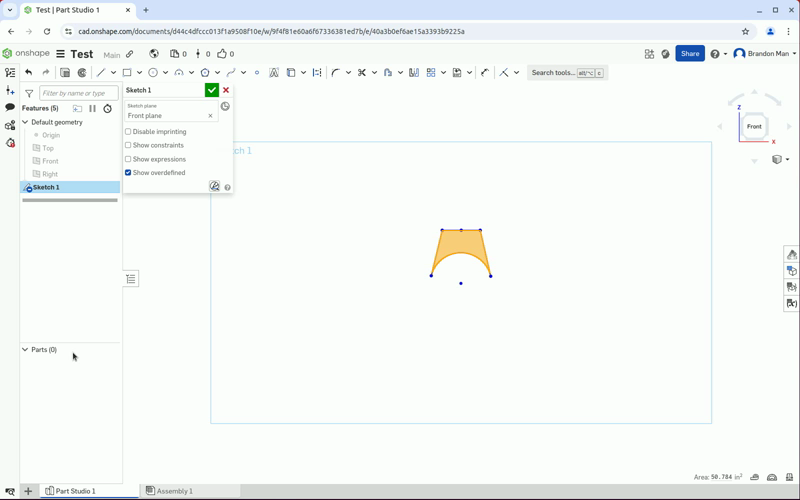
key(shift+e)
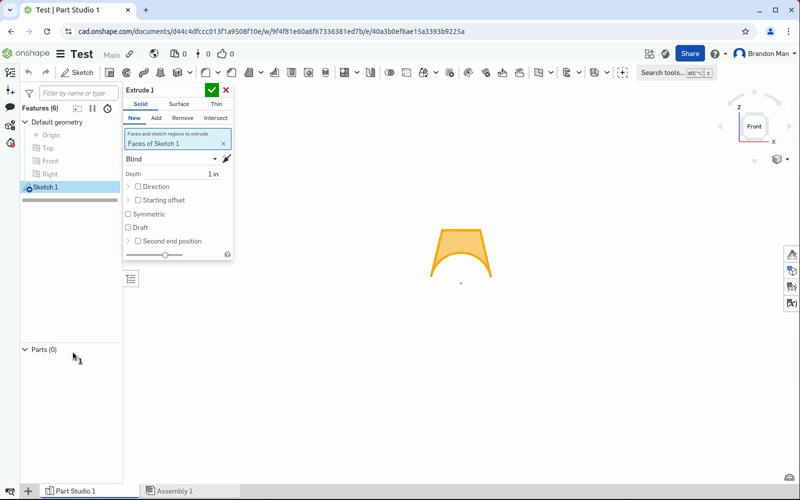
mouse_move(143, 106)
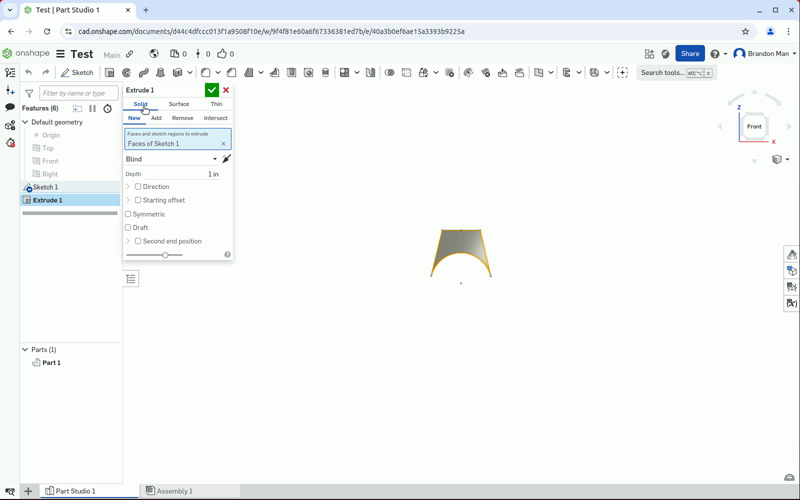
click(143, 106)
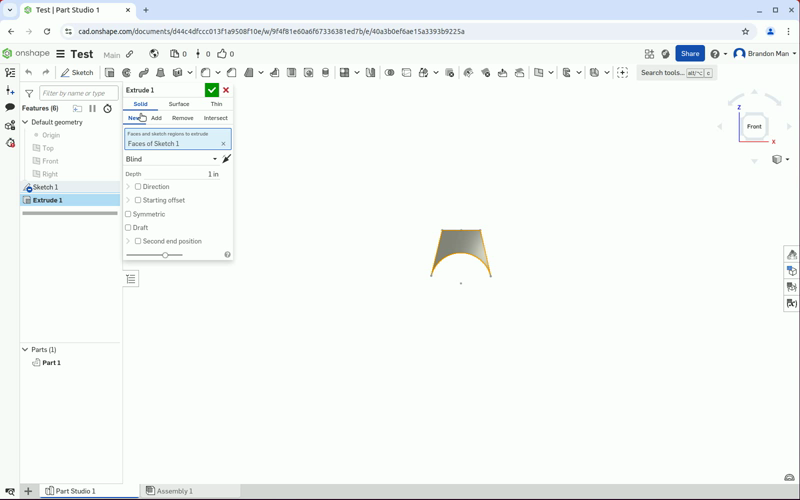
mouse_move(137, 120)
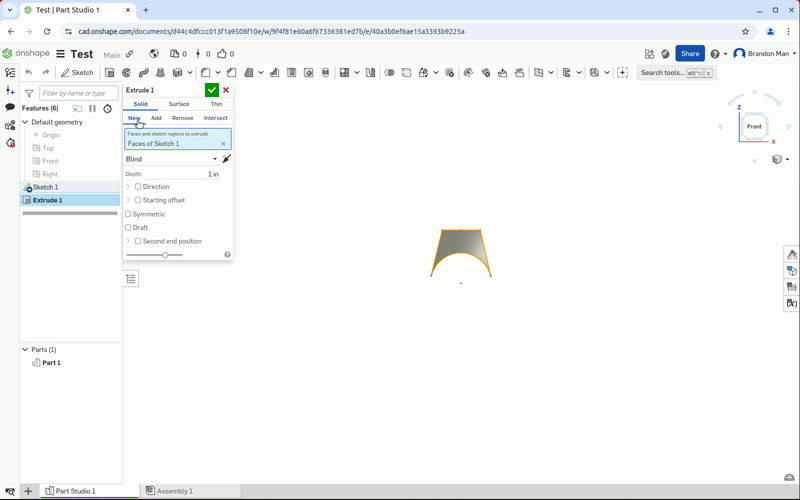
click(137, 120)
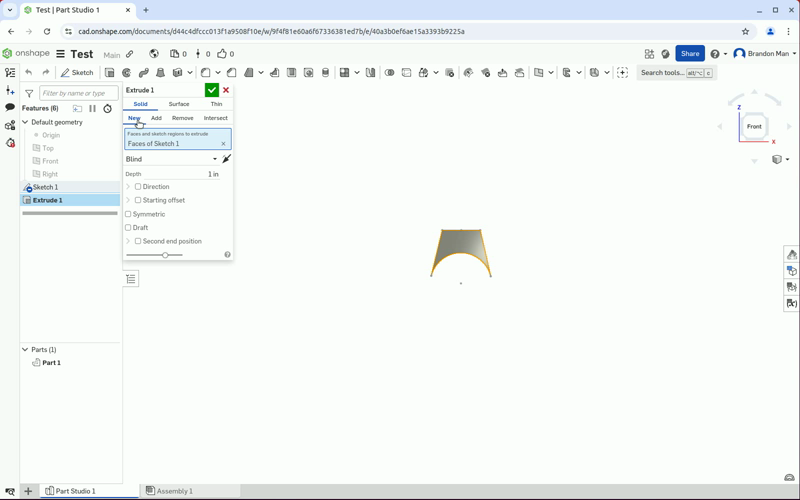
key(tab, 4)
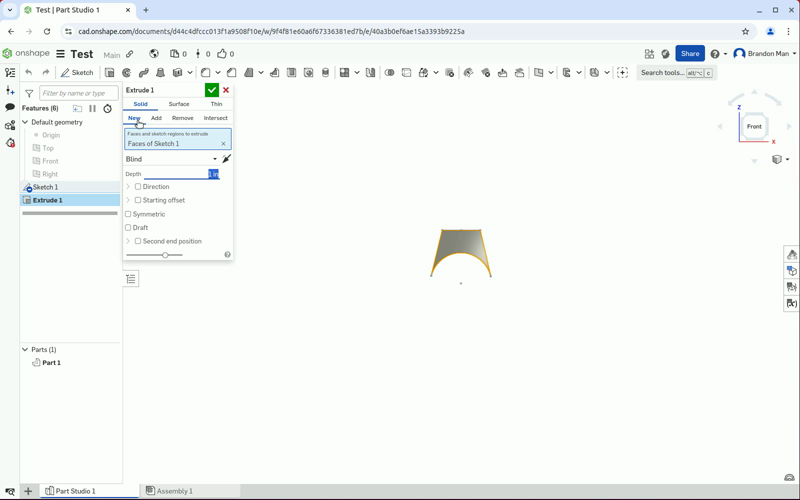
text(7.703)
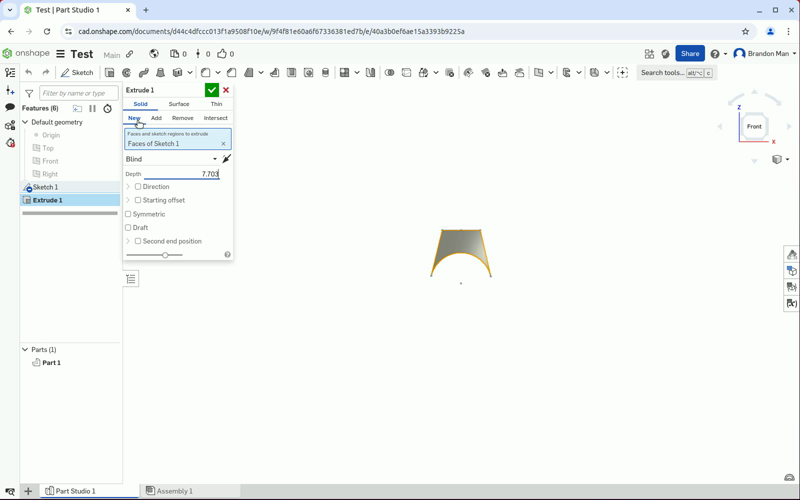
key(enter)
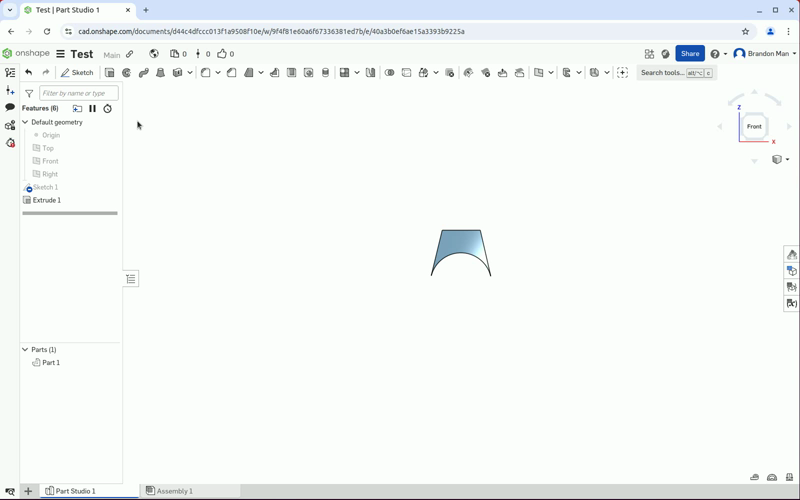
key(shift+h)
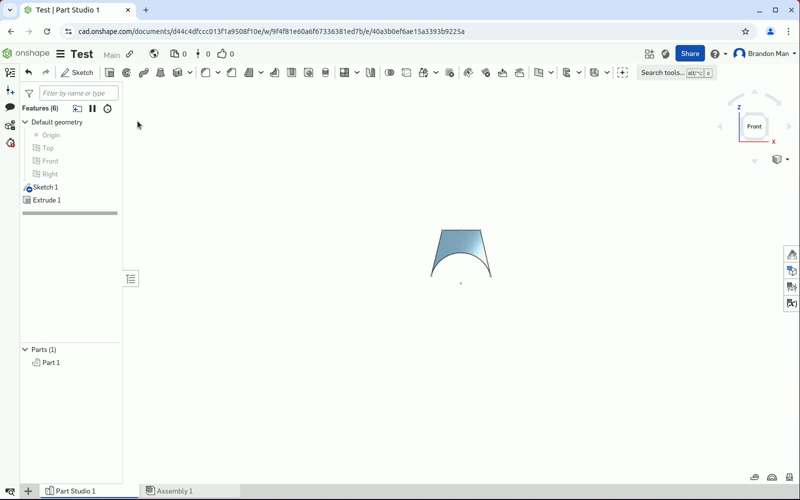
key(shift+h)
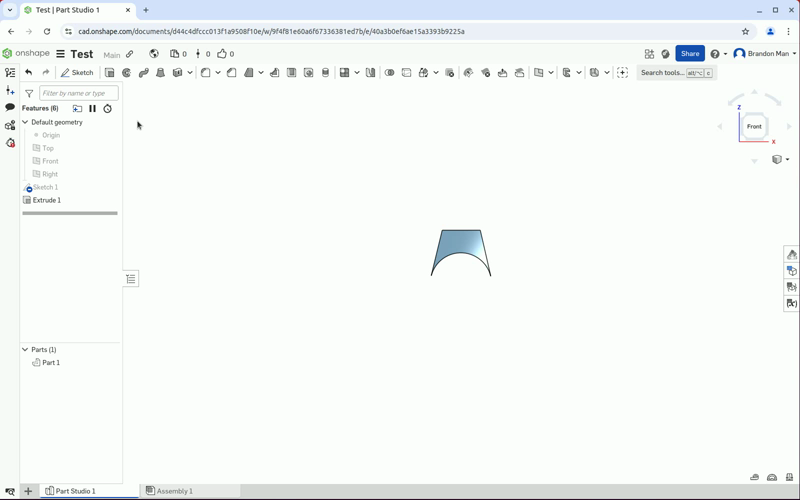
mouse_move(73, 189)
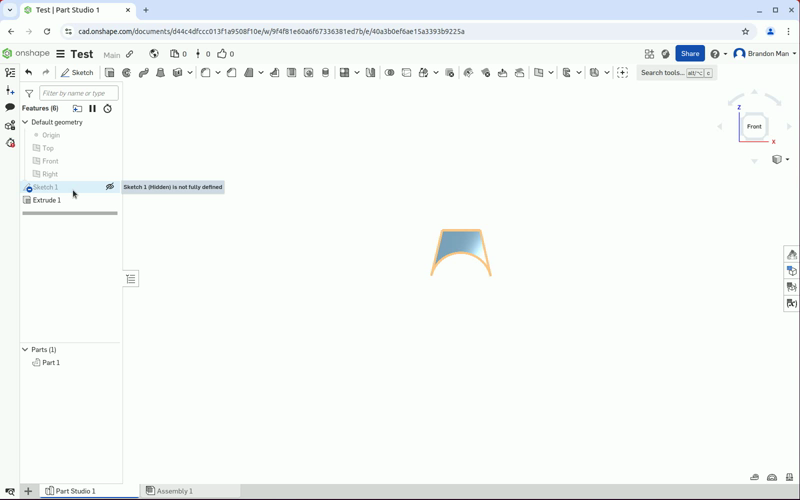
click(73, 189)
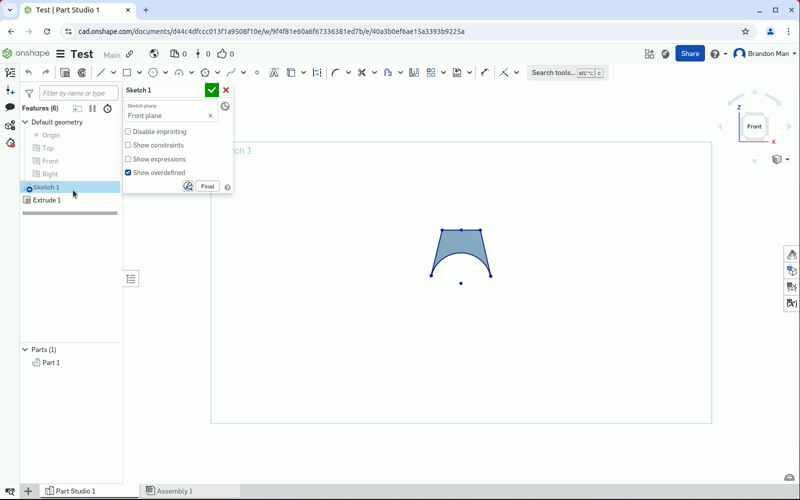
mouse_move(229, 92)
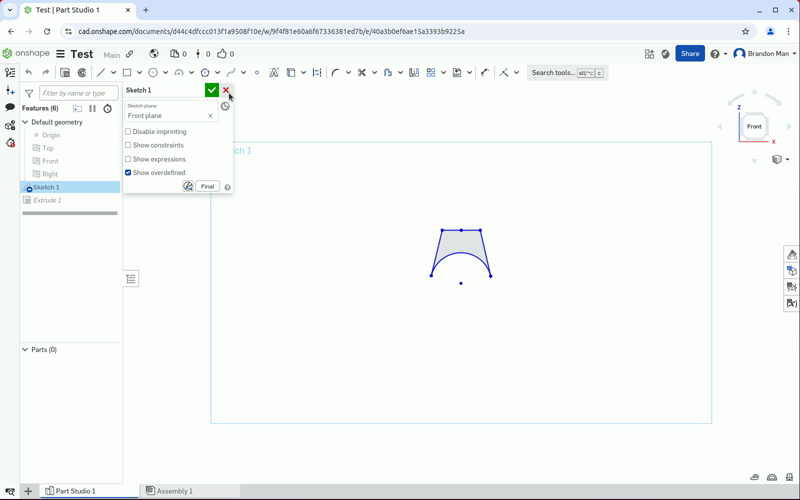
click(229, 92)
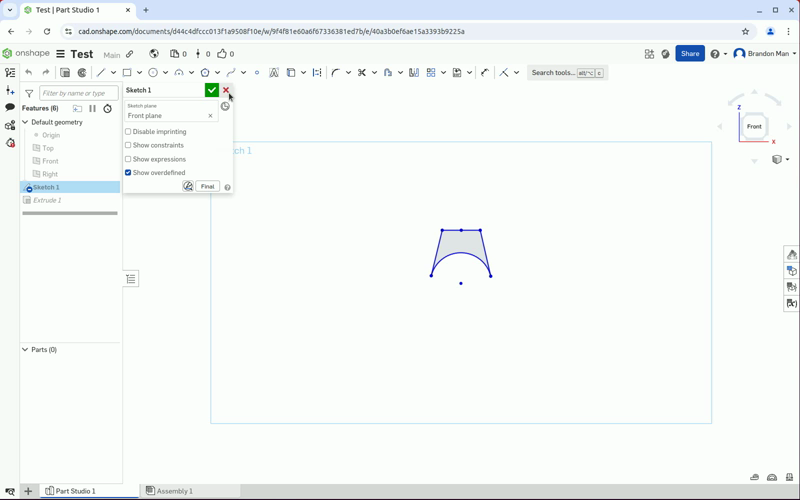
key(shift+s)
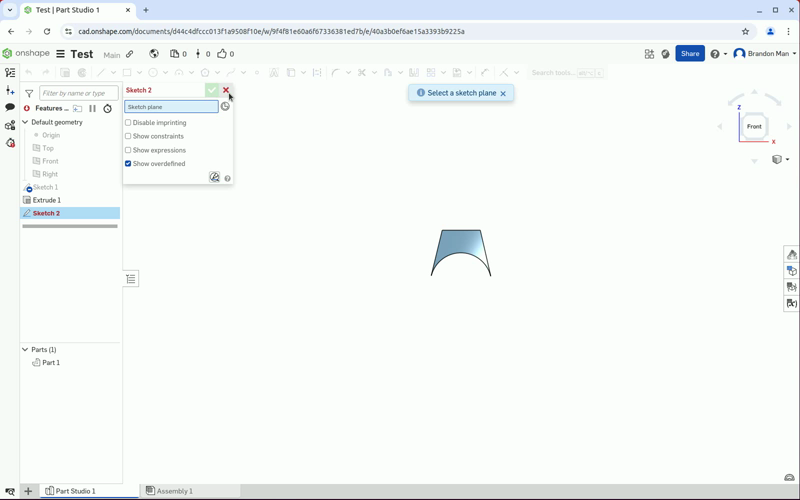
mouse_move(73, 163)
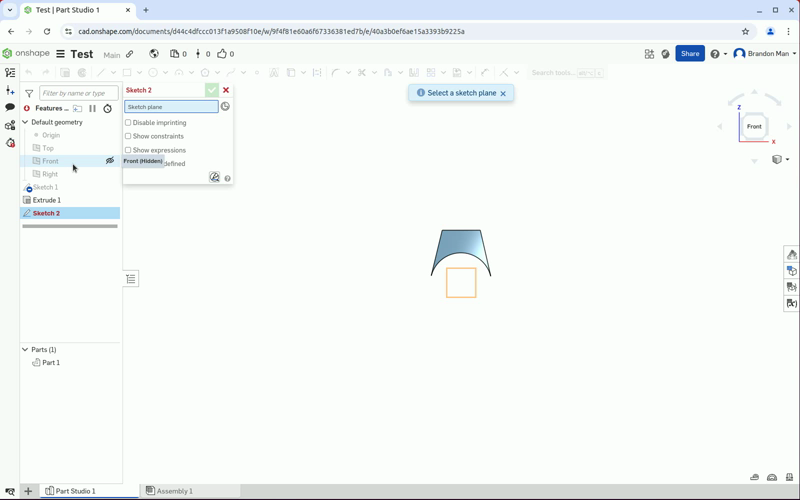
click(73, 163)
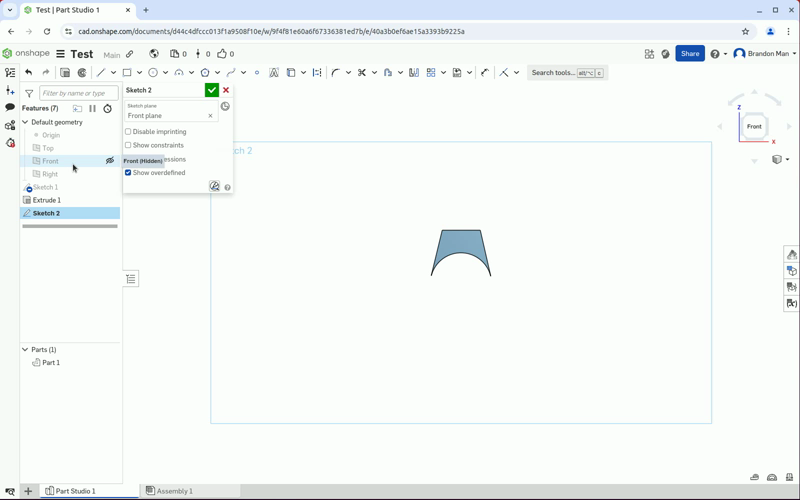
mouse_move(73, 352)
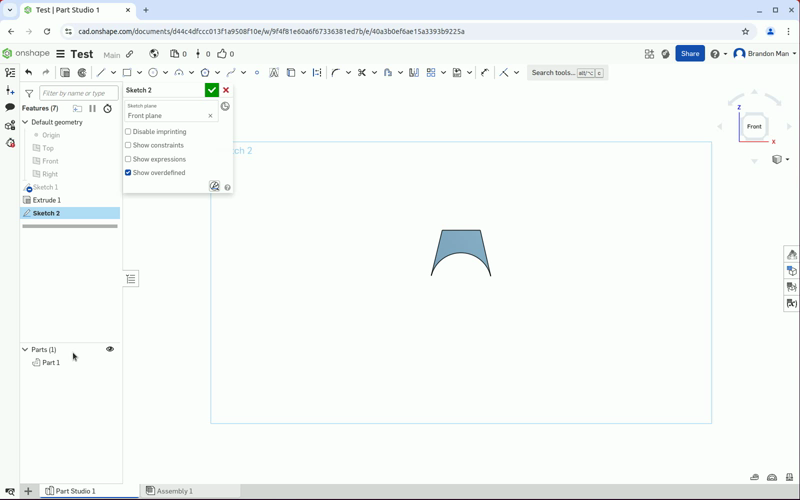
key(y)
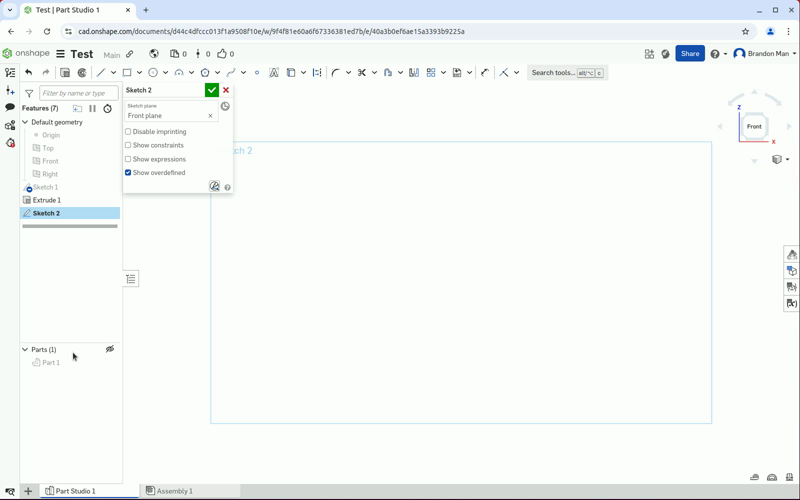
key(c)
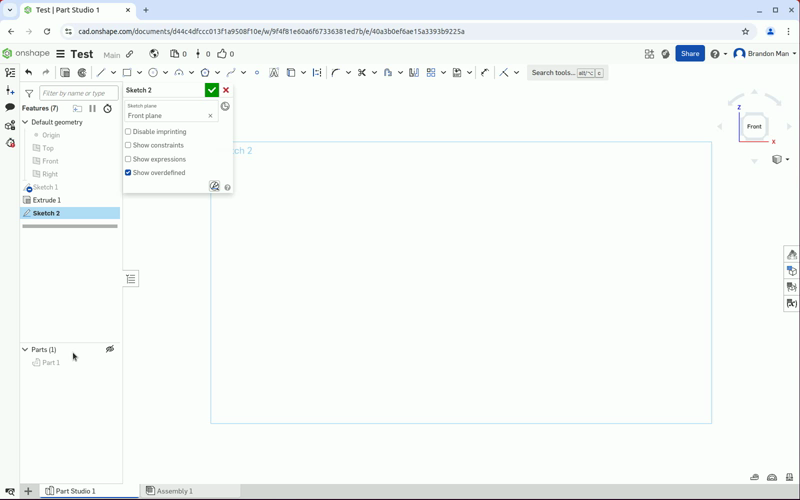
key_down(shift)
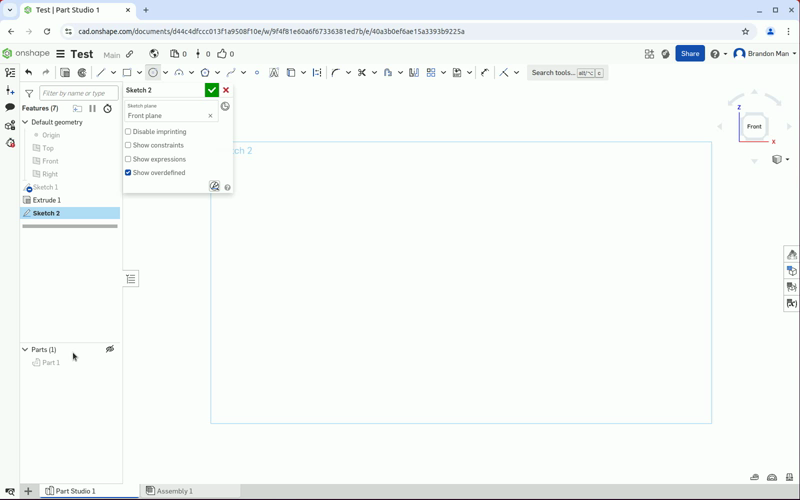
mouse_move(461, 282)
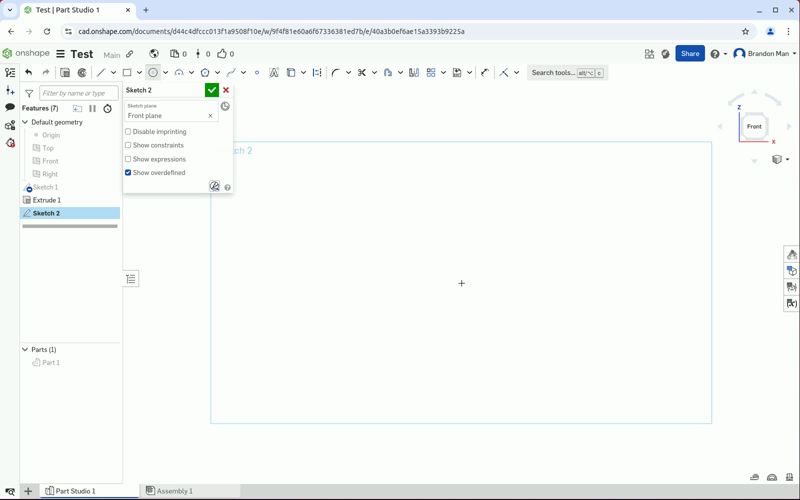
click(461, 282)
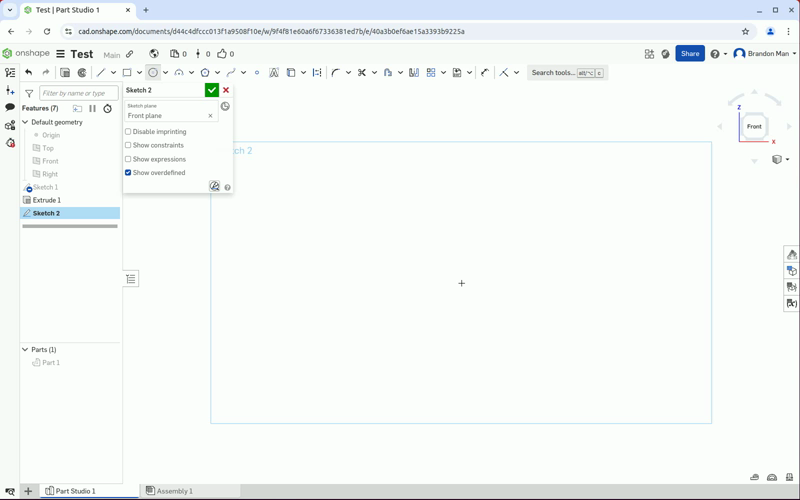
key_up(shift)
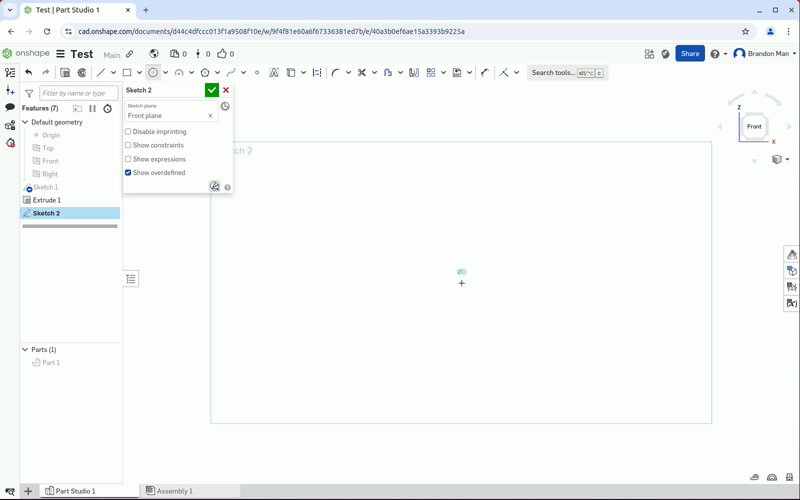
mouse_move(492, 282)
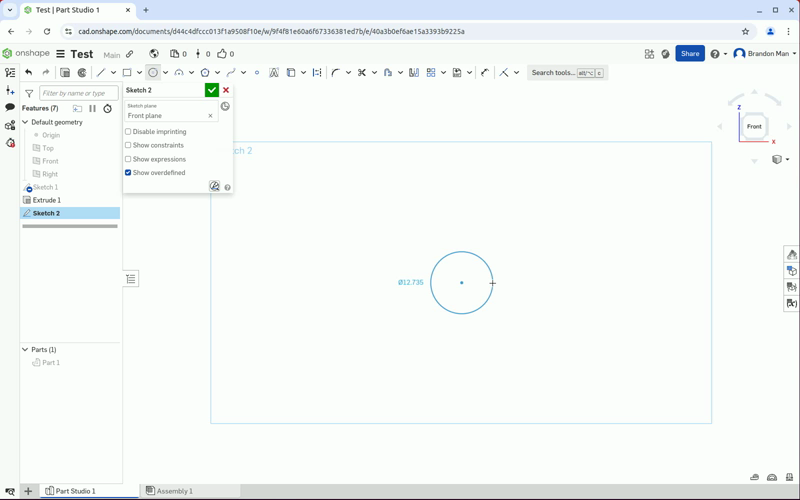
click(492, 282)
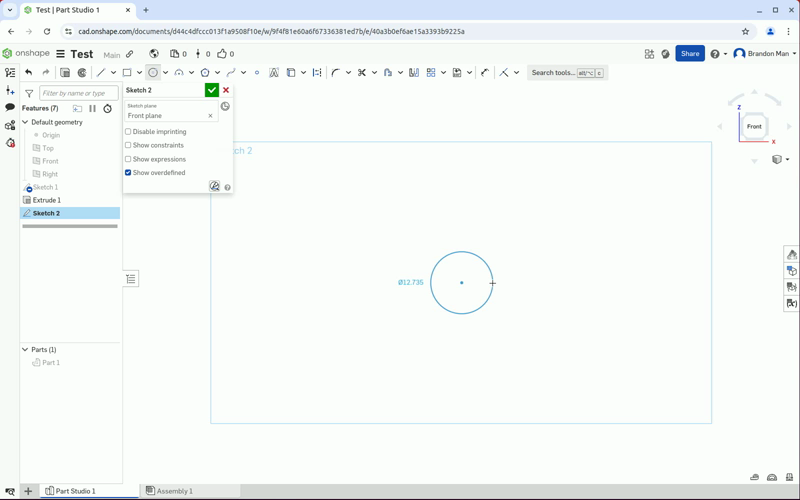
key(esc)
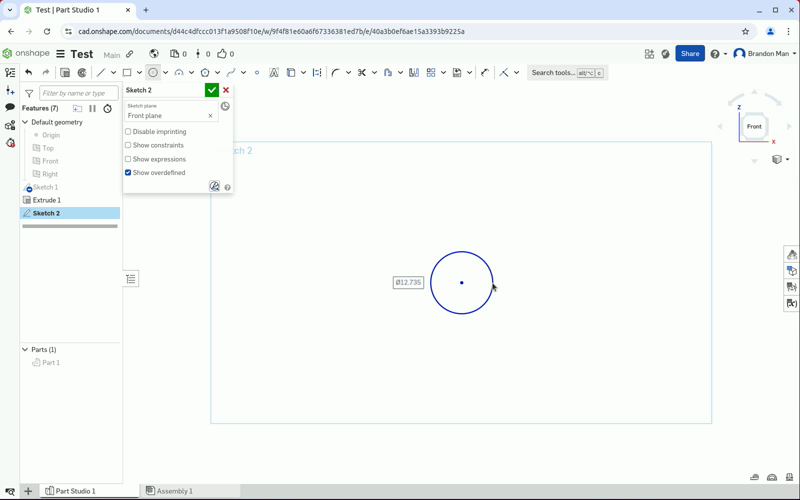
key(c)
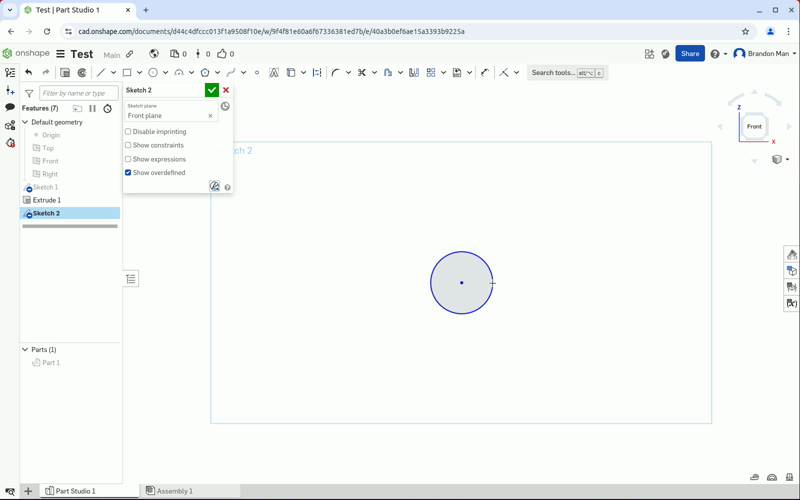
key_down(shift)
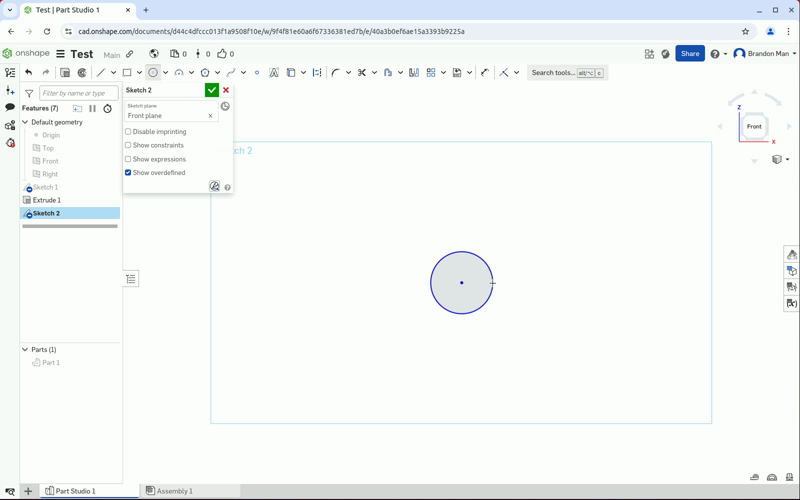
mouse_move(461, 282)
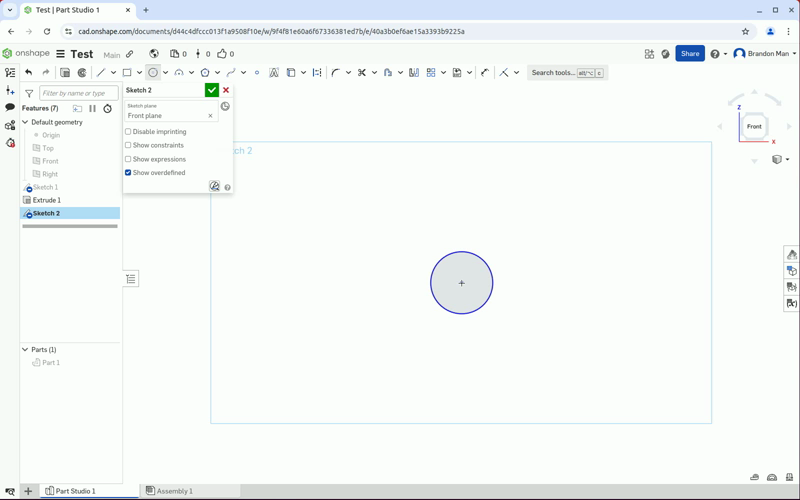
click(461, 282)
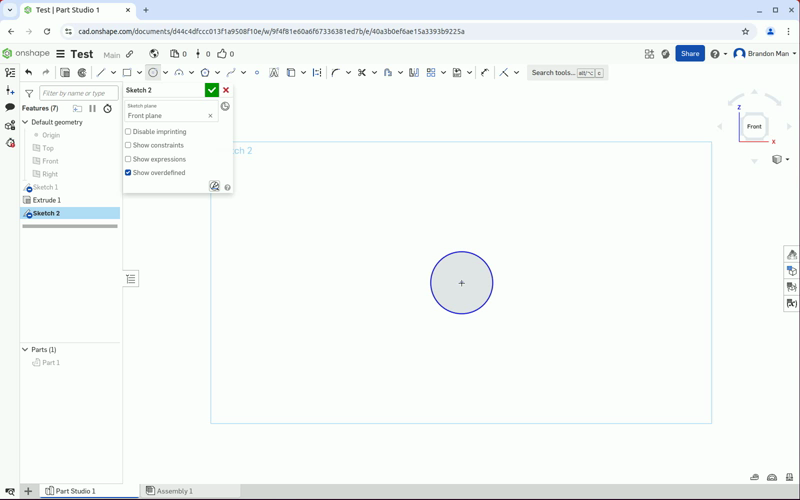
key_up(shift)
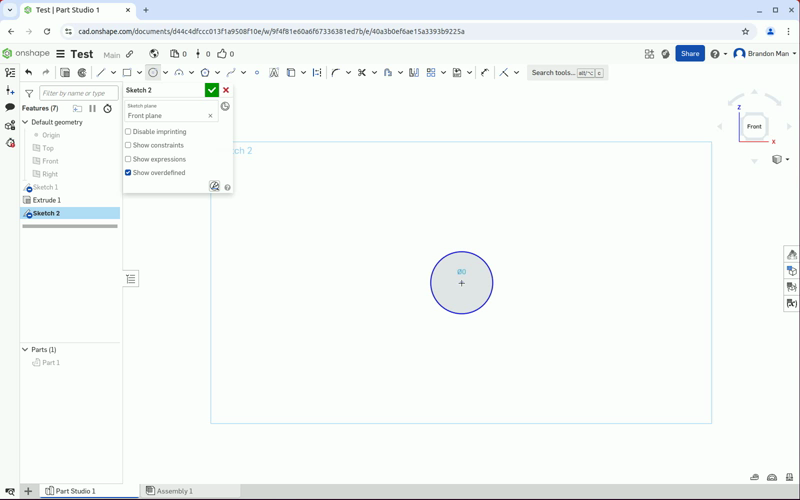
mouse_move(488, 282)
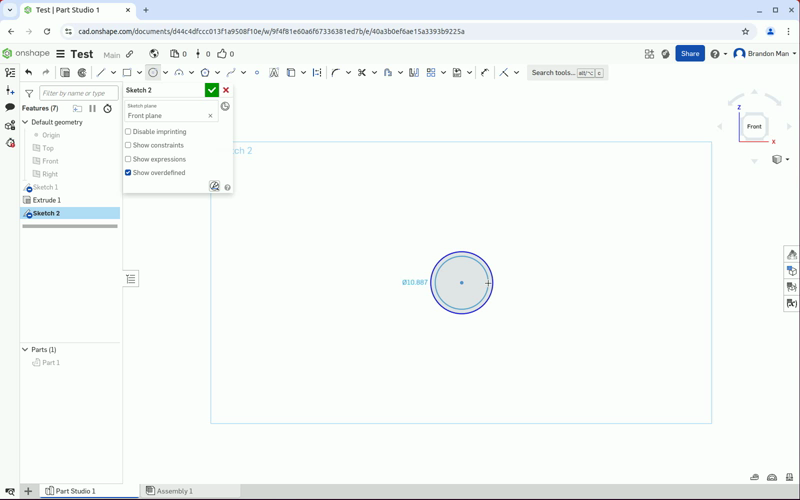
click(488, 282)
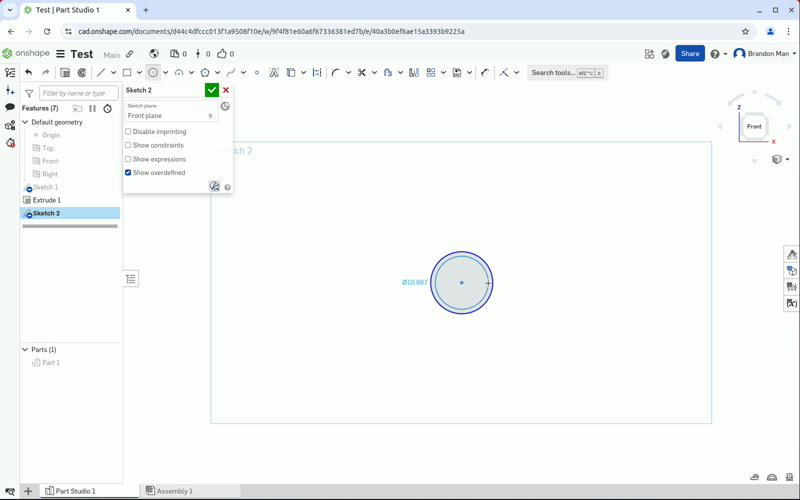
key(esc)
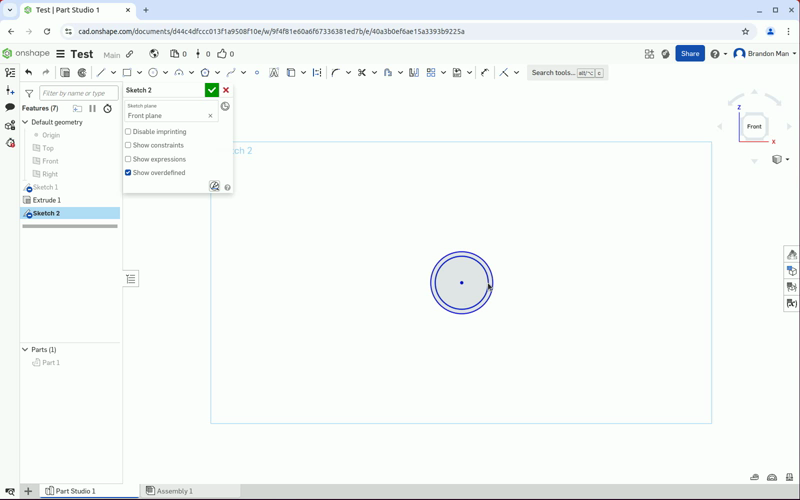
mouse_move(485, 297)
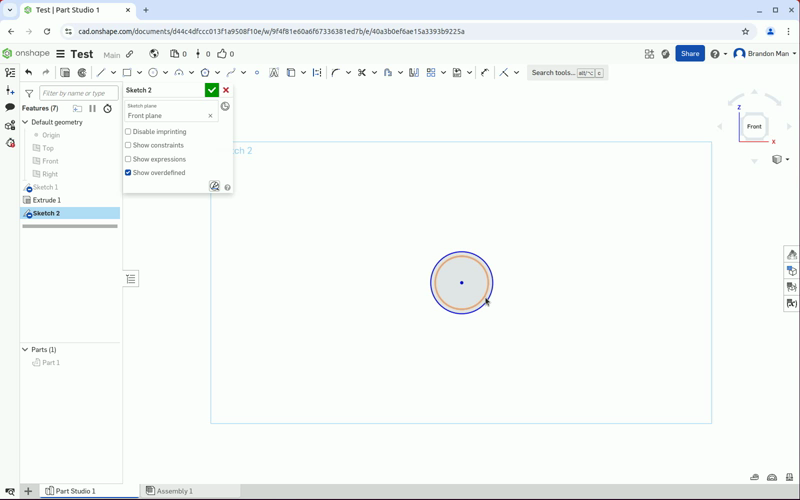
scroll(6)
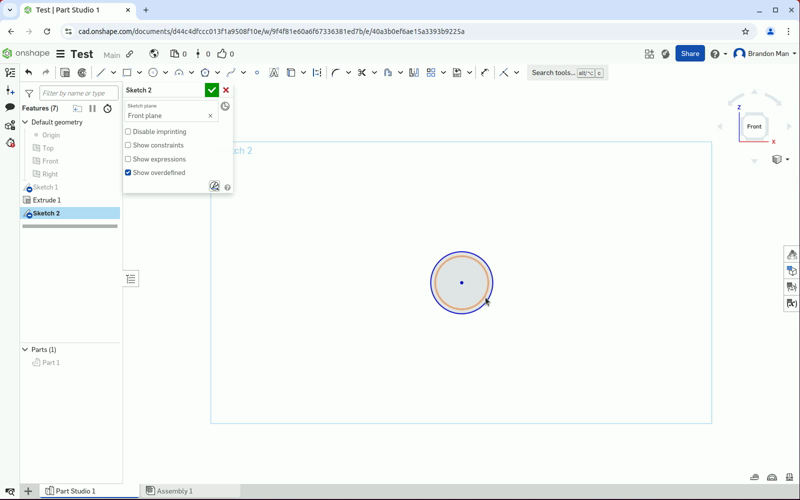
scroll(6)
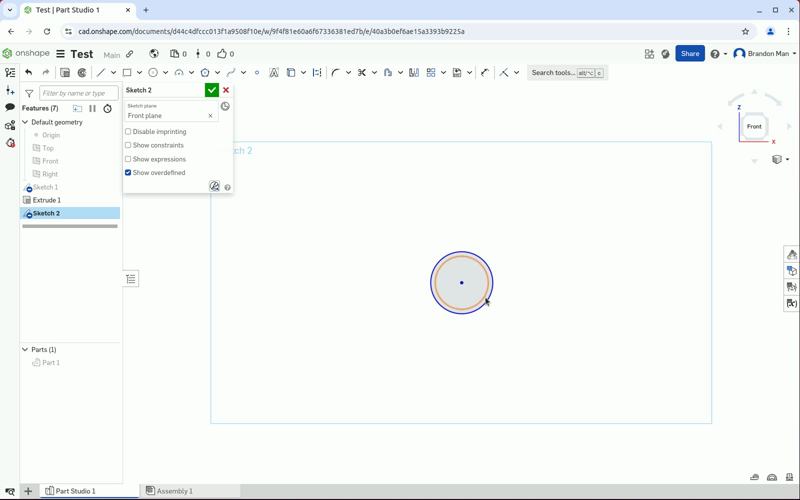
scroll(6)
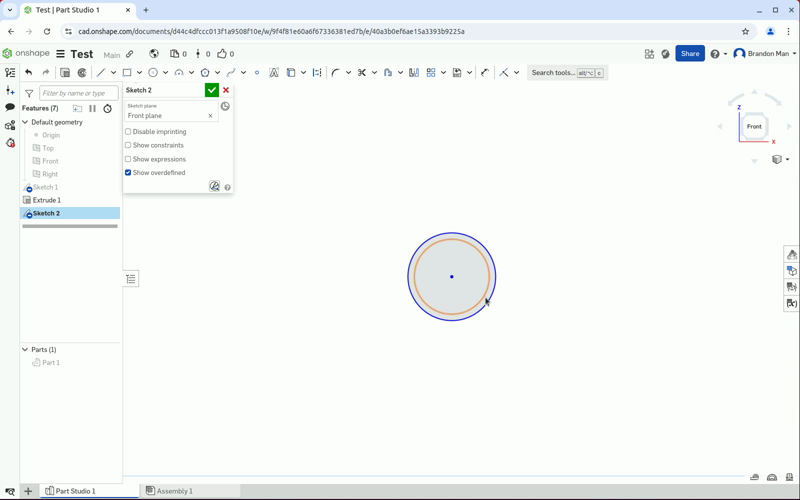
scroll(6)
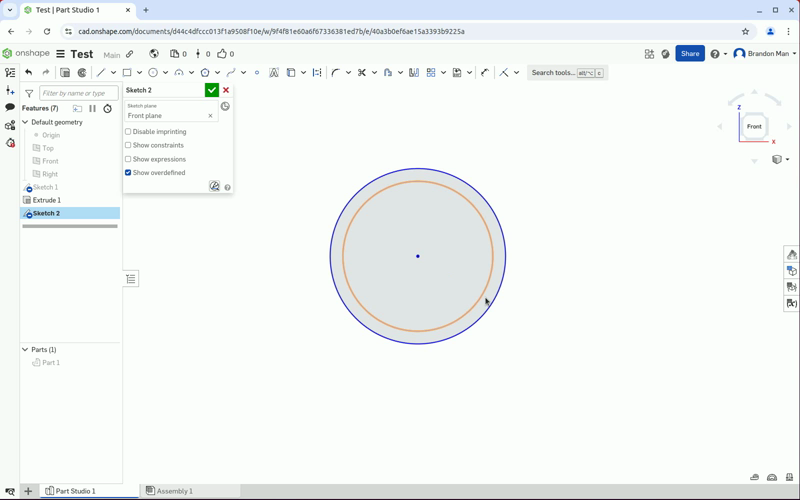
scroll(6)
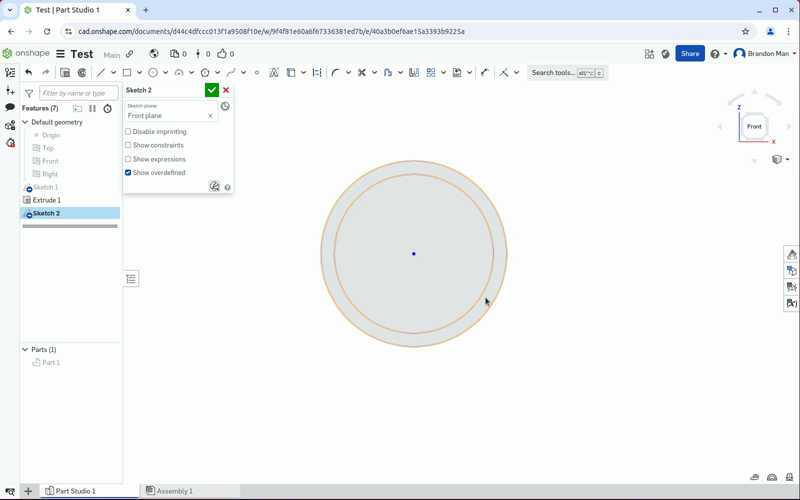
scroll(6)
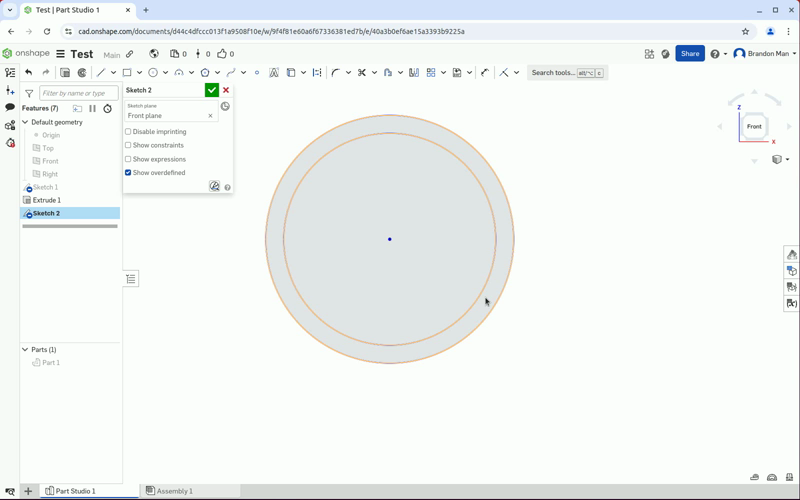
scroll(6)
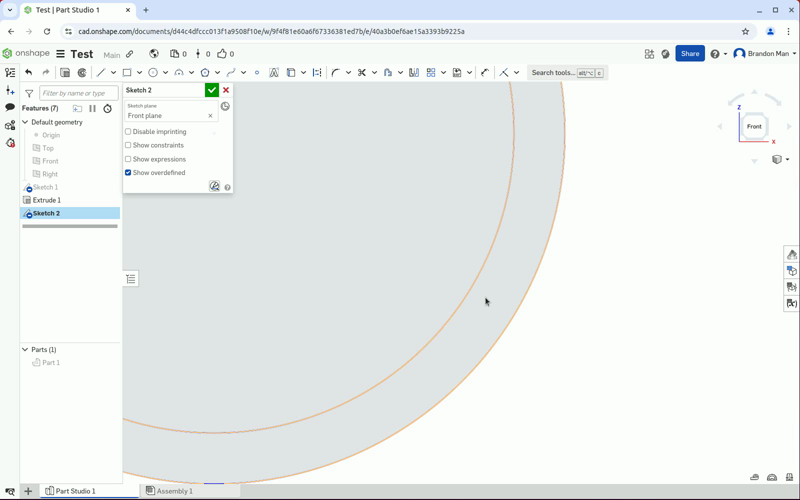
click(485, 297)
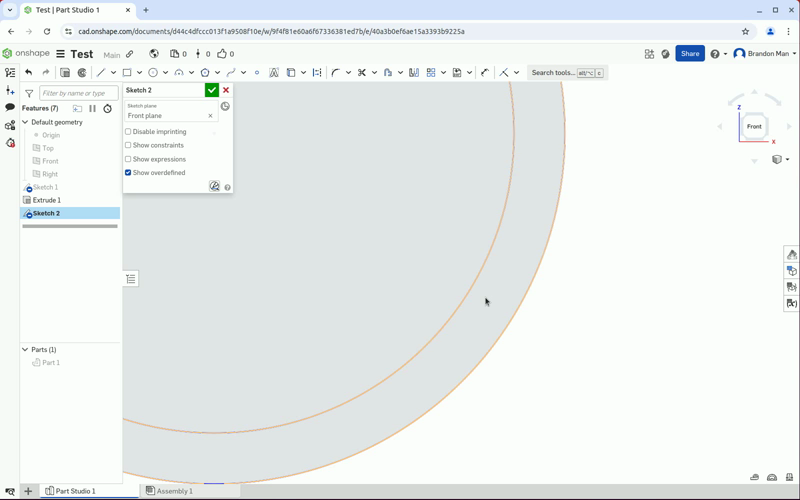
scroll(-6)
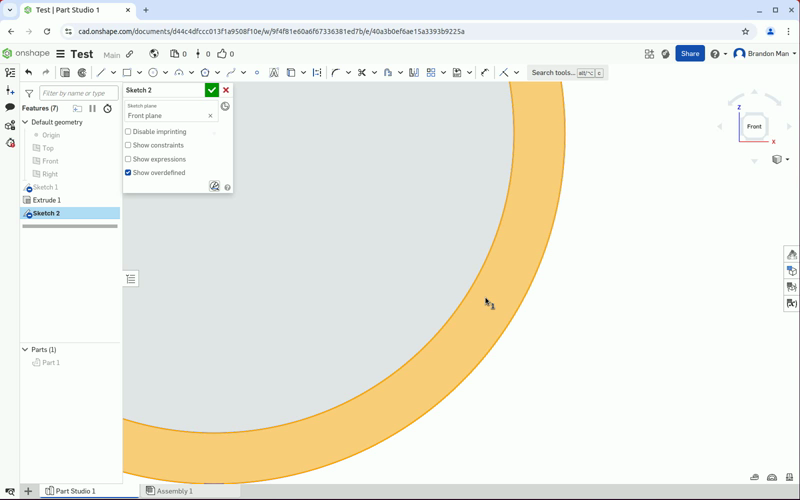
scroll(-6)
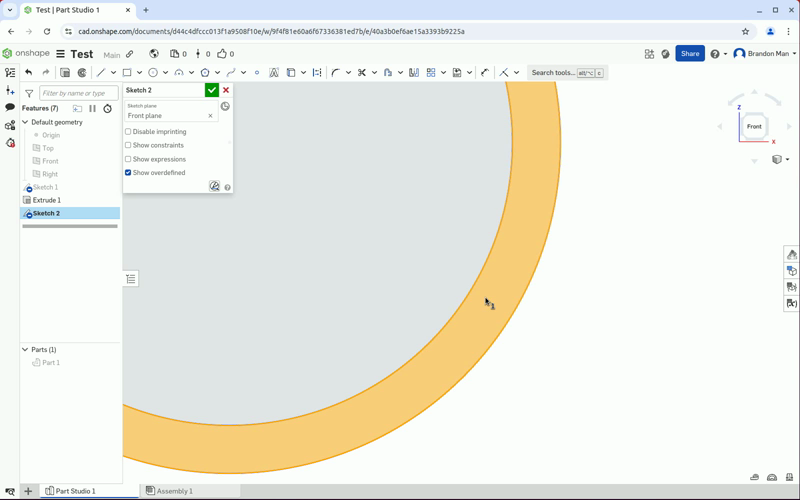
scroll(-6)
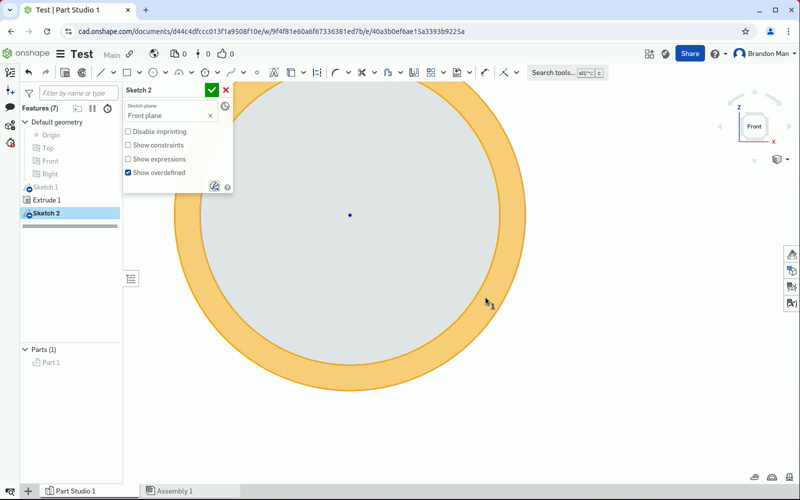
scroll(-6)
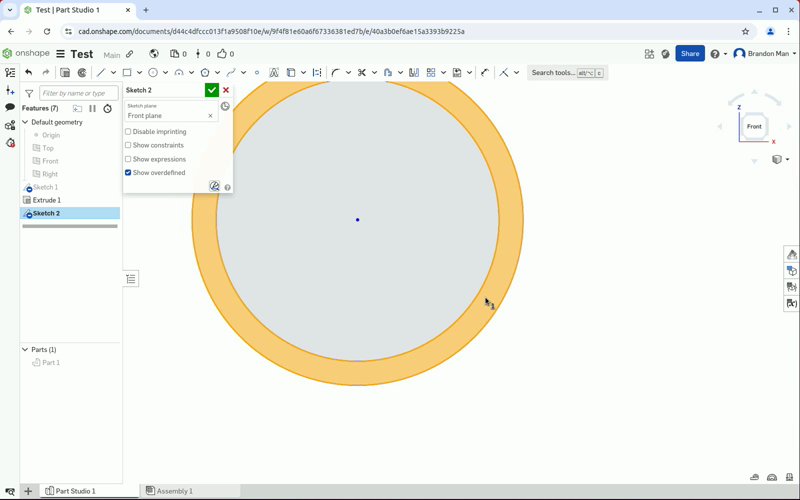
scroll(-6)
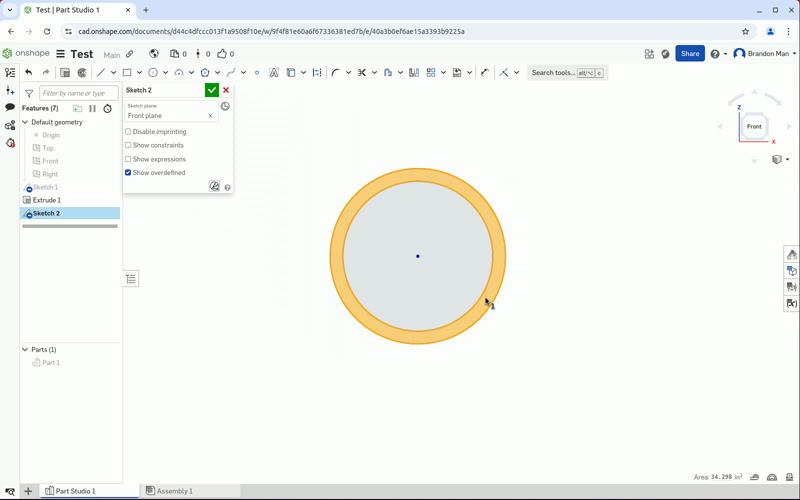
scroll(-6)
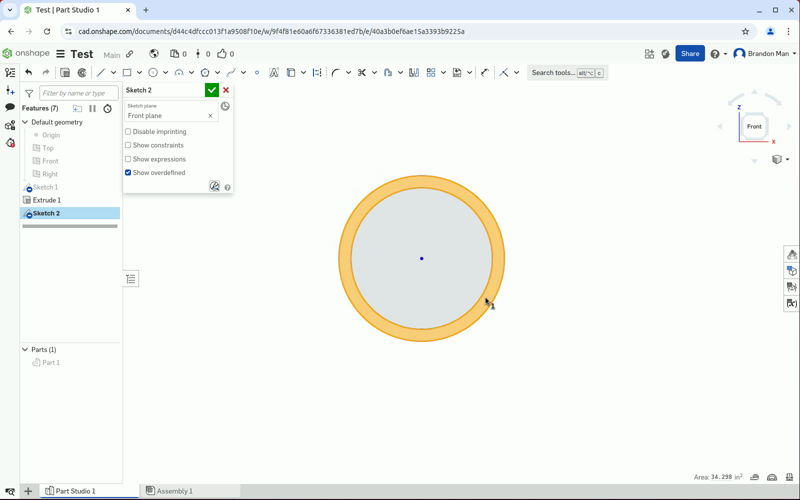
scroll(-6)
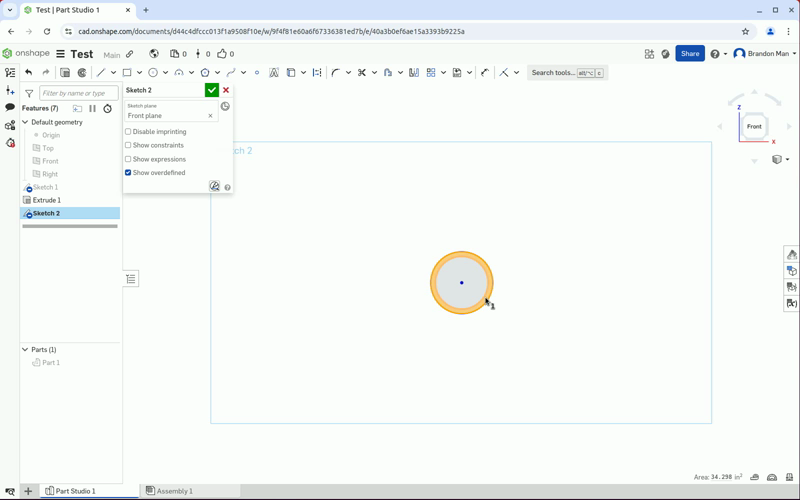
mouse_move(73, 352)
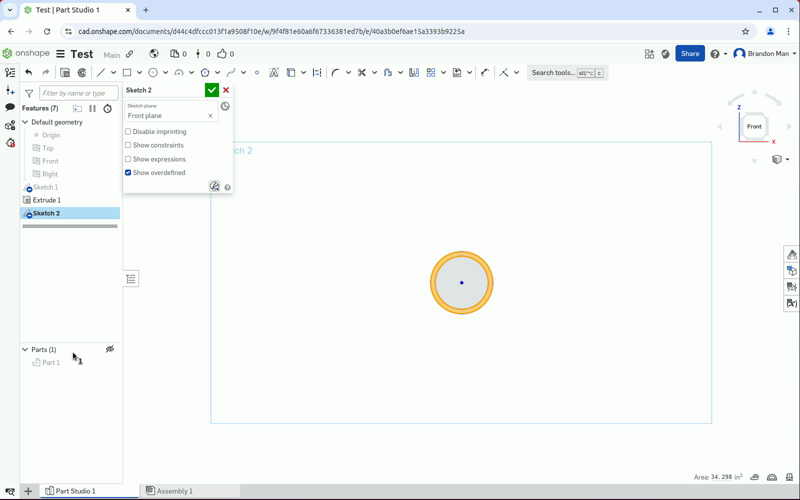
key(shift+y)
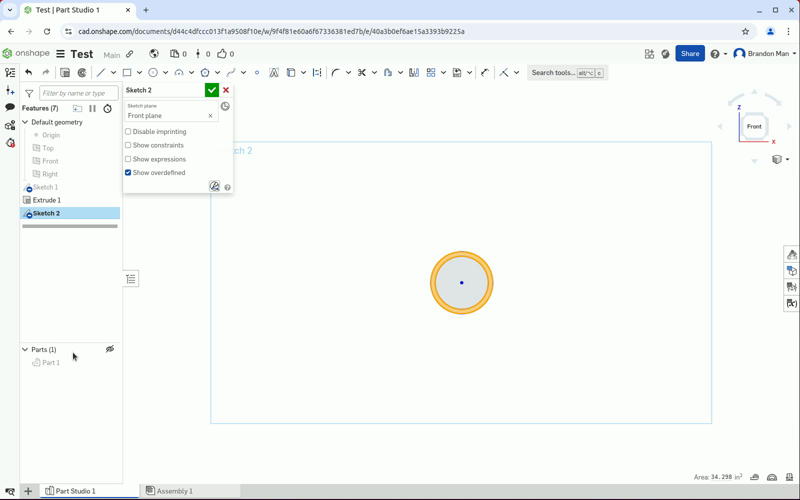
key(shift+e)
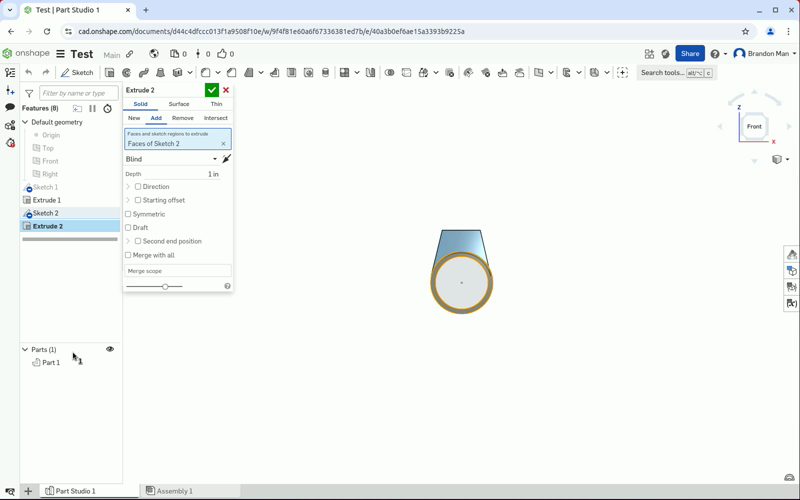
mouse_move(143, 106)
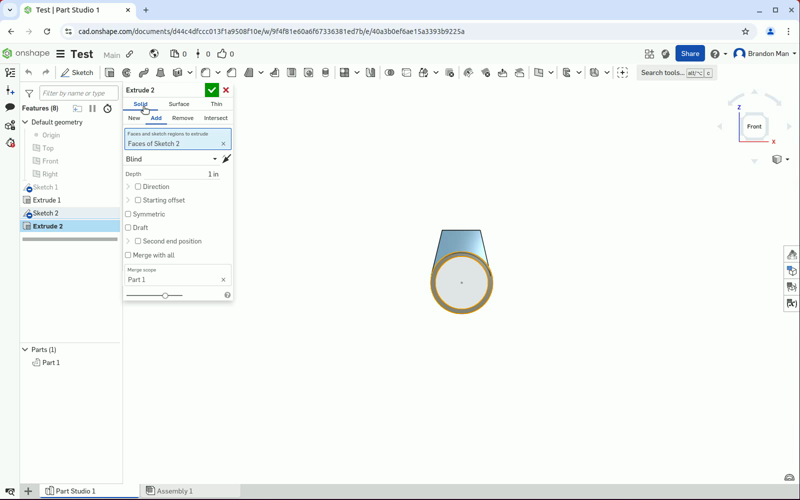
click(143, 106)
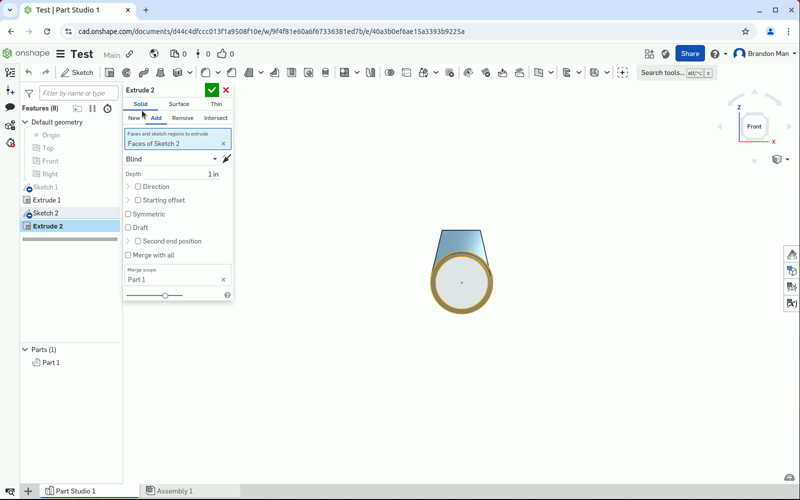
mouse_move(137, 120)
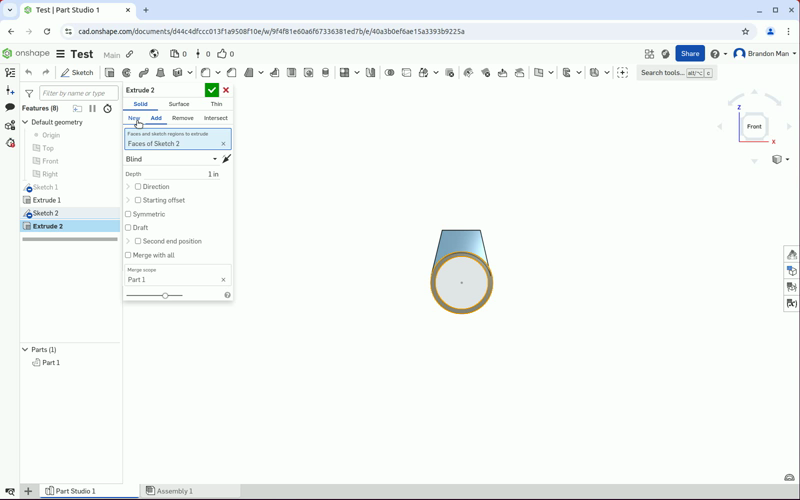
click(137, 120)
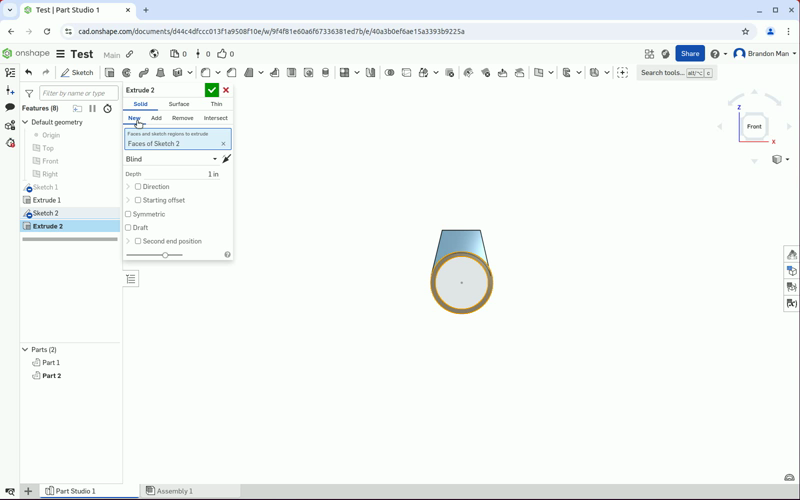
key(tab, 4)
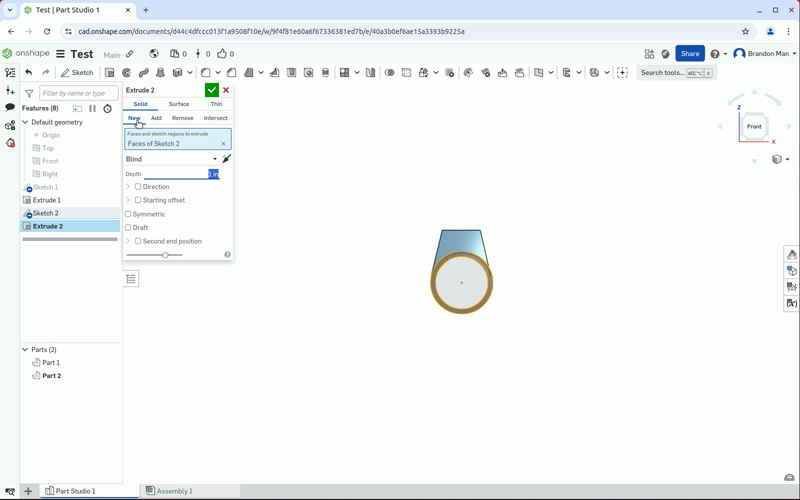
text(7.703)
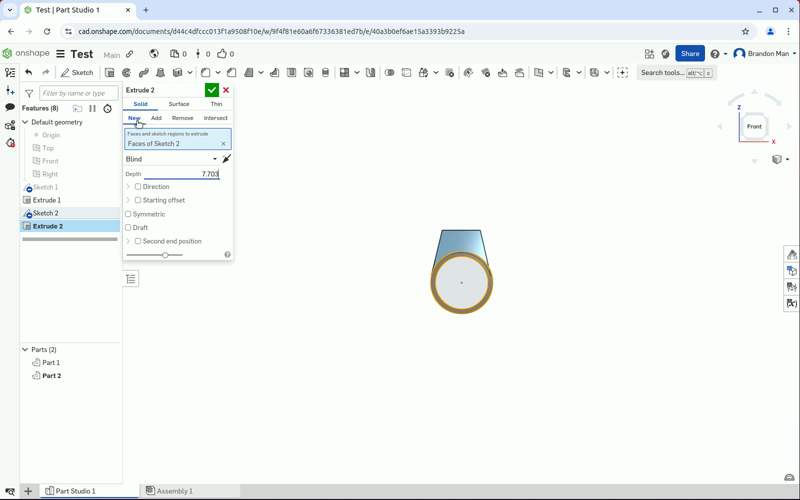
key(enter)
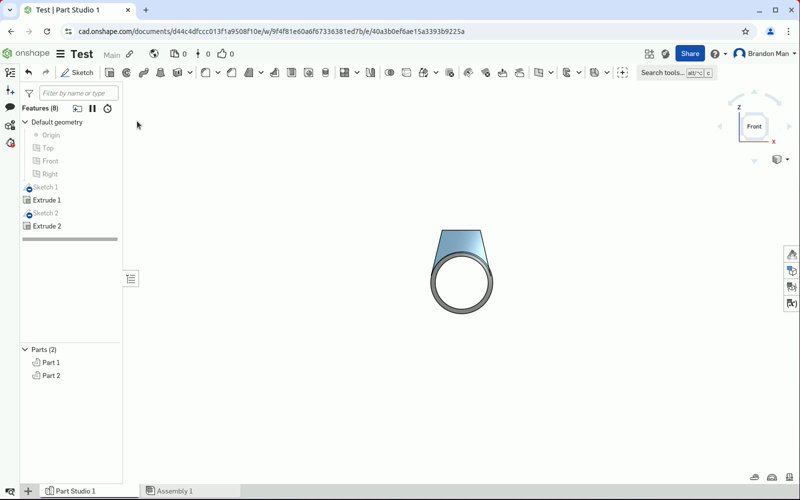
key(shift+h)
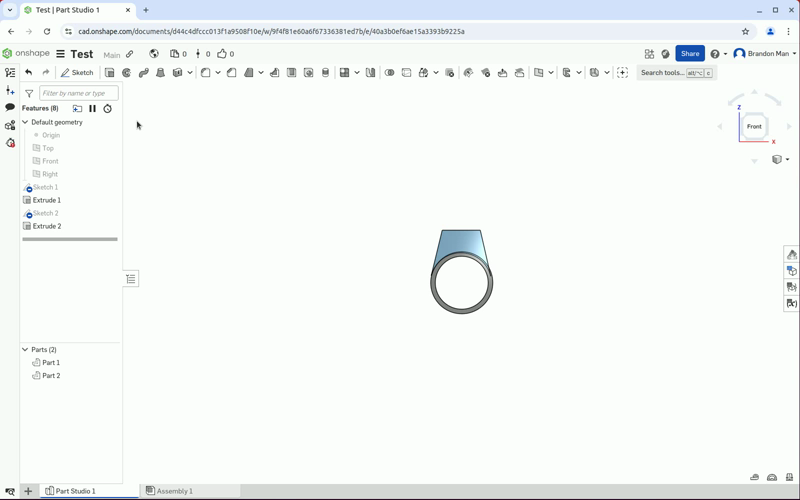
key(shift+h)
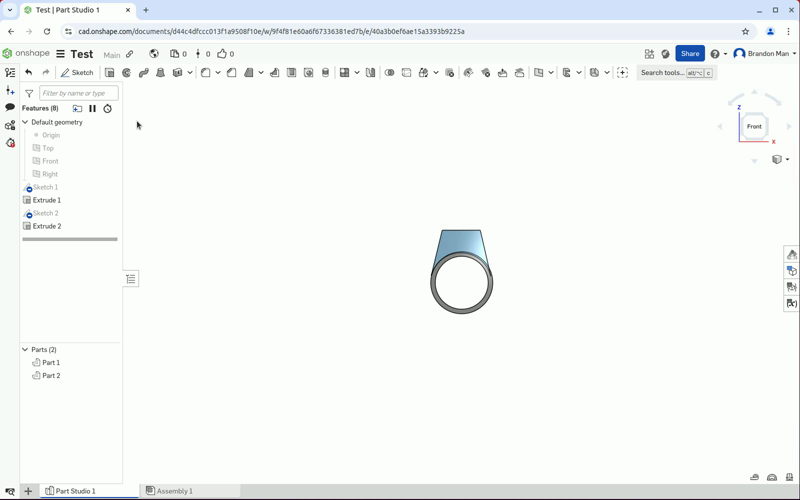
mouse_move(73, 189)
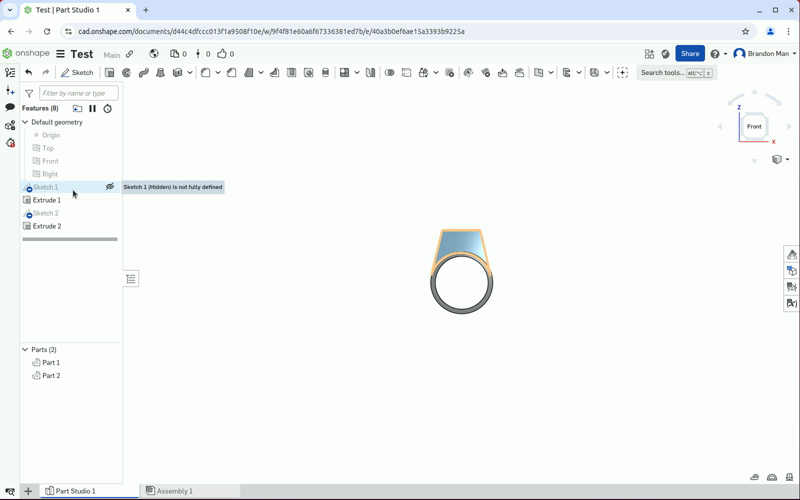
click(73, 189)
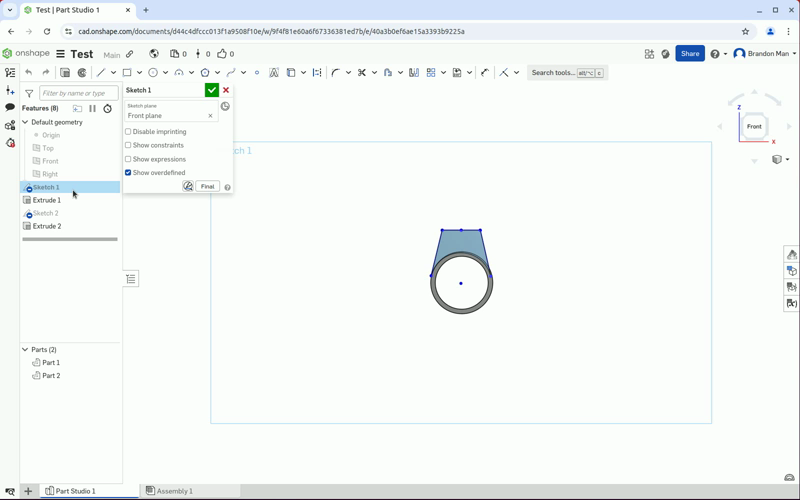
mouse_move(229, 92)
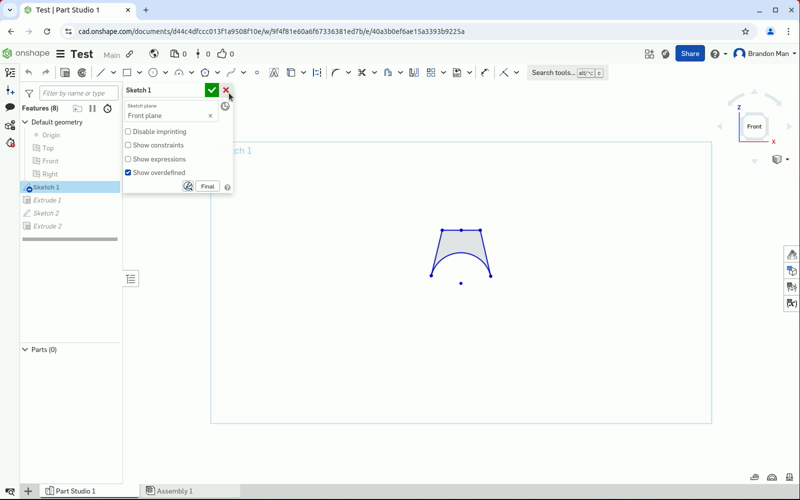
click(229, 92)
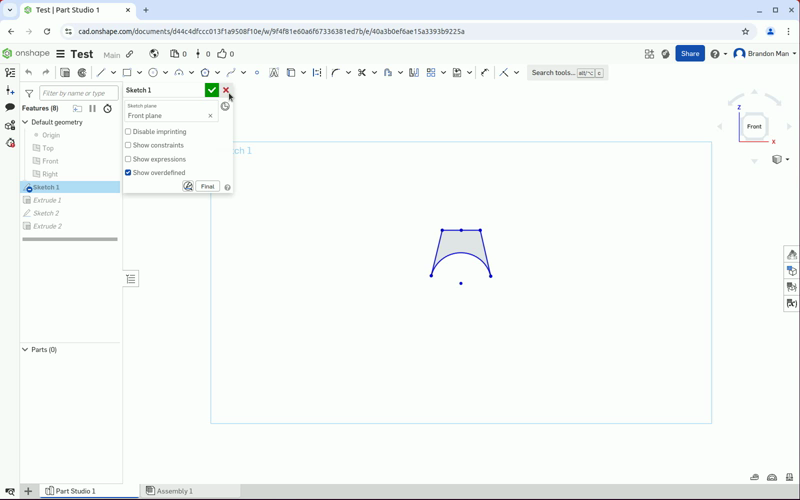
key(shift+s)
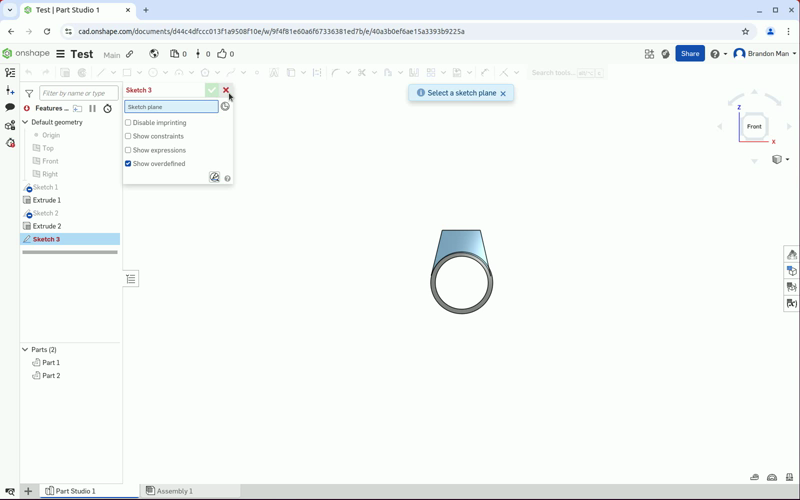
mouse_move(73, 163)
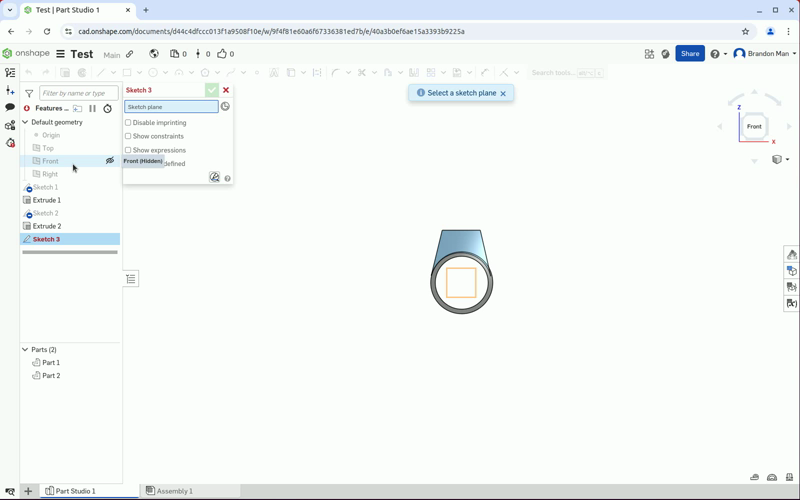
click(73, 163)
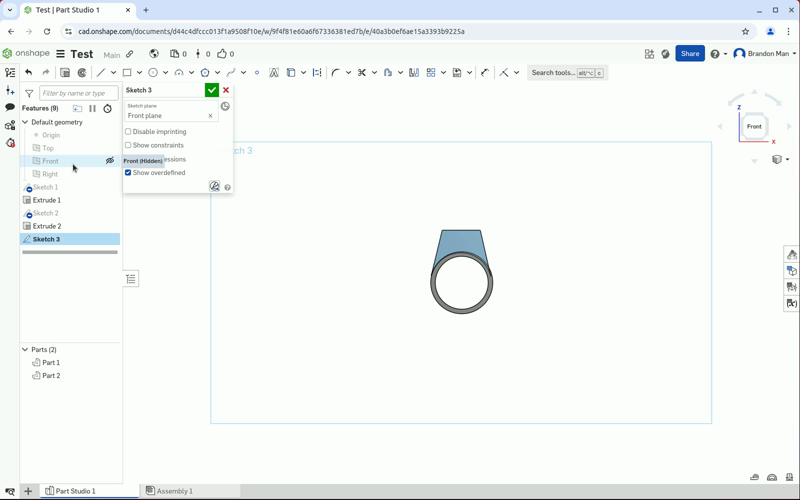
mouse_move(73, 352)
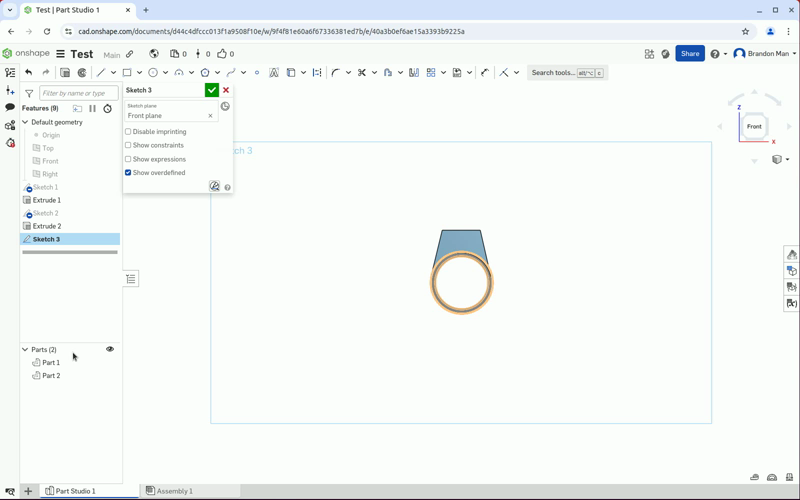
key(y)
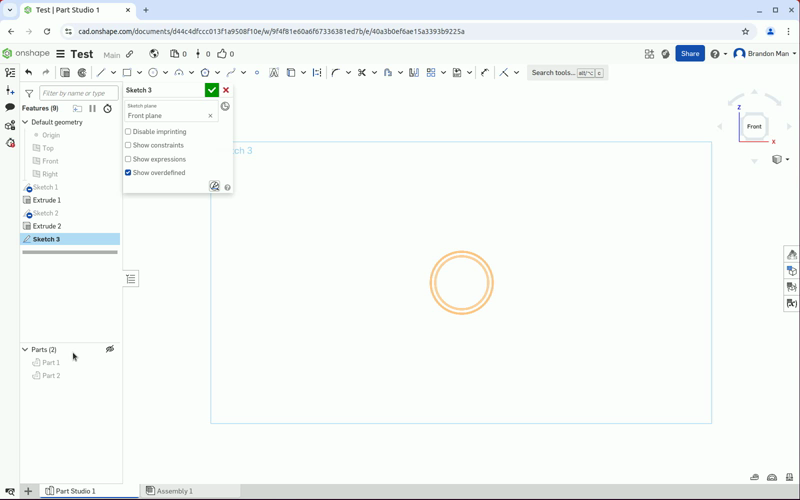
key(l)
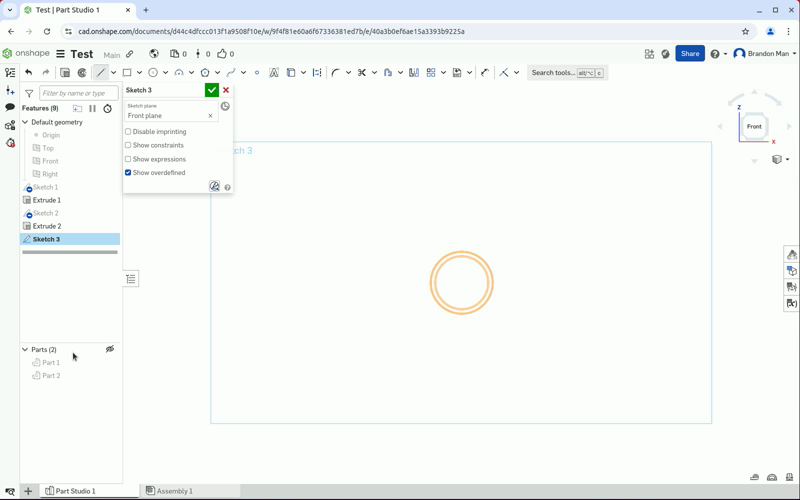
key_down(shift)
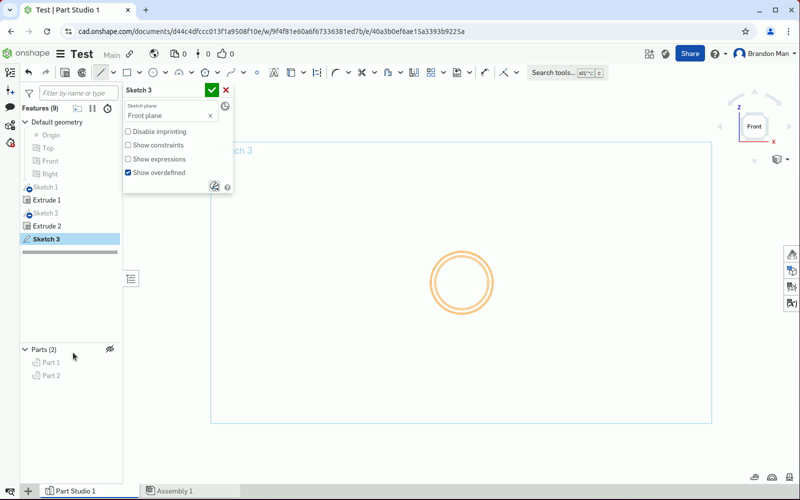
mouse_move(348, 325)
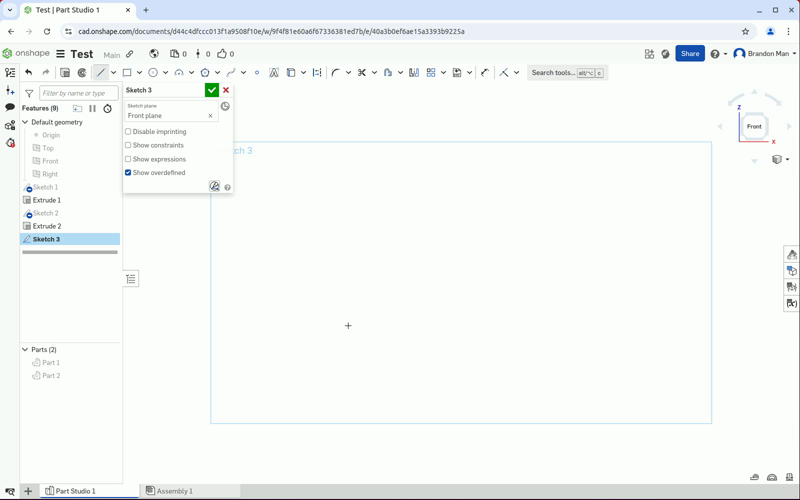
click(348, 325)
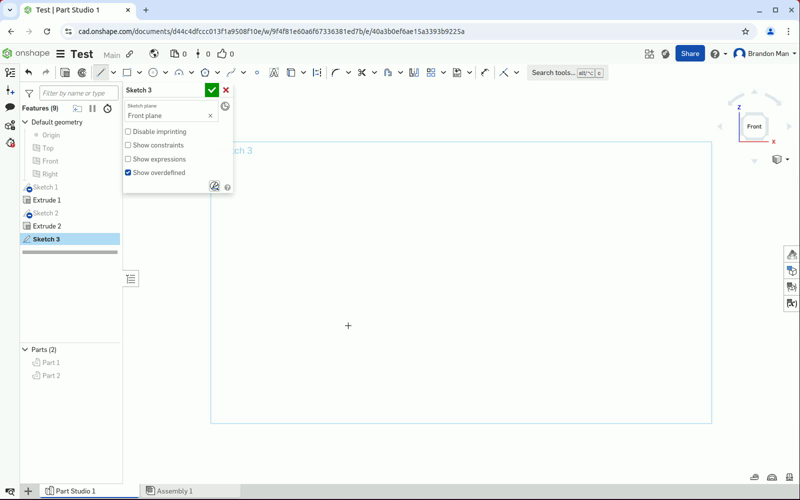
key_up(shift)
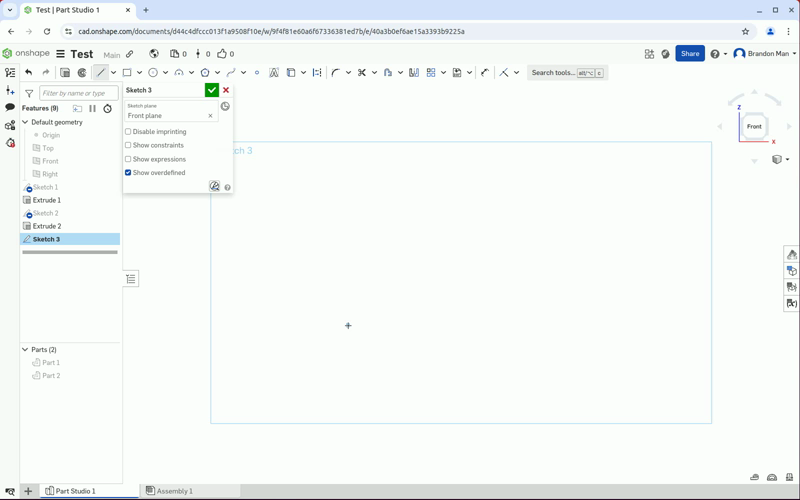
key_down(shift)
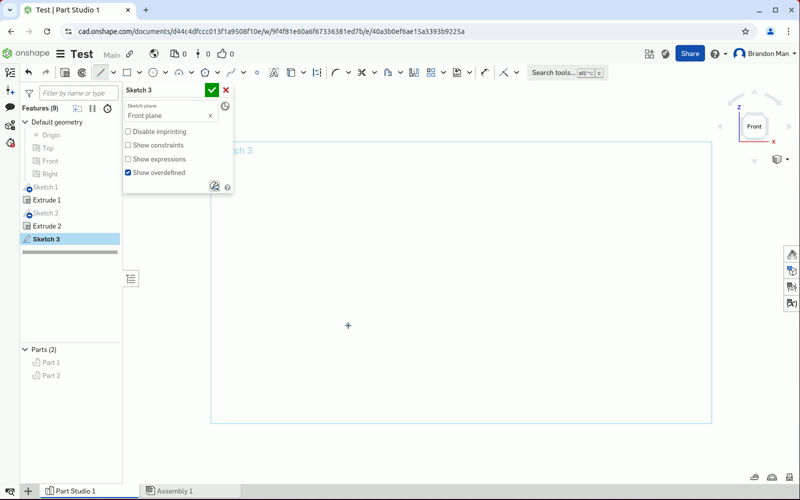
mouse_move(570, 325)
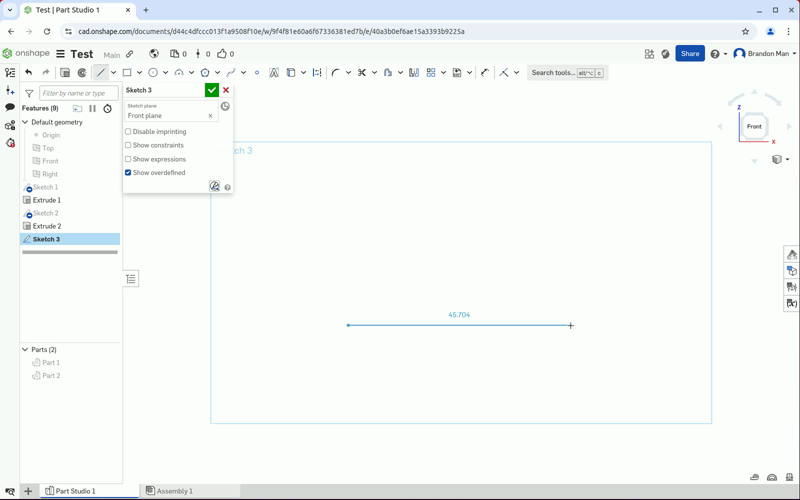
click(570, 325)
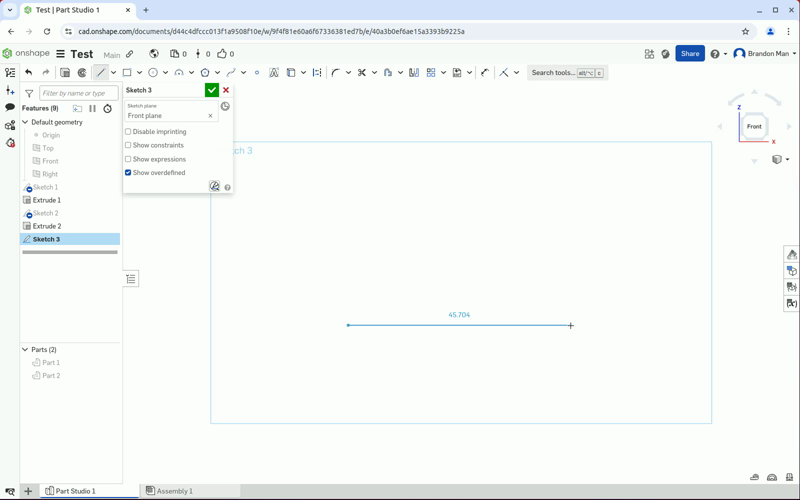
key_up(shift)
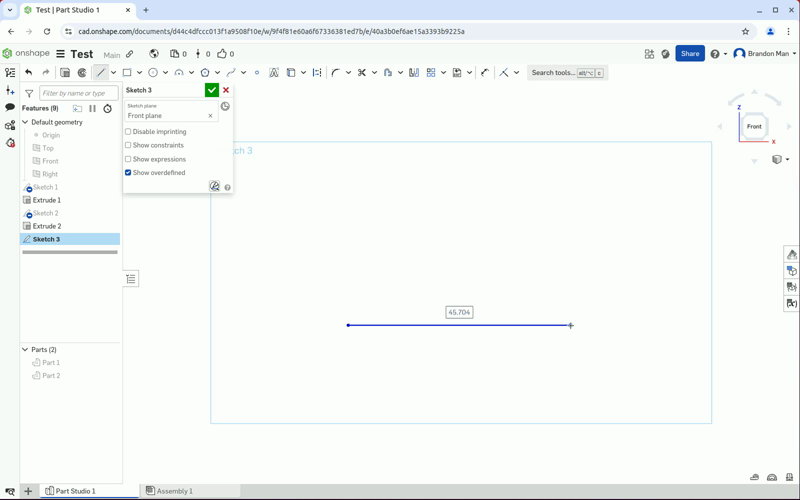
key_down(shift)
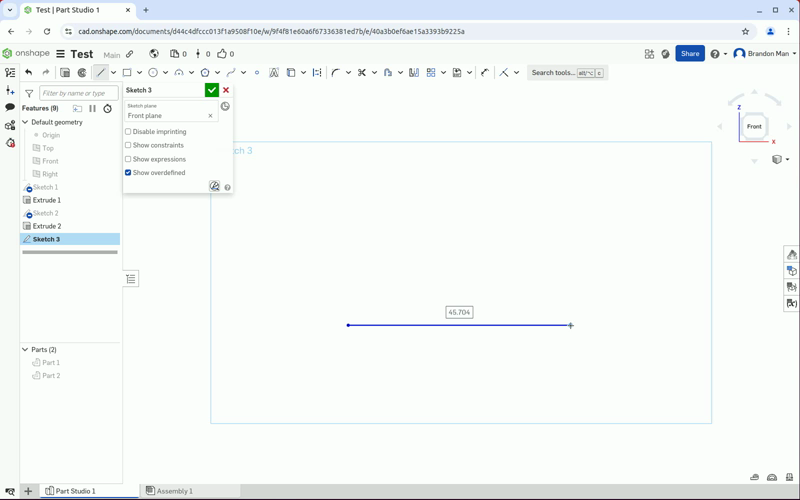
mouse_move(589, 325)
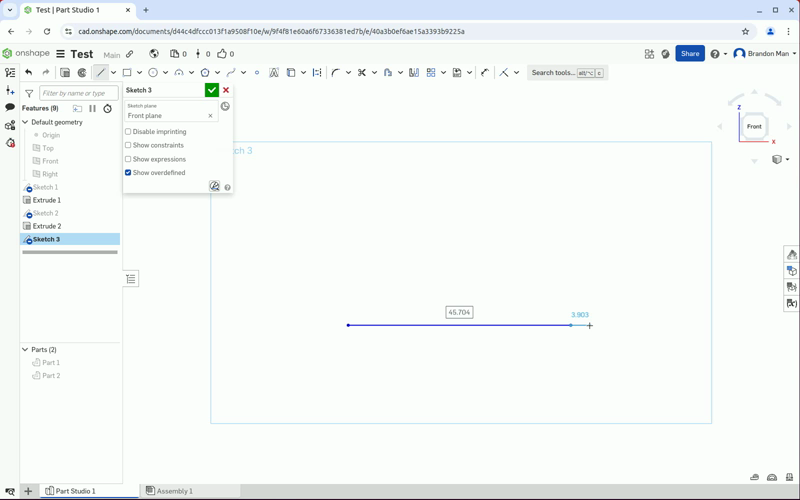
mouse_move(570, 320)
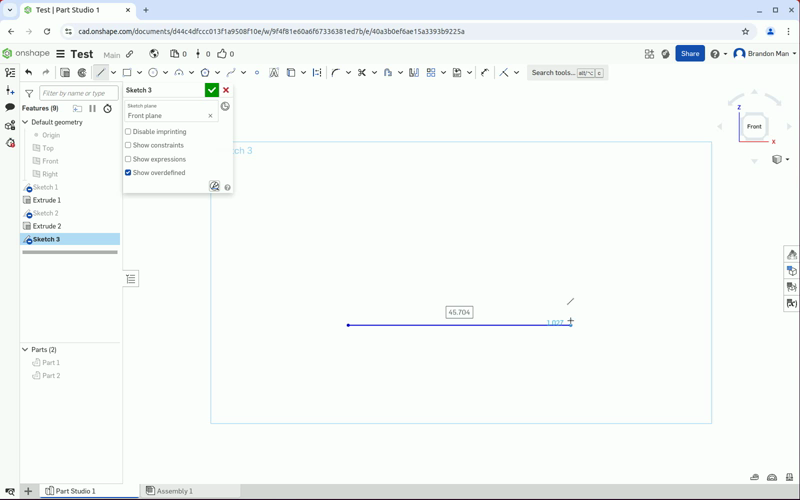
scroll(6)
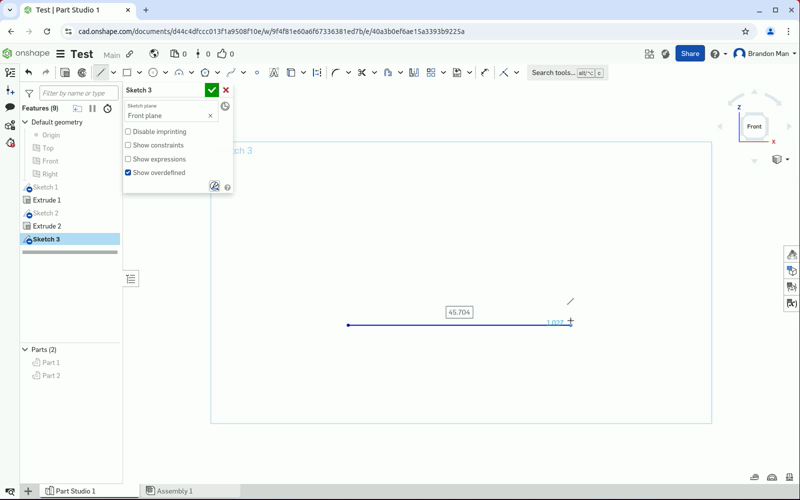
scroll(6)
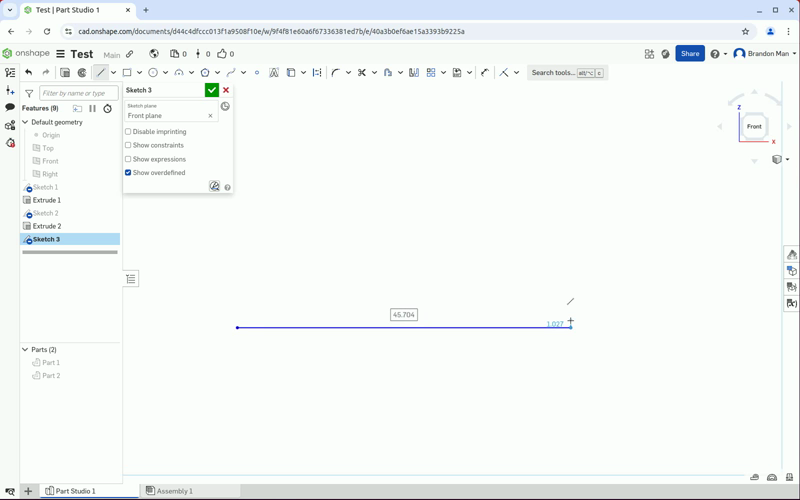
scroll(6)
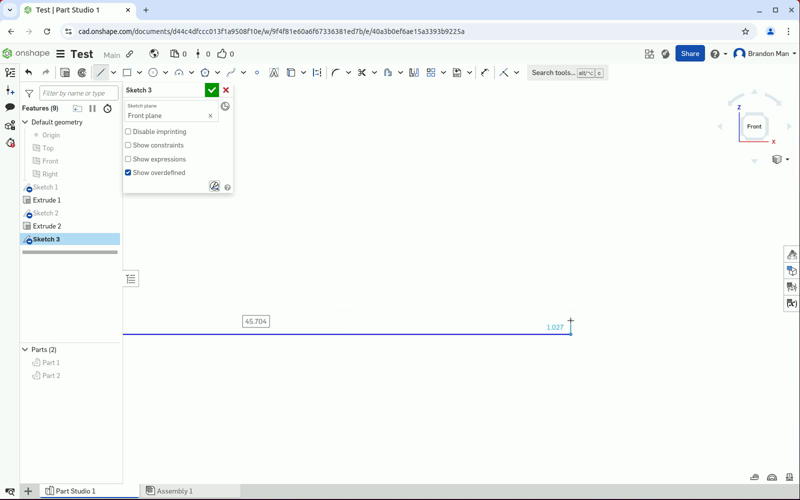
scroll(6)
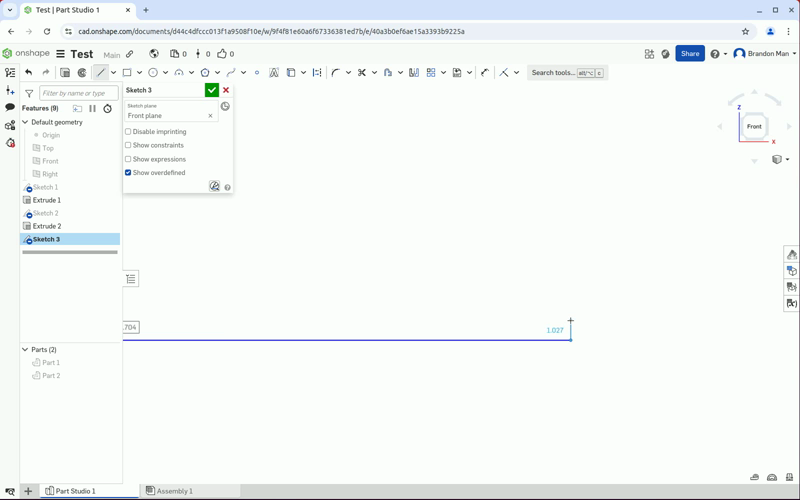
scroll(6)
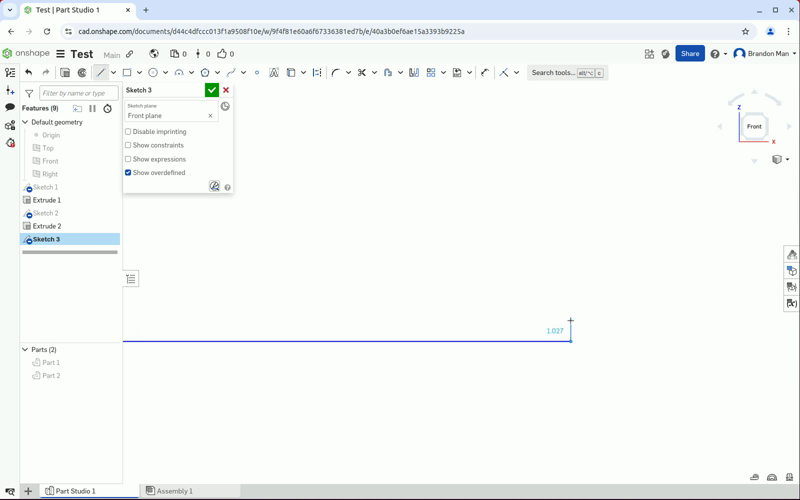
scroll(6)
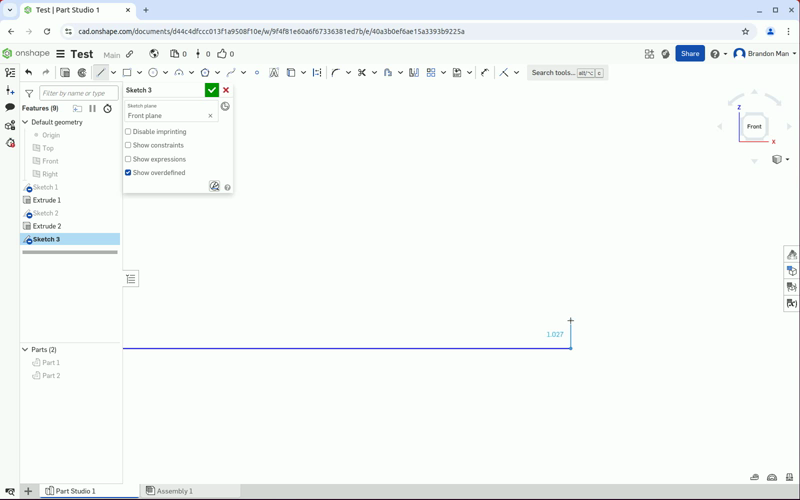
scroll(6)
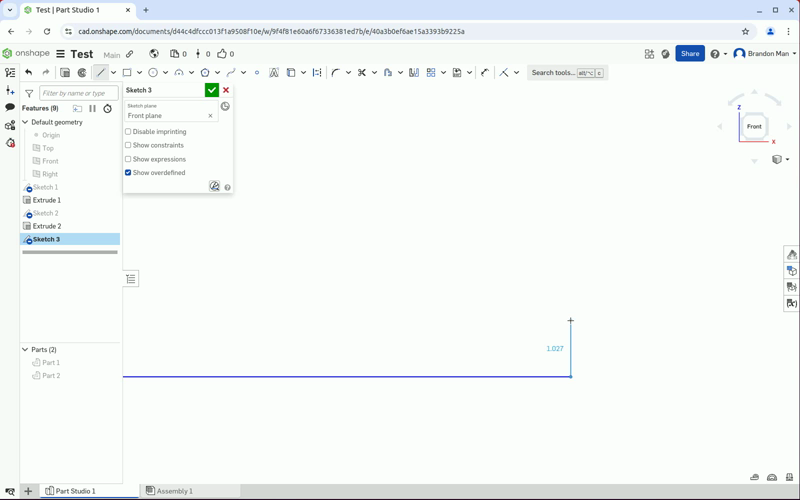
click(570, 320)
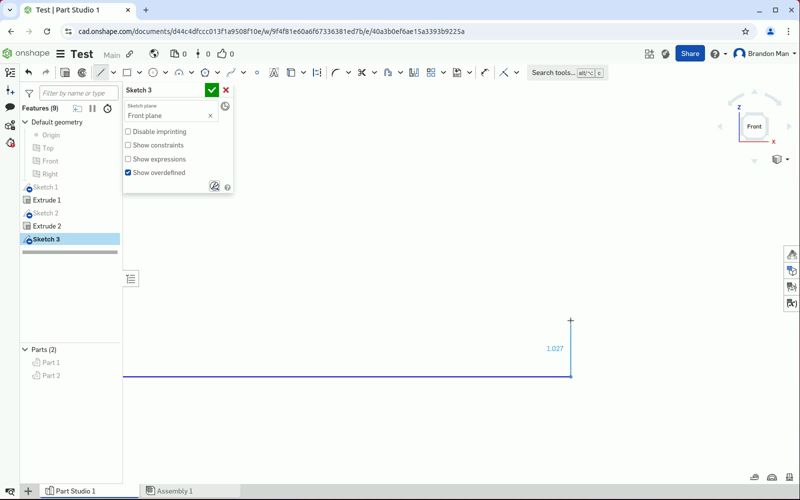
scroll(-6)
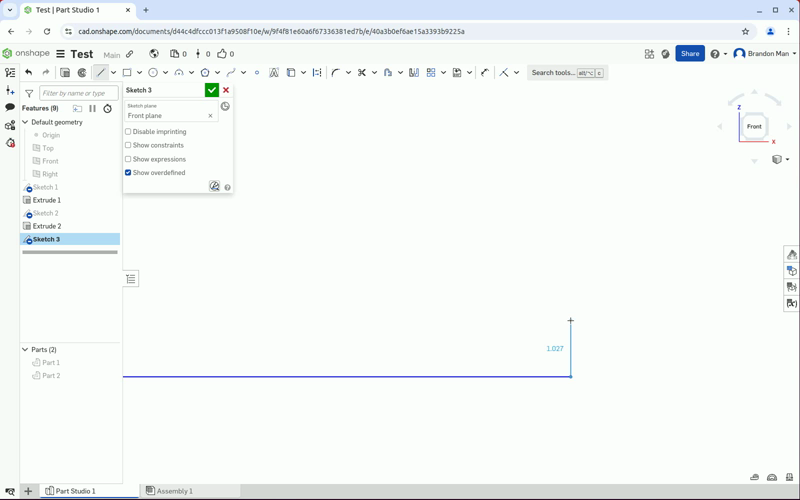
scroll(-6)
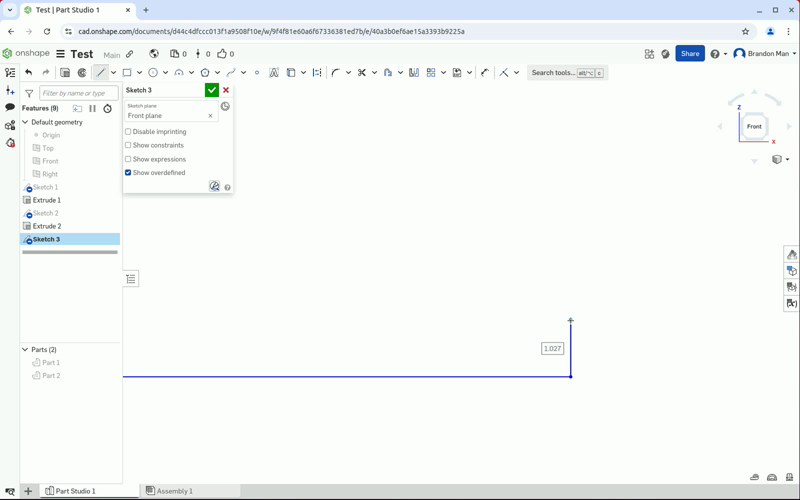
scroll(-6)
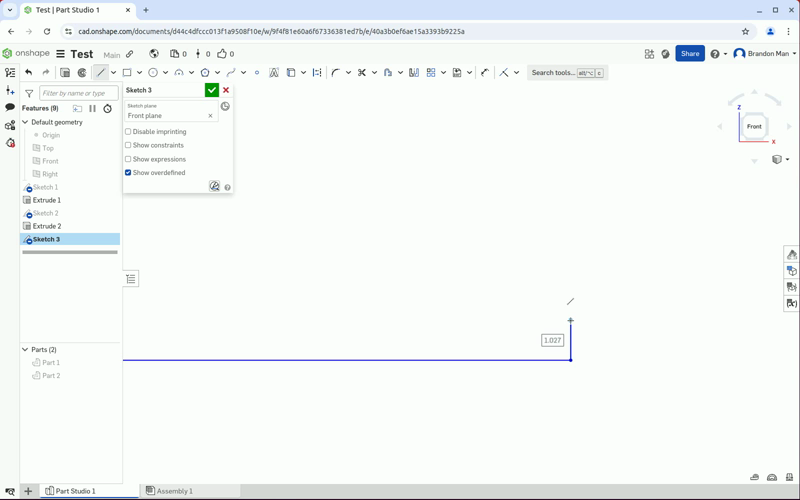
scroll(-6)
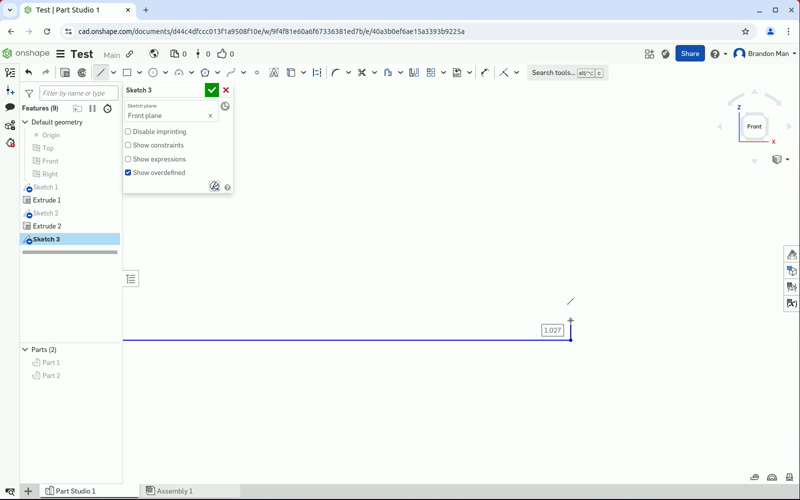
scroll(-6)
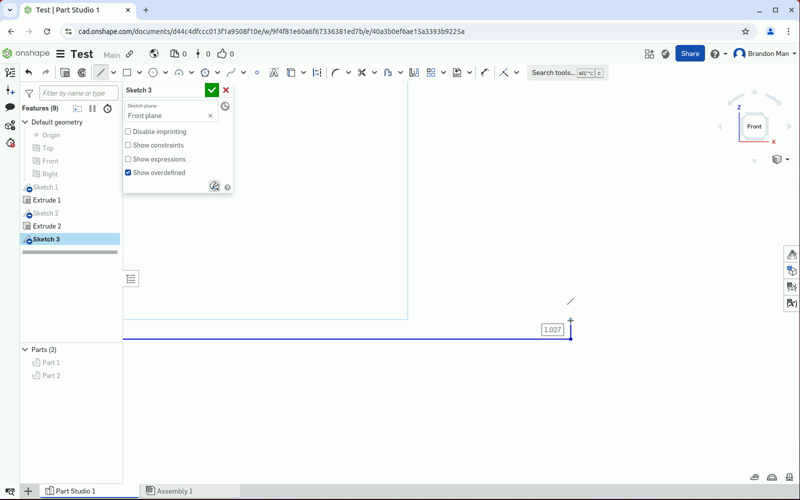
scroll(-6)
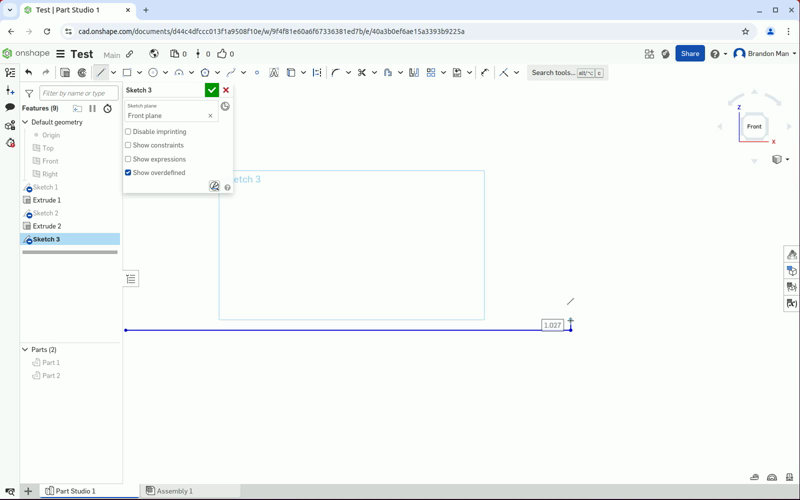
scroll(-6)
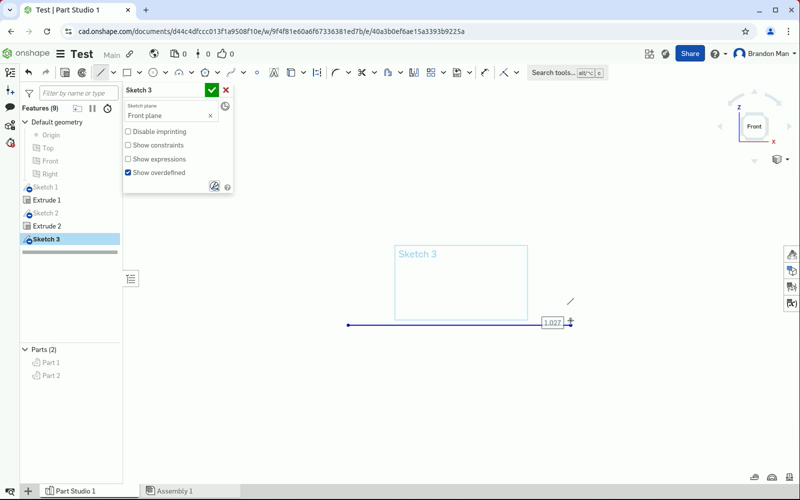
key_up(shift)
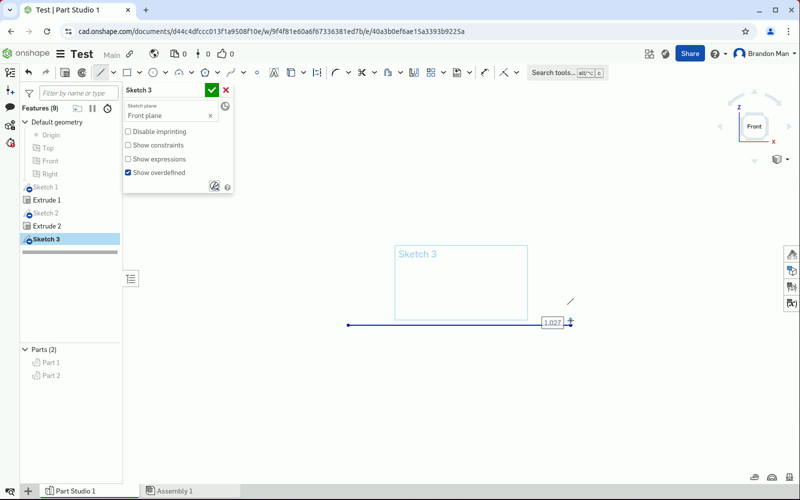
key_down(shift)
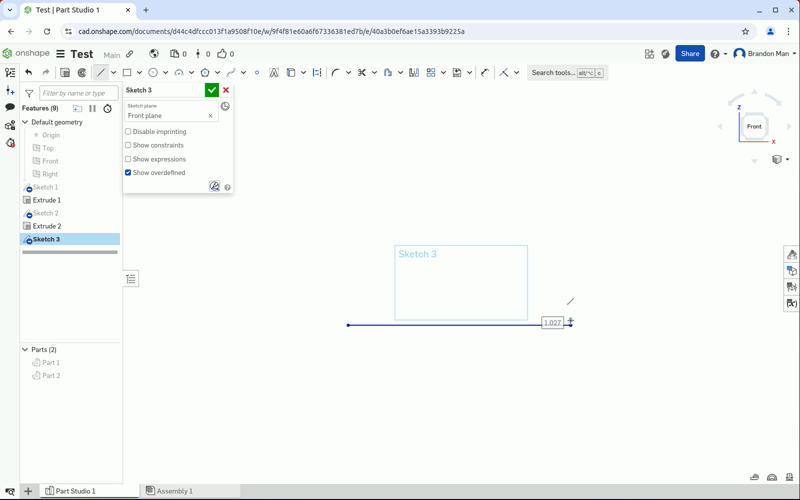
mouse_move(589, 320)
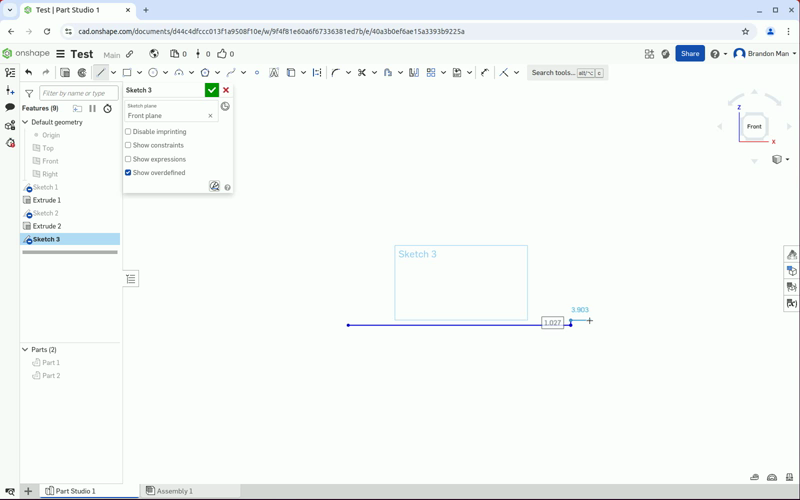
mouse_move(535, 320)
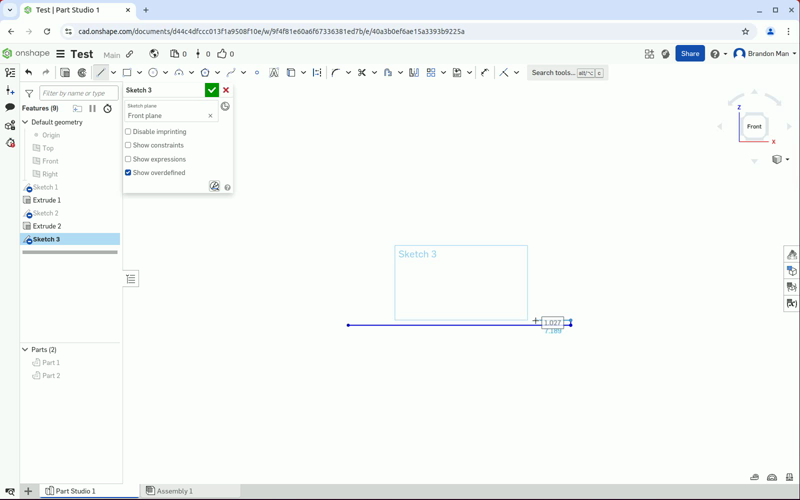
click(535, 320)
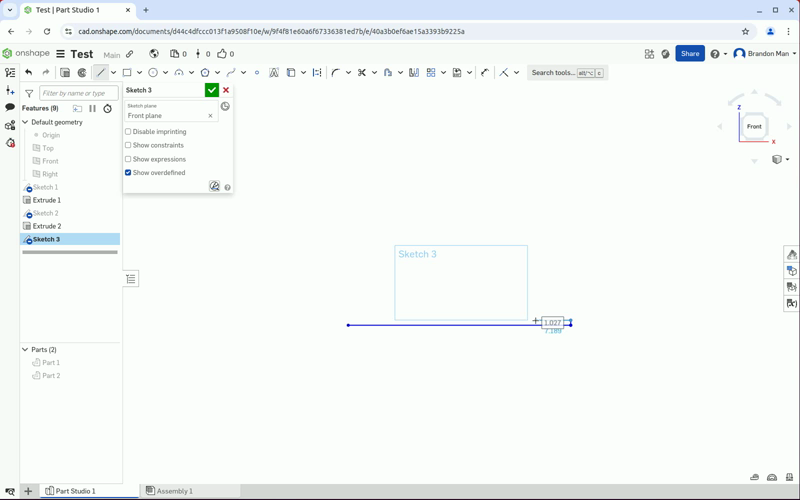
key_up(shift)
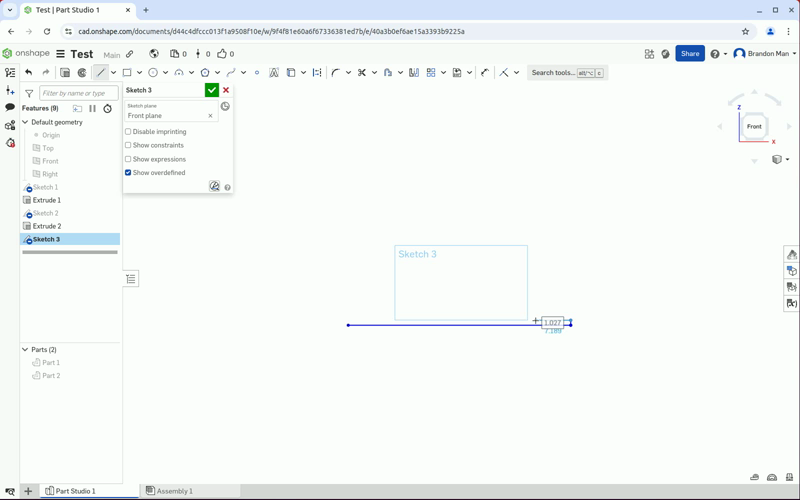
key_down(shift)
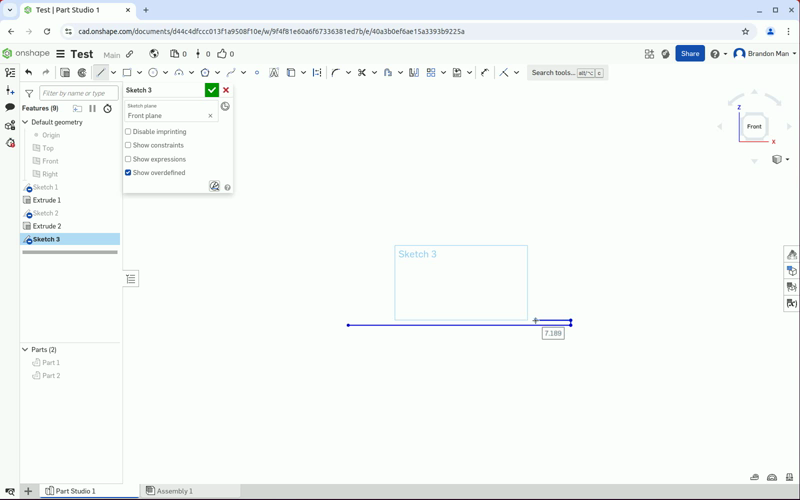
mouse_move(565, 320)
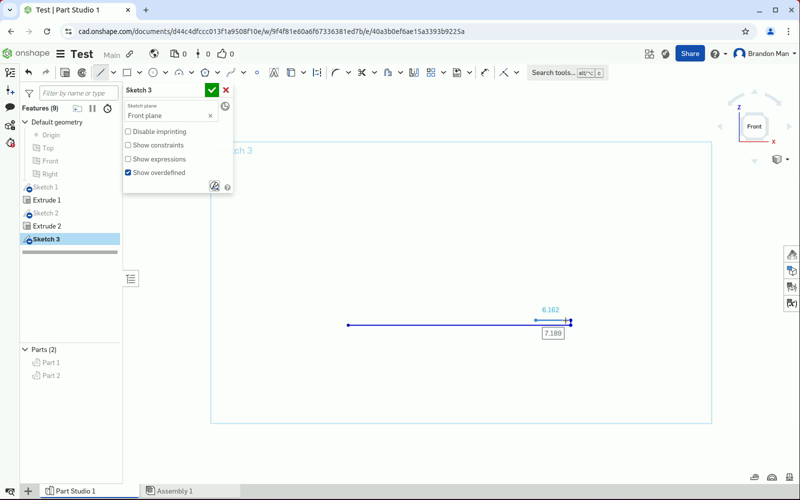
mouse_move(526, 320)
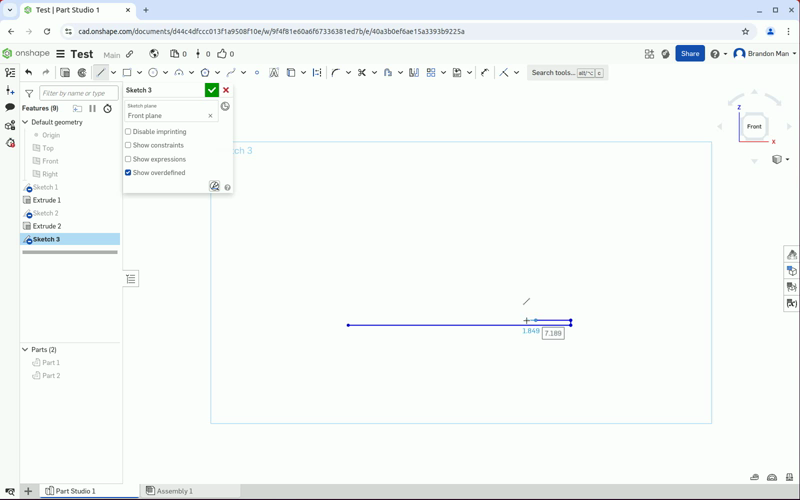
click(526, 320)
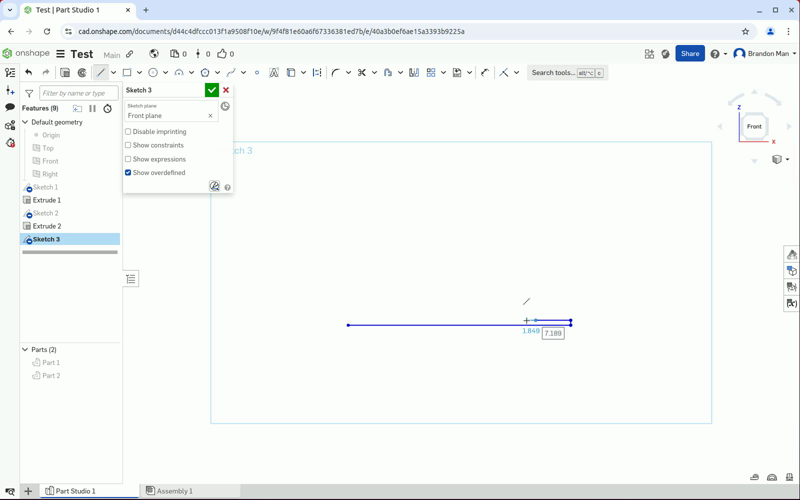
key_up(shift)
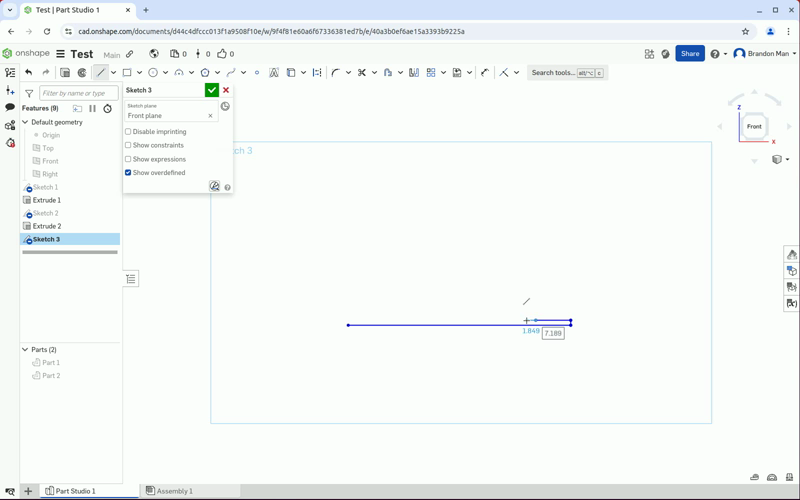
key(esc)
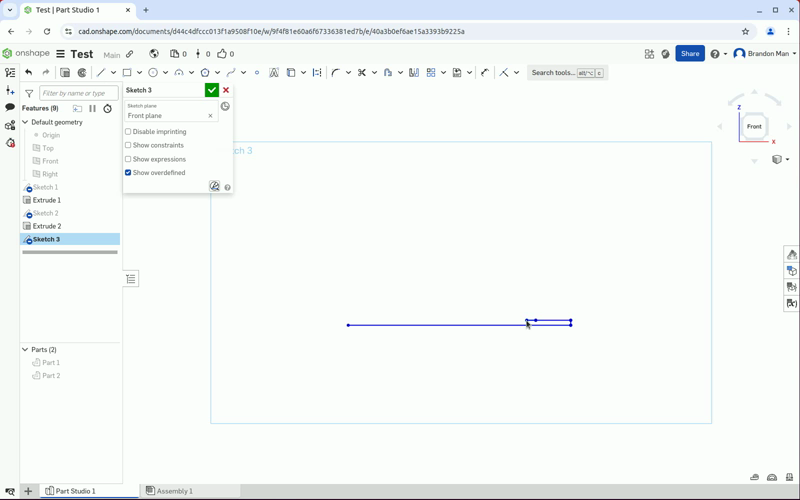
key(a)
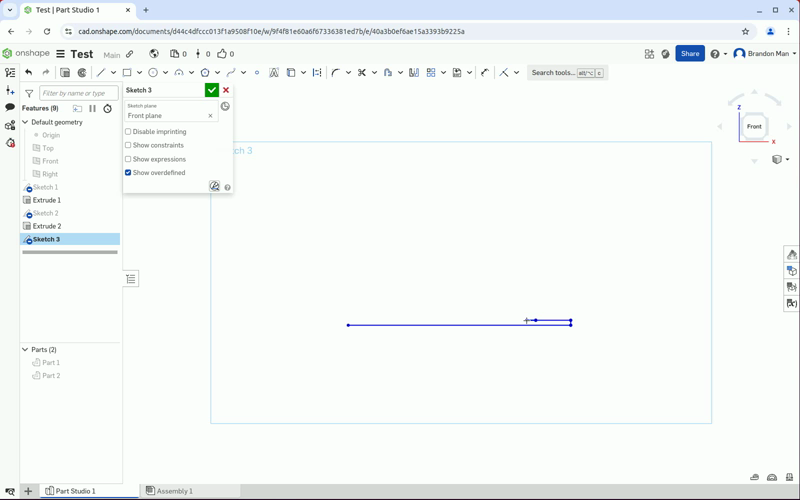
mouse_move(526, 320)
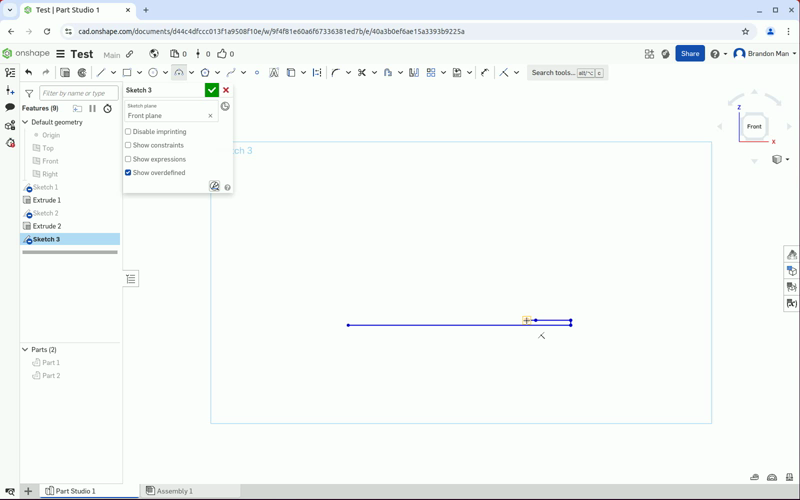
click(526, 320)
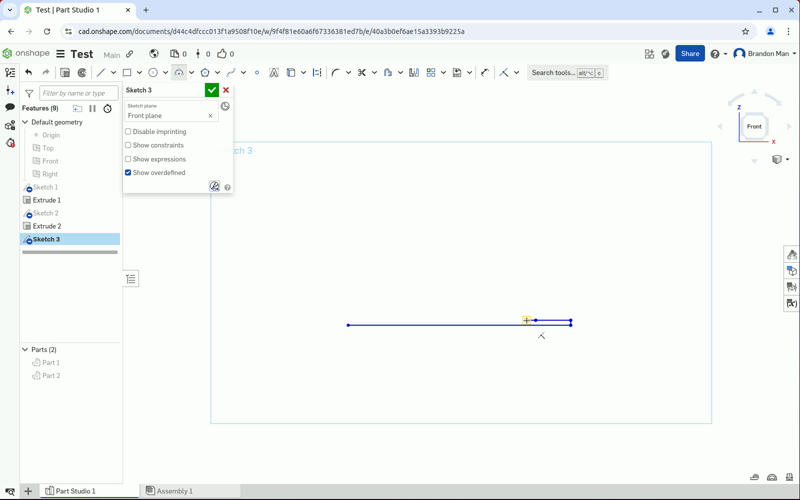
key_down(shift)
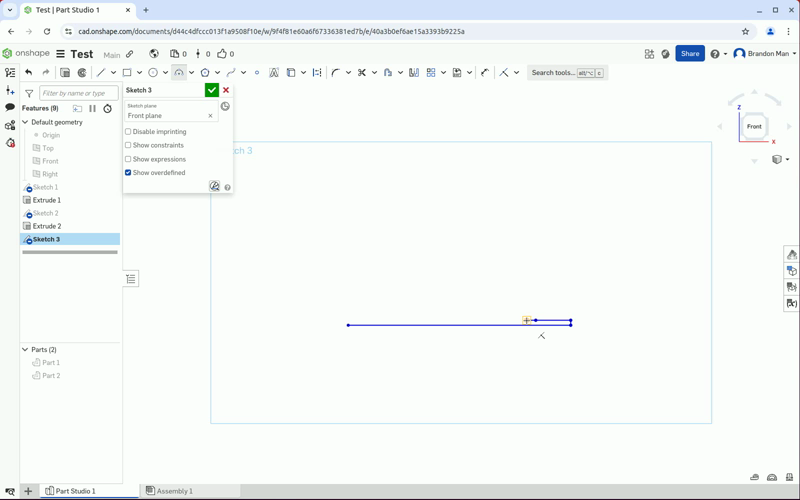
mouse_move(489, 282)
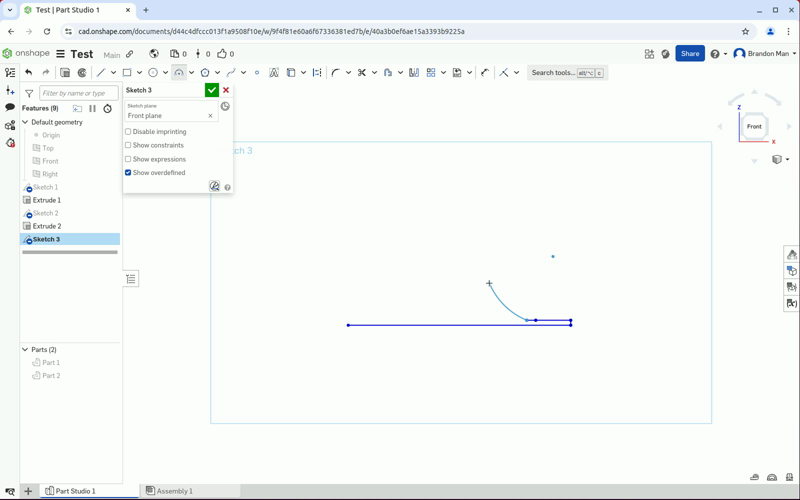
click(489, 282)
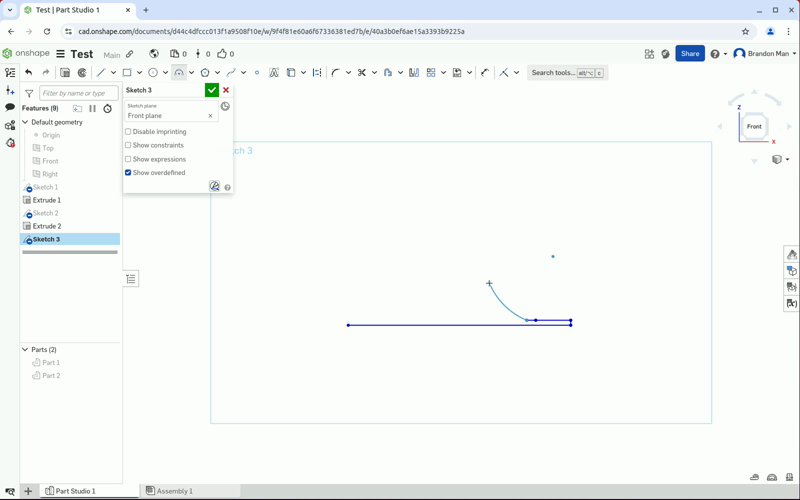
mouse_move(499, 309)
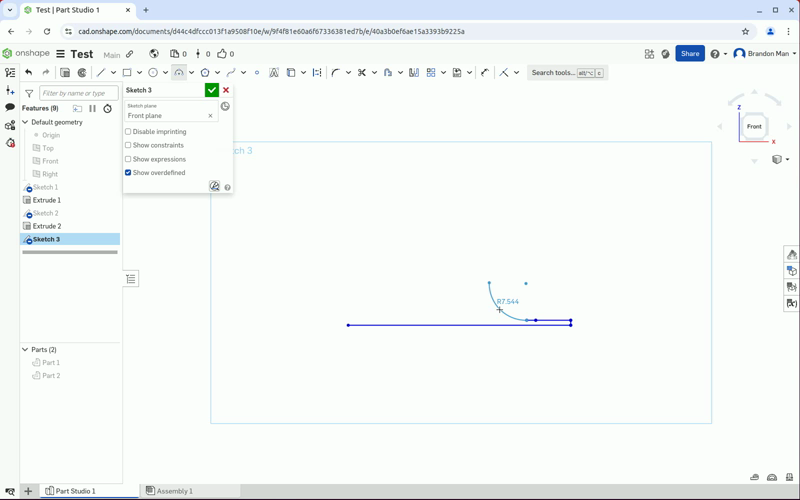
click(499, 309)
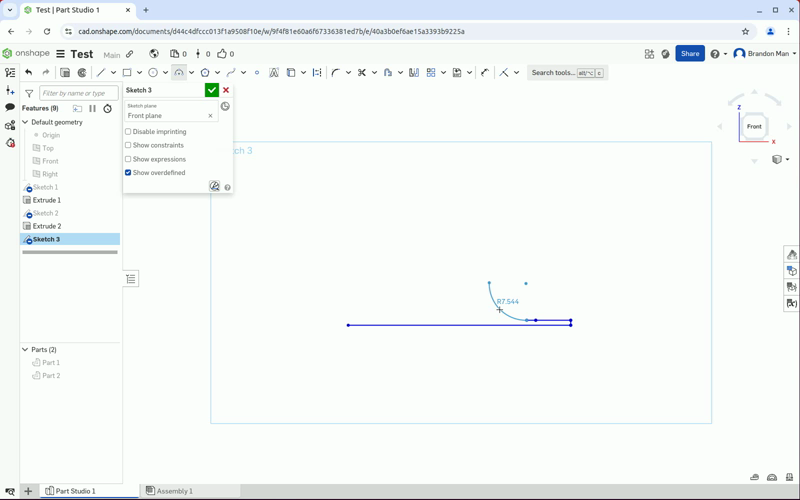
key_up(shift)
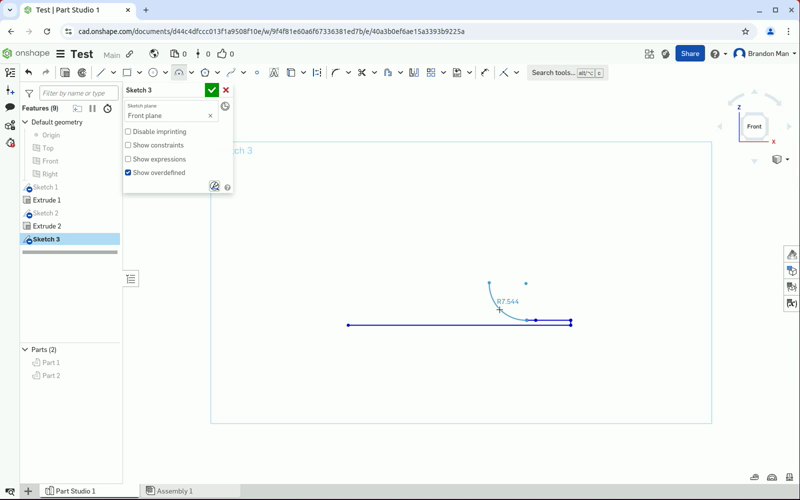
mouse_move(489, 282)
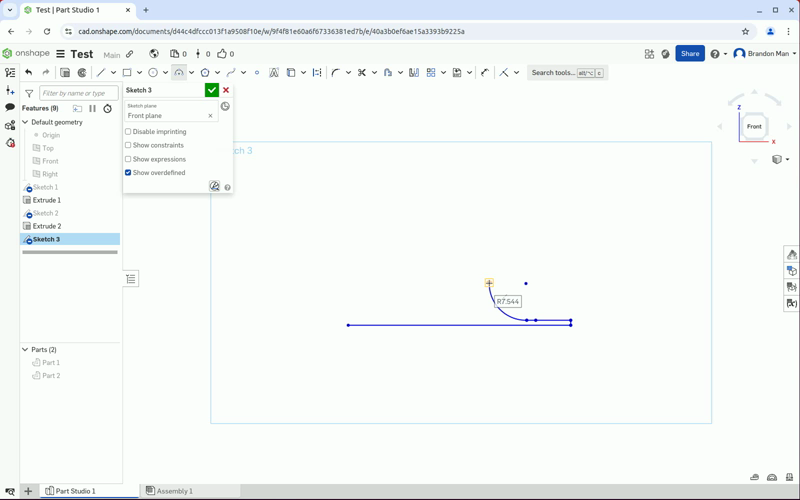
click(489, 282)
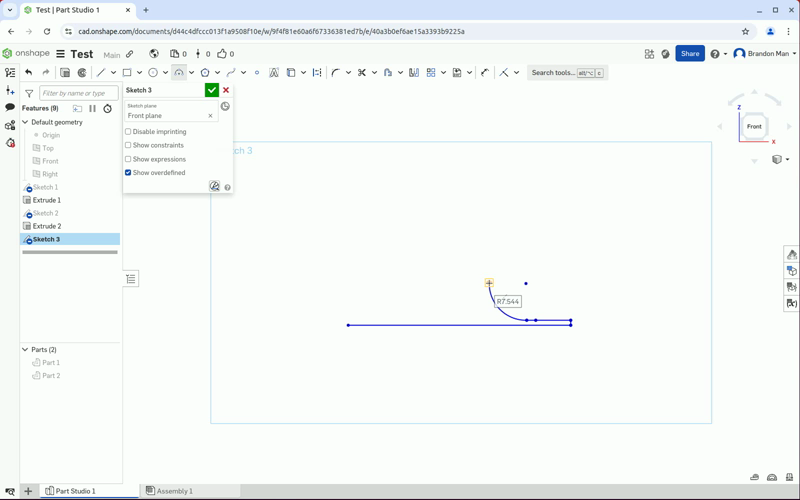
key_down(shift)
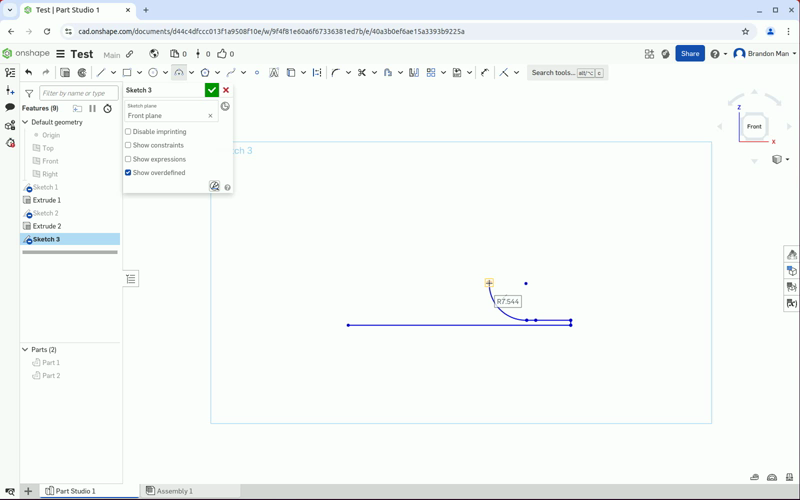
mouse_move(430, 282)
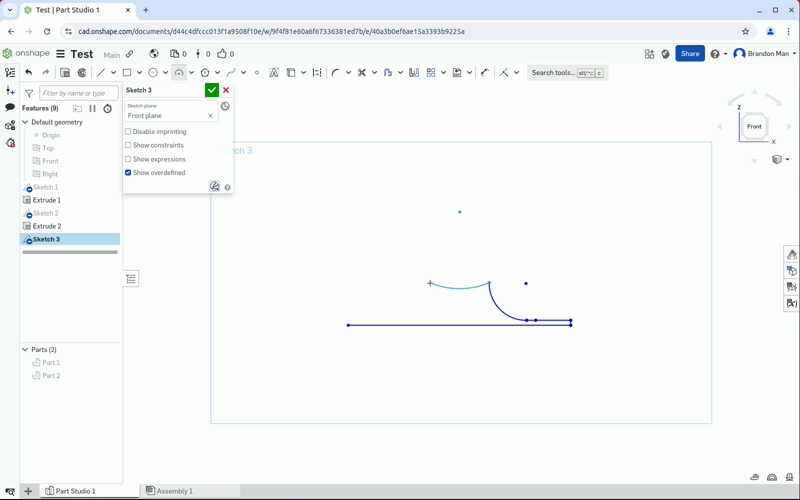
click(430, 282)
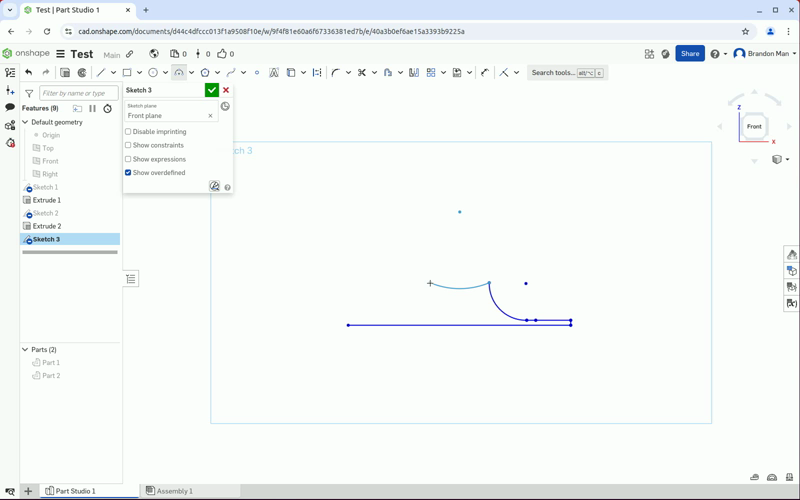
mouse_move(459, 312)
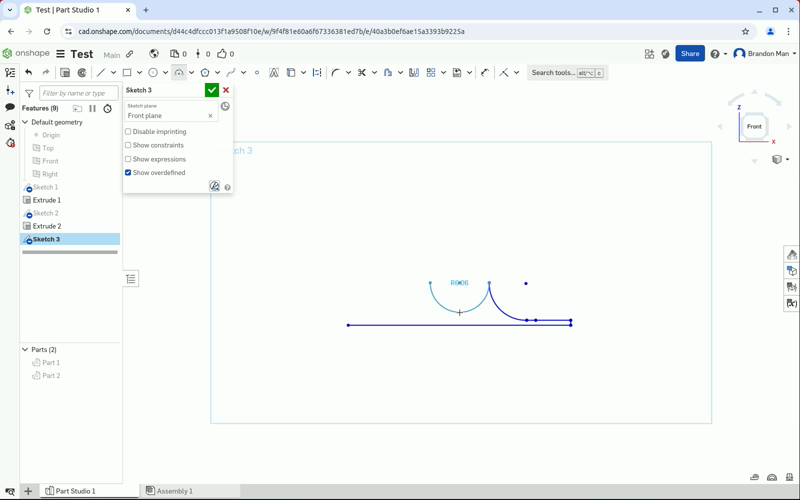
click(459, 312)
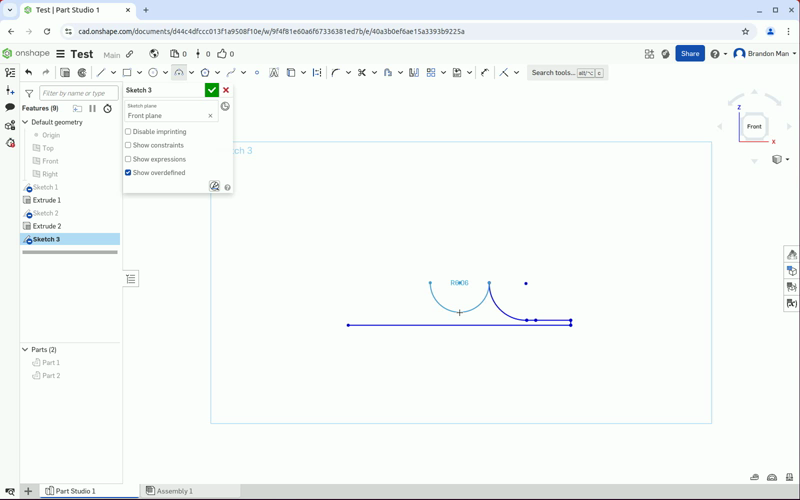
key_up(shift)
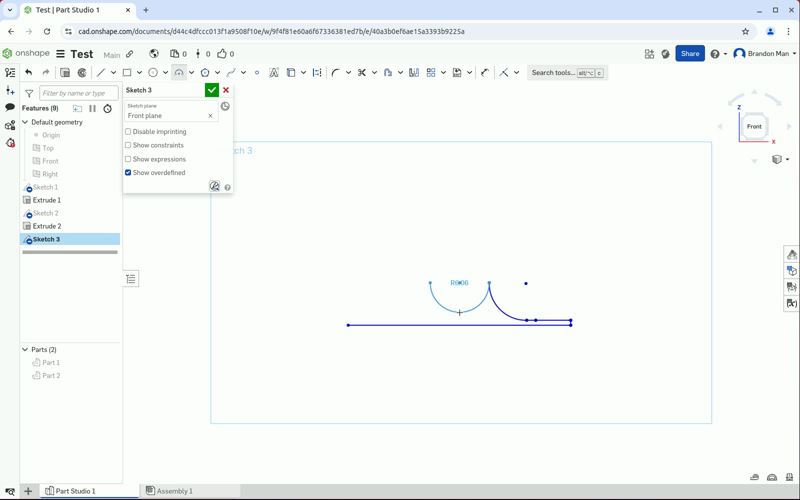
mouse_move(430, 282)
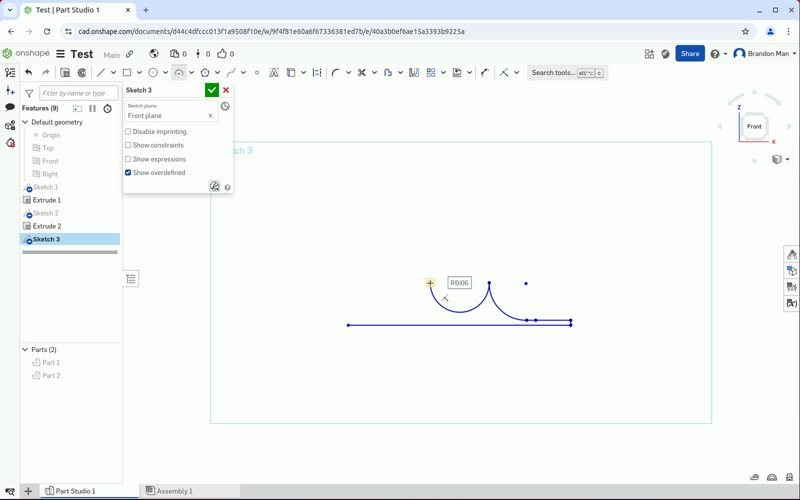
click(430, 282)
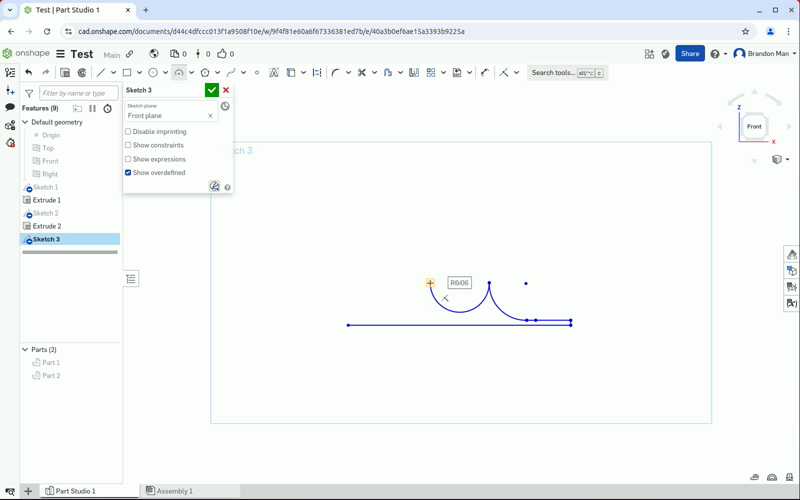
key_down(shift)
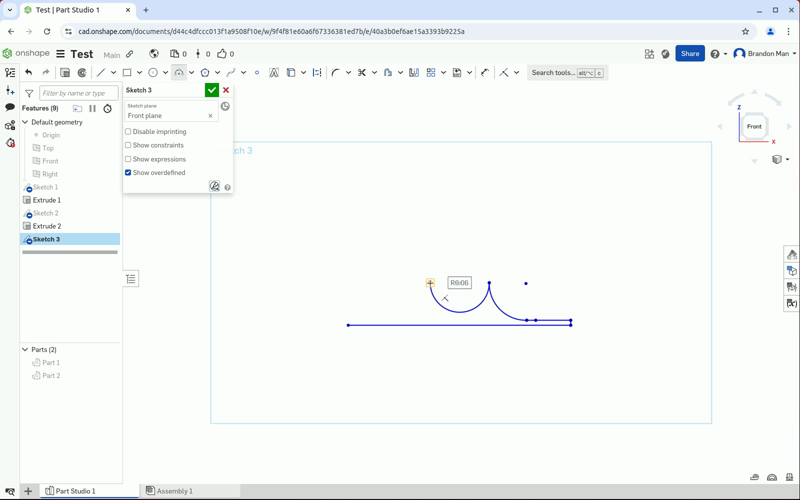
mouse_move(392, 320)
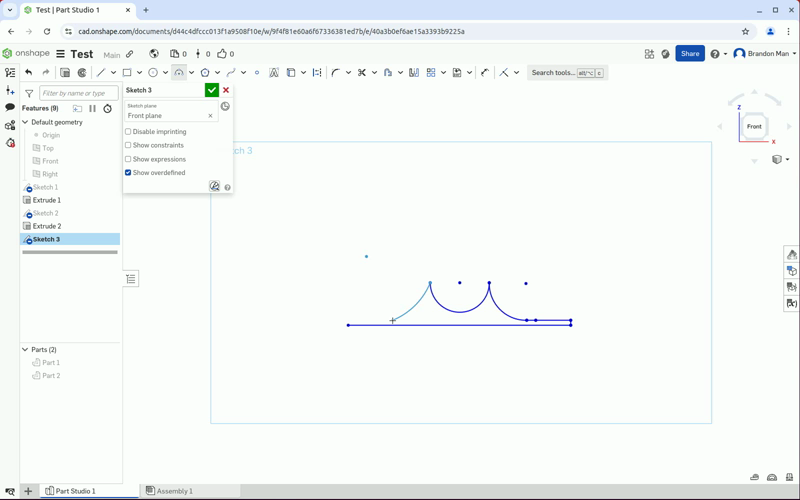
click(392, 320)
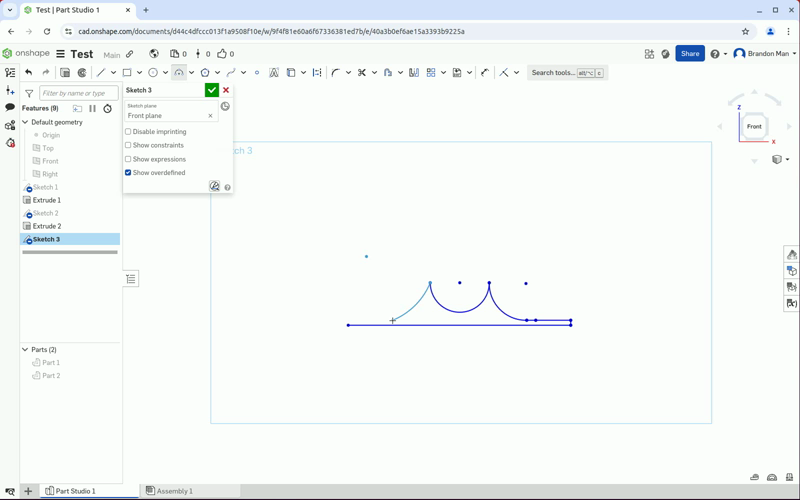
mouse_move(419, 309)
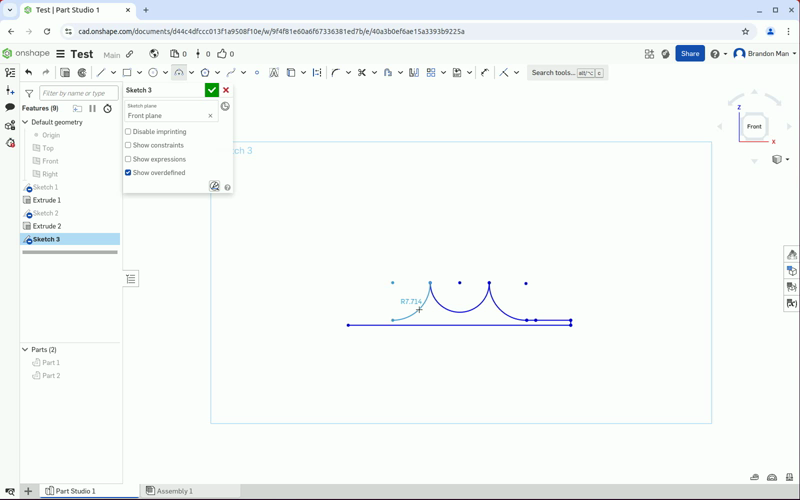
click(419, 309)
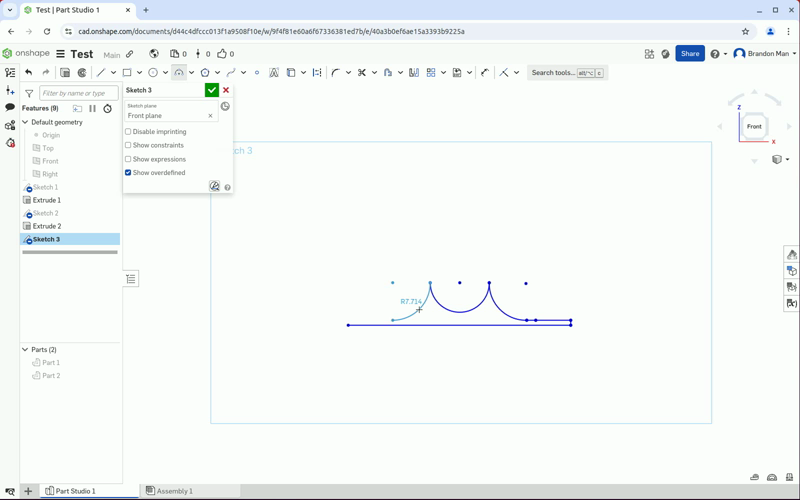
key_up(shift)
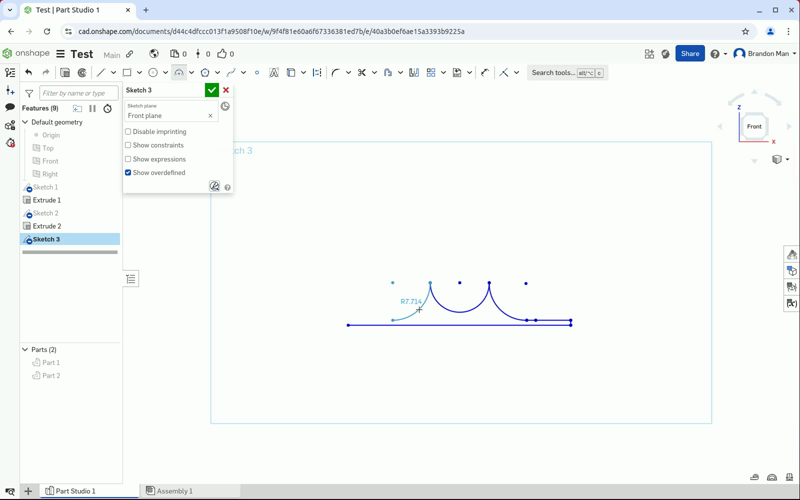
key(esc)
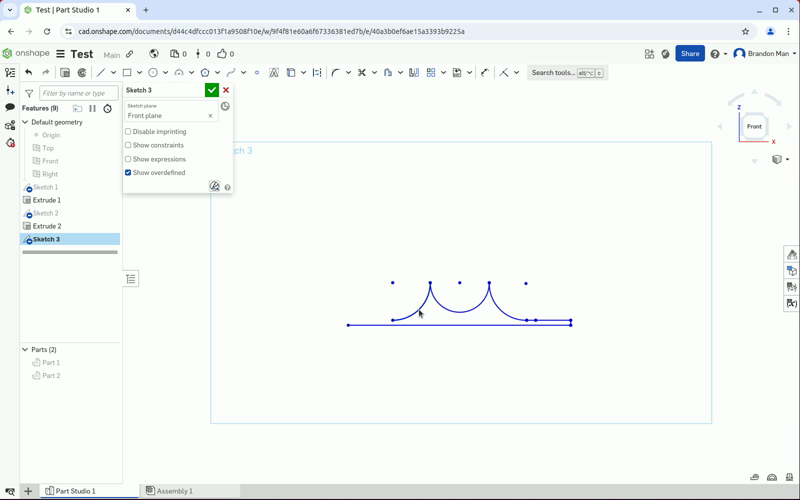
key(l)
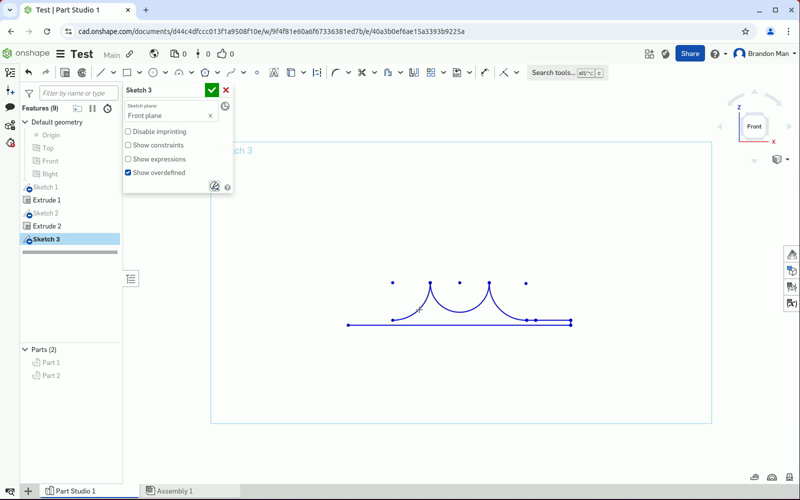
mouse_move(392, 320)
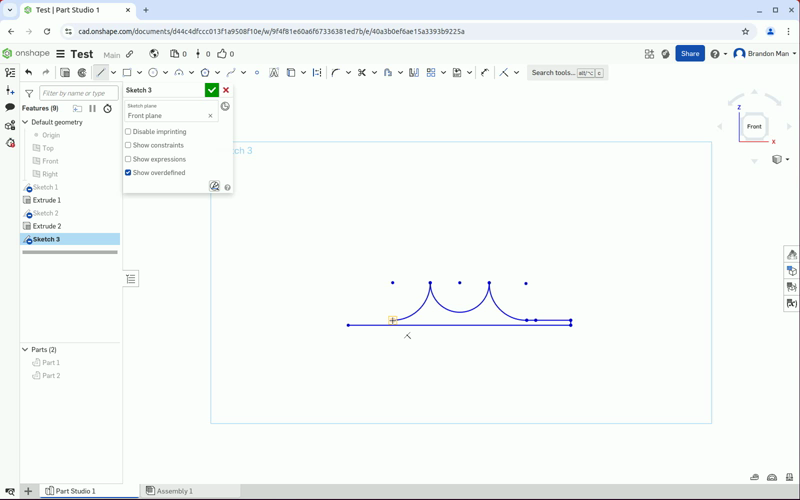
click(392, 320)
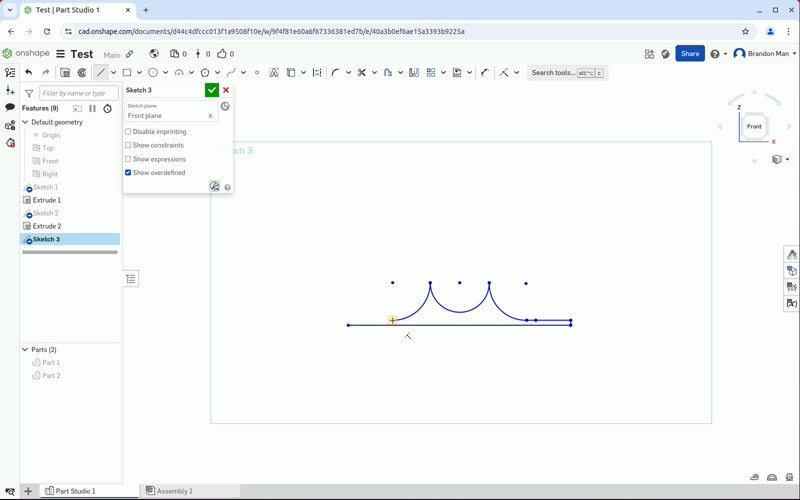
key_down(shift)
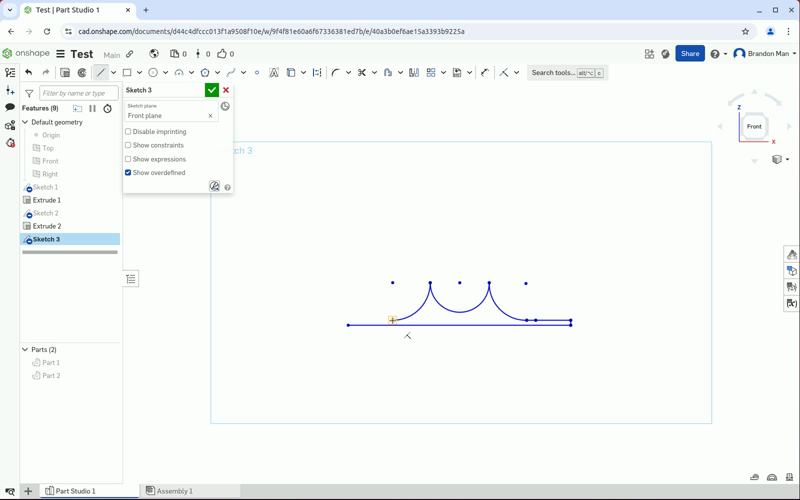
mouse_move(422, 320)
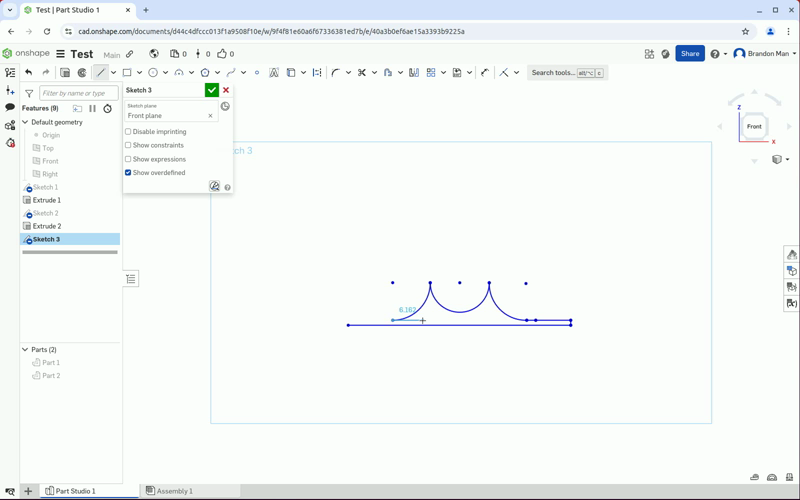
mouse_move(385, 320)
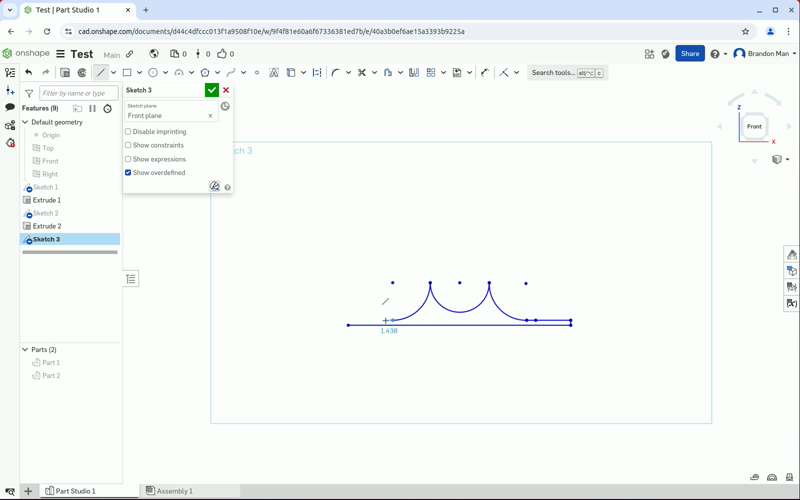
scroll(6)
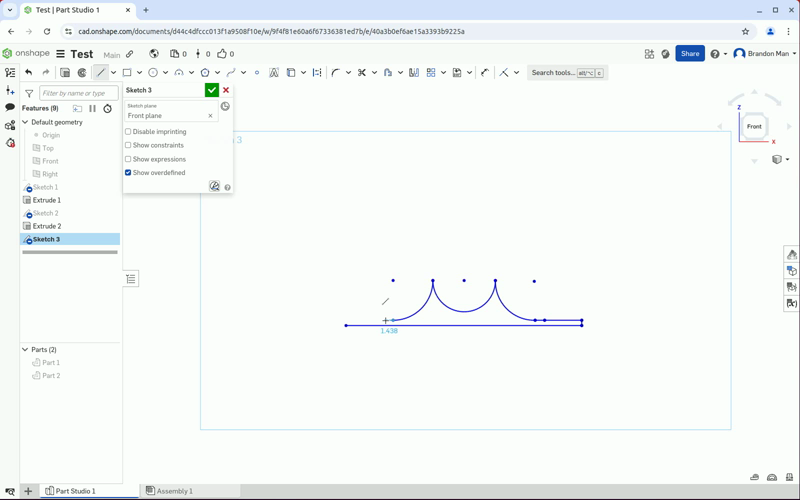
scroll(6)
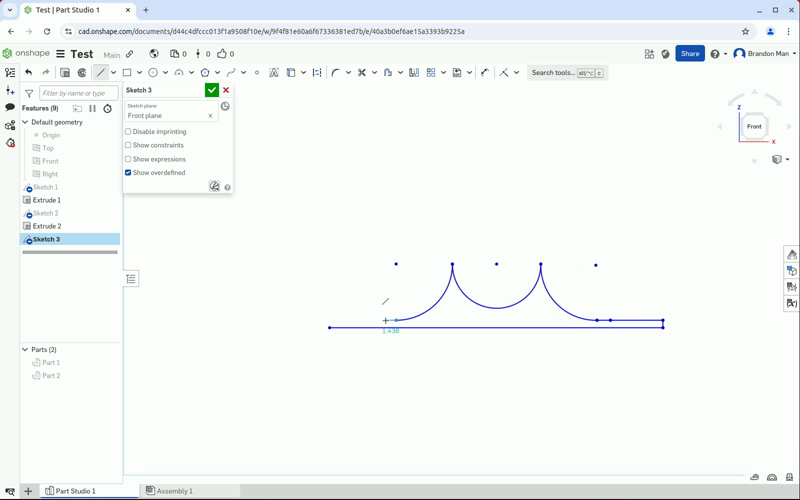
scroll(6)
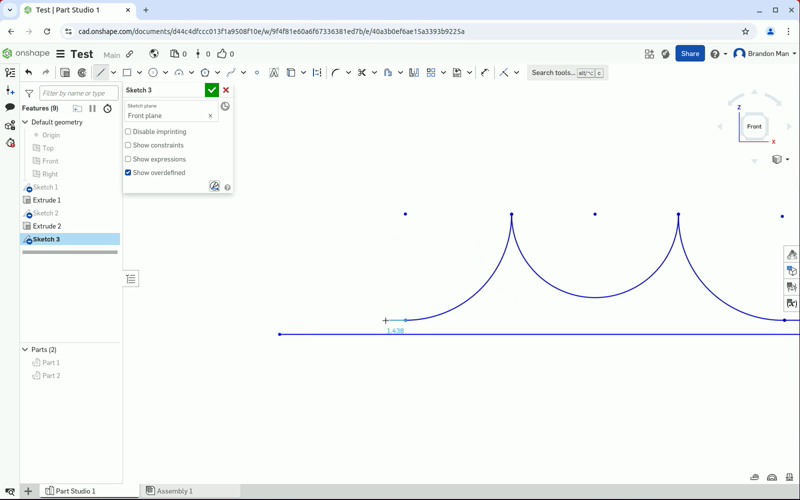
scroll(6)
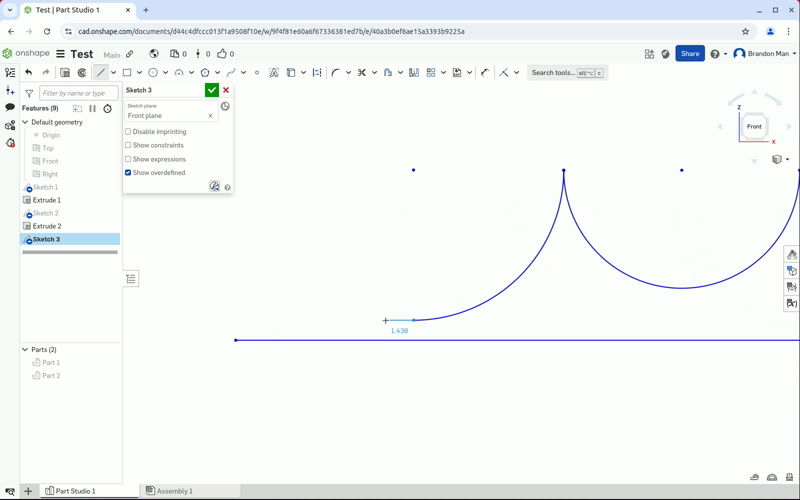
scroll(6)
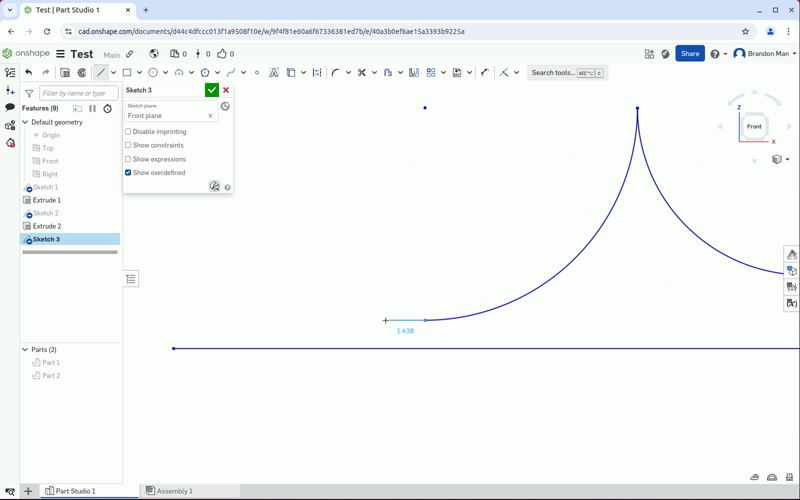
scroll(6)
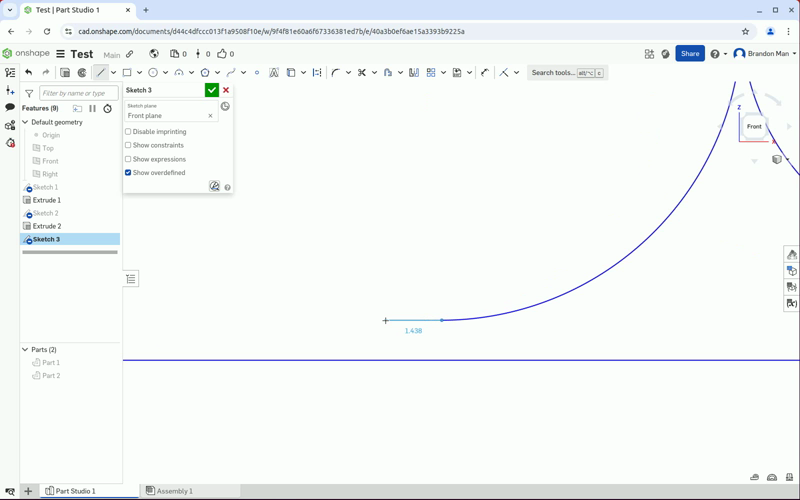
scroll(6)
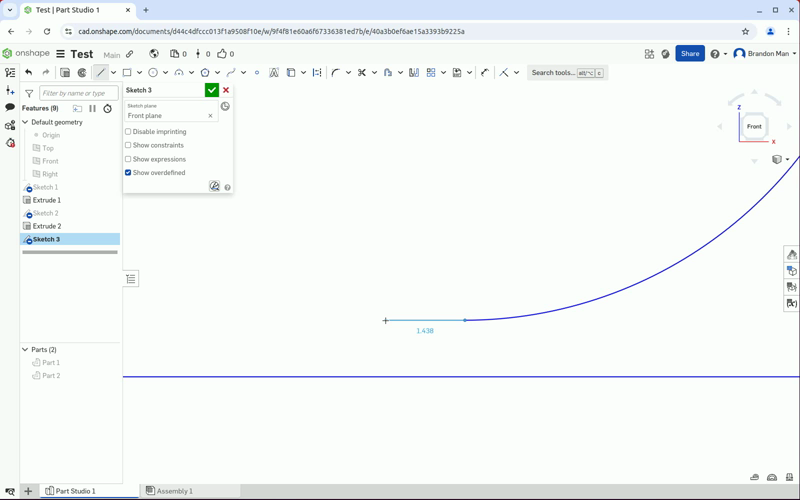
click(385, 320)
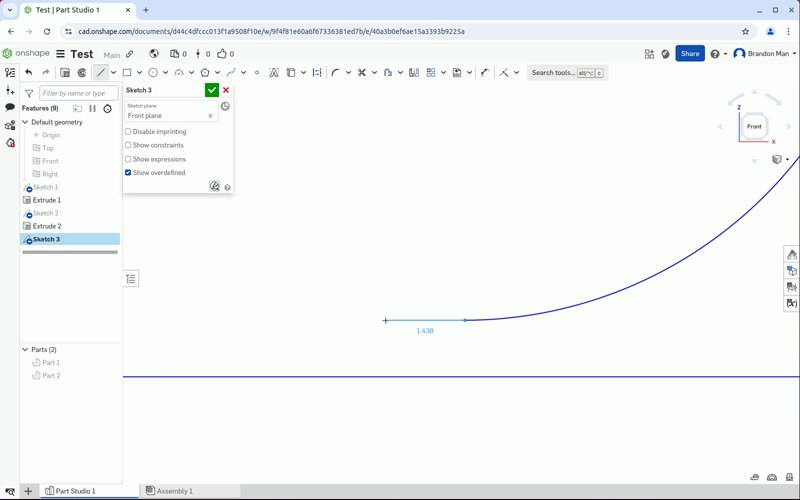
scroll(-6)
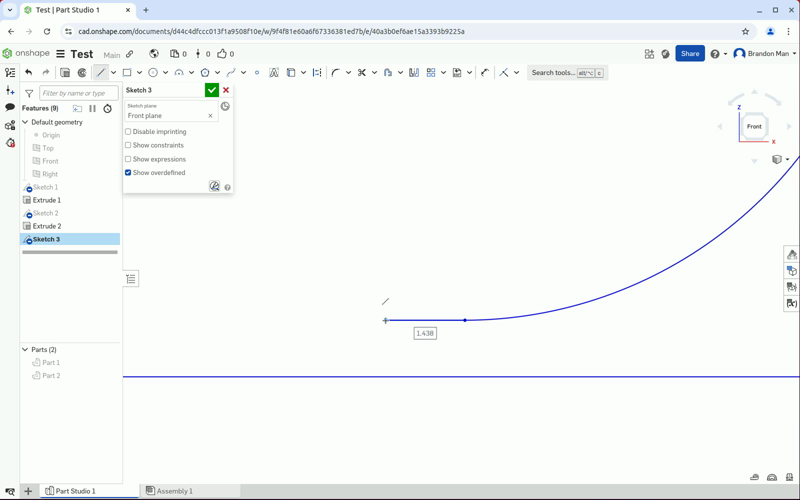
scroll(-6)
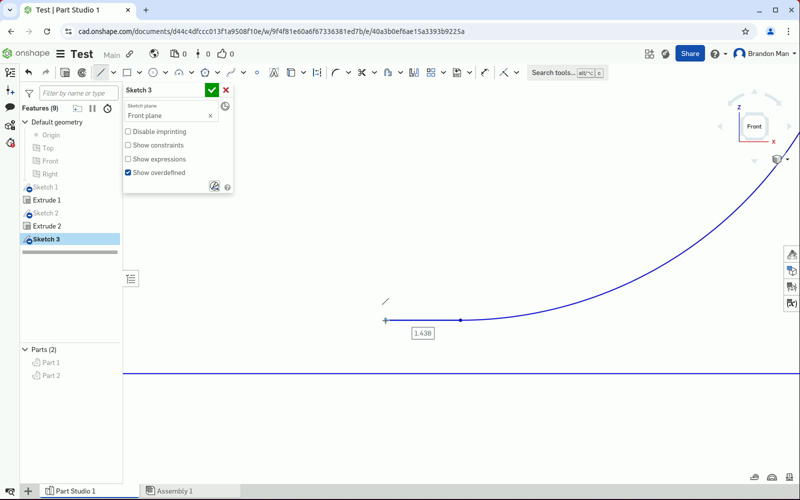
scroll(-6)
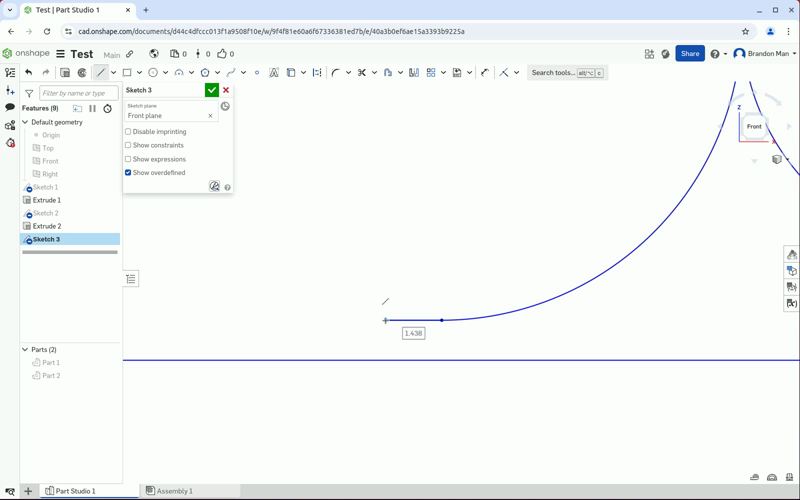
scroll(-6)
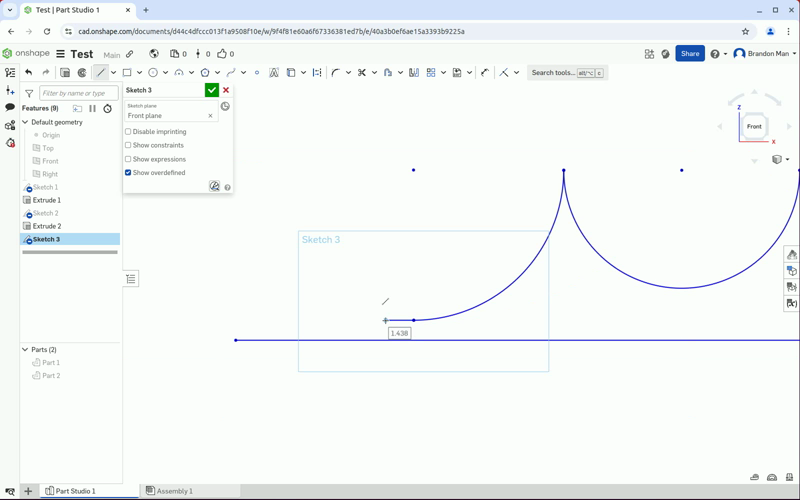
scroll(-6)
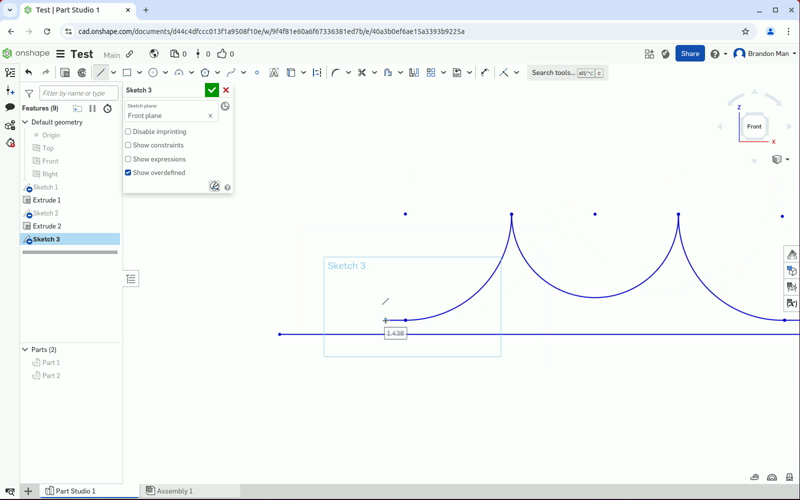
scroll(-6)
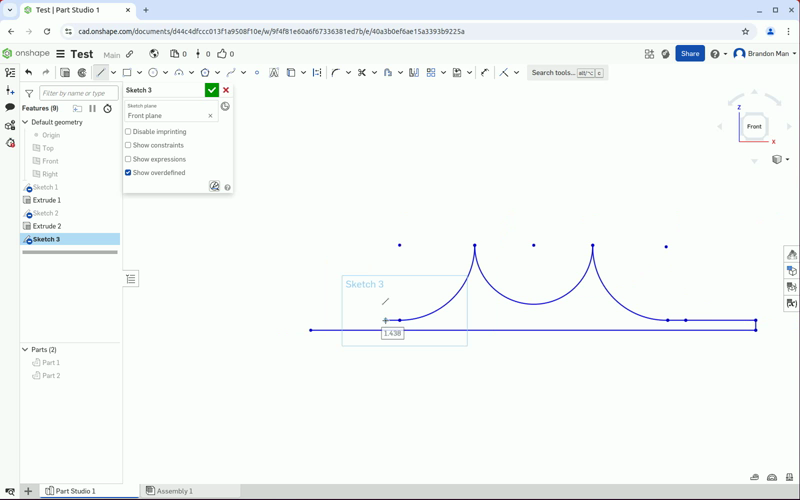
scroll(-6)
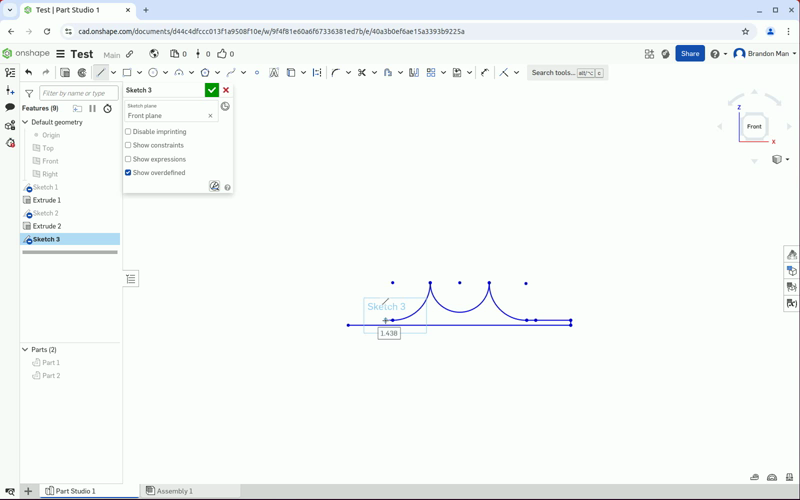
key_up(shift)
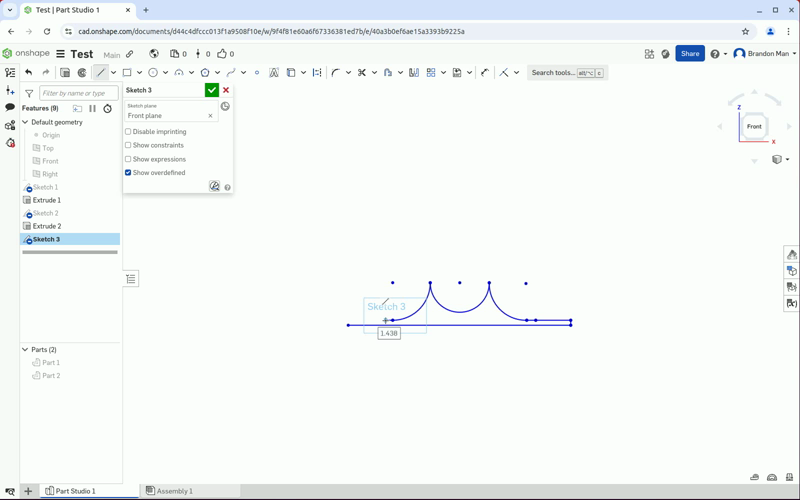
key_down(shift)
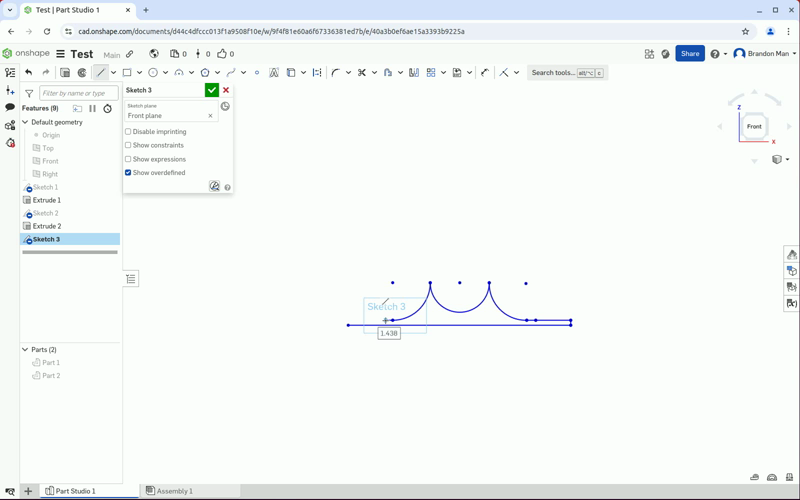
mouse_move(415, 320)
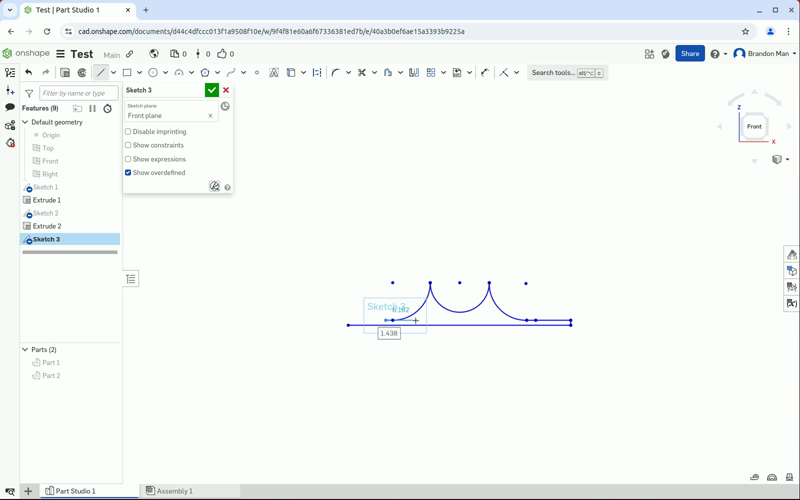
mouse_move(348, 320)
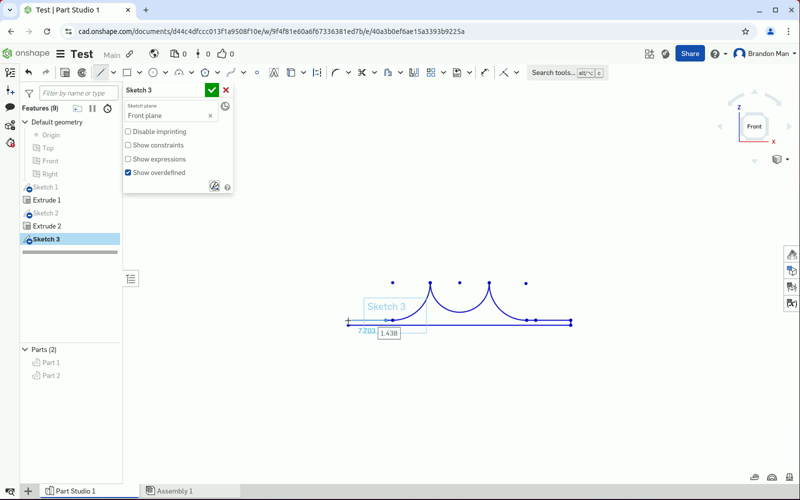
click(348, 320)
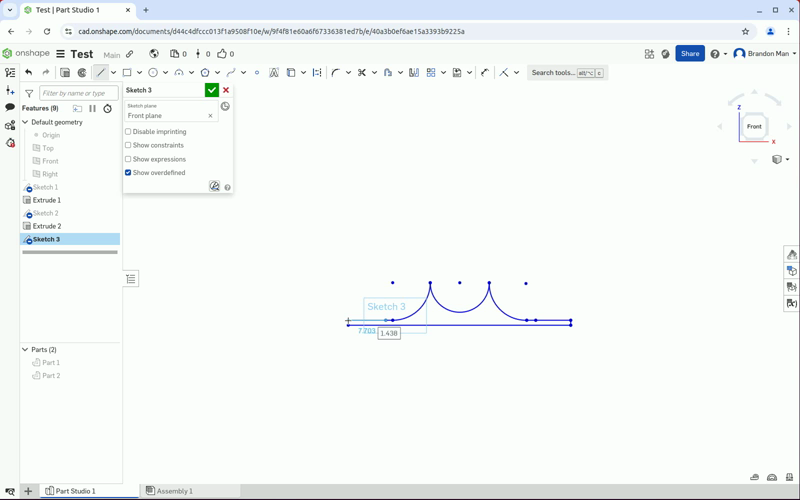
key_up(shift)
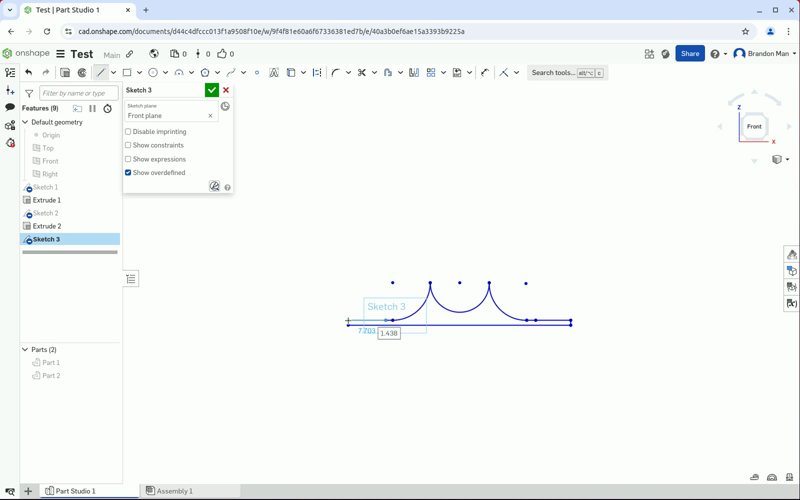
mouse_move(378, 320)
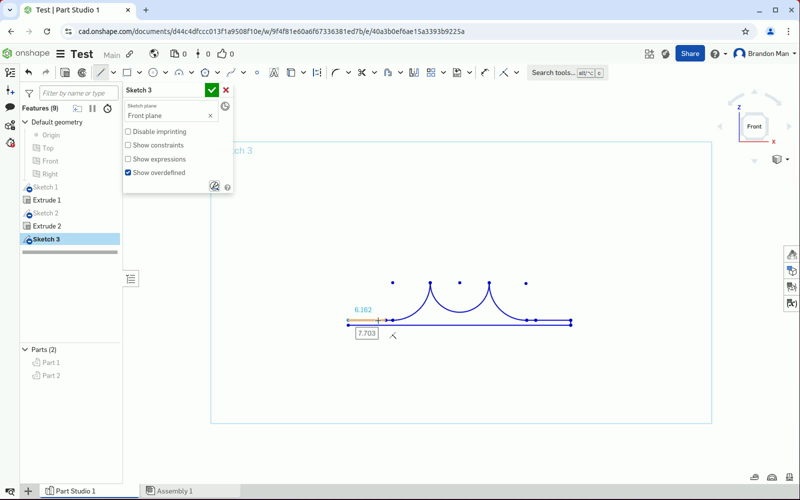
key_down(shift)
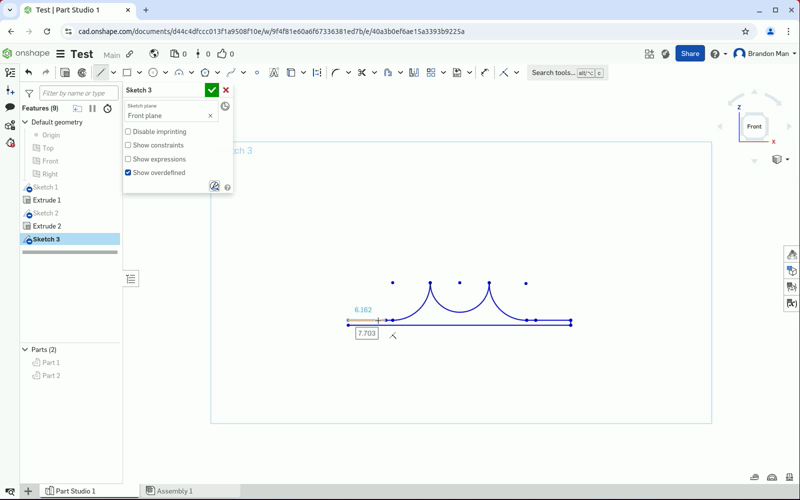
mouse_move(348, 325)
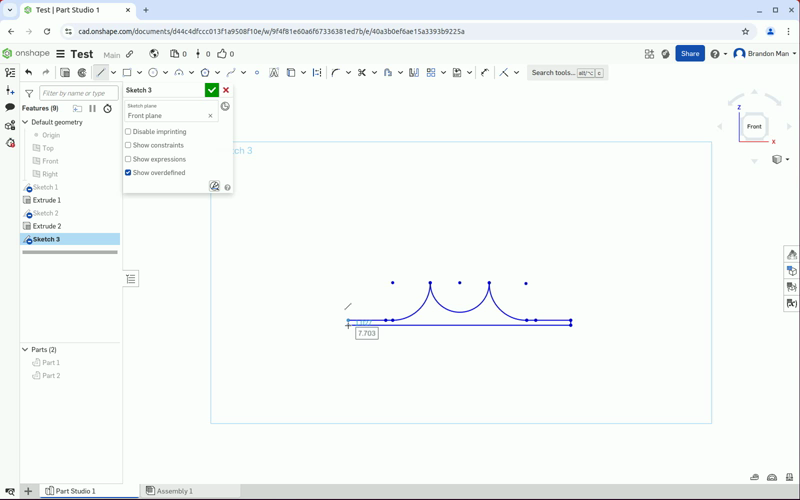
scroll(6)
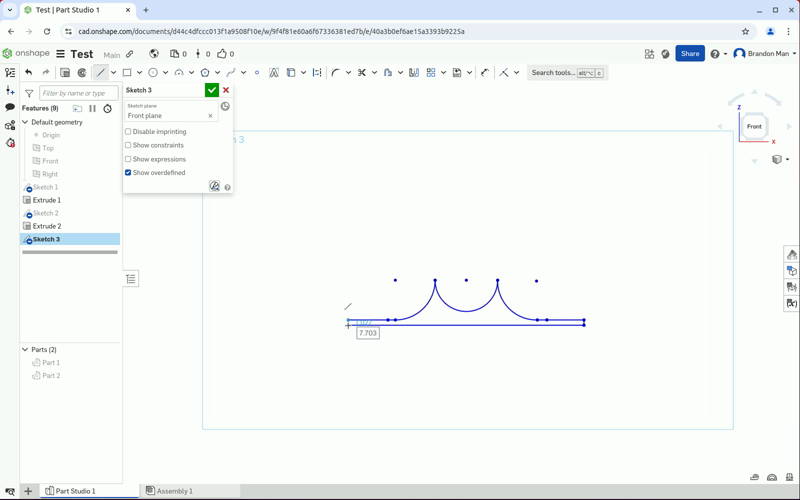
scroll(6)
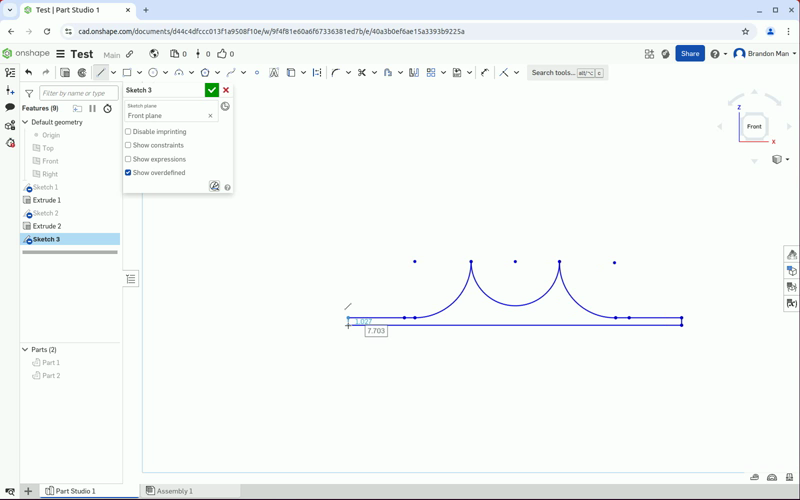
scroll(6)
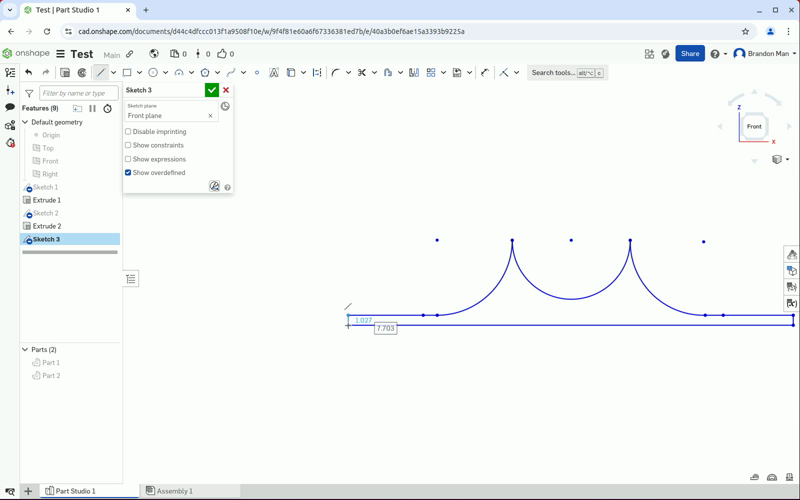
scroll(6)
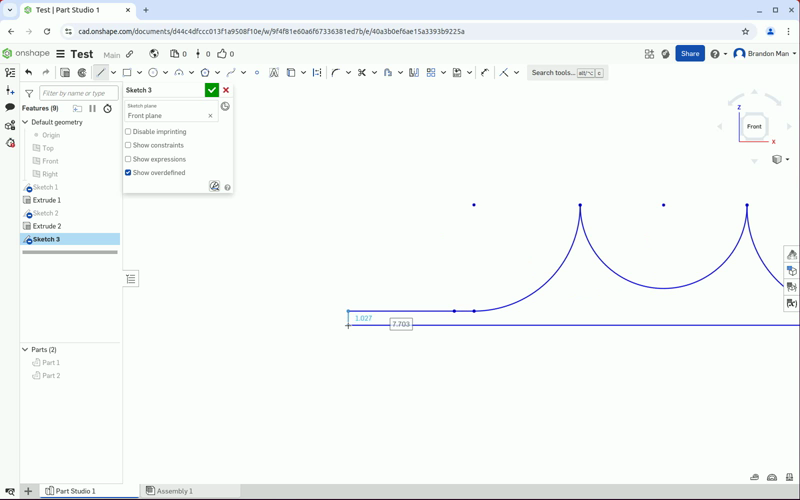
scroll(6)
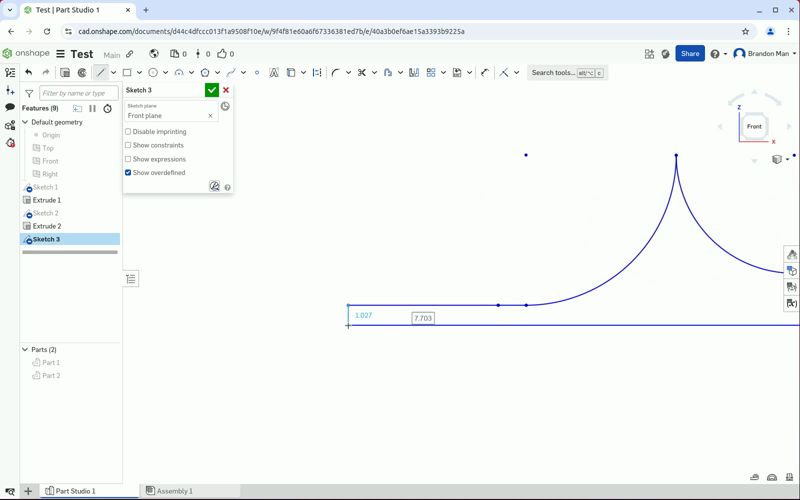
scroll(6)
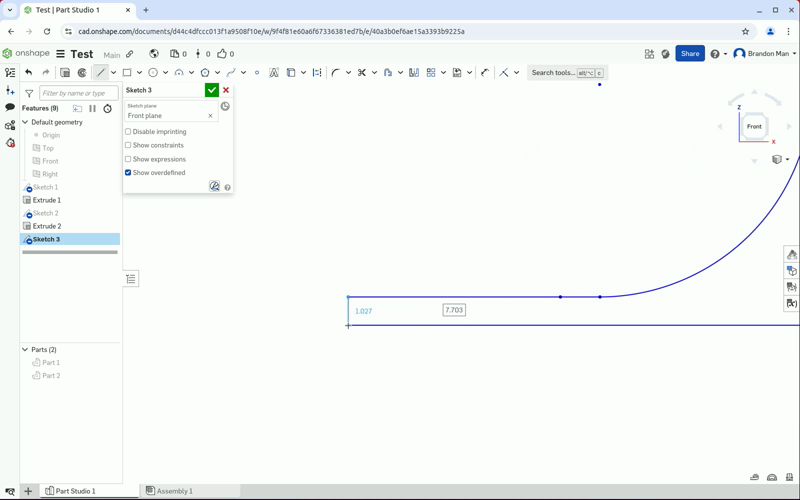
scroll(6)
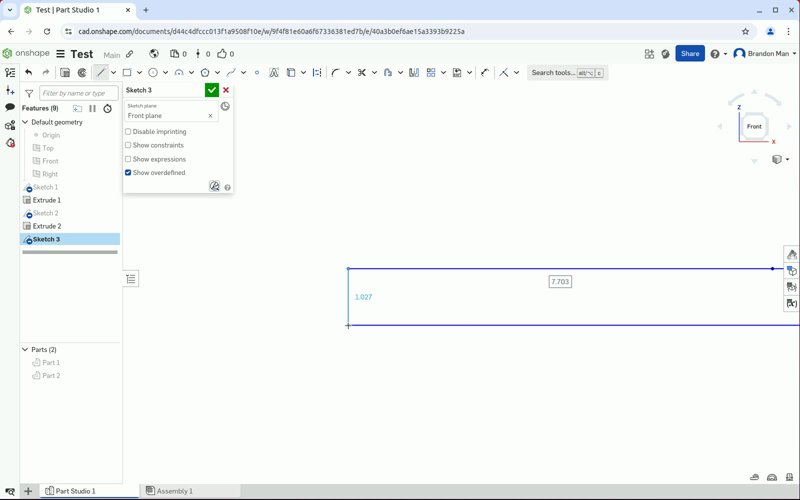
key_up(shift)
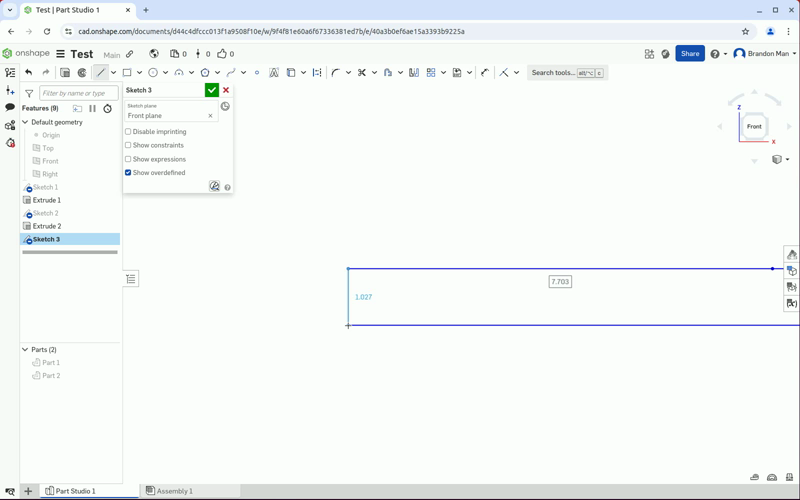
click(348, 325)
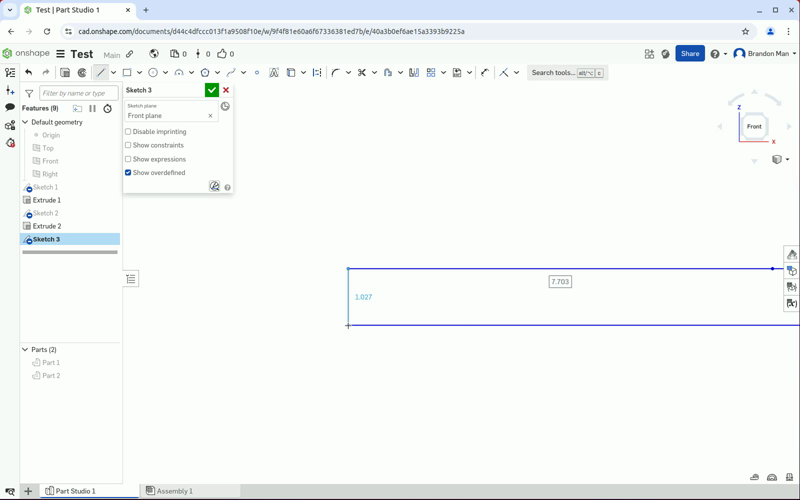
scroll(-6)
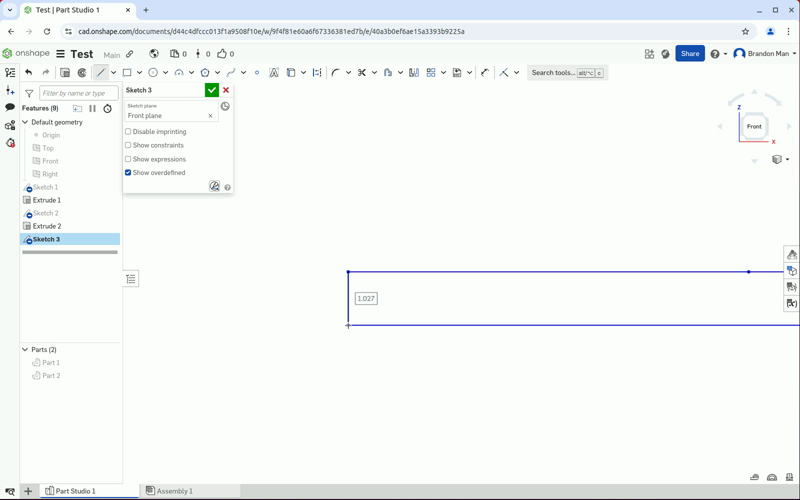
scroll(-6)
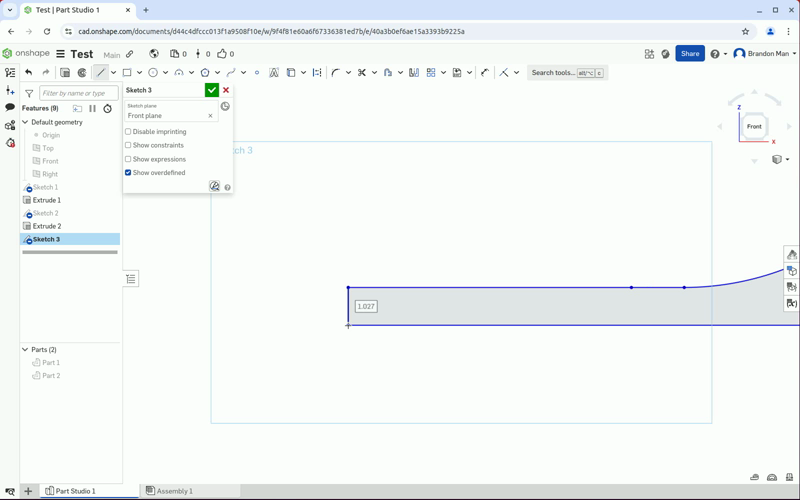
scroll(-6)
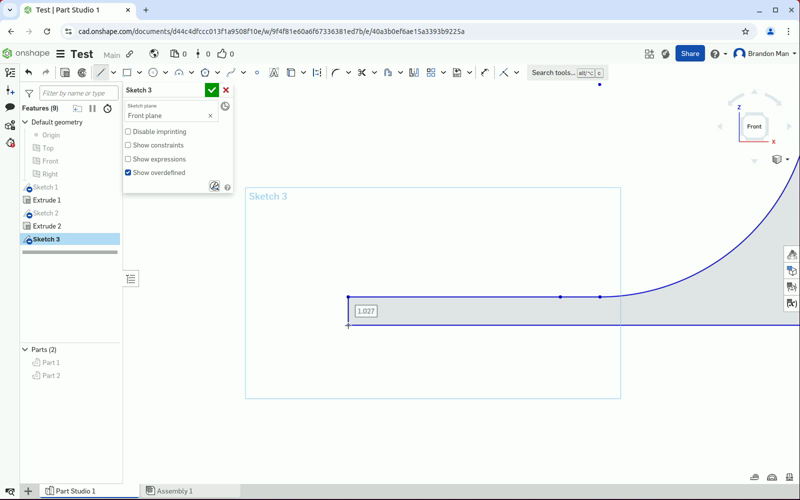
scroll(-6)
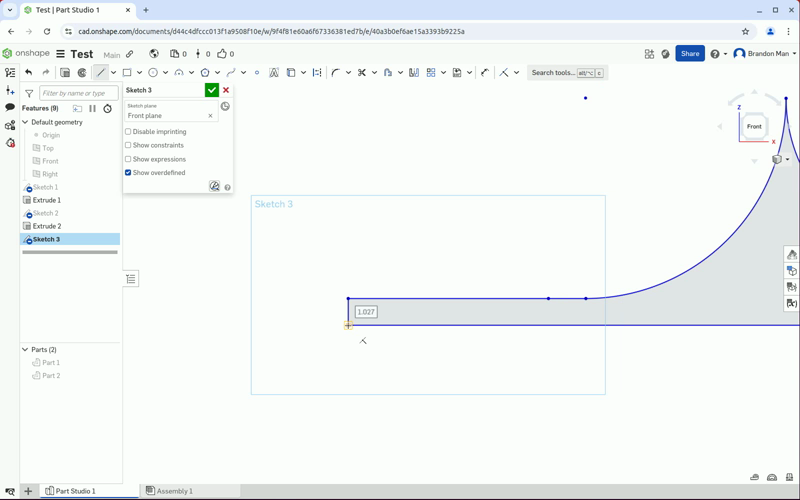
scroll(-6)
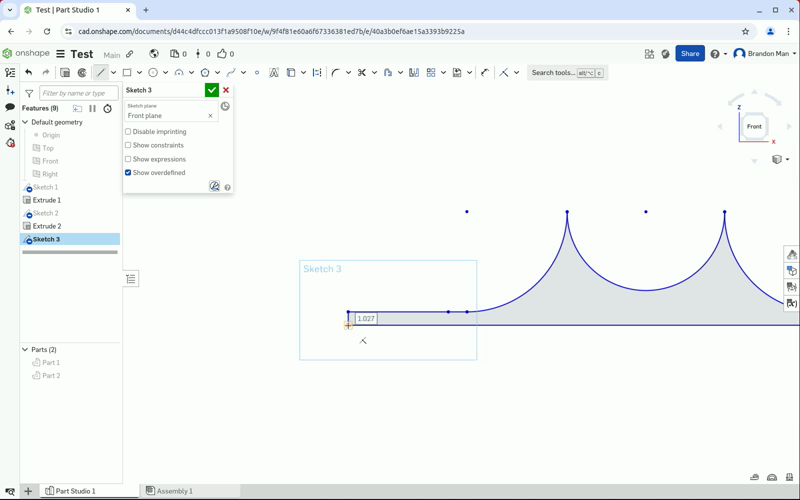
scroll(-6)
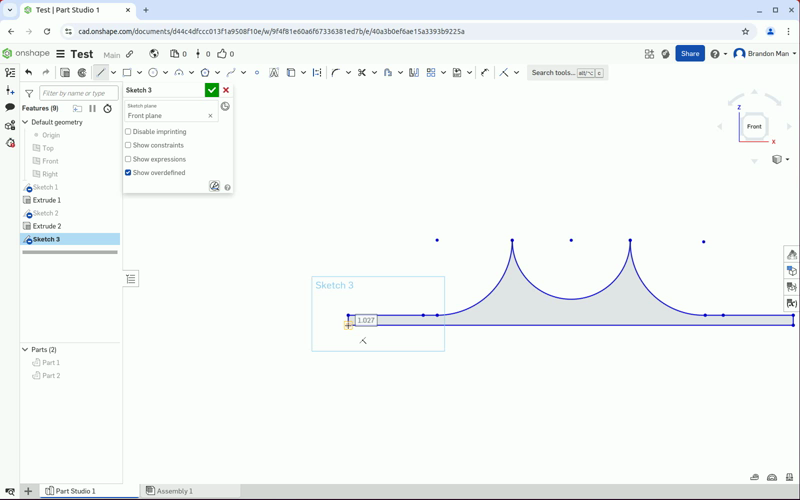
scroll(-6)
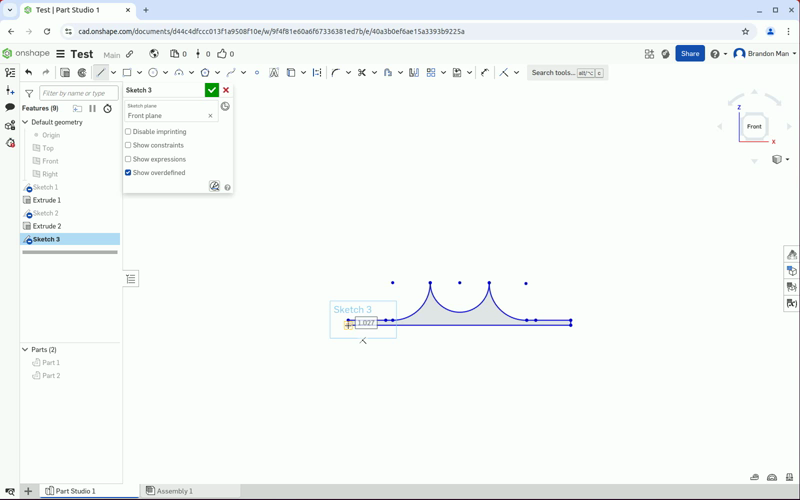
key(esc)
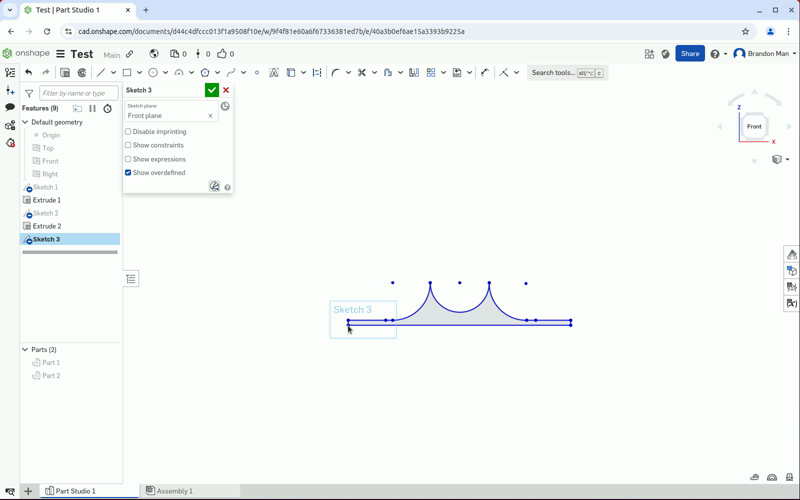
mouse_move(453, 286)
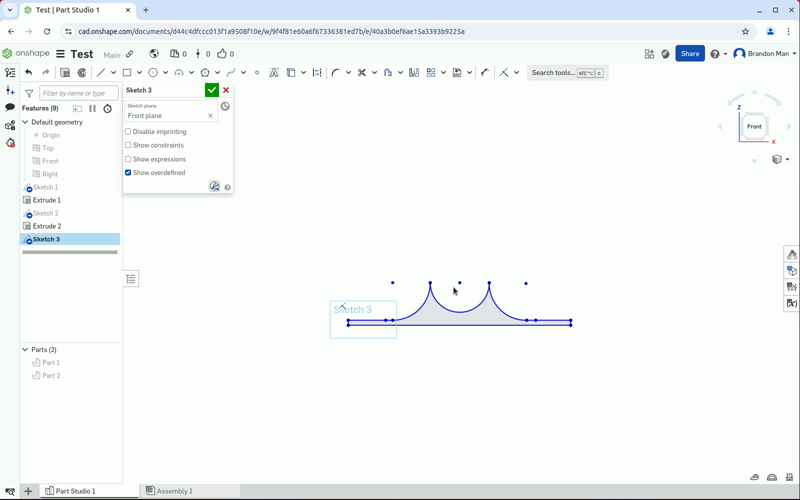
scroll(6)
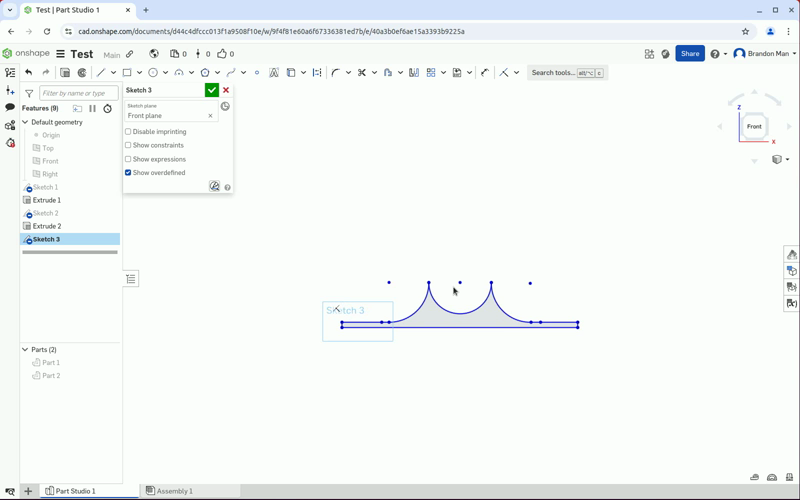
scroll(6)
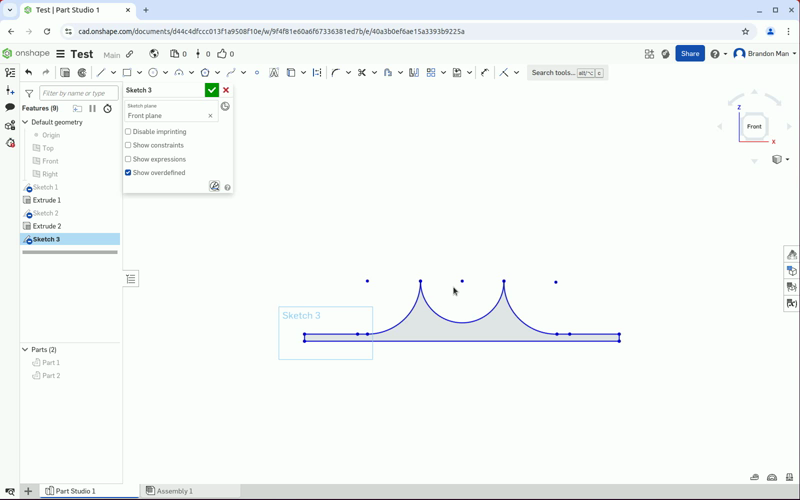
scroll(6)
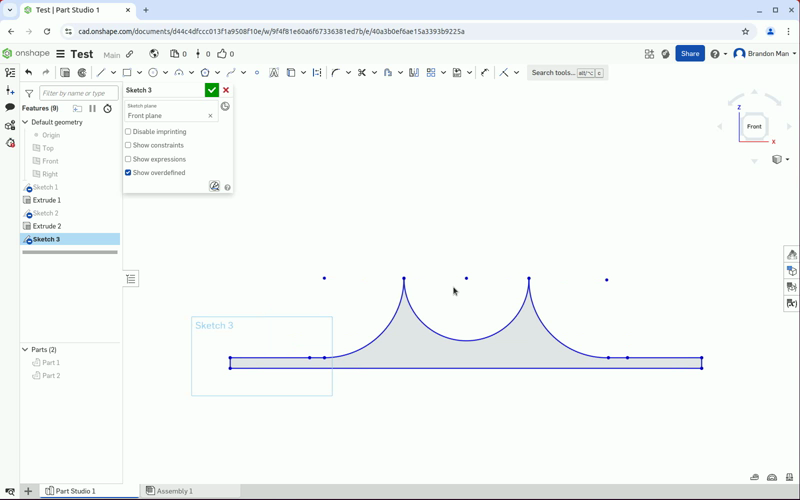
scroll(6)
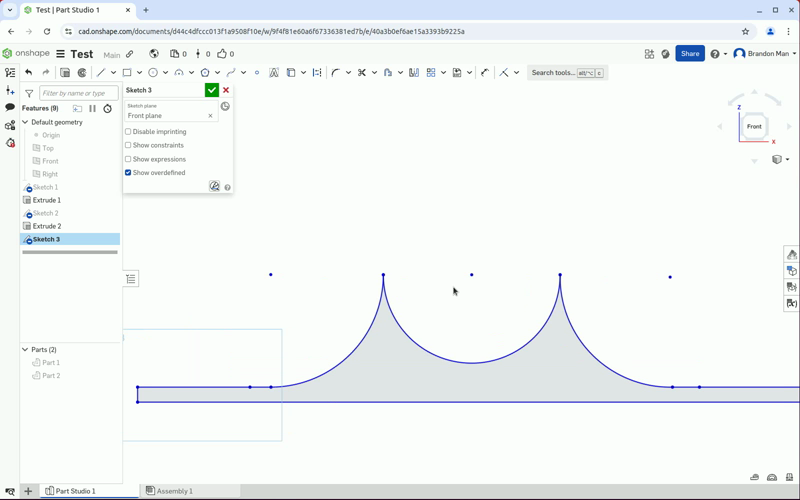
scroll(6)
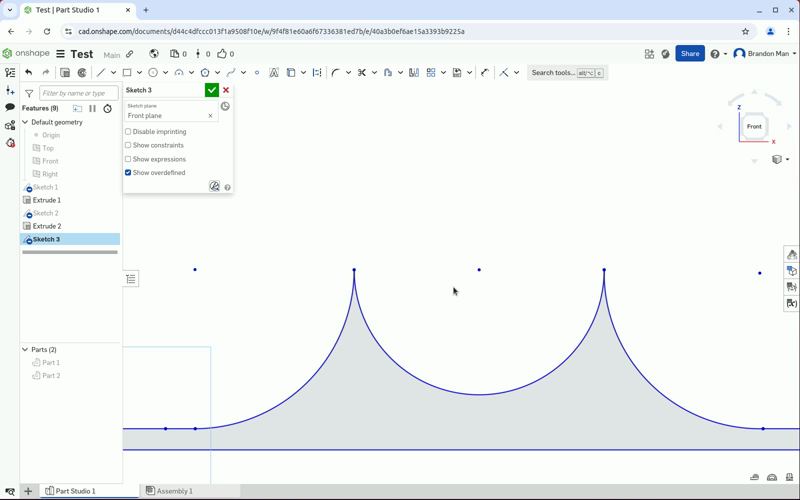
scroll(6)
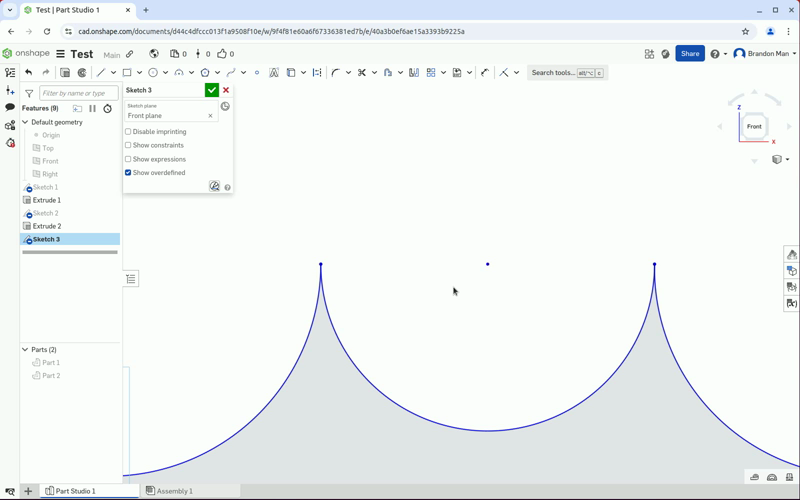
scroll(6)
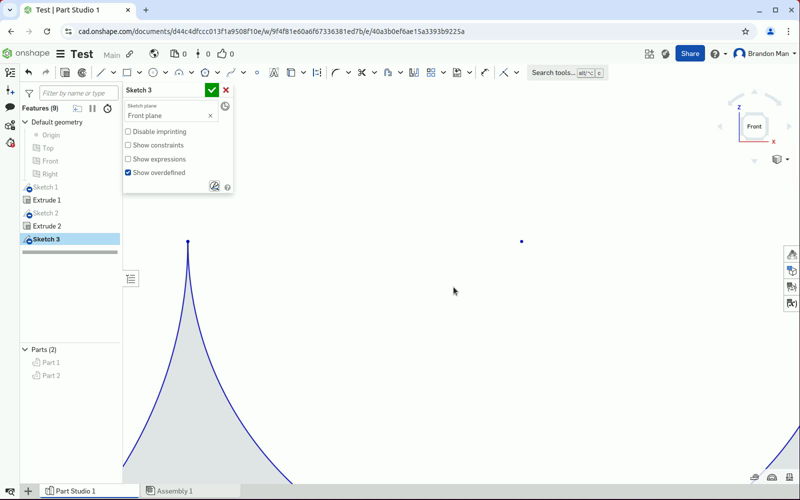
click(453, 286)
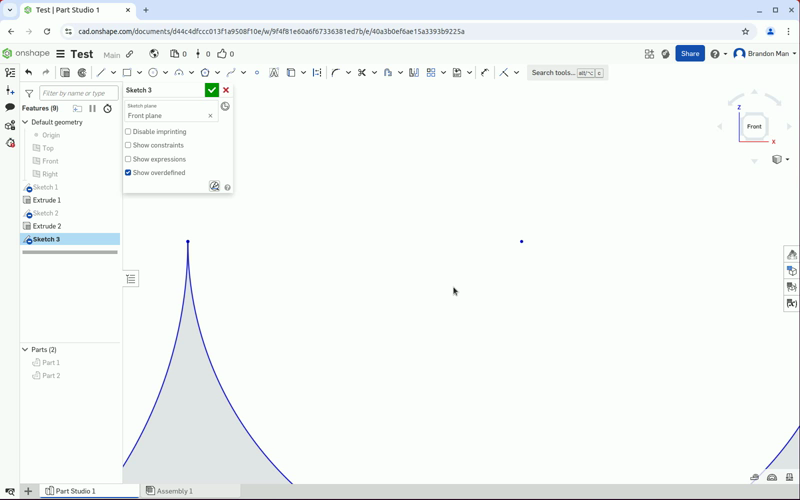
scroll(-6)
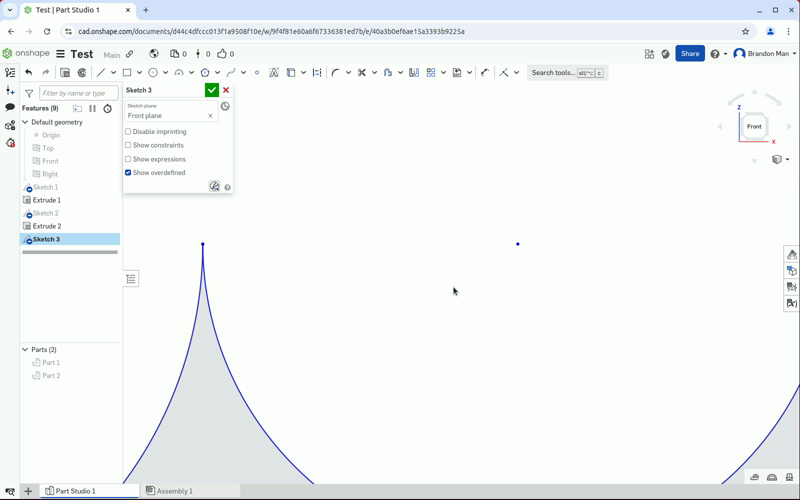
scroll(-6)
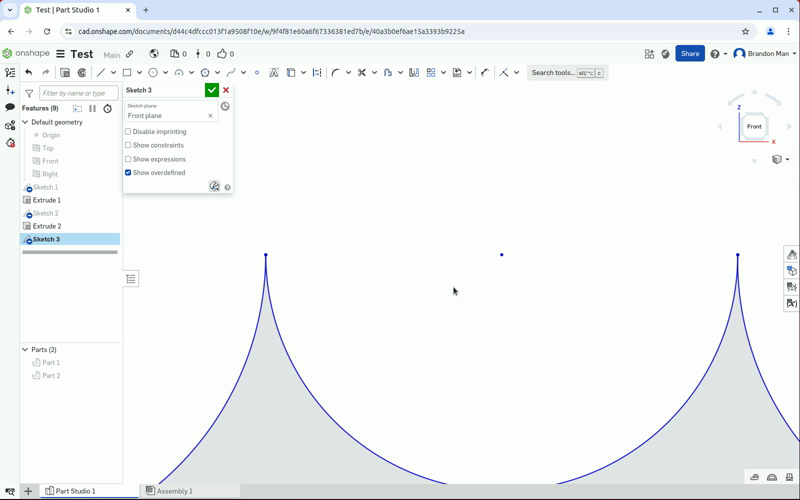
scroll(-6)
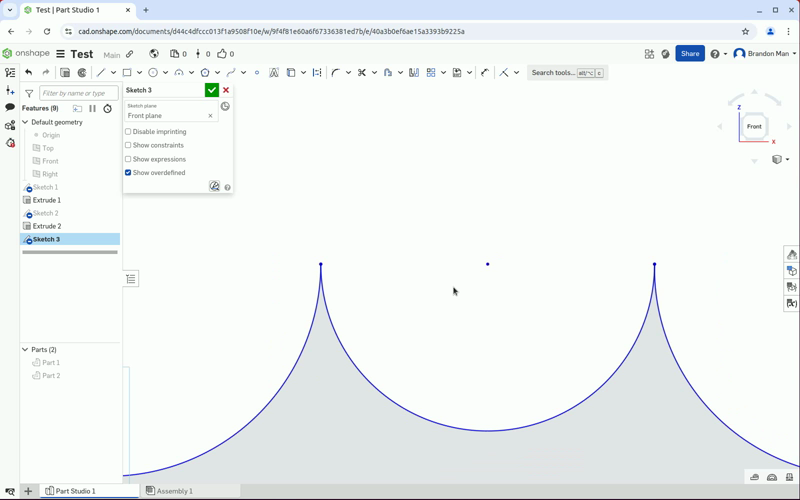
scroll(-6)
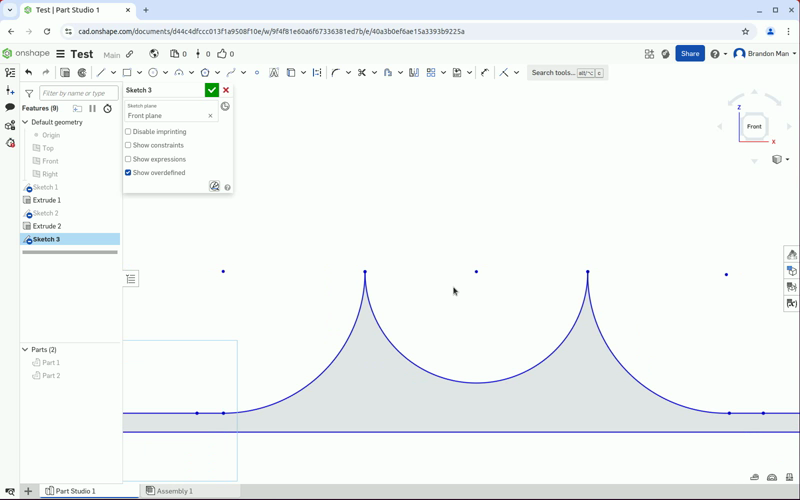
scroll(-6)
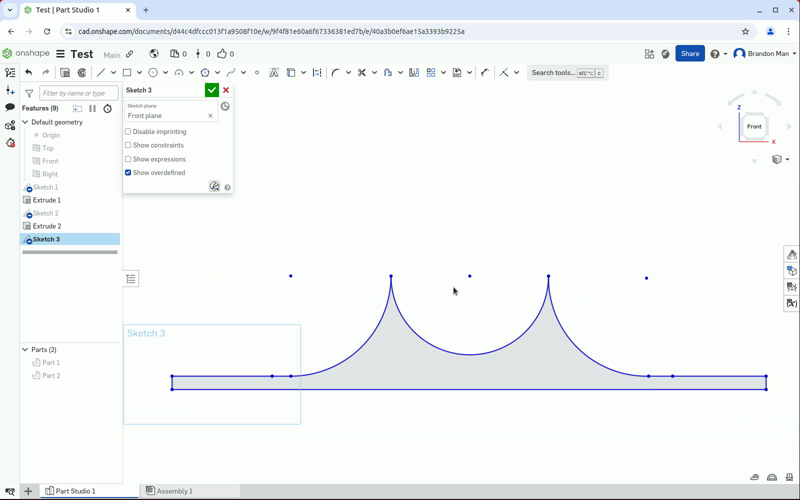
scroll(-6)
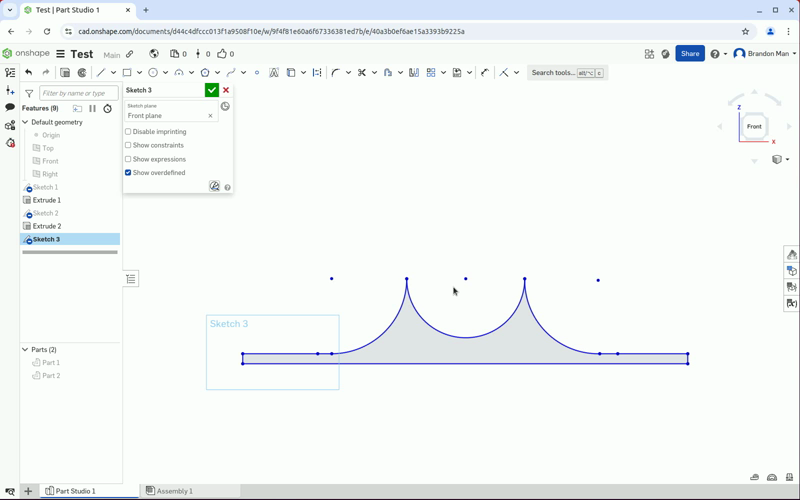
scroll(-6)
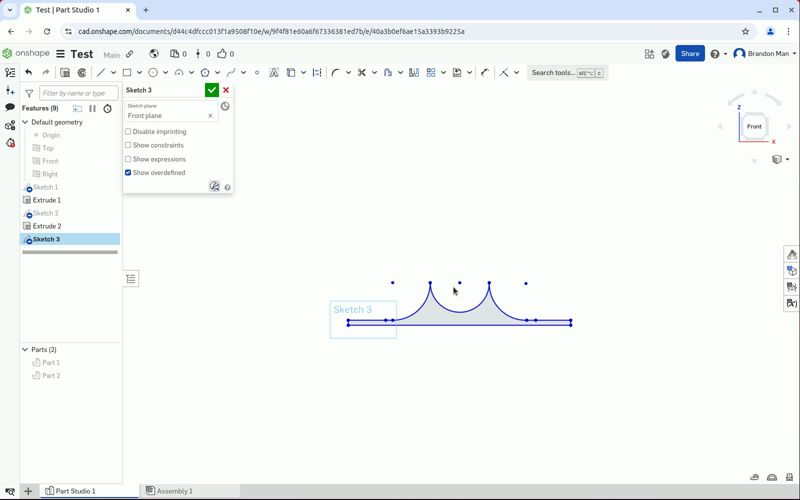
mouse_move(73, 352)
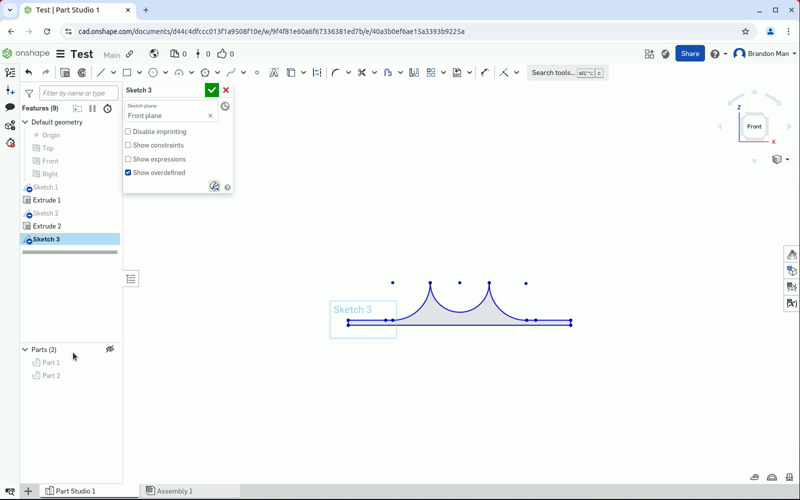
key(shift+y)
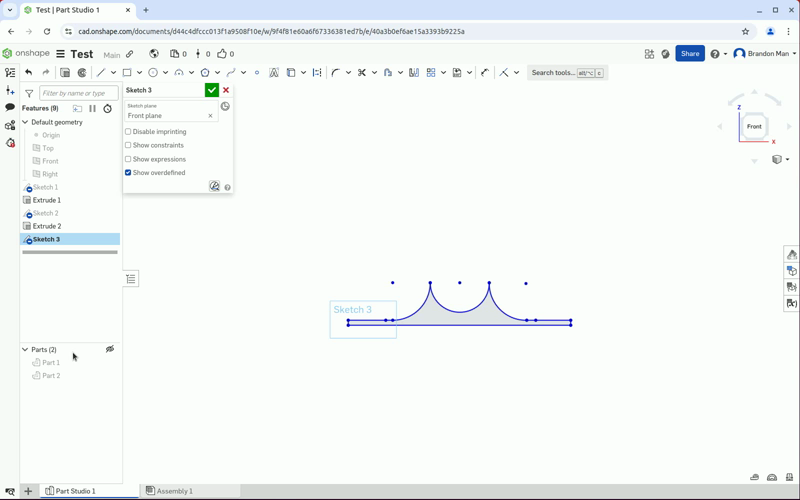
key(shift+e)
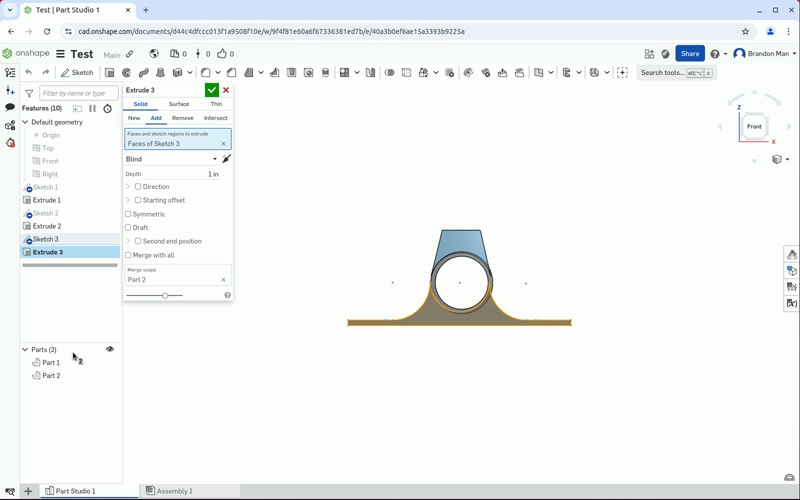
mouse_move(143, 106)
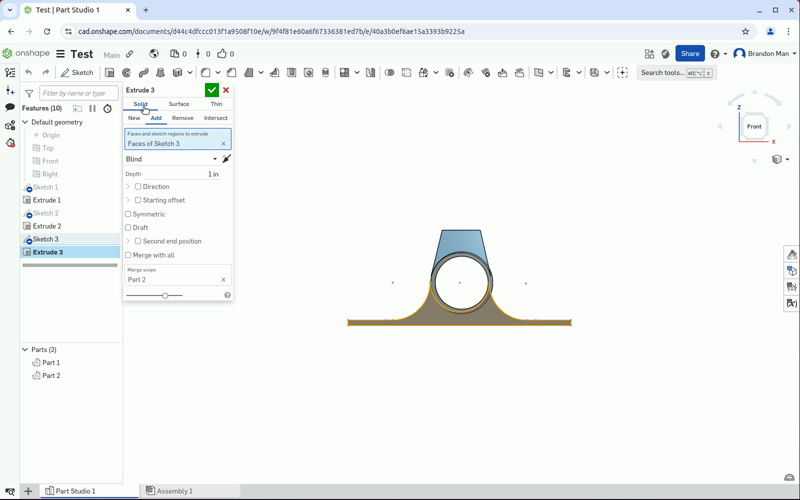
click(143, 106)
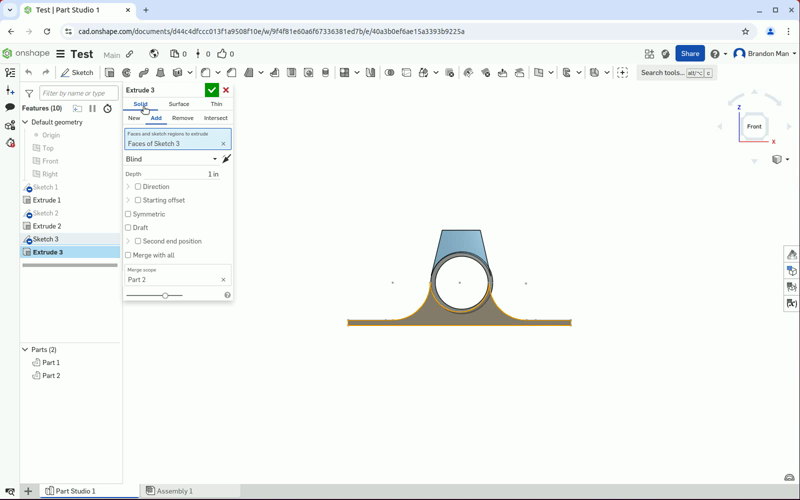
mouse_move(137, 120)
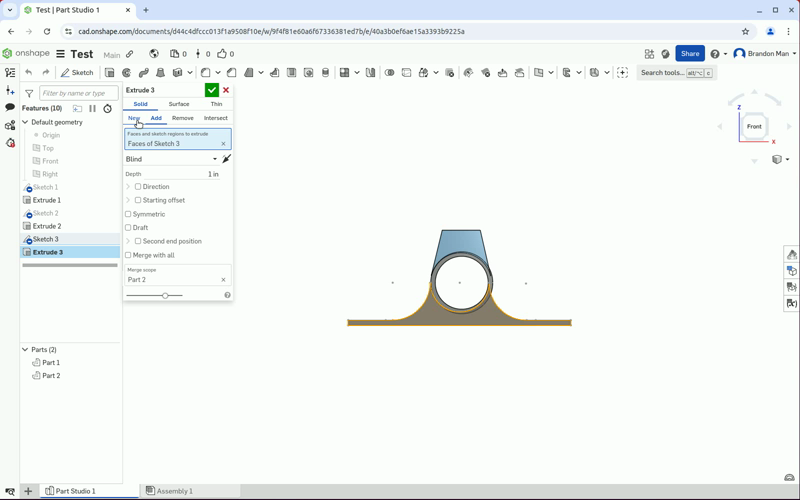
click(137, 120)
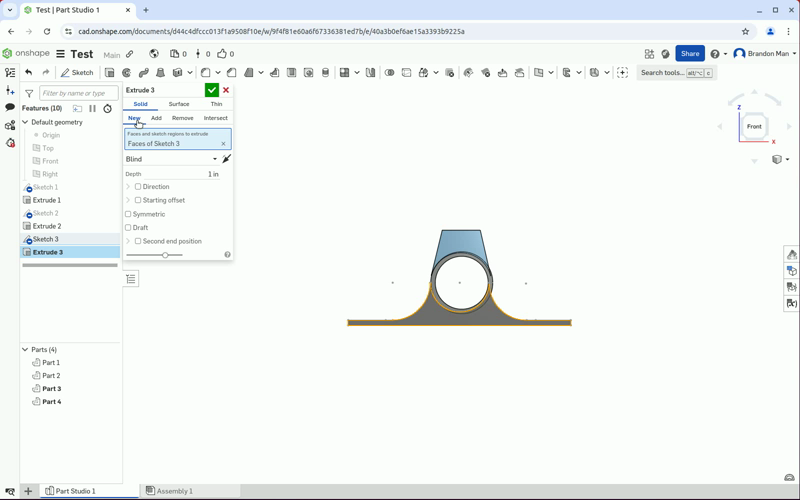
key(tab, 4)
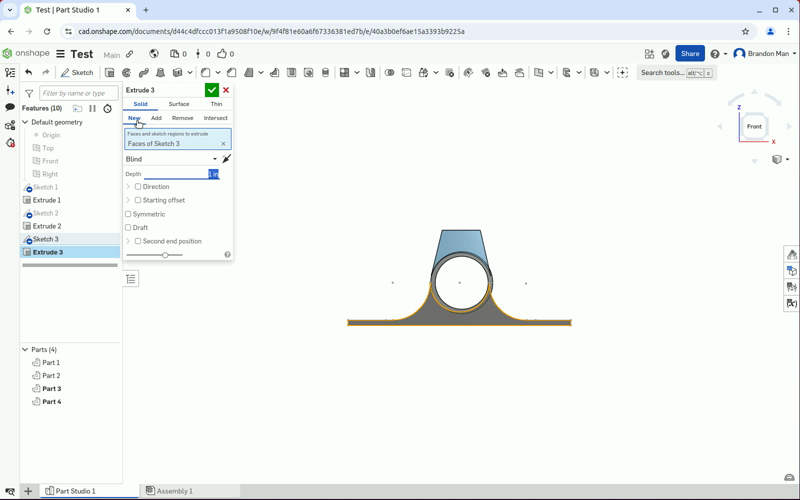
text(7.703)
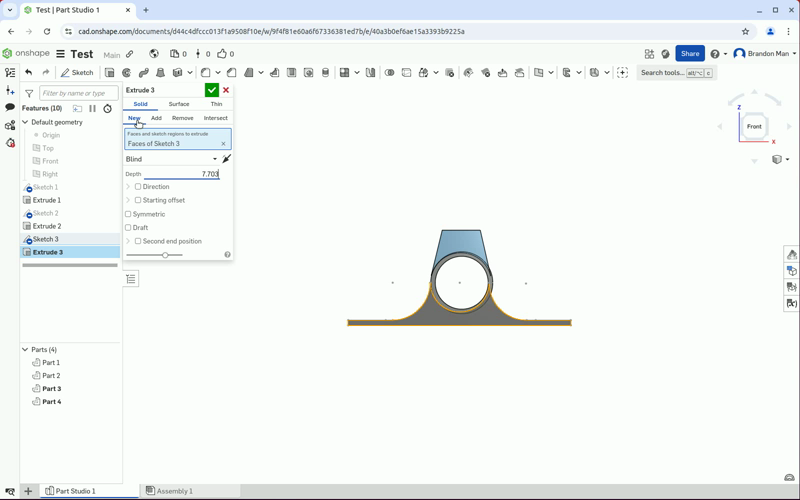
key(enter)
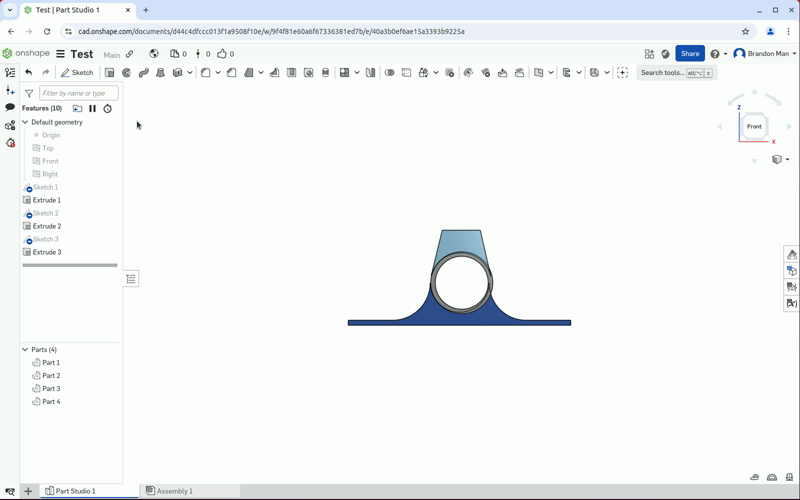
key(shift+h)
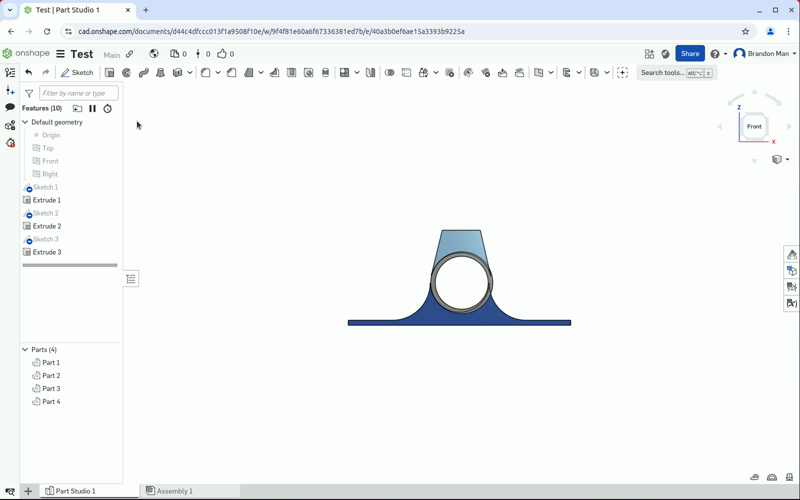
key(shift+h)
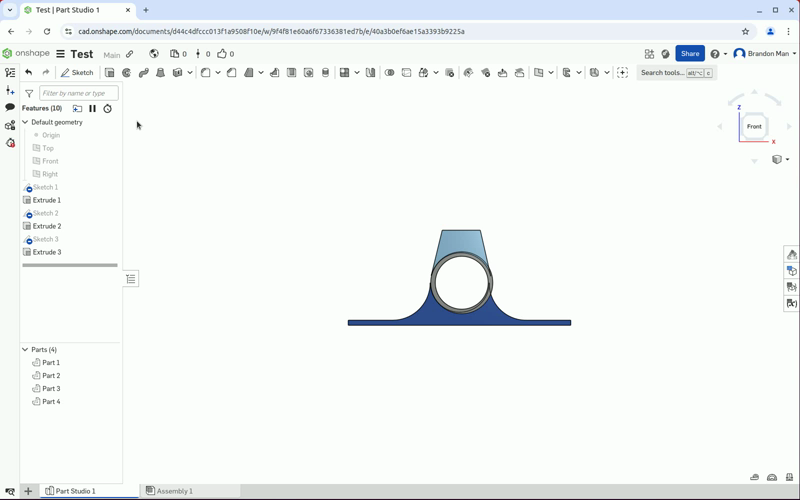
mouse_move(73, 189)
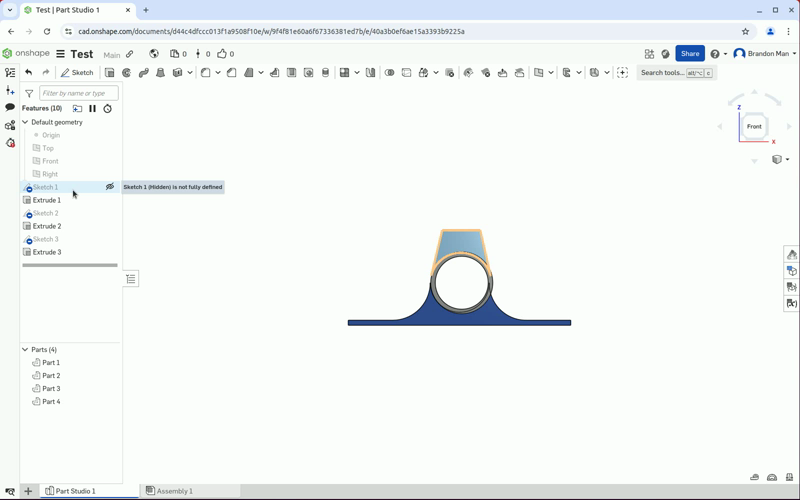
click(73, 189)
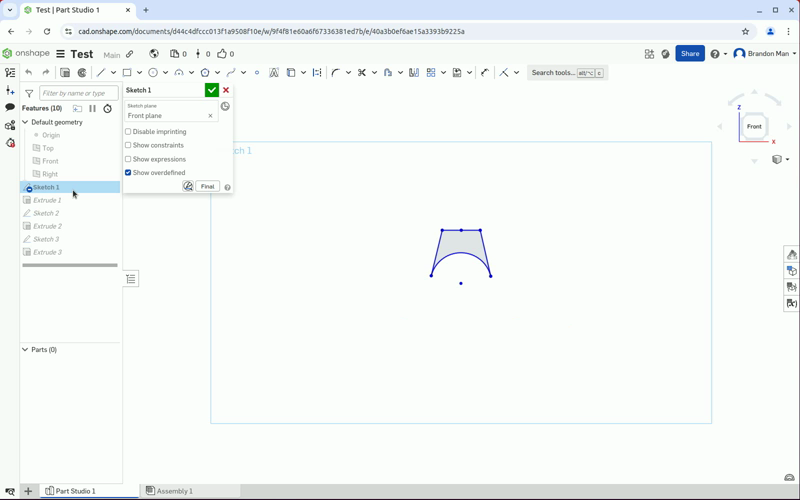
mouse_move(229, 92)
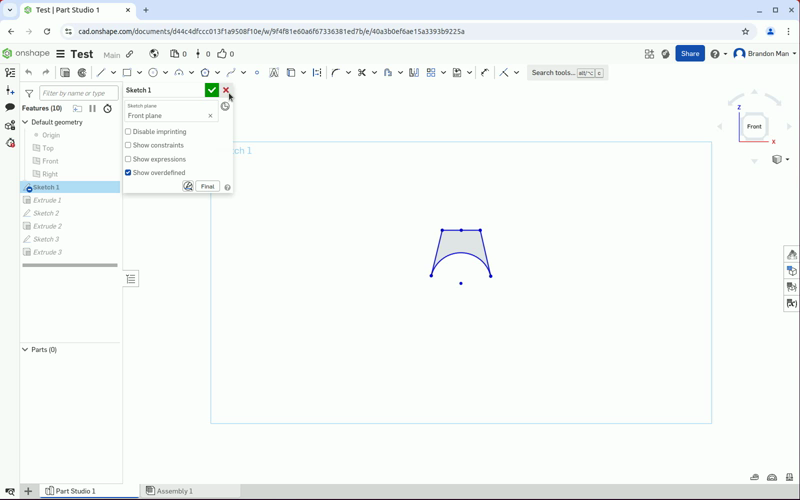
click(229, 92)
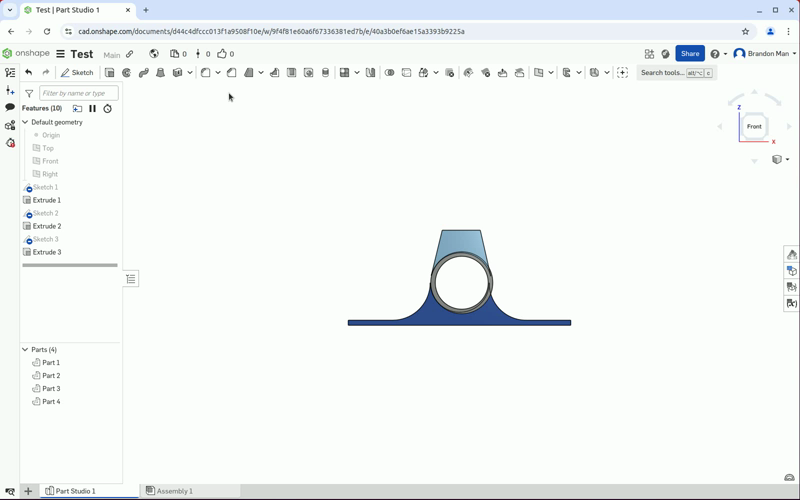
mouse_move(73, 352)
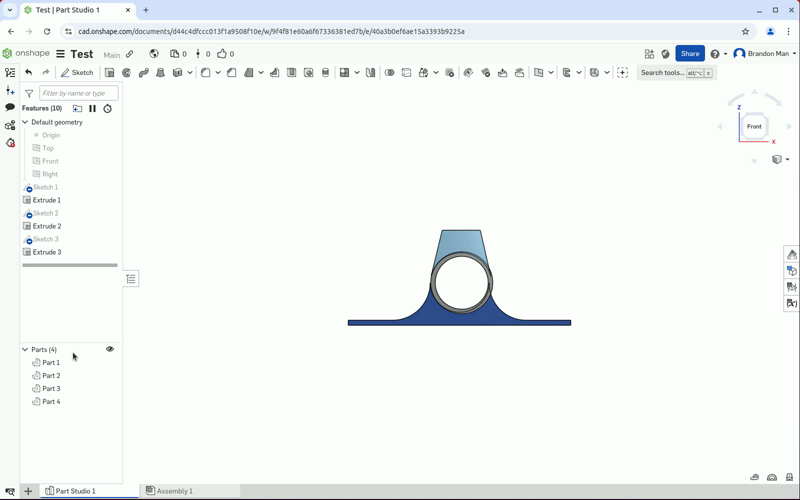
key(y)
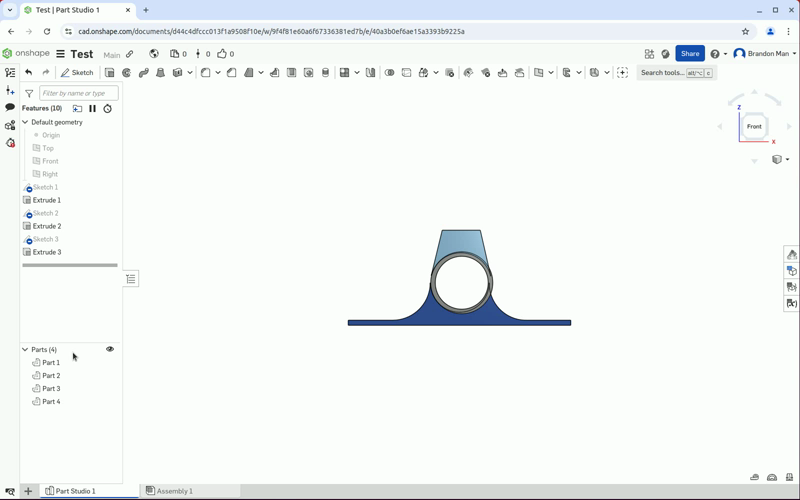
key(shift+p)
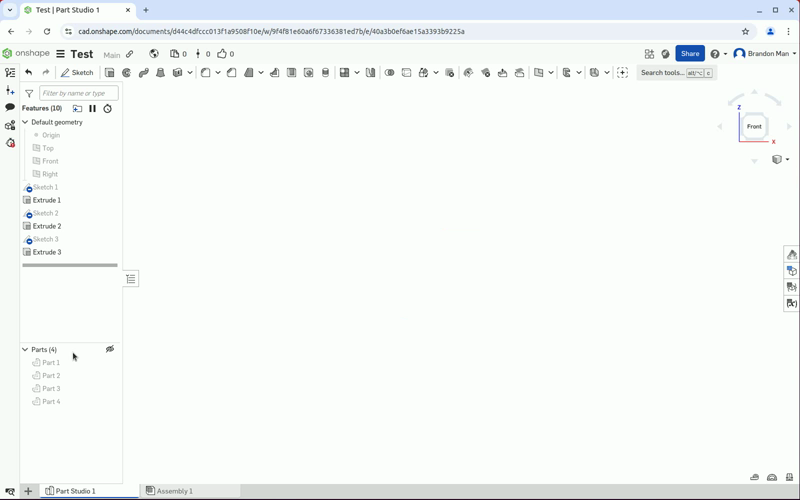
key(space)
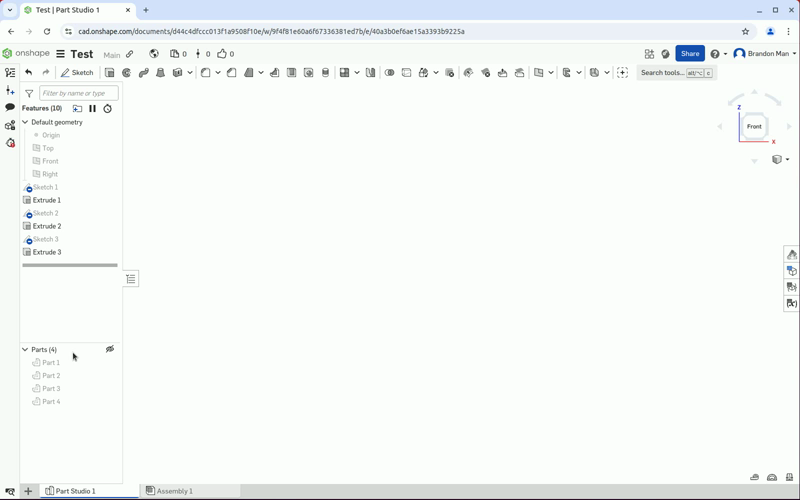
key_down(shift)
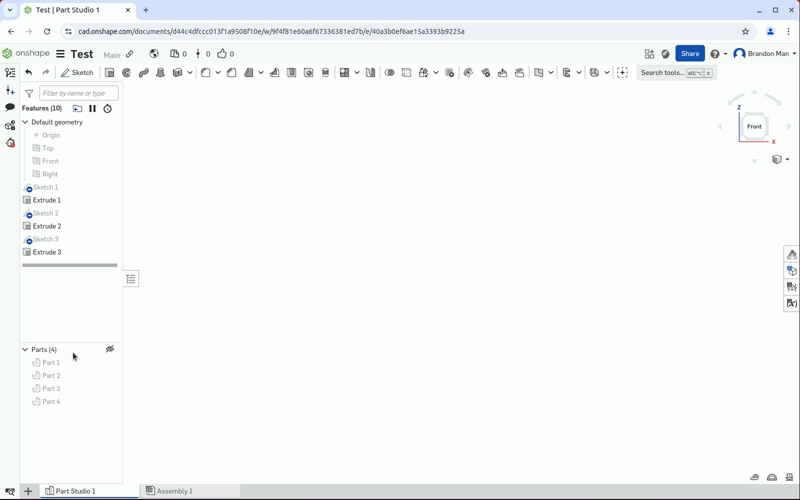
key(down)
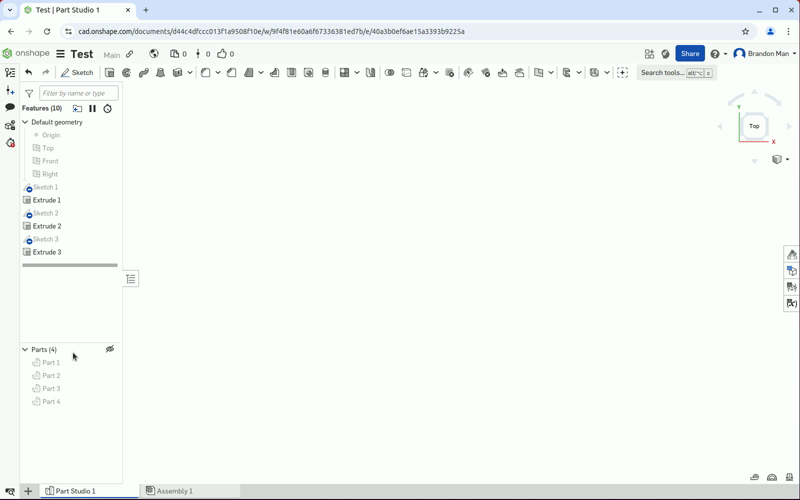
key_up(shift)
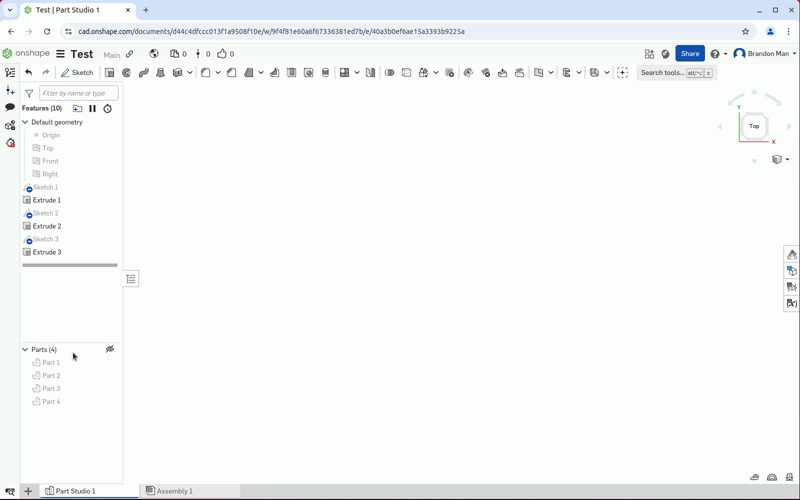
mouse_move(73, 352)
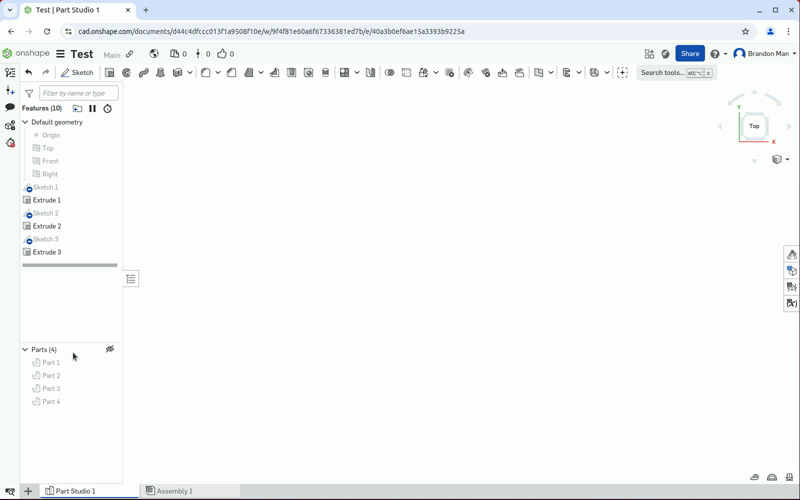
key(shift+y)
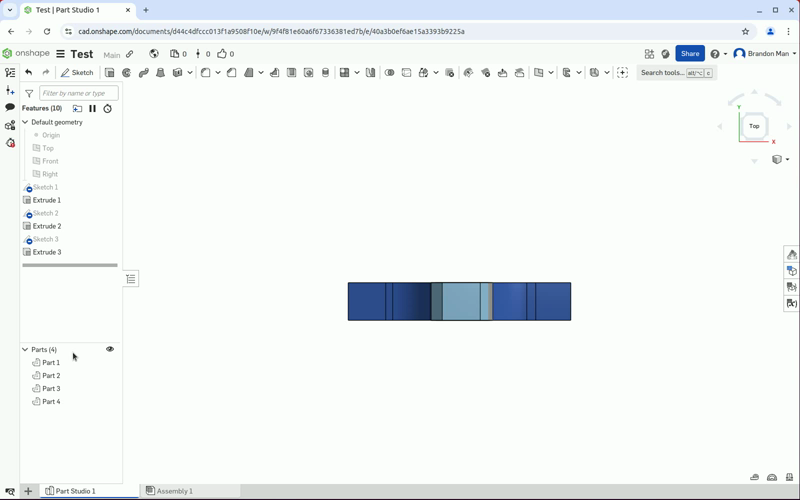
mouse_move(541, 75)
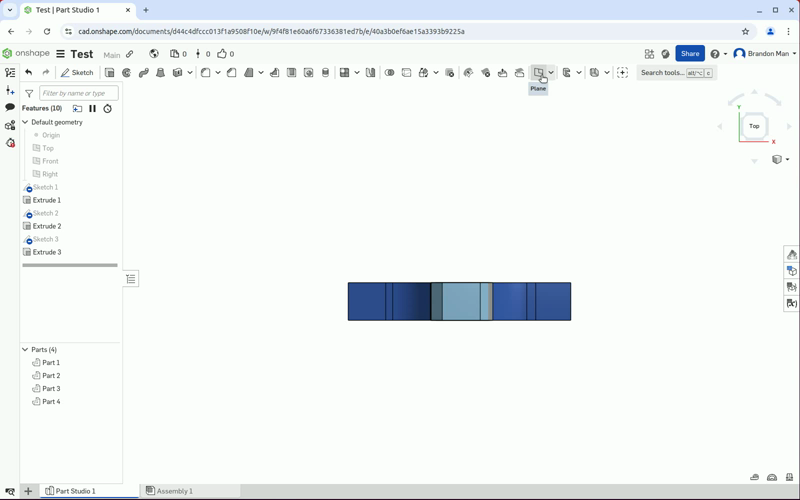
click(541, 75)
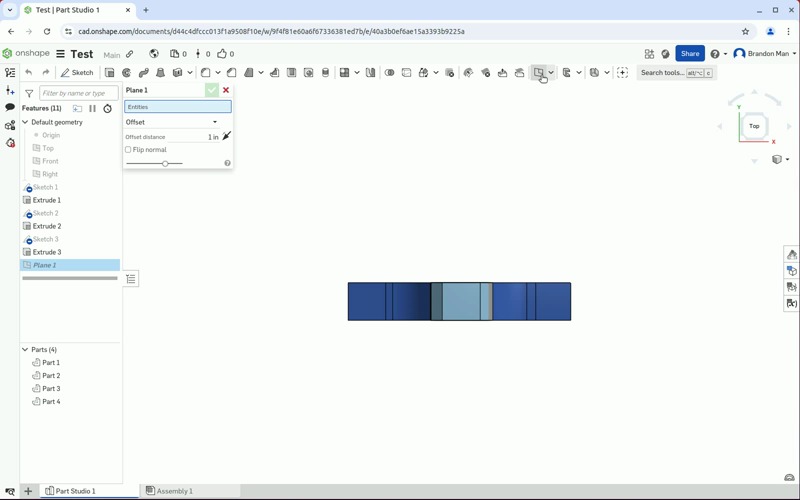
mouse_move(73, 150)
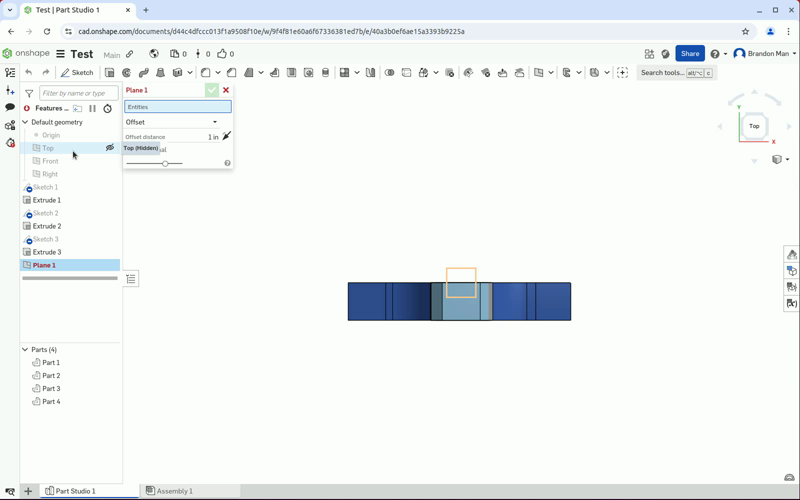
click(73, 150)
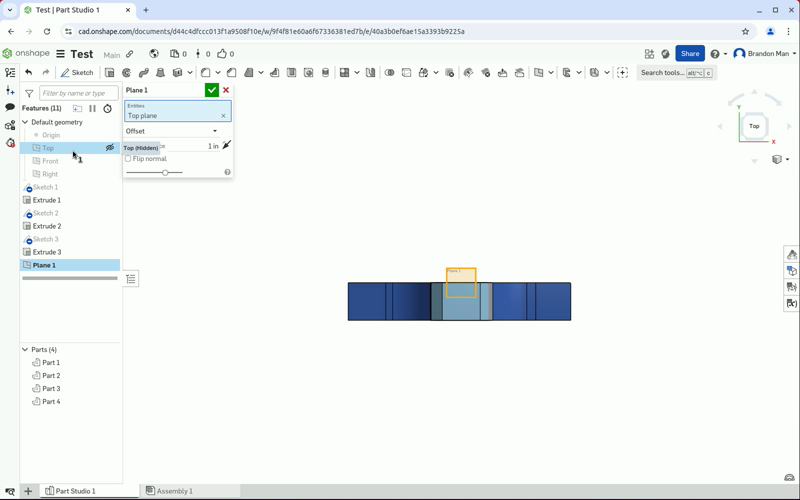
key(tab, 2)
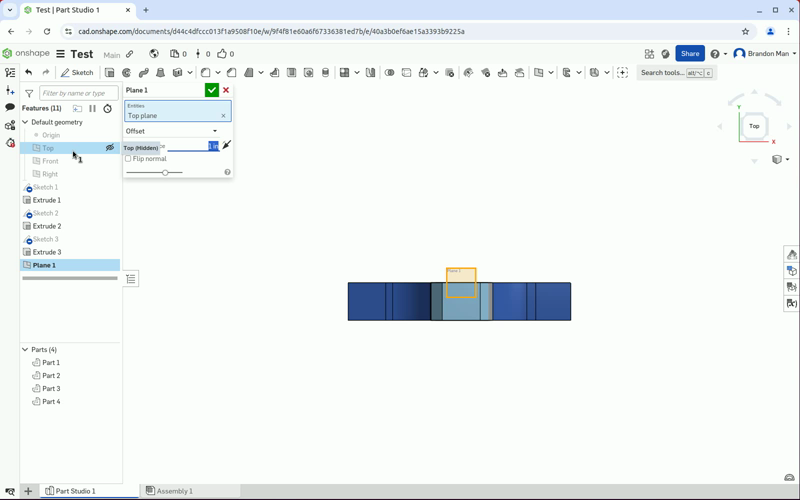
text(10.599)
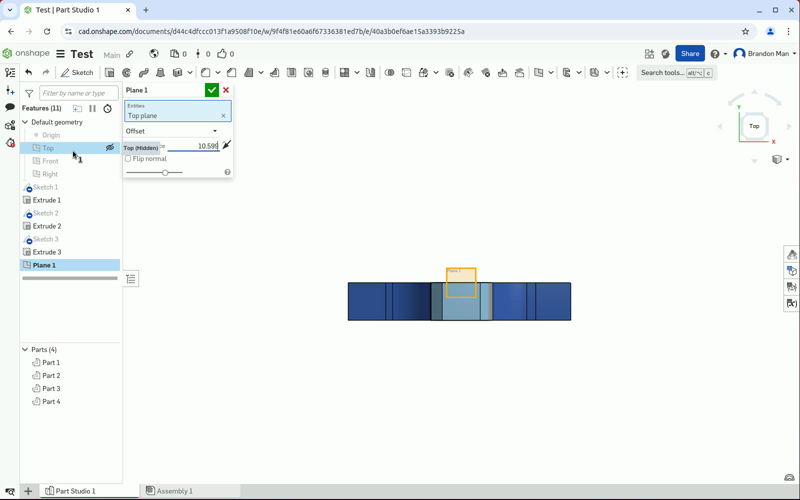
key(enter, 2)
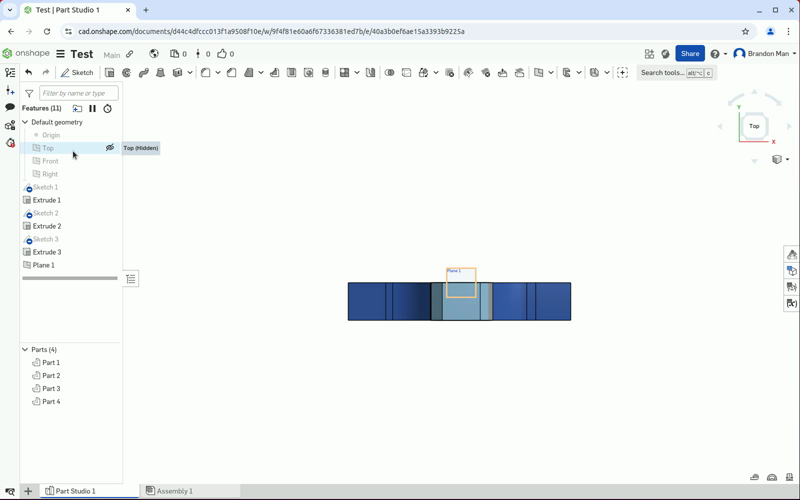
key(shift+s)
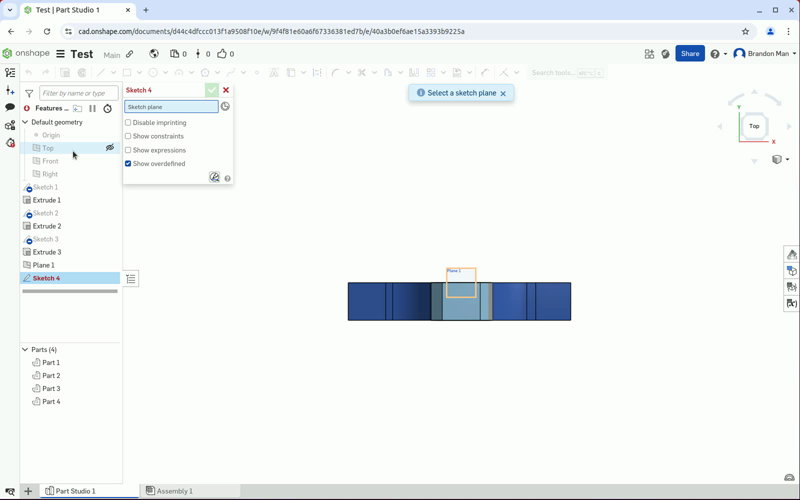
mouse_move(73, 267)
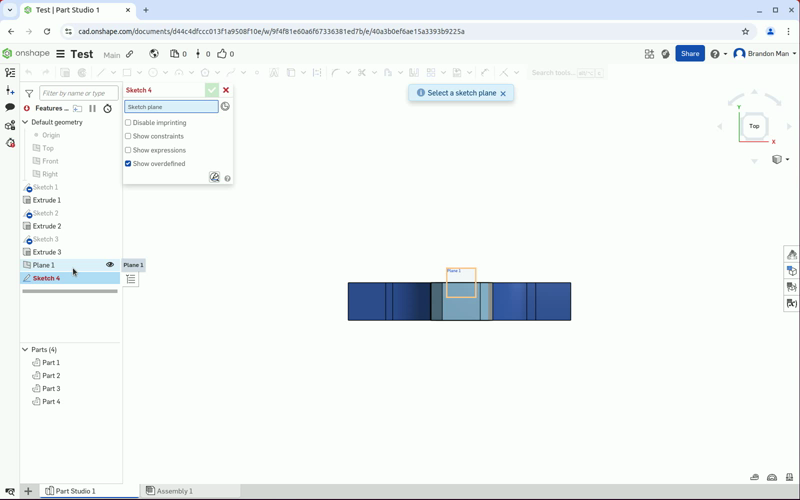
click(73, 267)
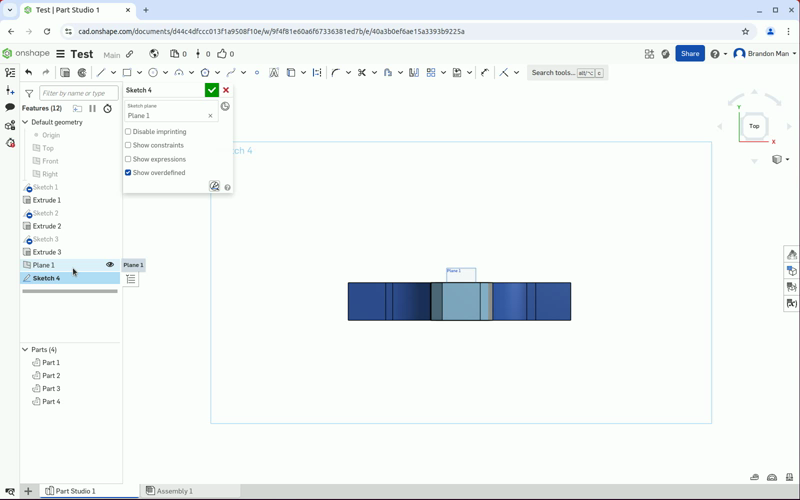
mouse_move(73, 352)
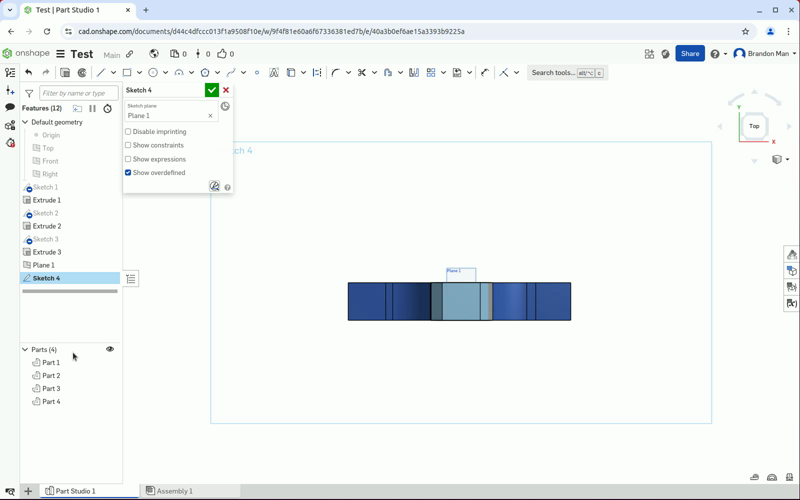
key(y)
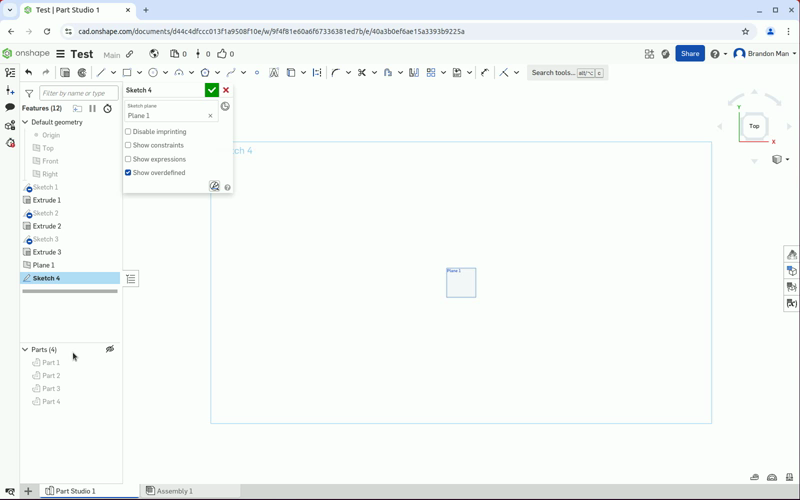
key(c)
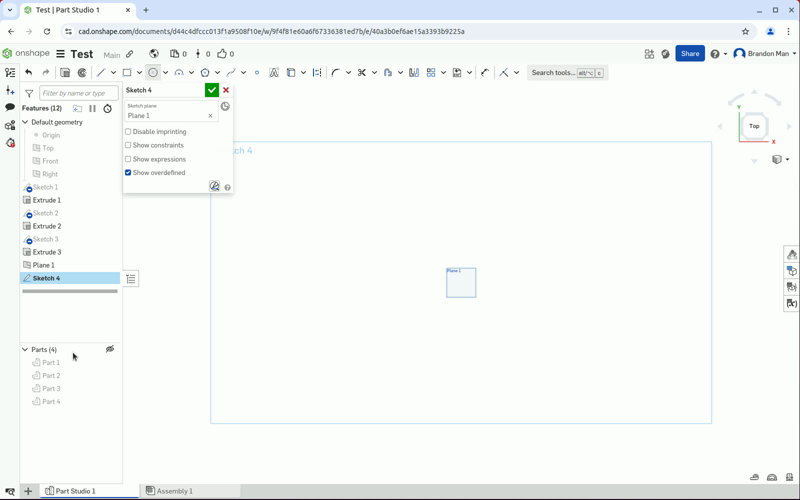
key_down(shift)
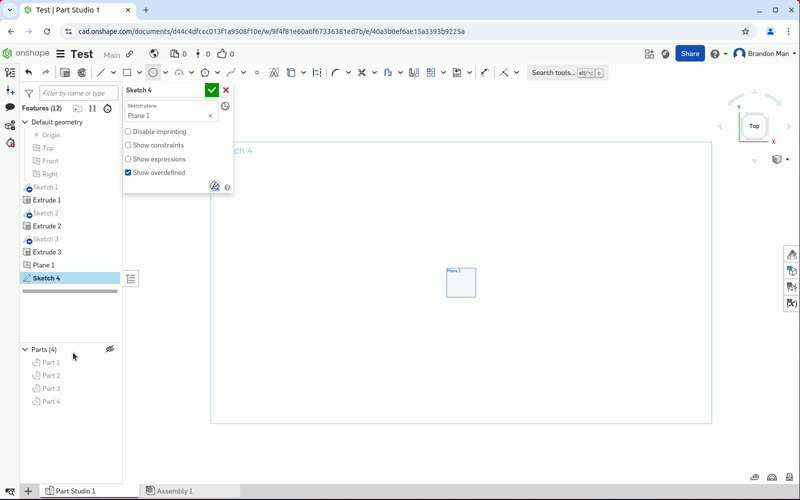
mouse_move(461, 301)
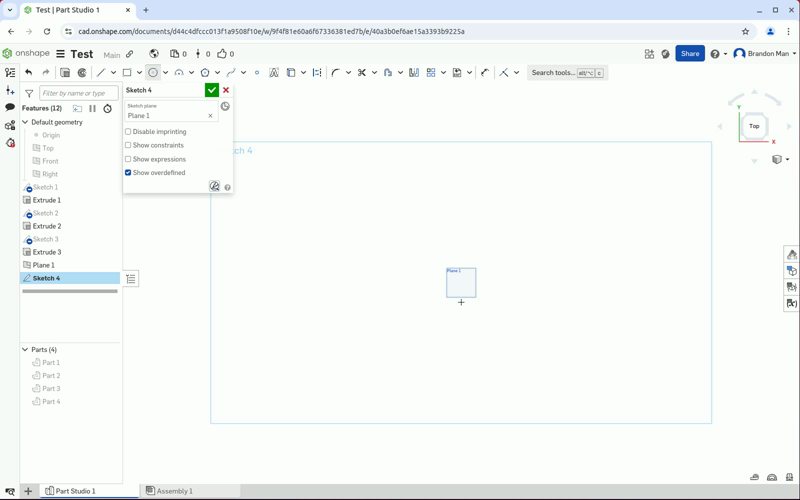
click(461, 301)
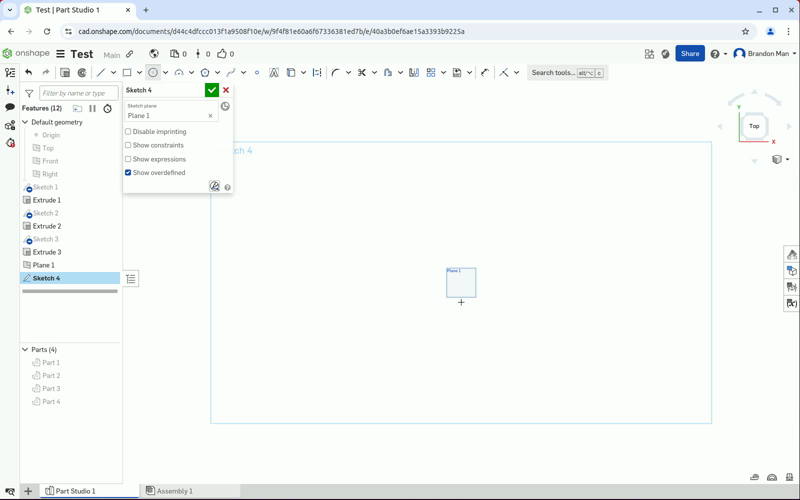
key_up(shift)
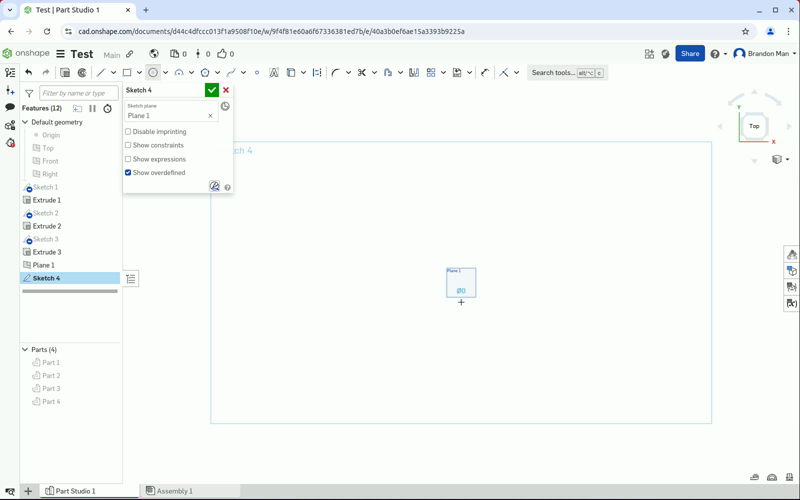
mouse_move(465, 301)
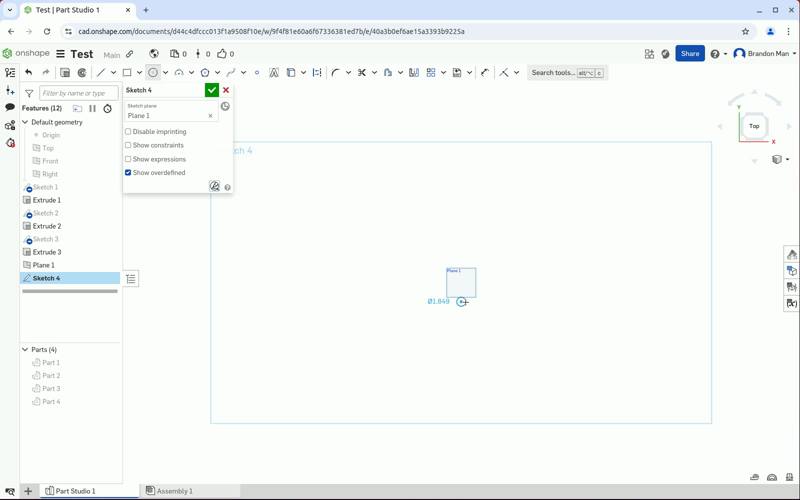
click(465, 301)
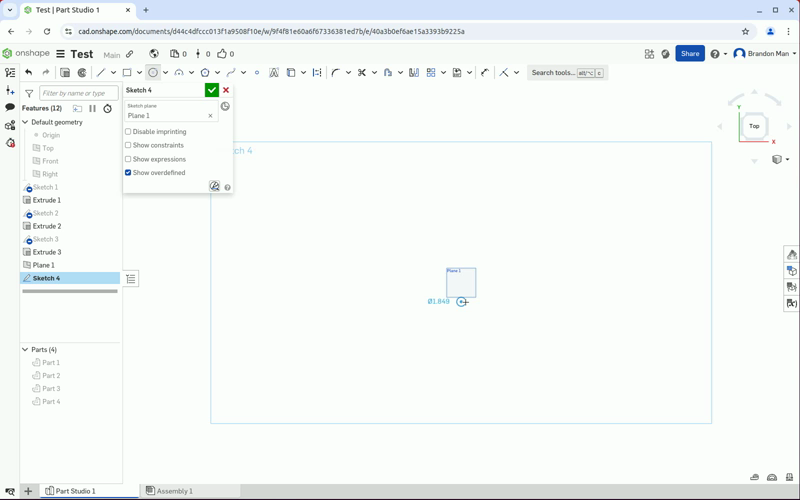
key(esc)
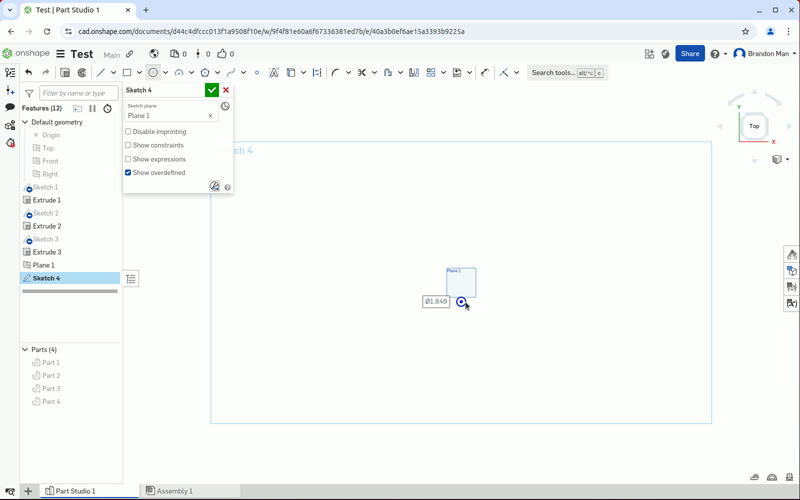
mouse_move(462, 299)
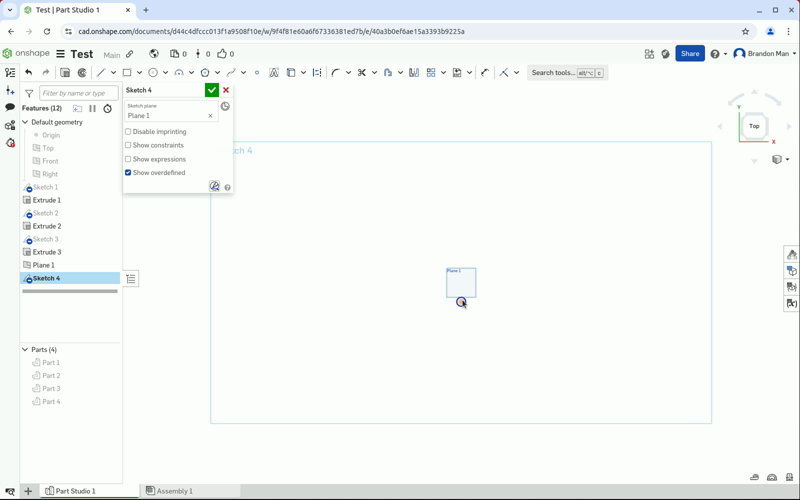
scroll(6)
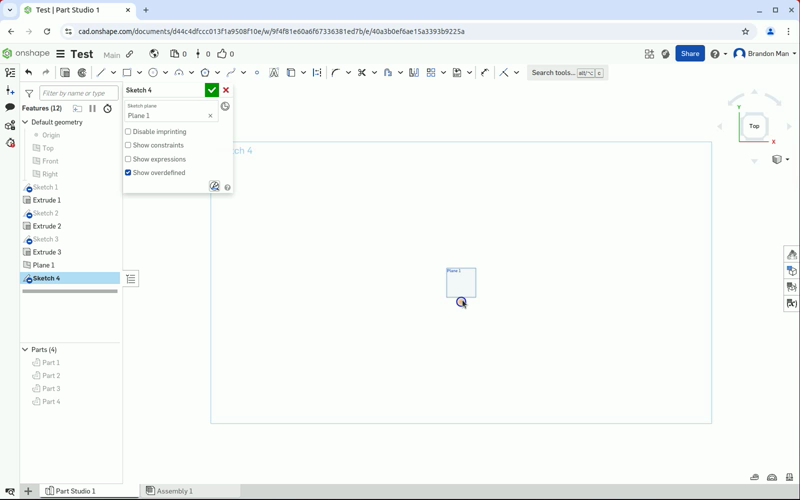
scroll(6)
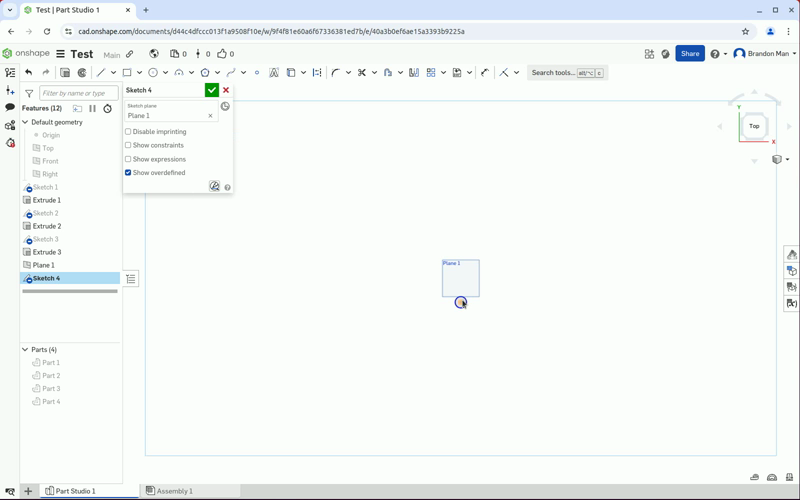
scroll(6)
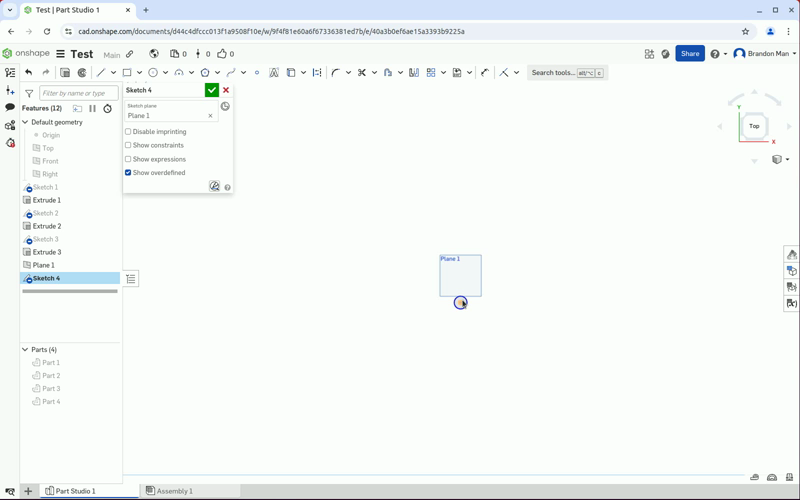
scroll(6)
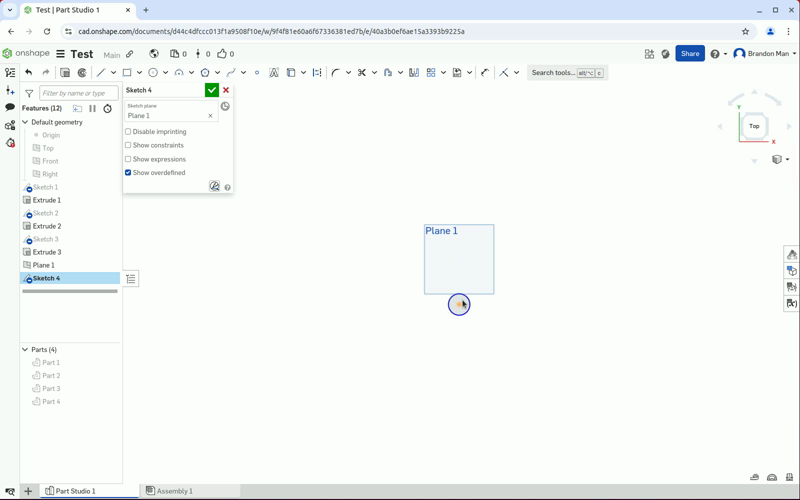
scroll(6)
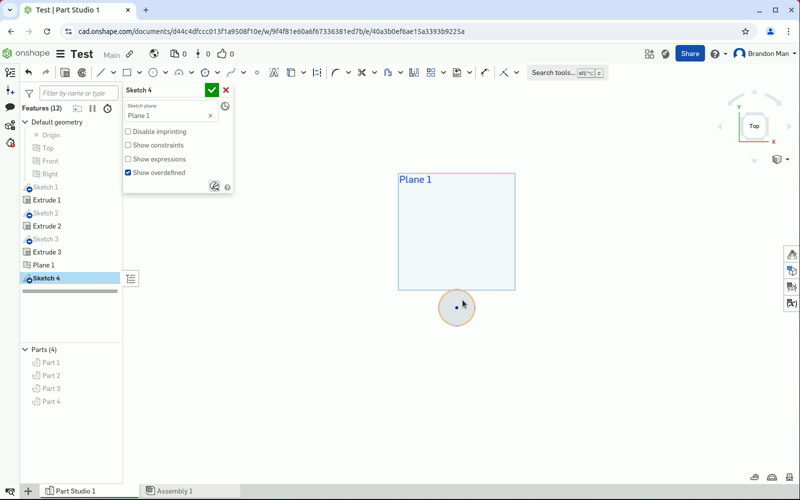
scroll(6)
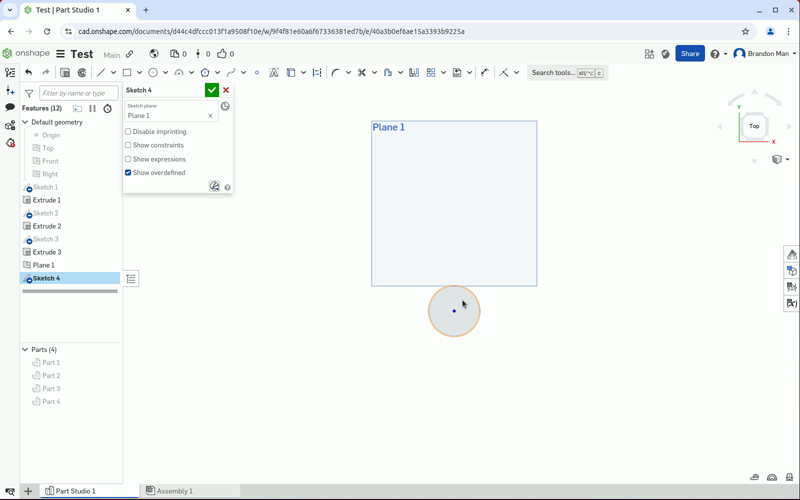
scroll(6)
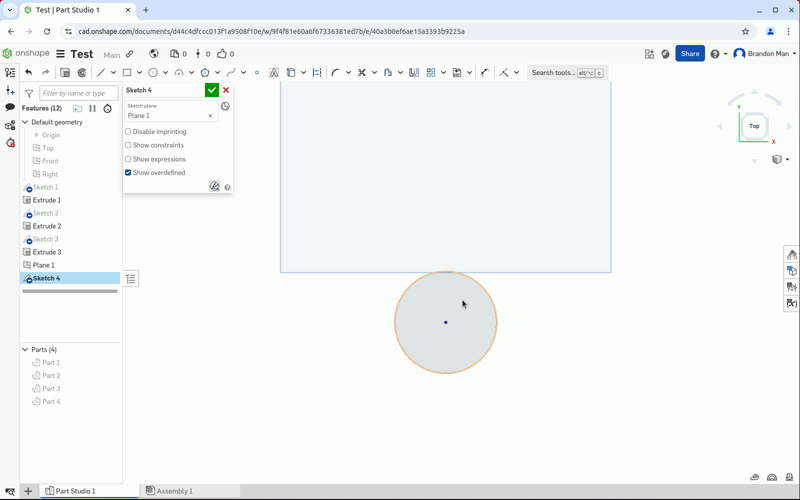
click(462, 299)
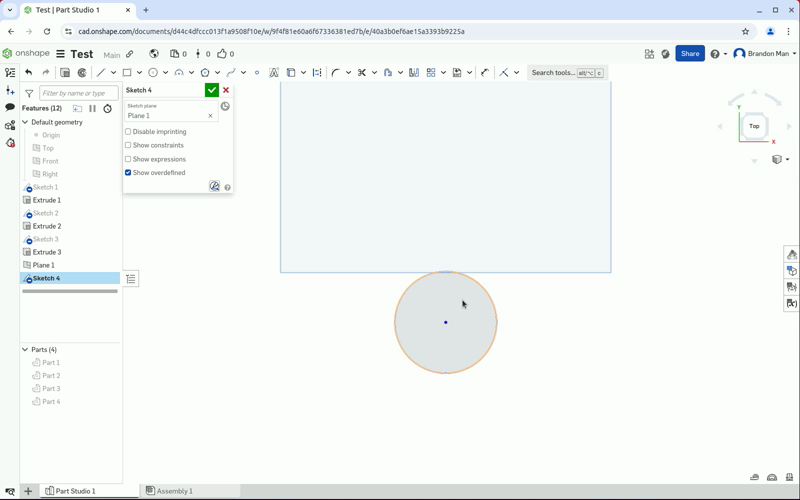
scroll(-6)
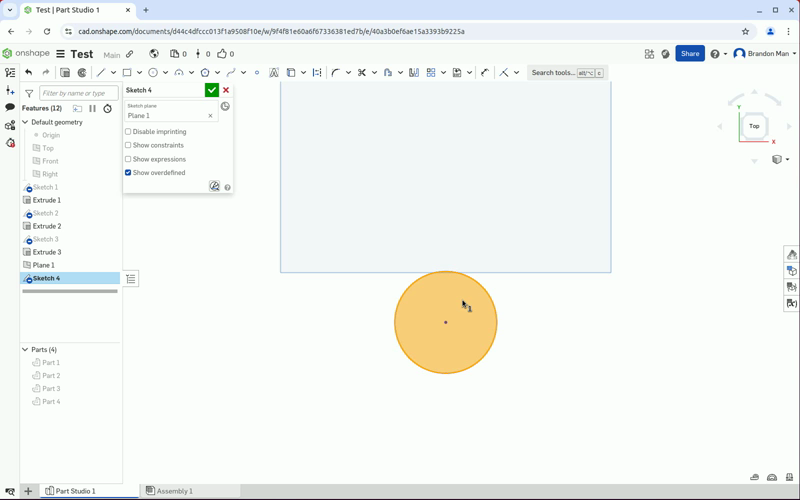
scroll(-6)
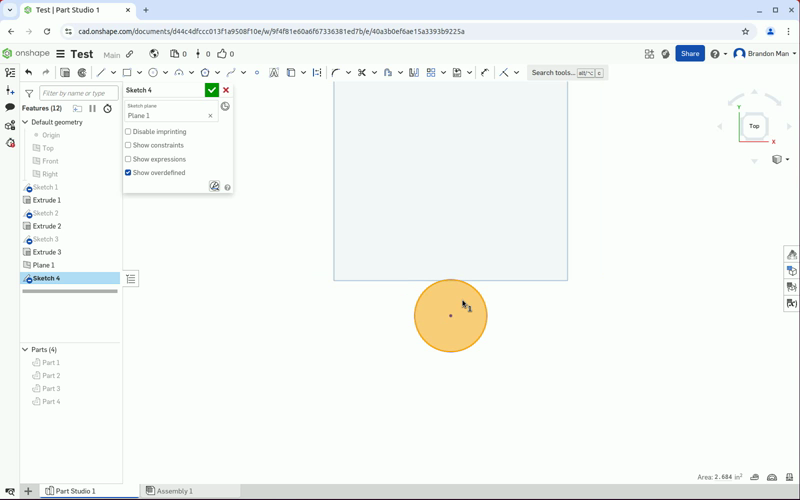
scroll(-6)
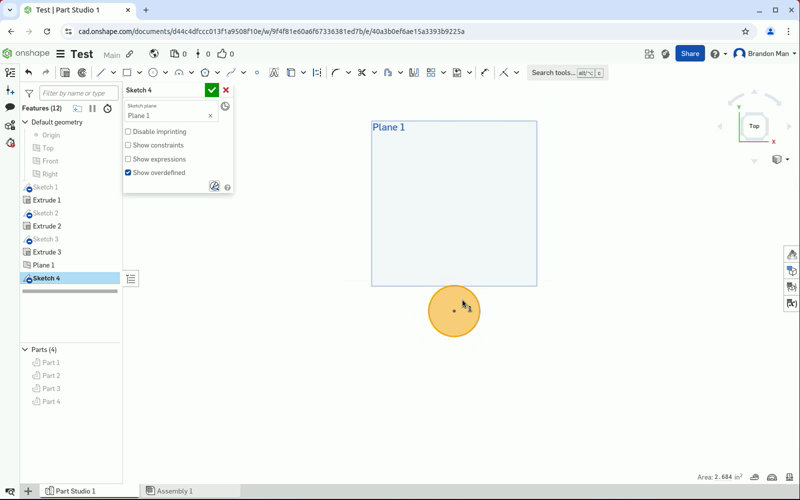
scroll(-6)
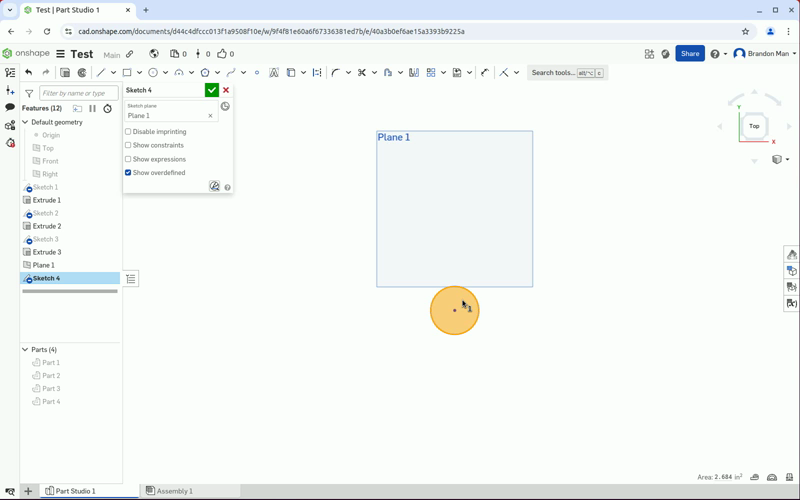
scroll(-6)
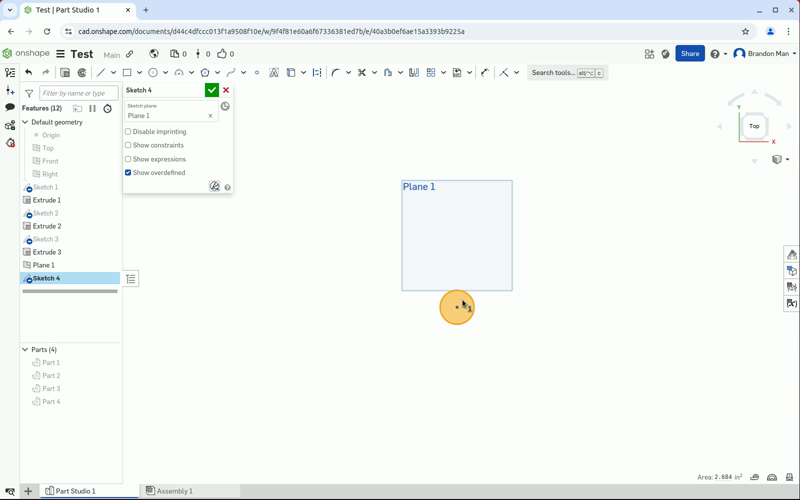
scroll(-6)
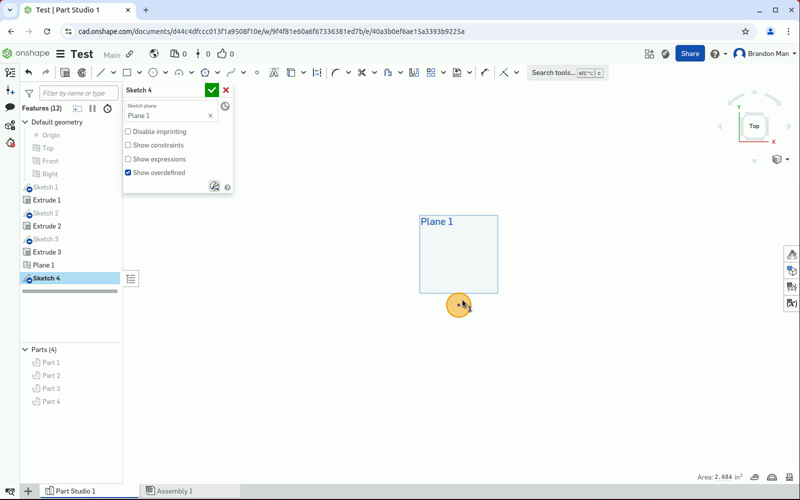
scroll(-6)
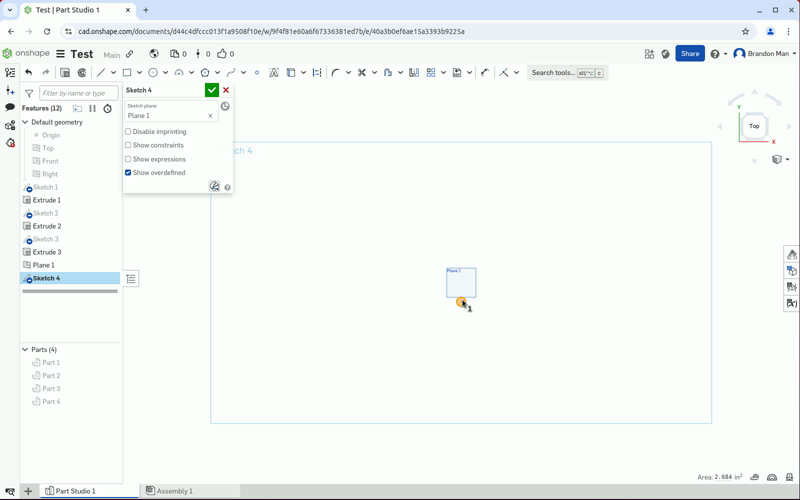
mouse_move(73, 352)
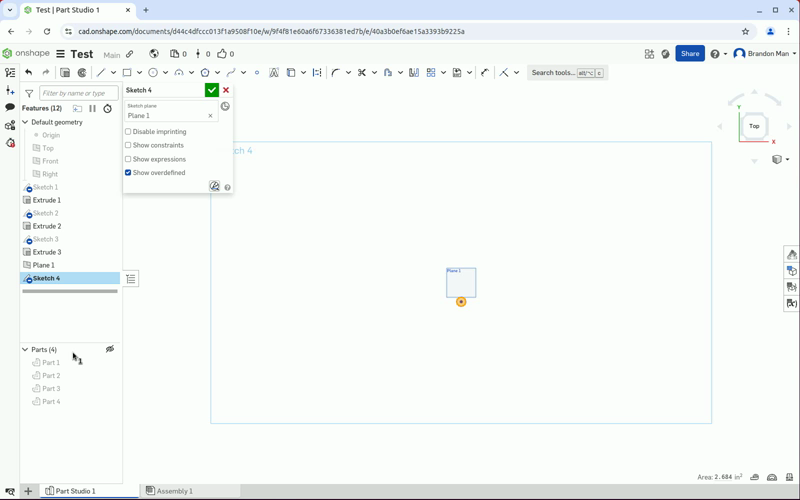
key(shift+y)
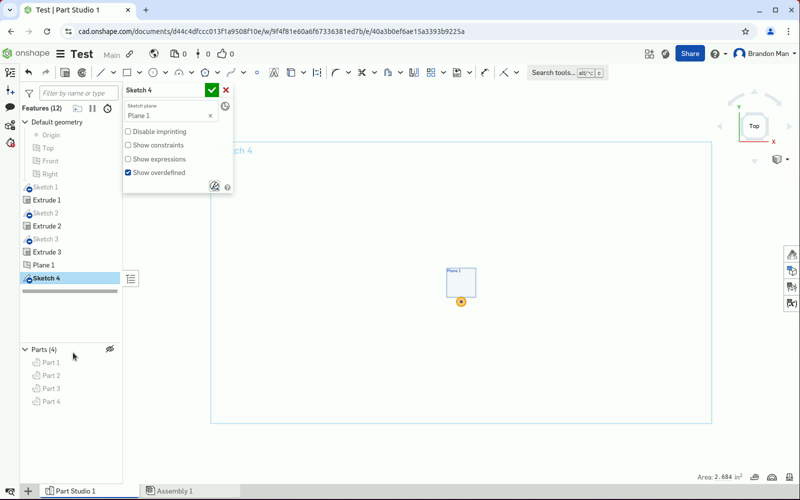
key(shift+e)
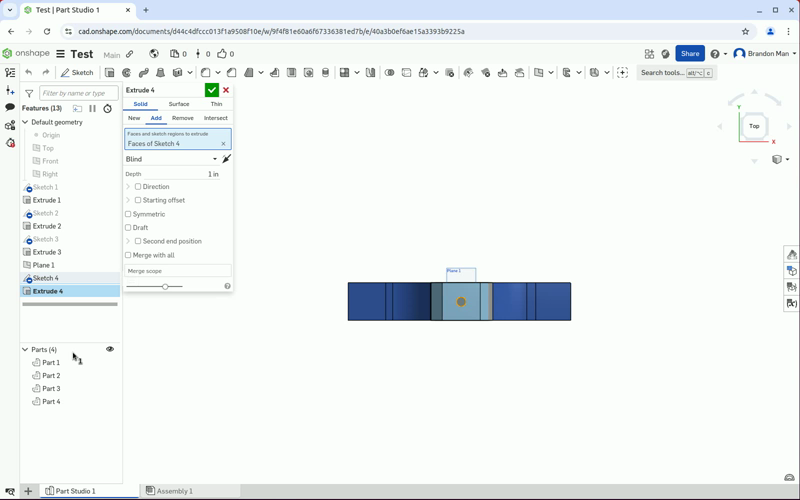
mouse_move(143, 106)
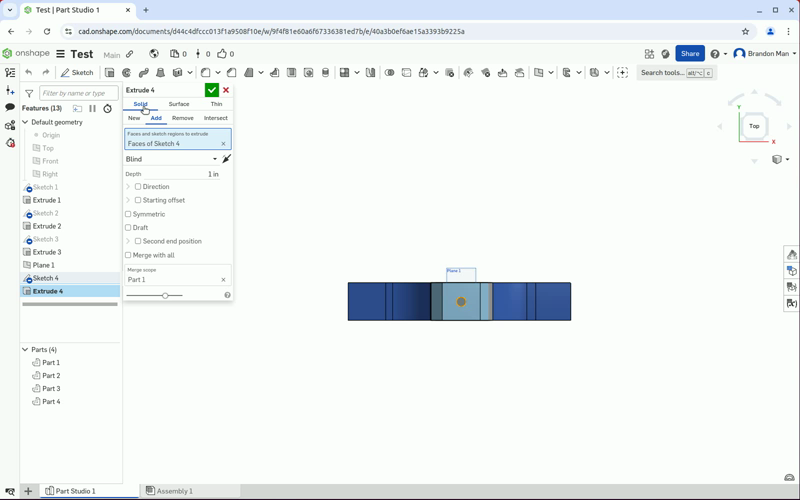
click(143, 106)
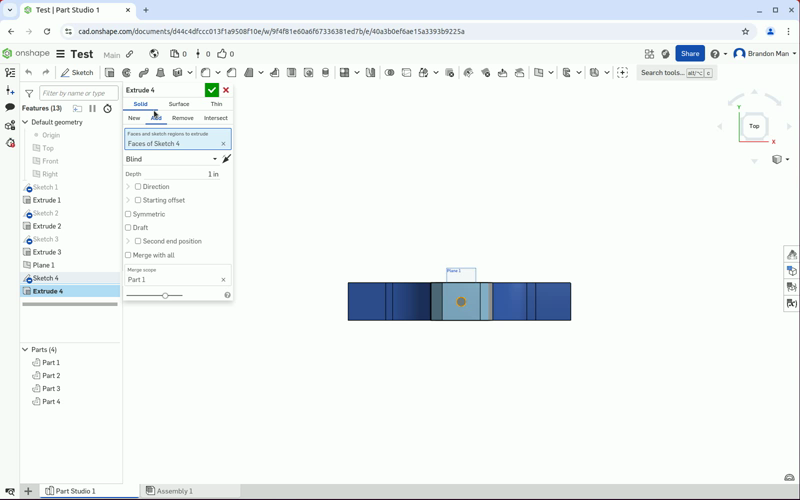
mouse_move(186, 120)
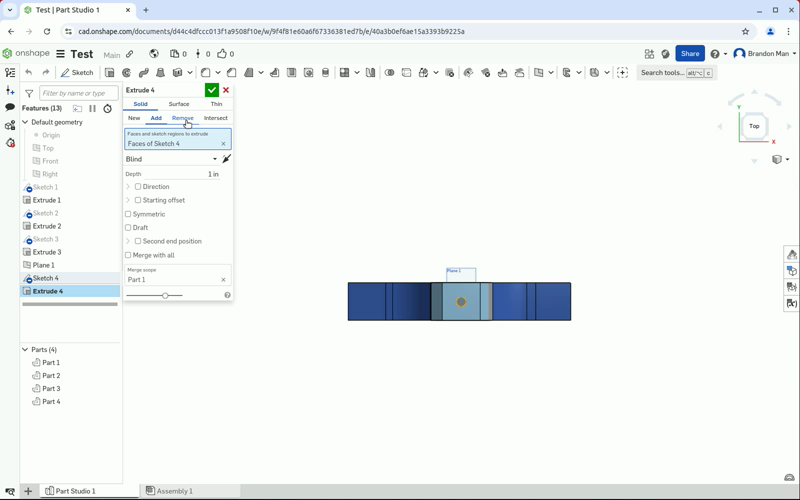
click(186, 120)
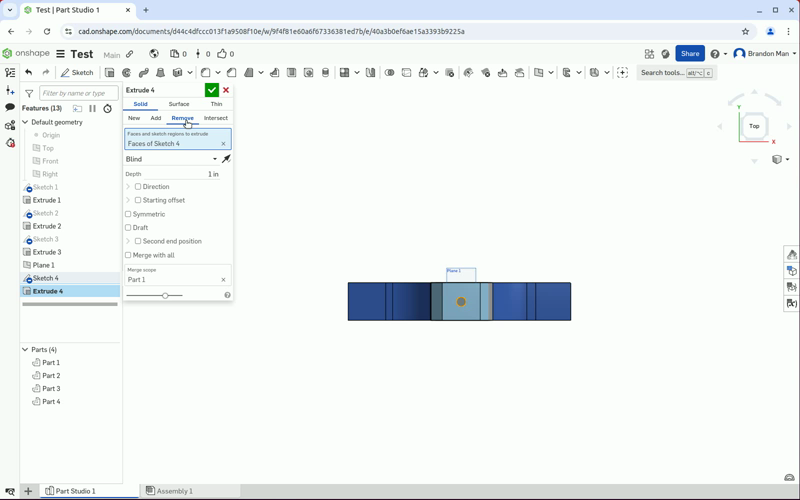
key(tab, 4)
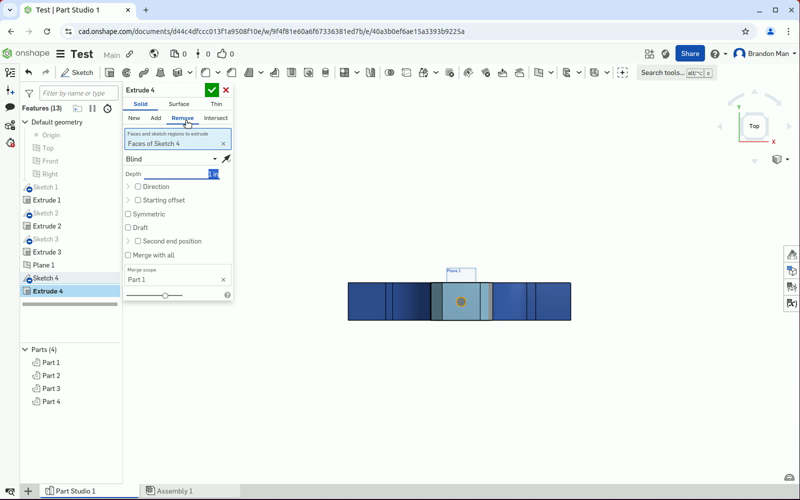
text(15.405)
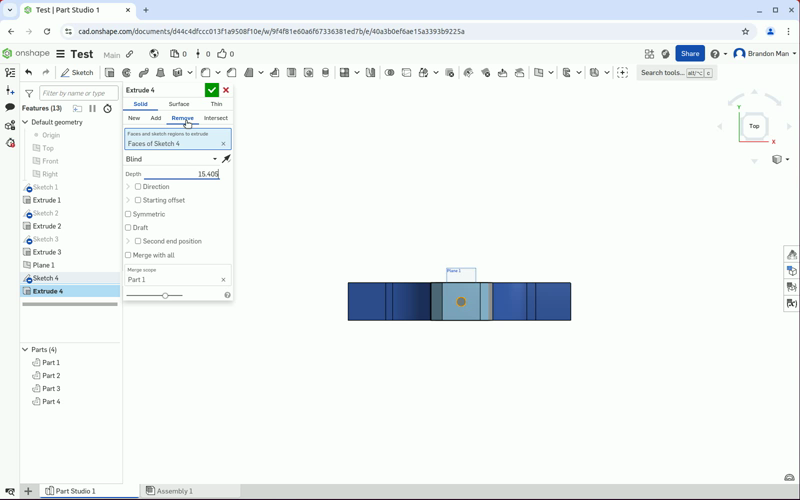
key(tab, 6)
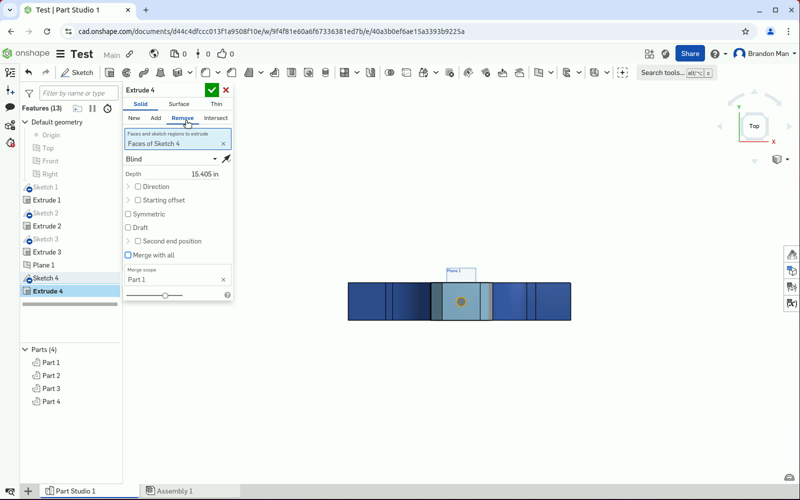
key(space)
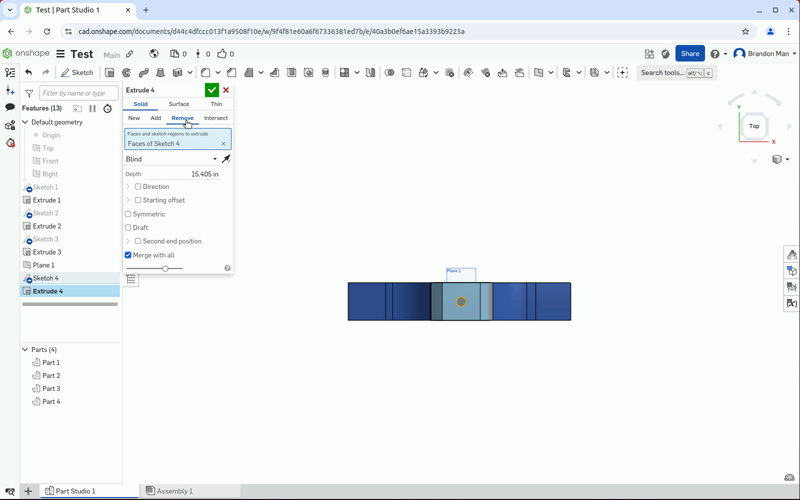
key(enter)
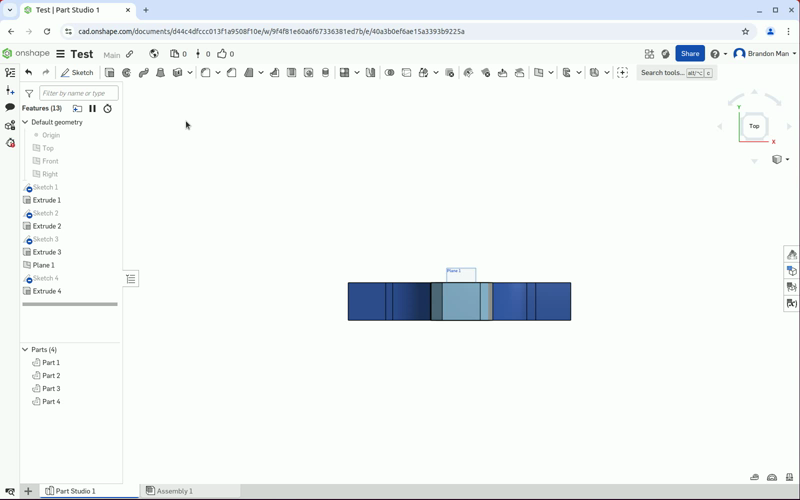
key(shift+h)
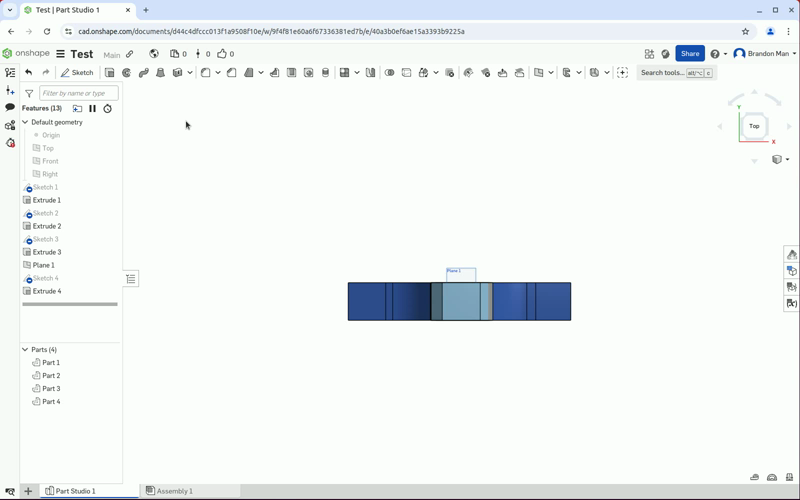
key(shift+h)
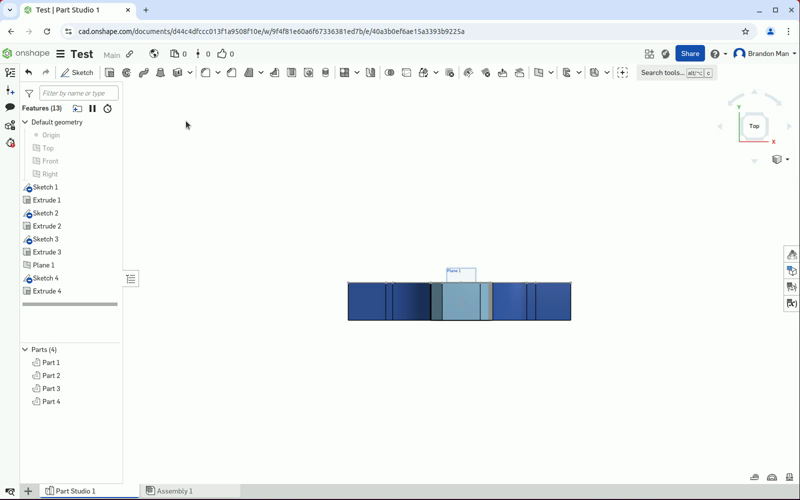
key(shift+7)
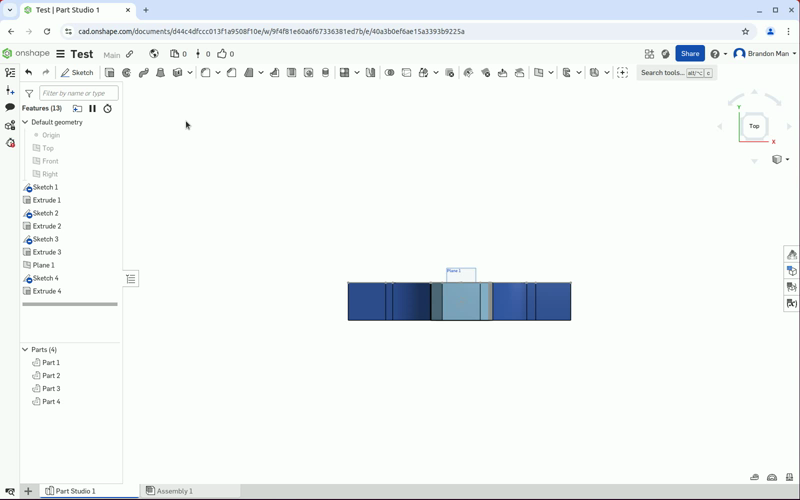
key(up, 3)
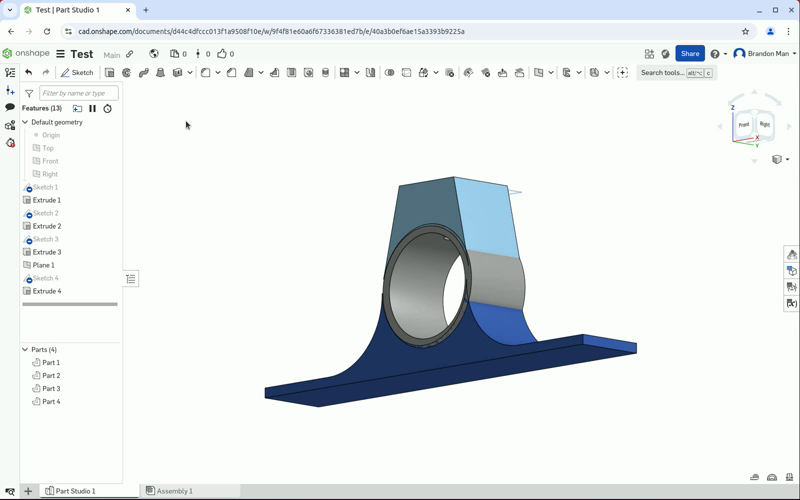
key(left, 3)
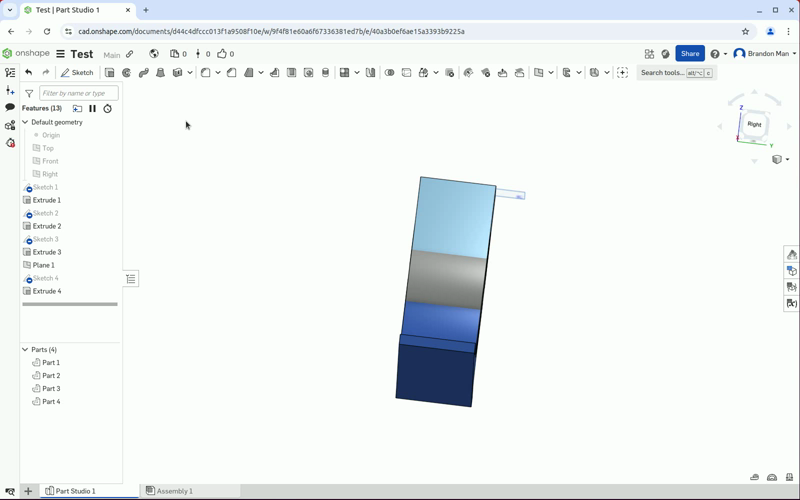
key(right, 3)
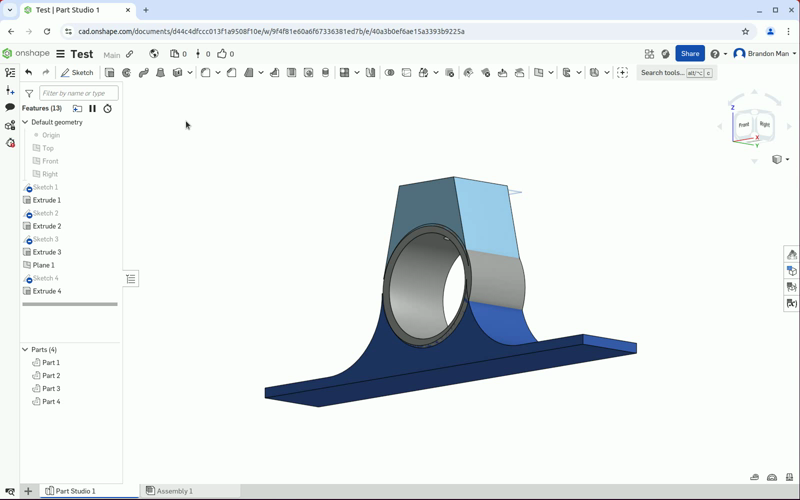
key(down, 3)
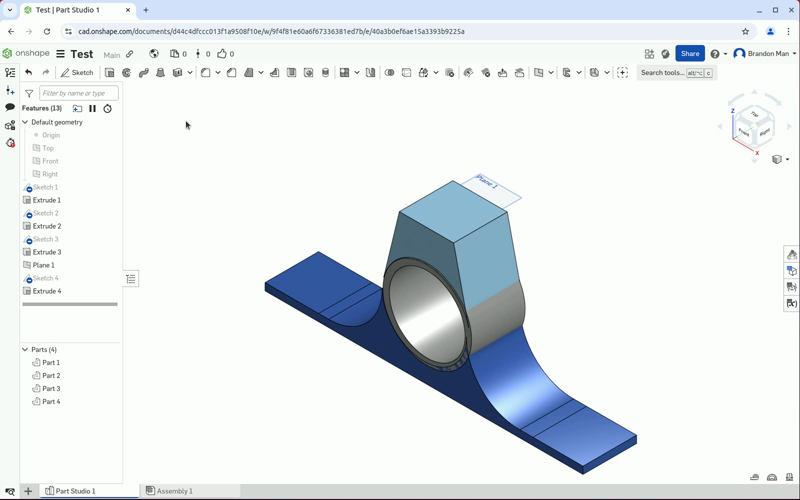
mouse_move(73, 189)
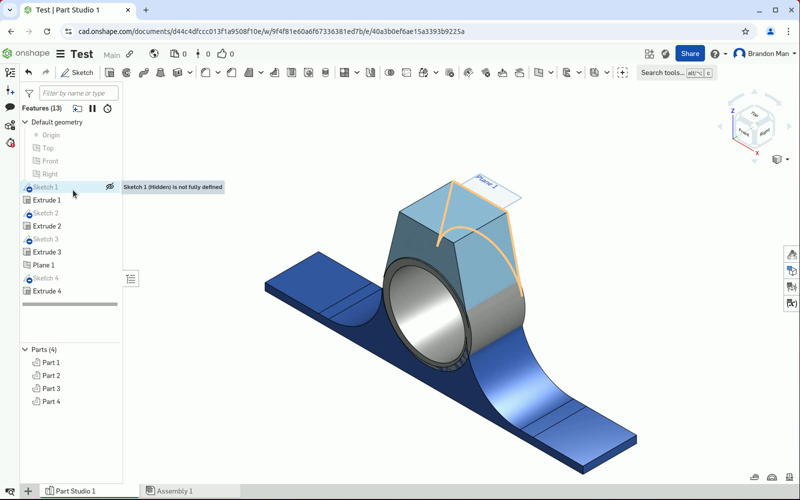
click(73, 189)